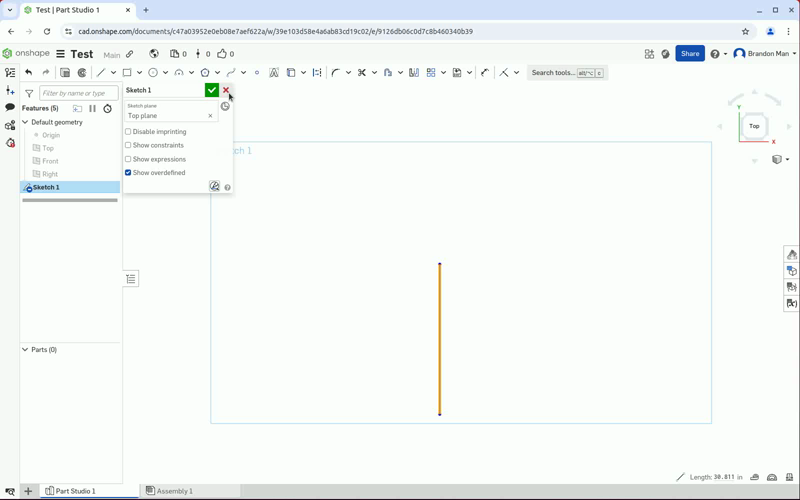
key(shift+h)
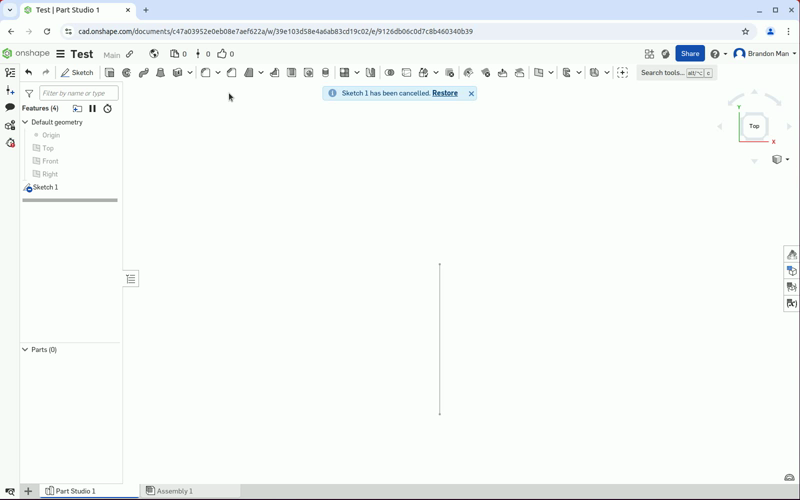
mouse_move(73, 352)
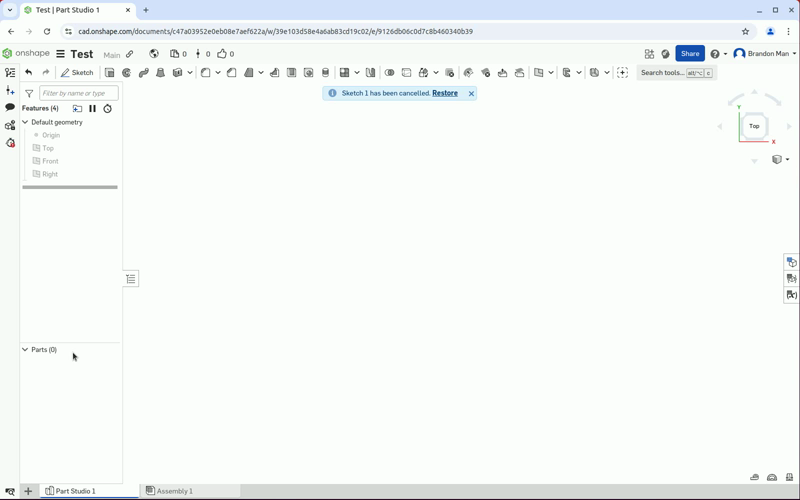
key(y)
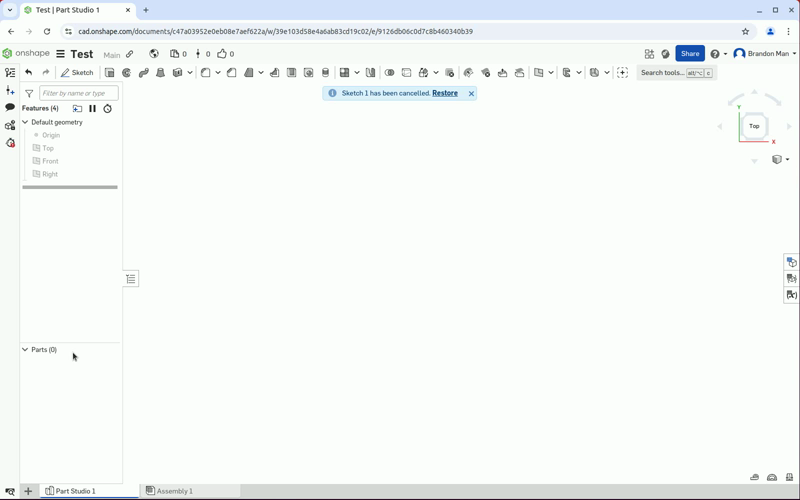
key(shift+p)
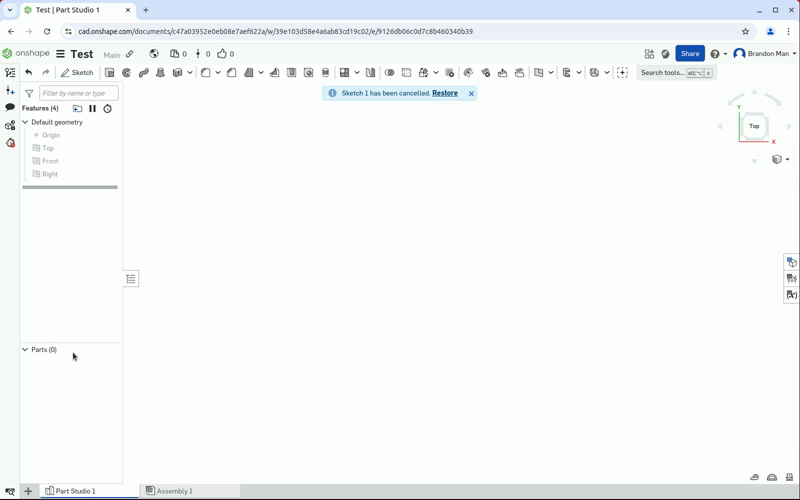
key(space)
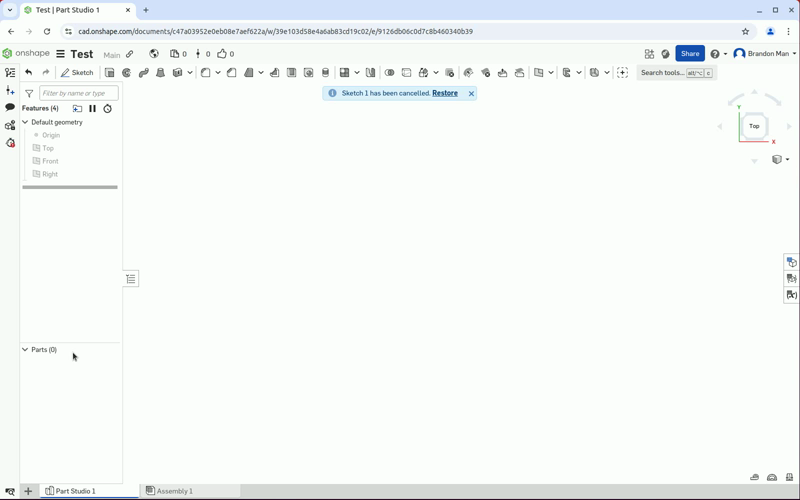
key_down(shift)
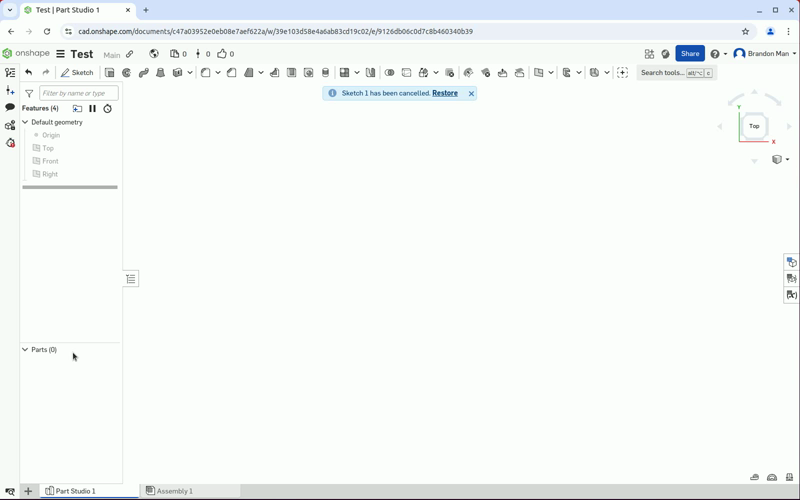
key(up)
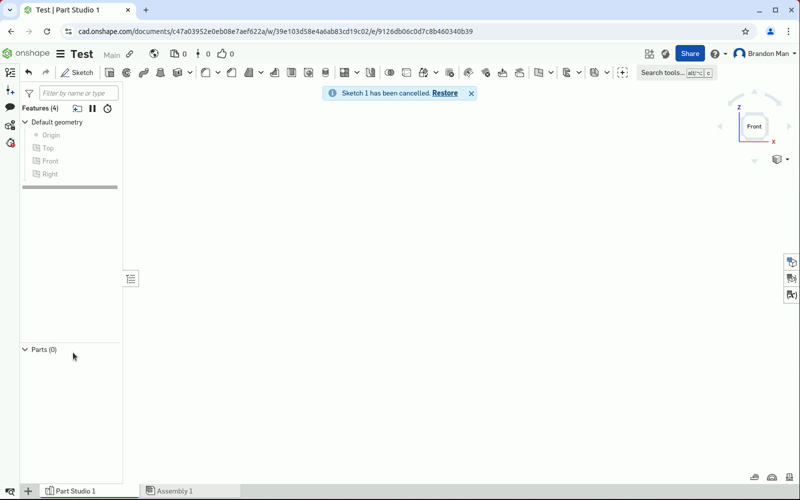
key_up(shift)
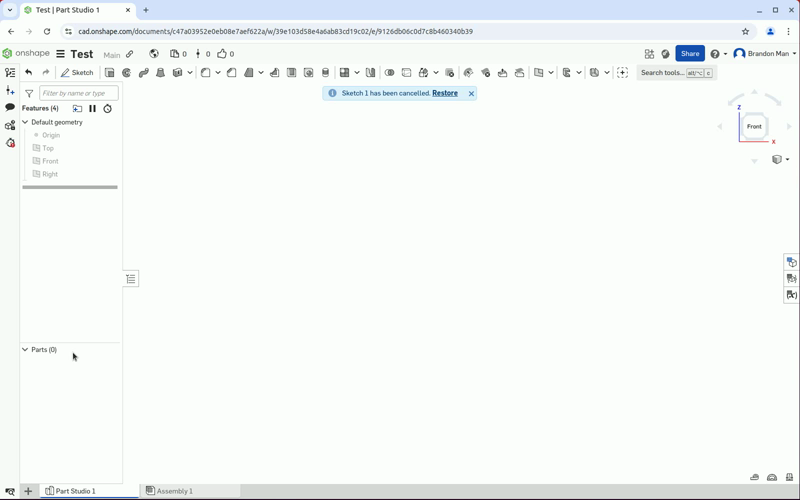
mouse_move(73, 352)
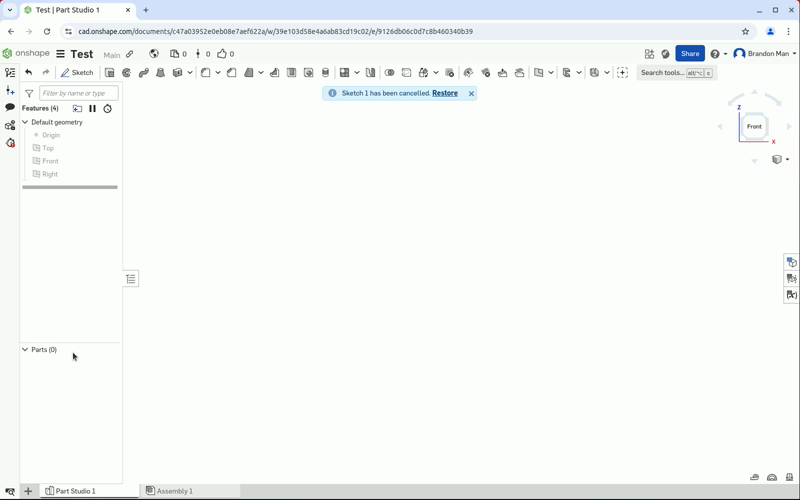
key(shift+y)
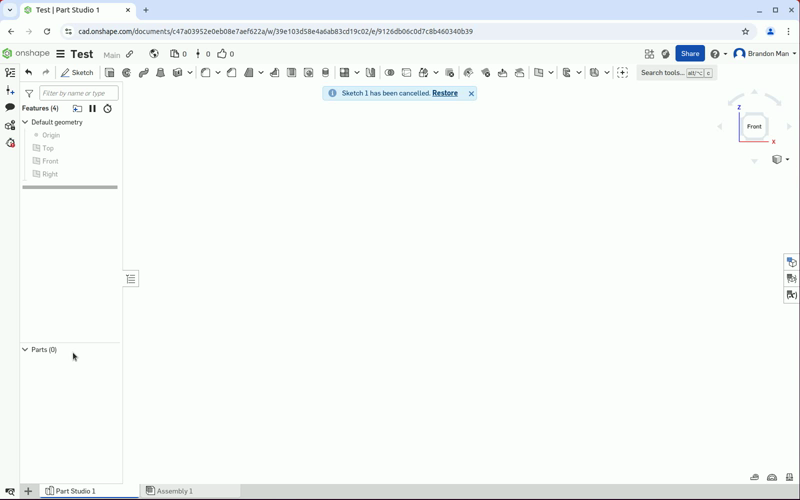
key(shift+s)
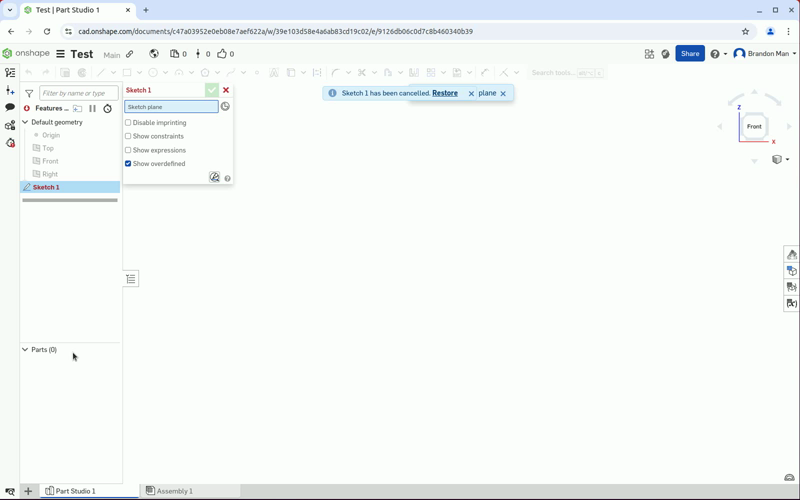
mouse_move(73, 163)
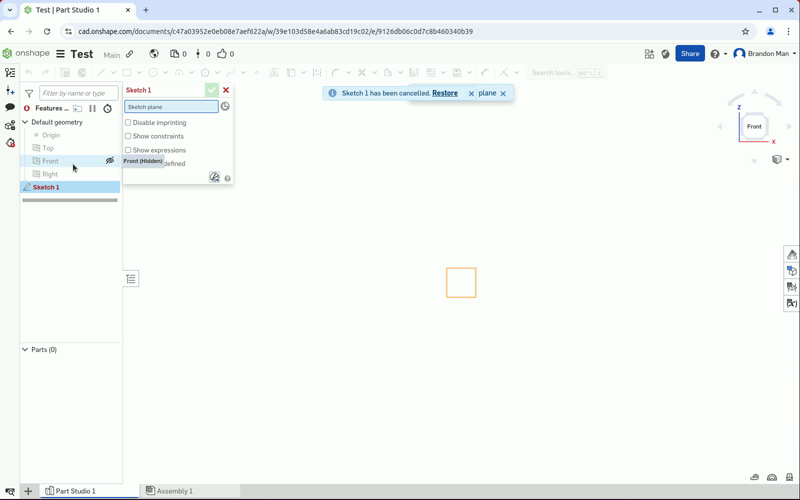
click(73, 163)
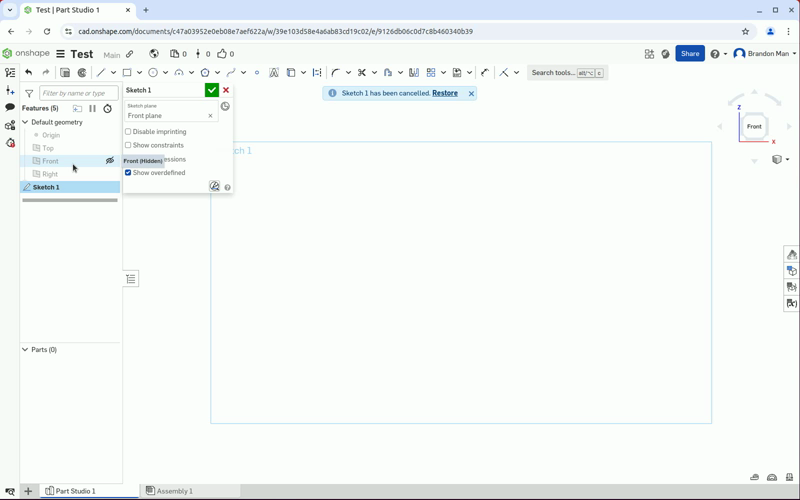
mouse_move(73, 352)
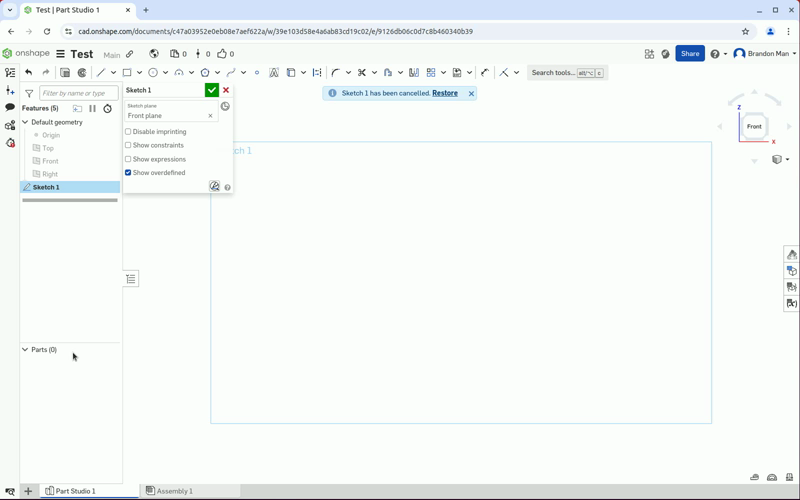
key(y)
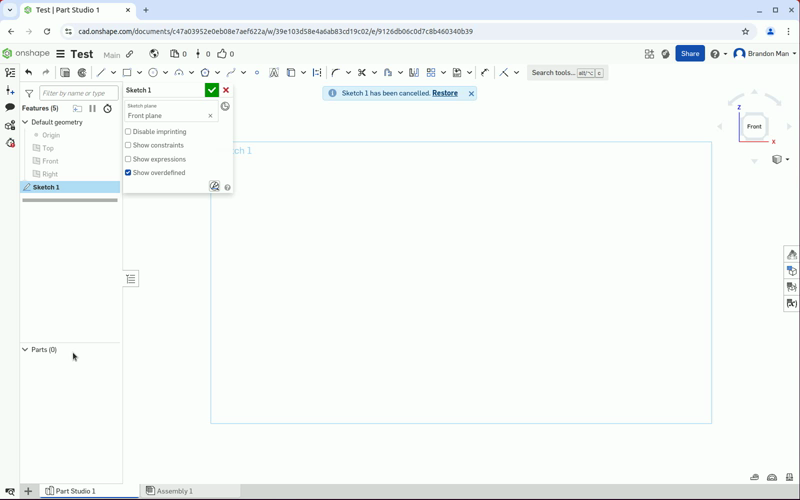
key(a)
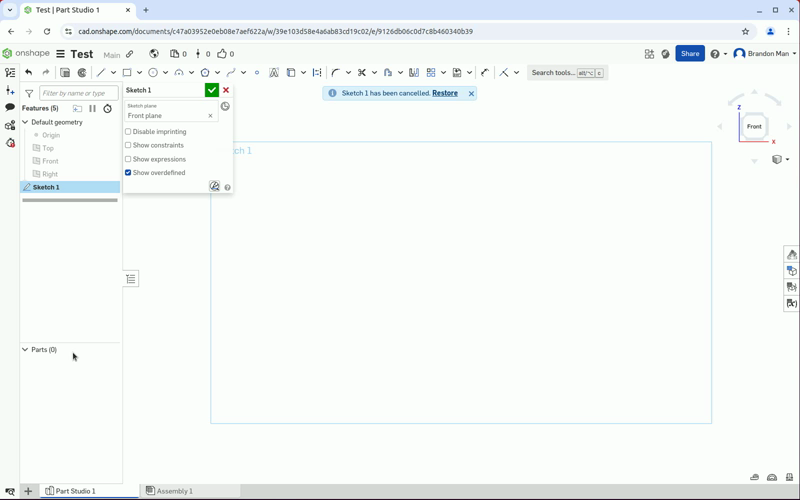
key_down(shift)
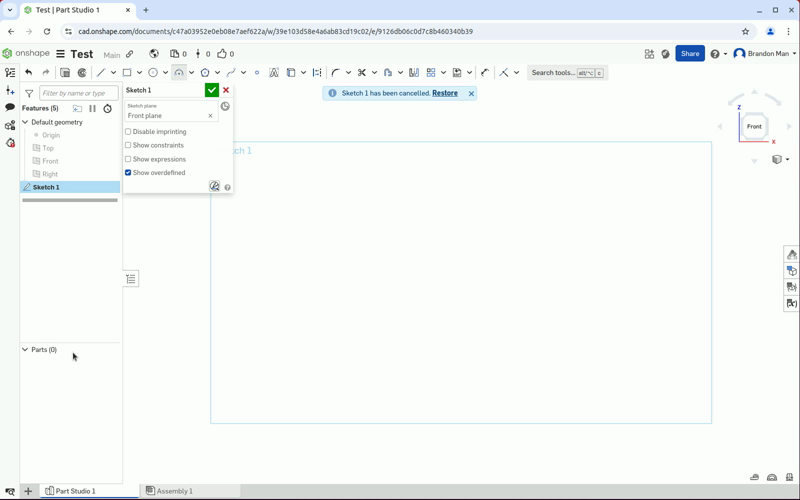
mouse_move(348, 360)
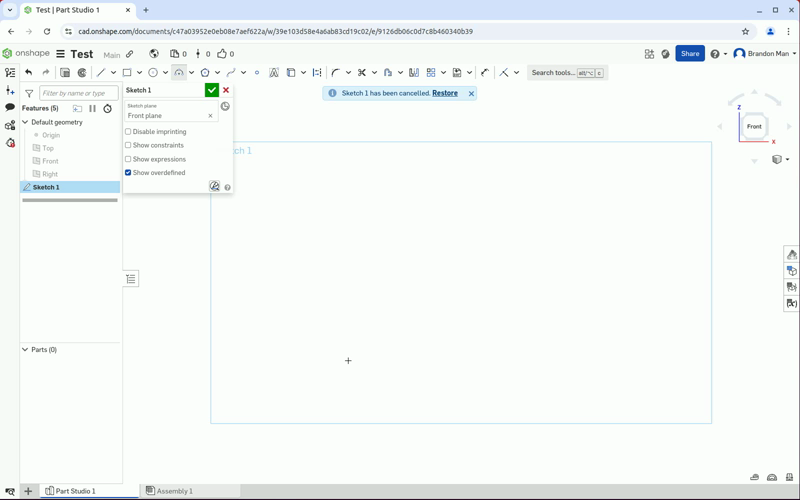
click(348, 360)
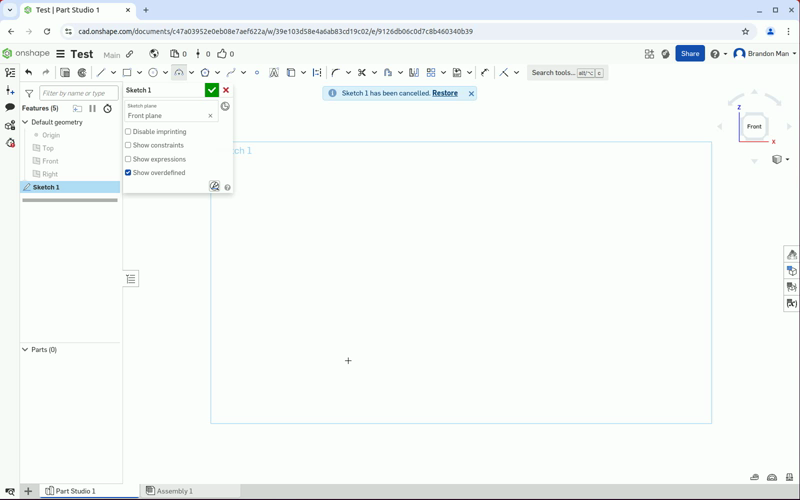
key_up(shift)
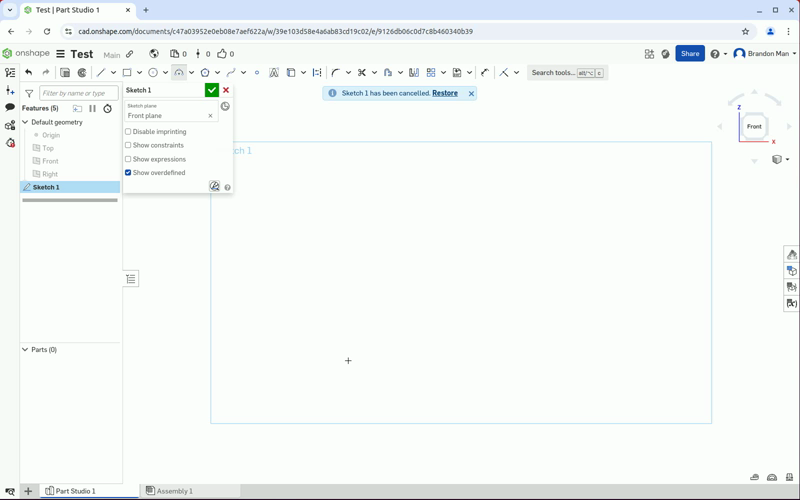
key_down(shift)
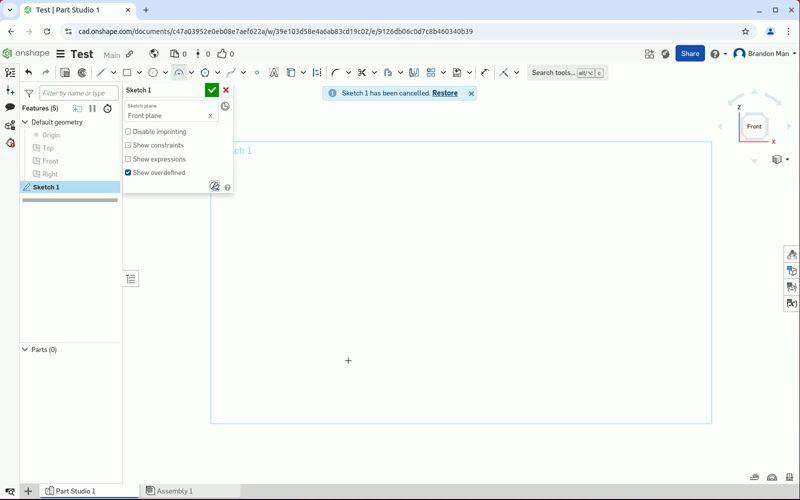
mouse_move(355, 367)
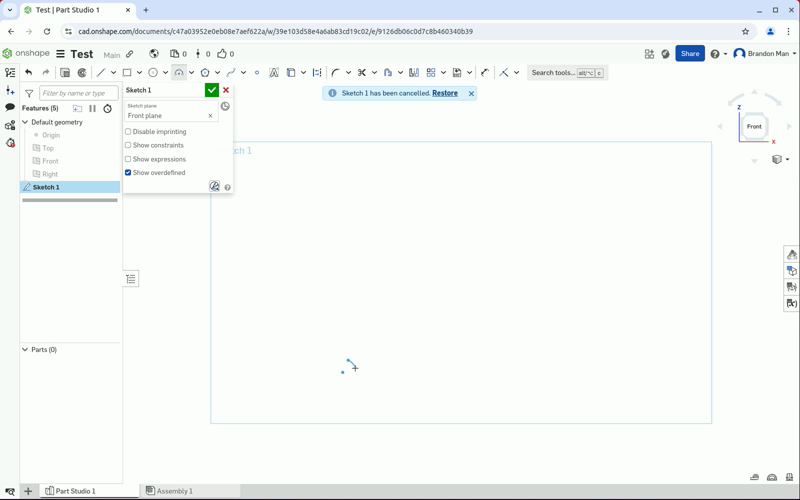
click(355, 367)
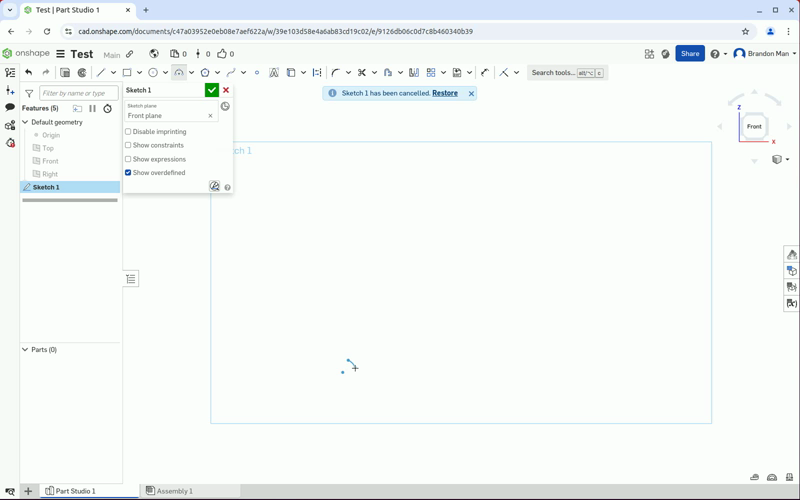
mouse_move(350, 365)
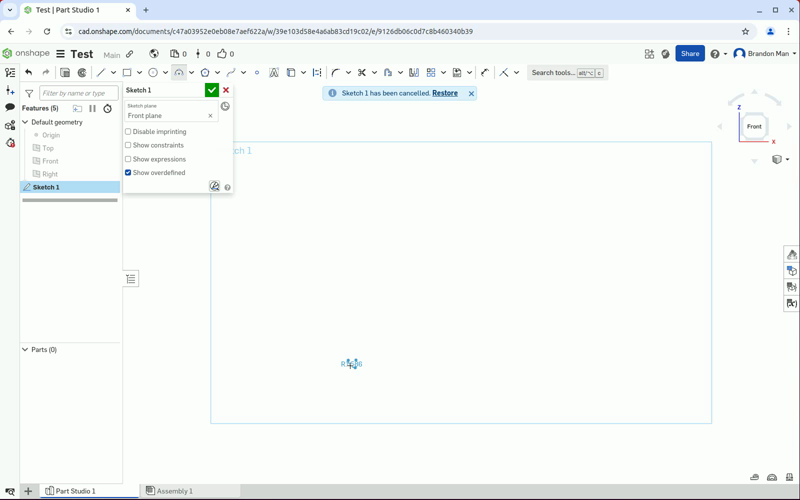
click(350, 365)
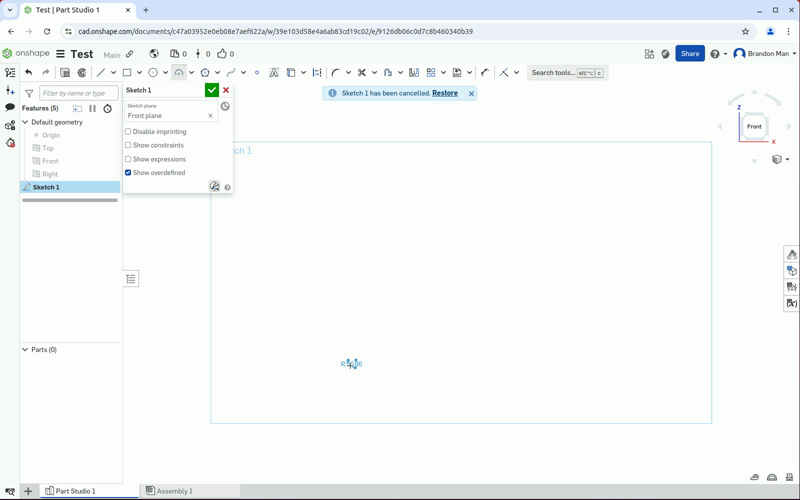
key_up(shift)
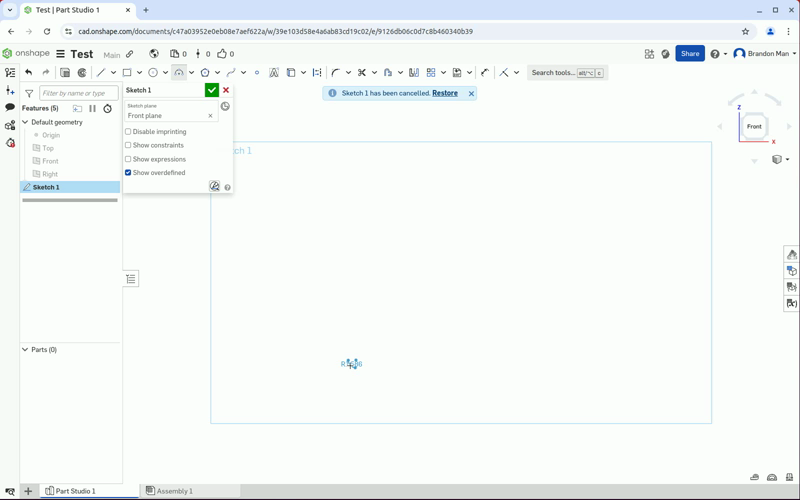
key(esc)
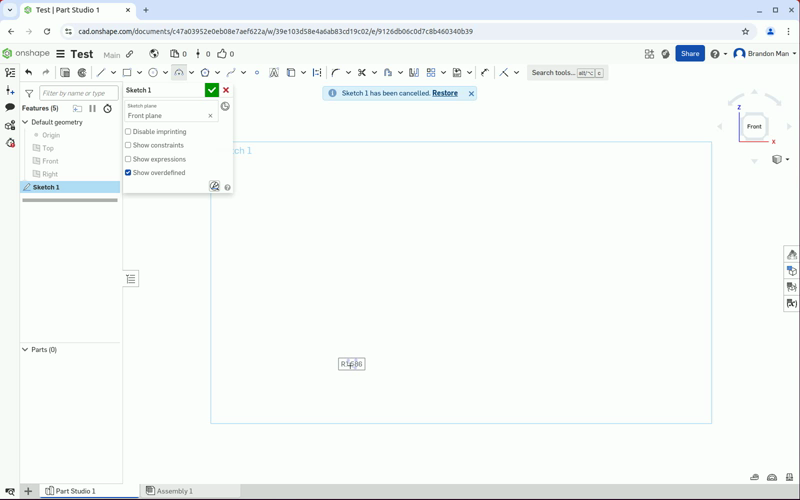
key(l)
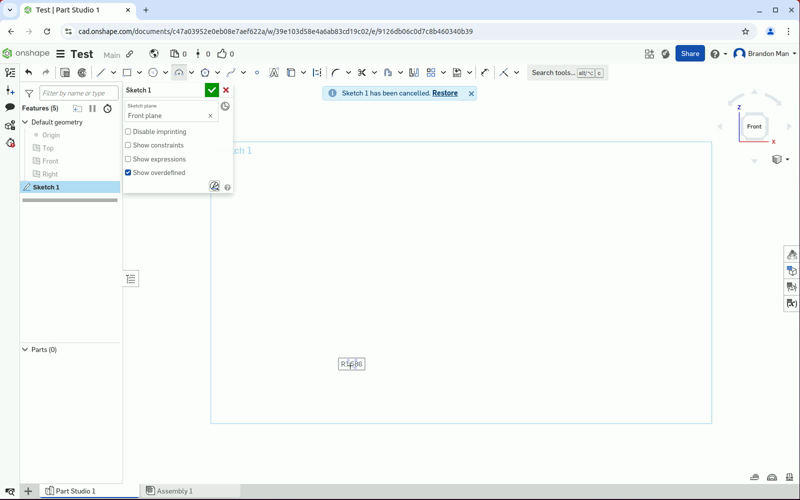
mouse_move(355, 367)
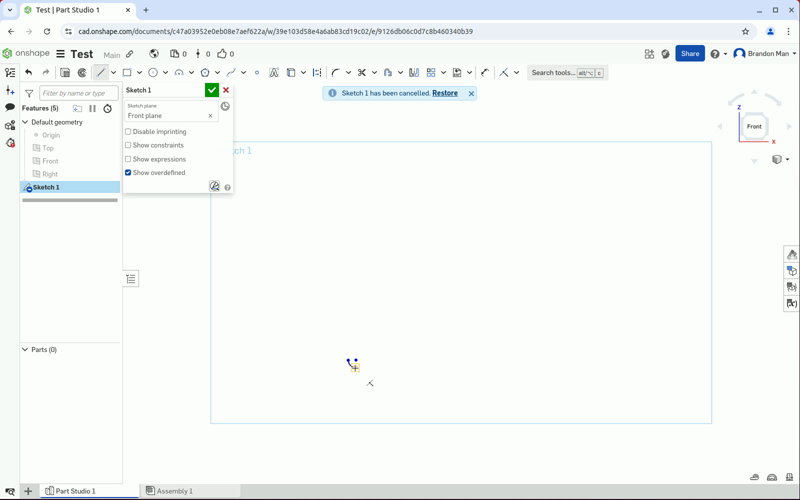
click(355, 367)
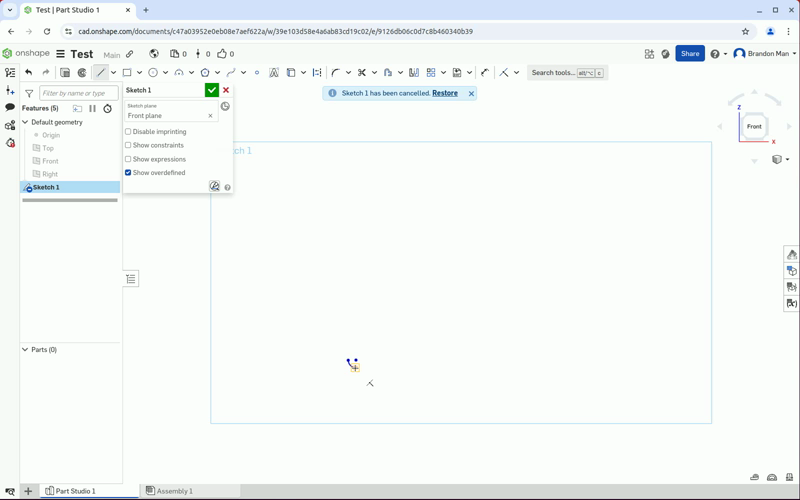
key_down(shift)
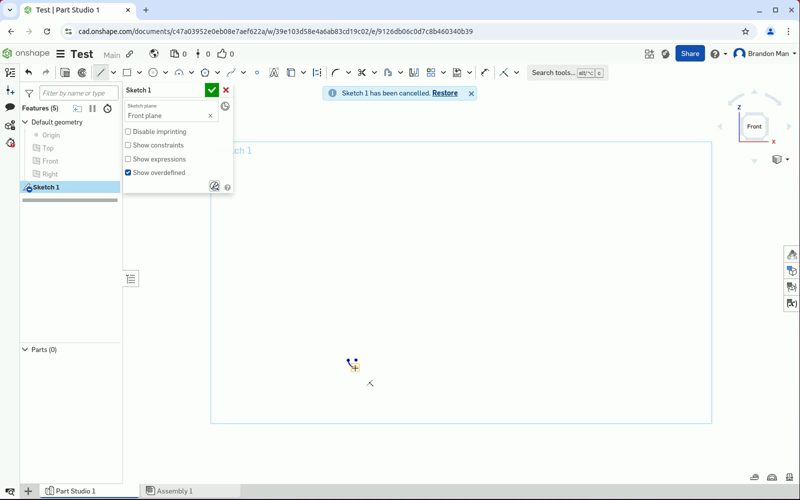
mouse_move(564, 367)
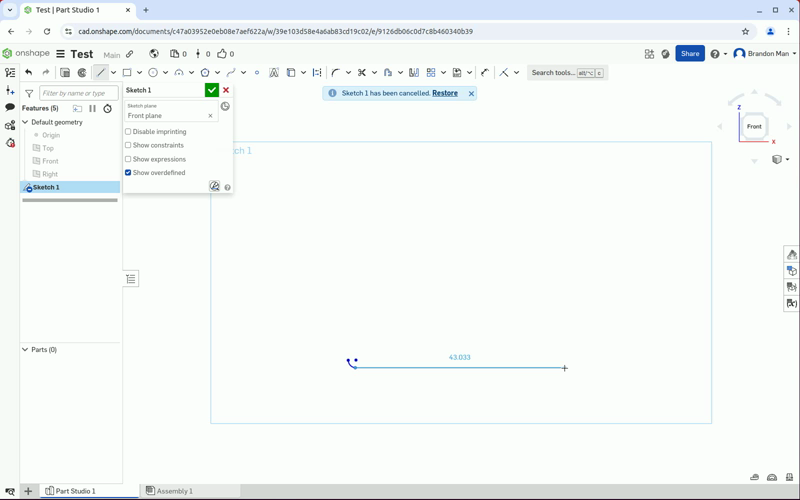
click(564, 367)
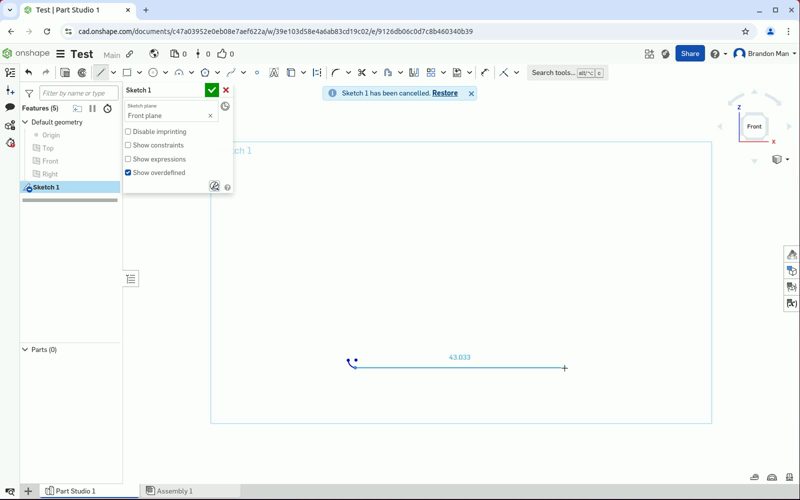
key_up(shift)
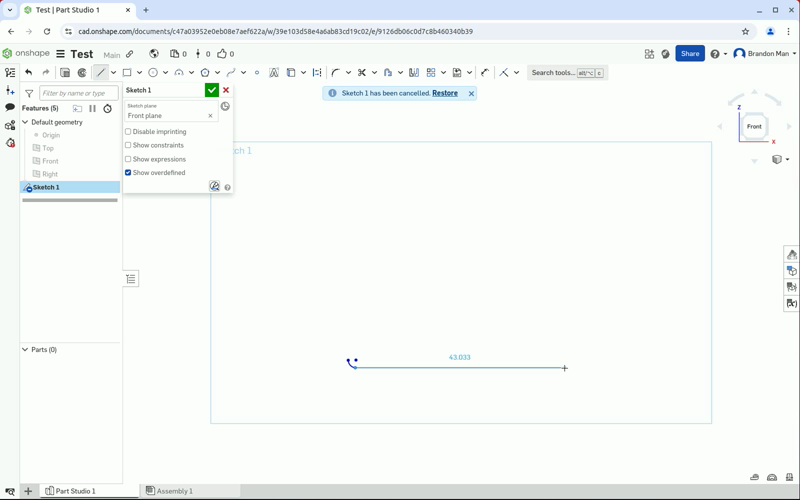
key(esc)
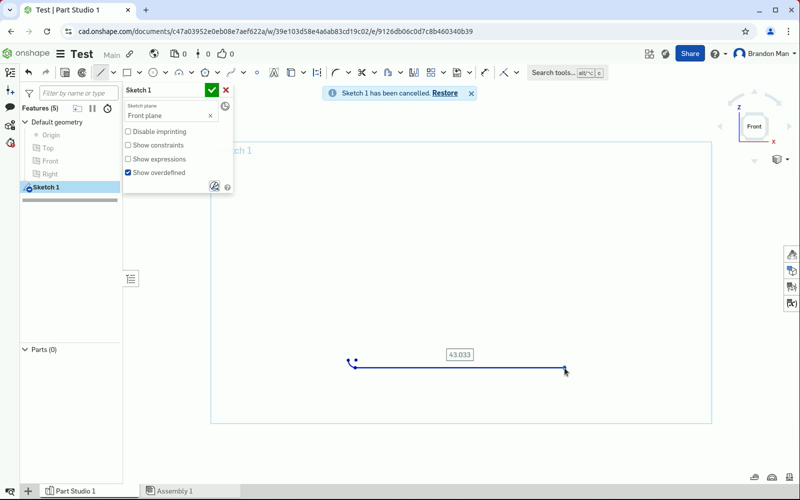
key(a)
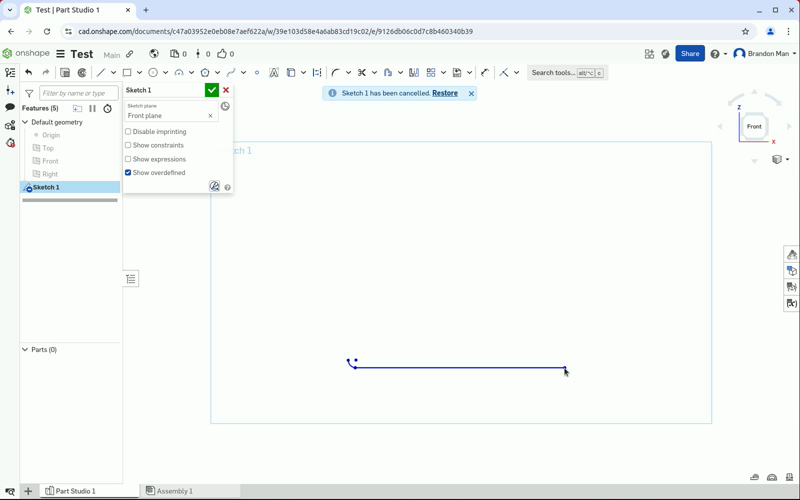
mouse_move(564, 367)
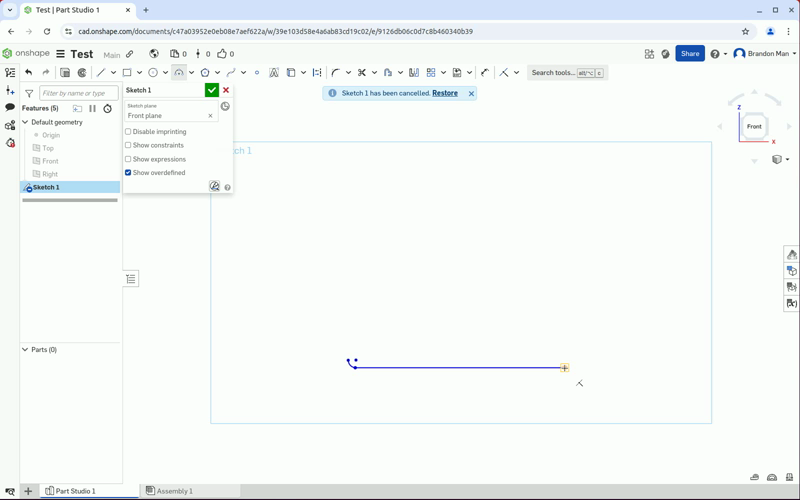
click(564, 367)
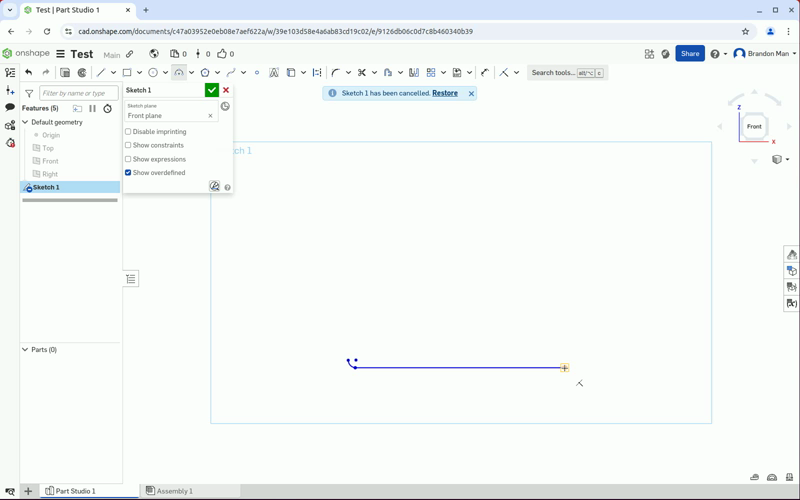
key_down(shift)
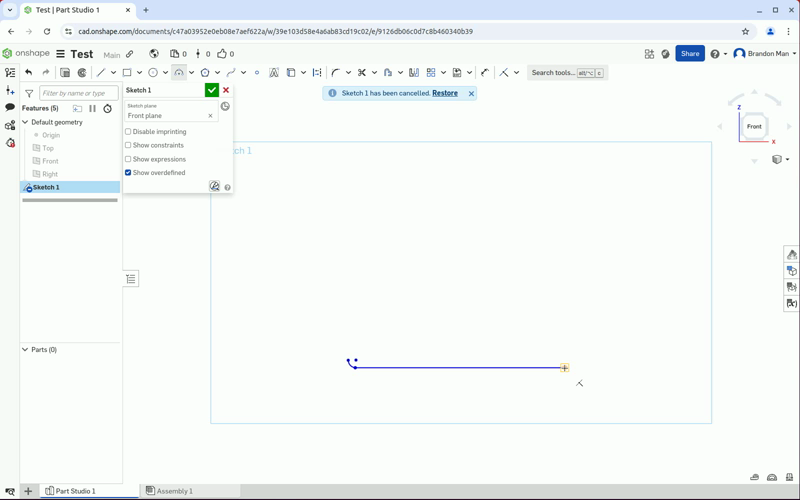
mouse_move(572, 360)
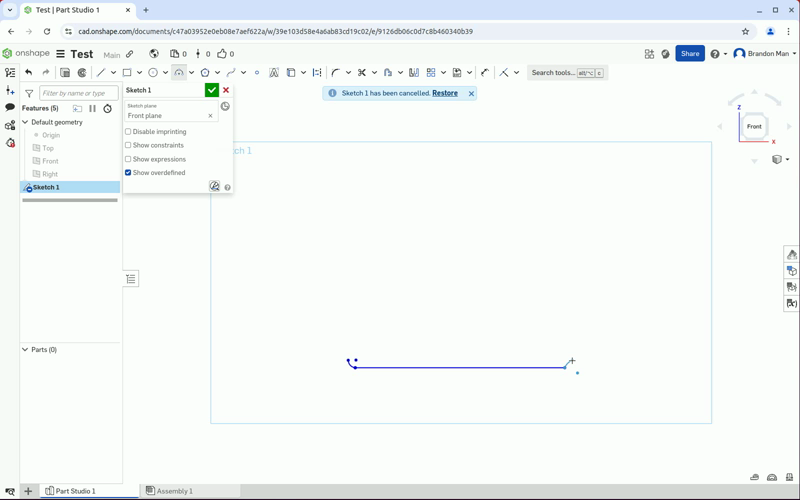
click(572, 360)
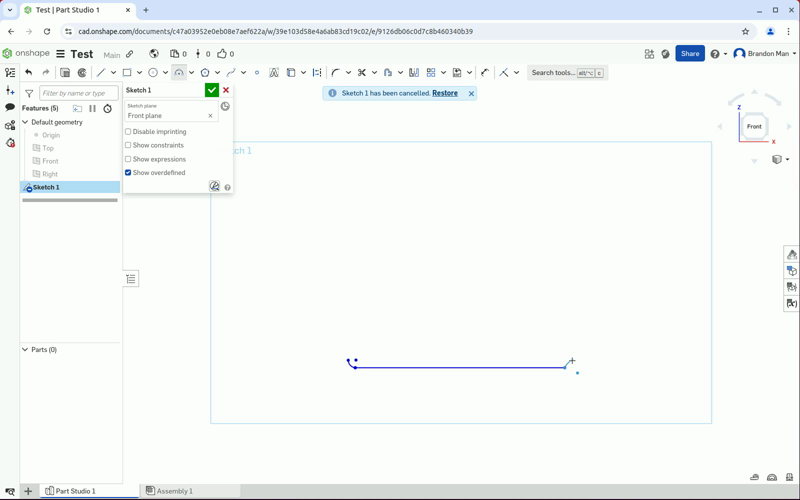
mouse_move(570, 365)
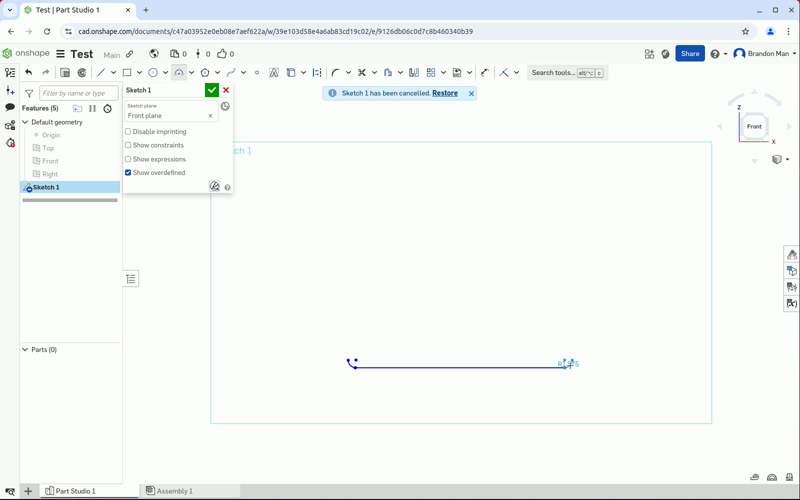
click(570, 365)
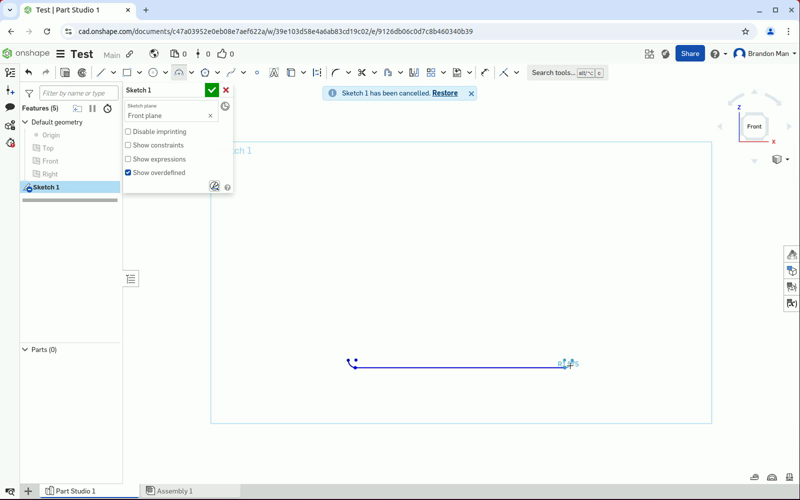
key_up(shift)
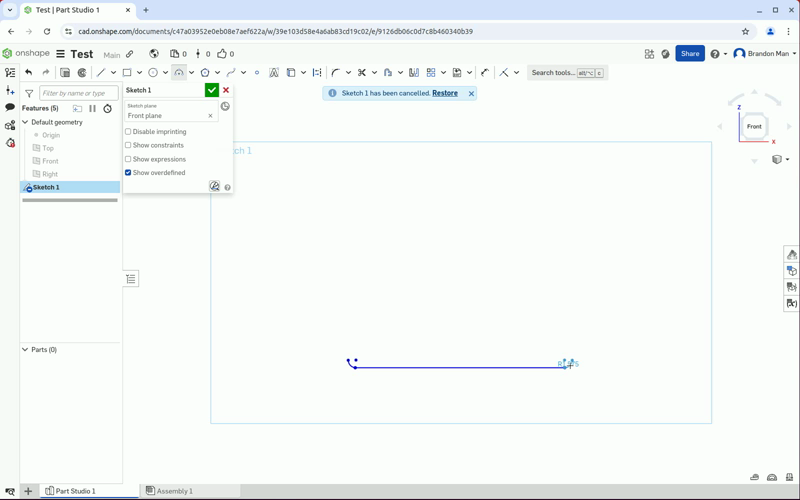
key(esc)
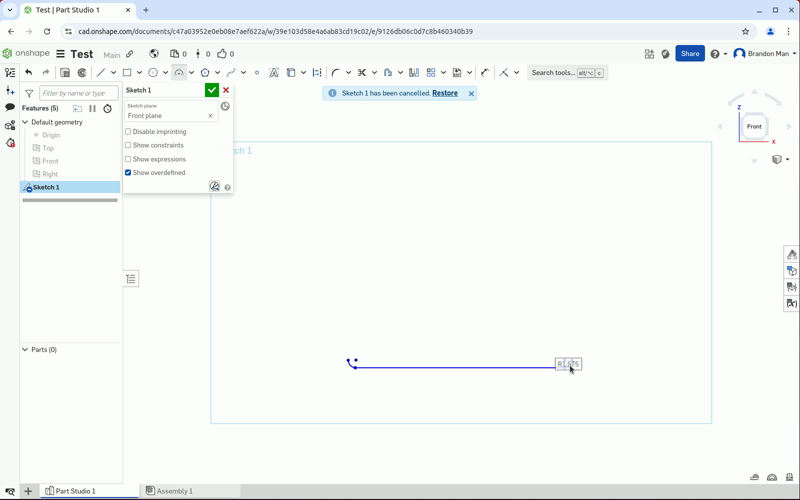
key(l)
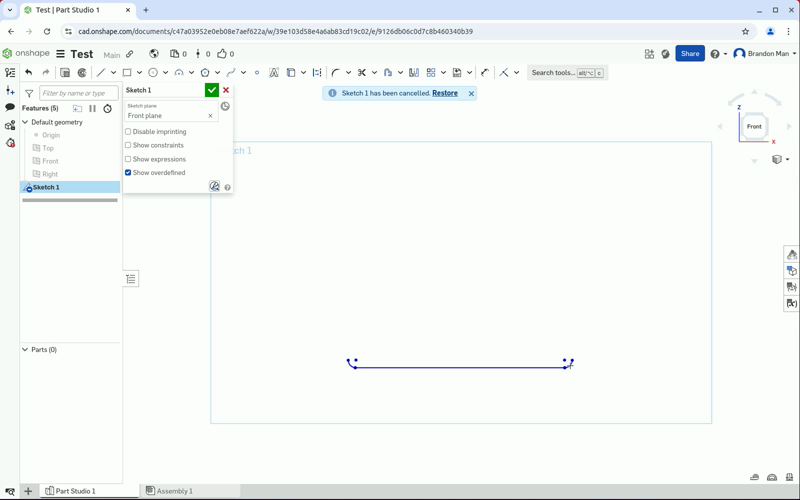
mouse_move(572, 360)
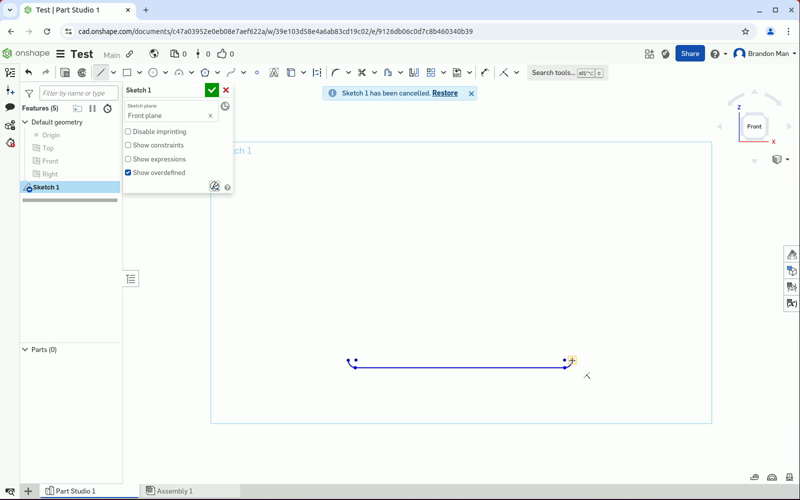
click(572, 360)
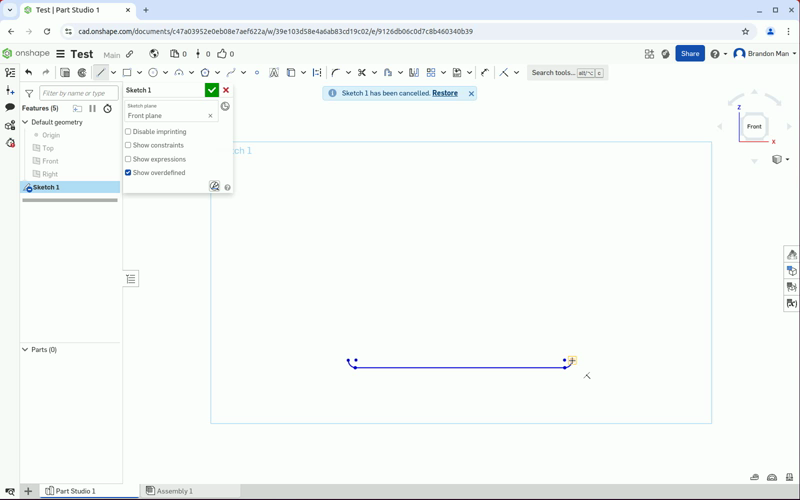
key_down(shift)
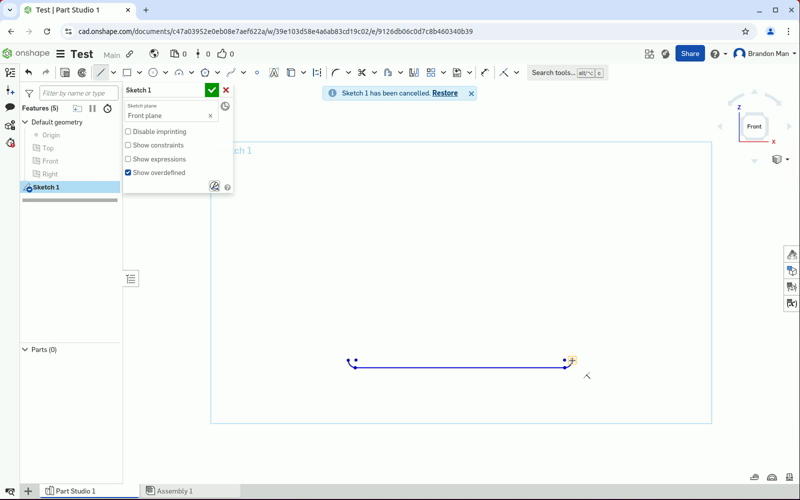
mouse_move(572, 207)
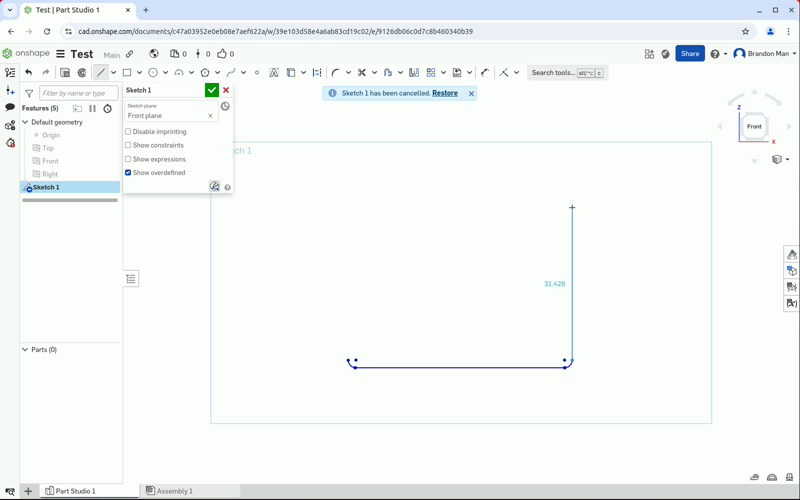
click(572, 207)
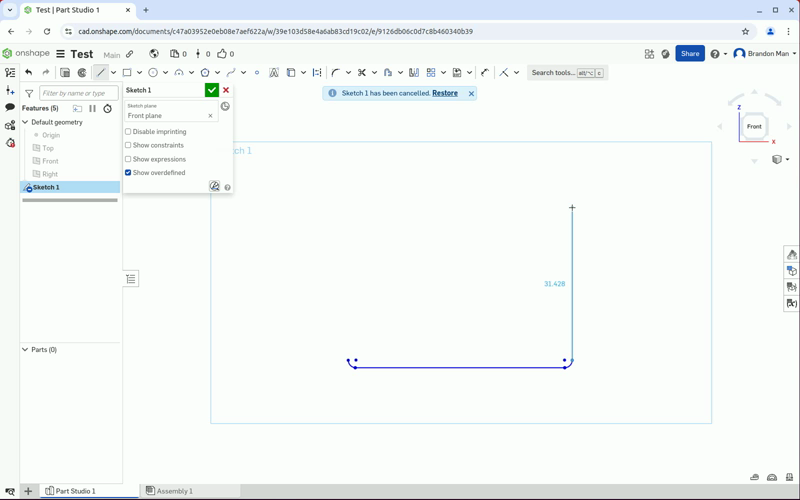
key_up(shift)
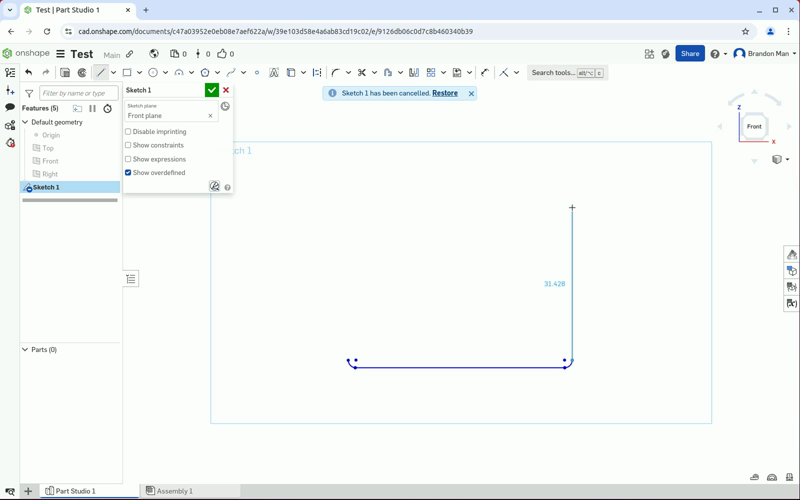
key(esc)
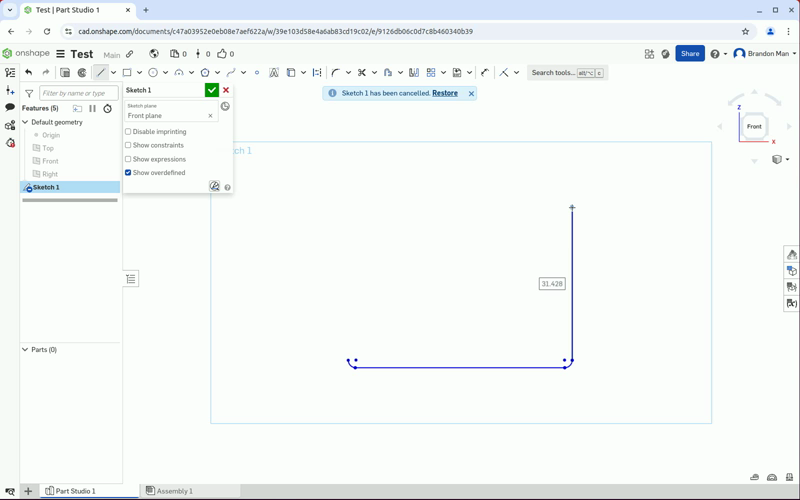
key(a)
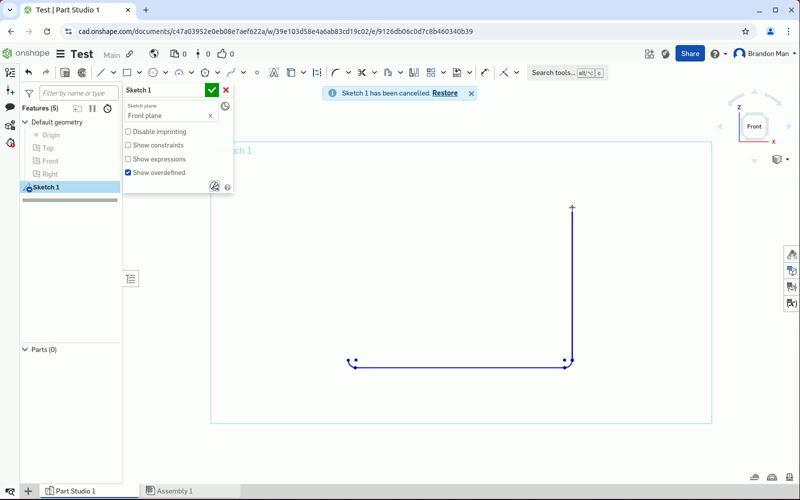
mouse_move(572, 207)
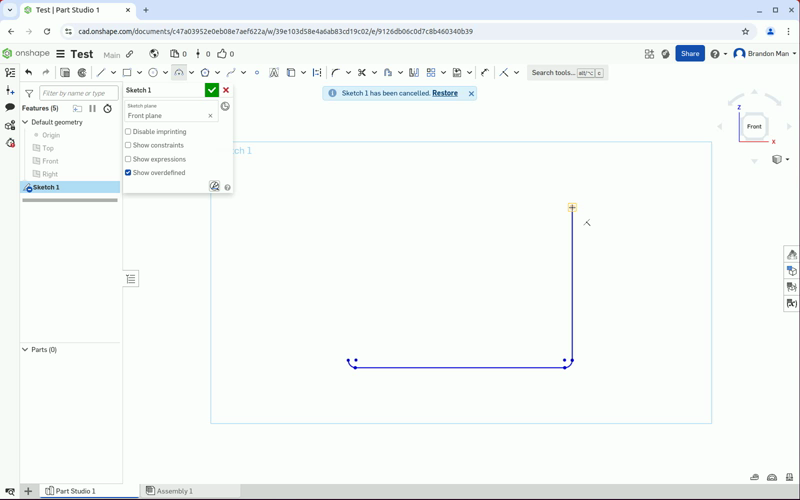
click(572, 207)
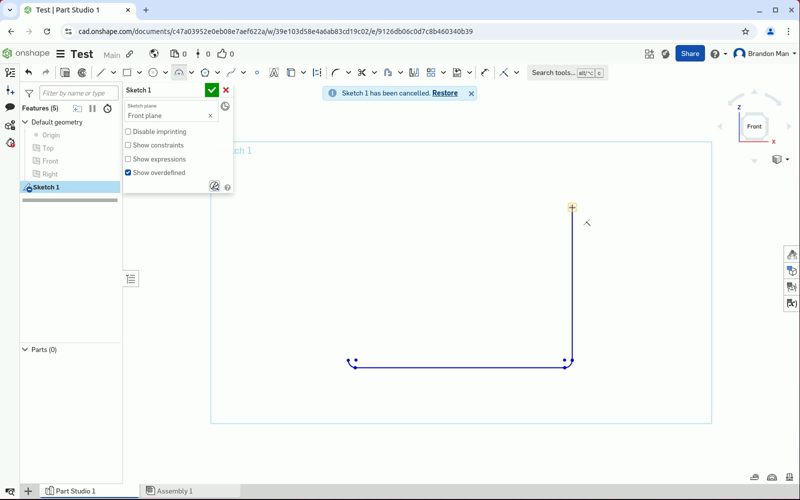
key_down(shift)
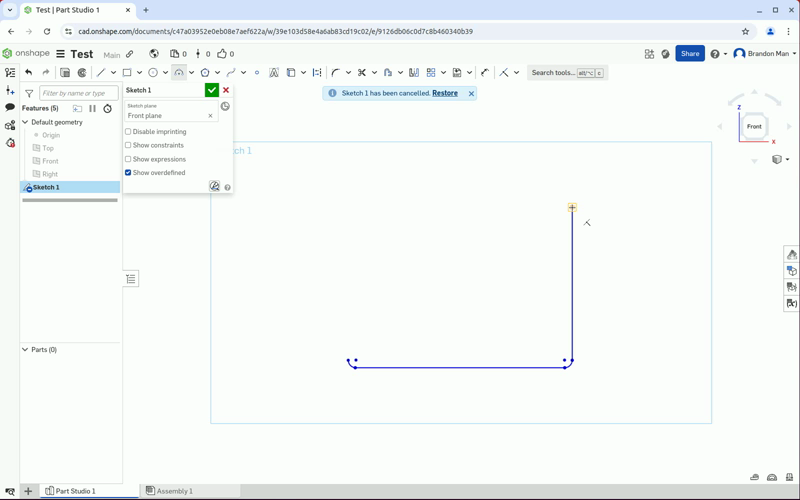
mouse_move(564, 200)
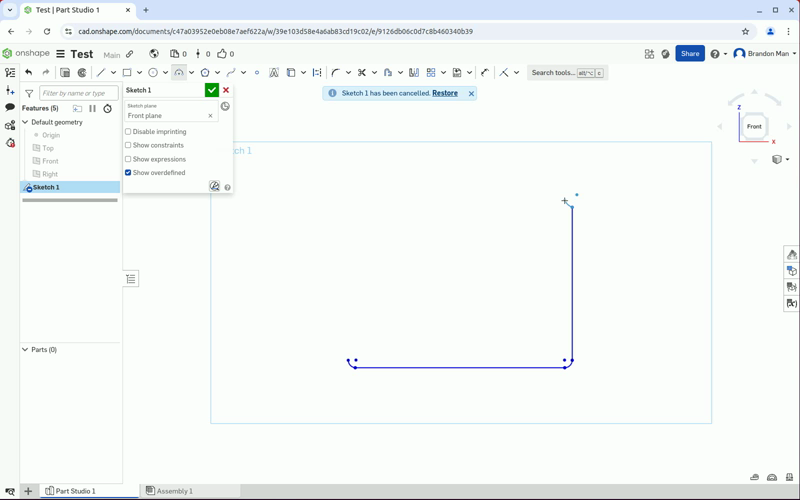
click(564, 200)
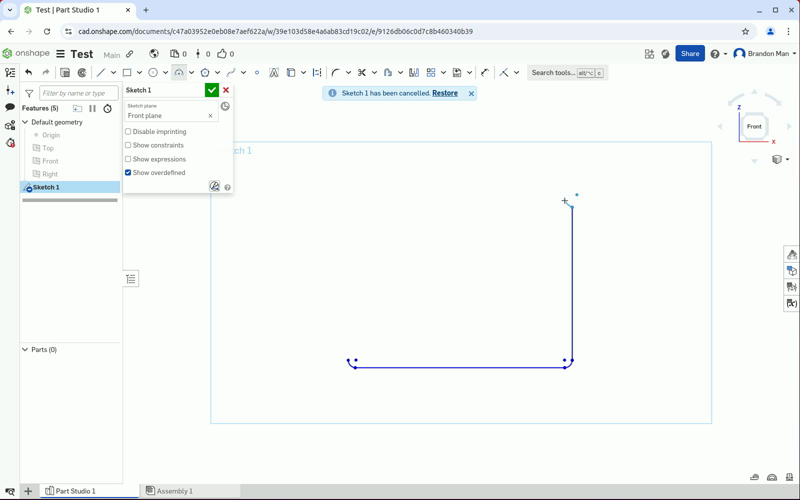
mouse_move(570, 202)
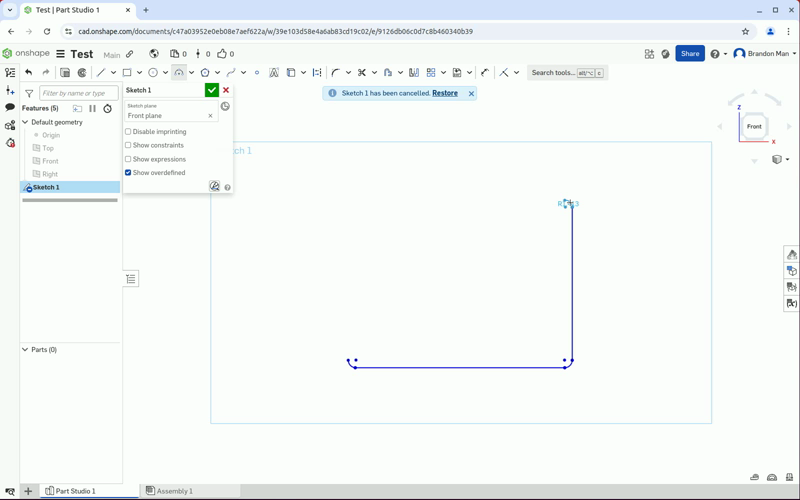
click(570, 202)
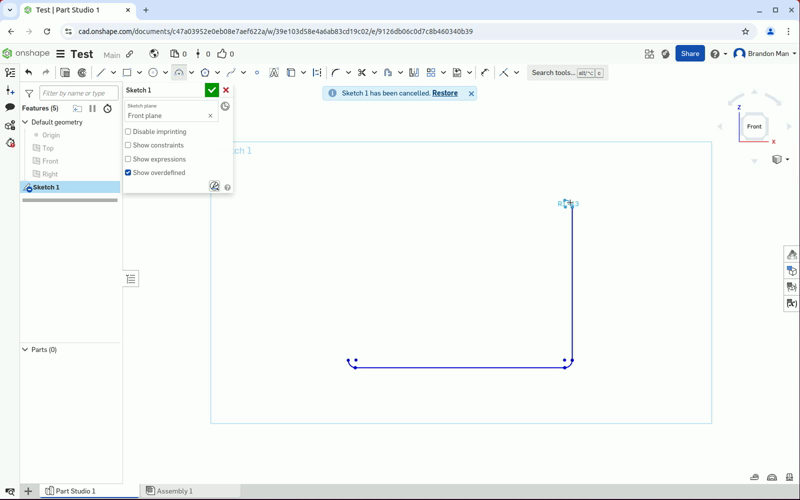
key_up(shift)
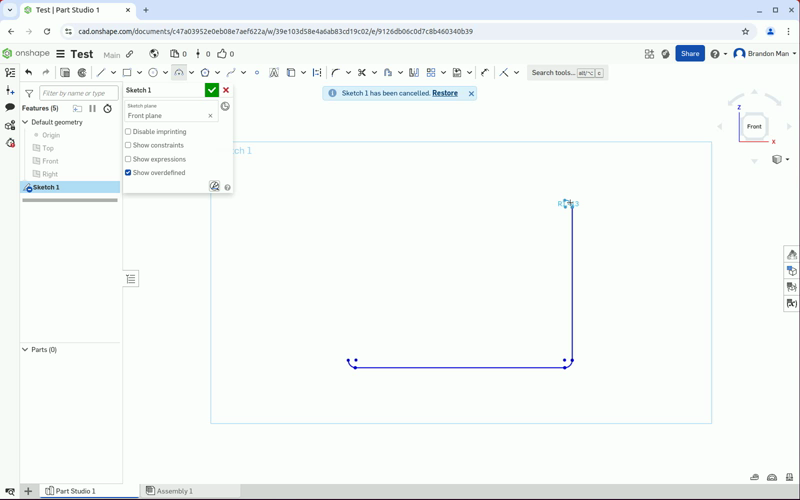
key(esc)
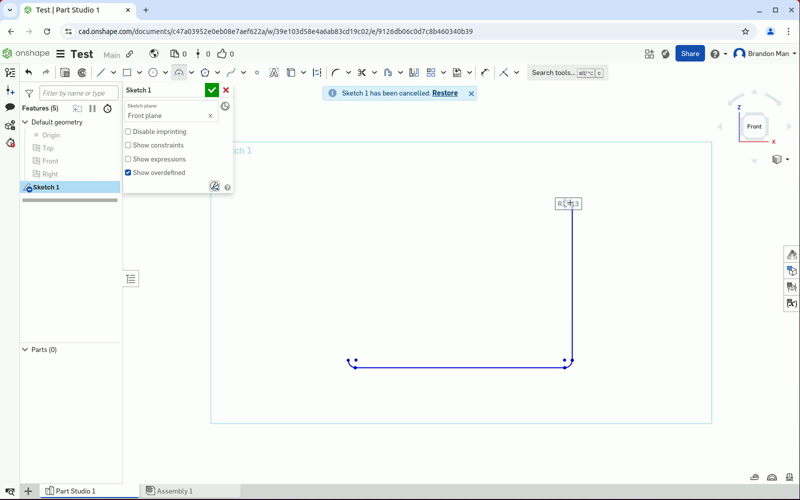
key(l)
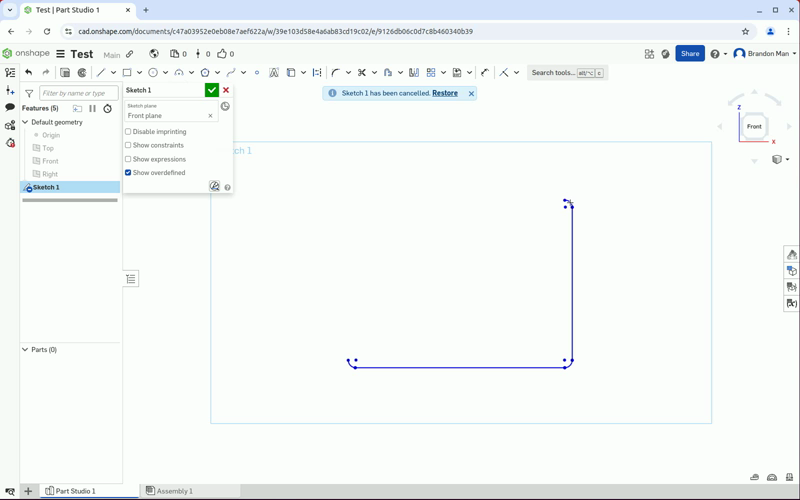
mouse_move(564, 200)
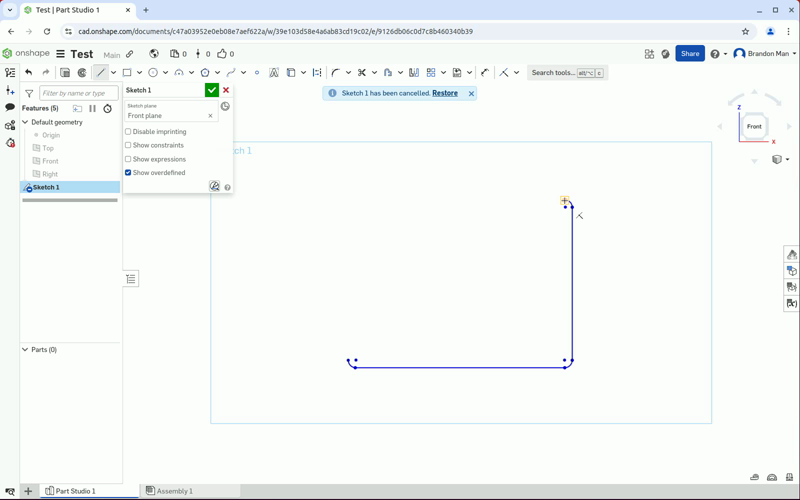
click(564, 200)
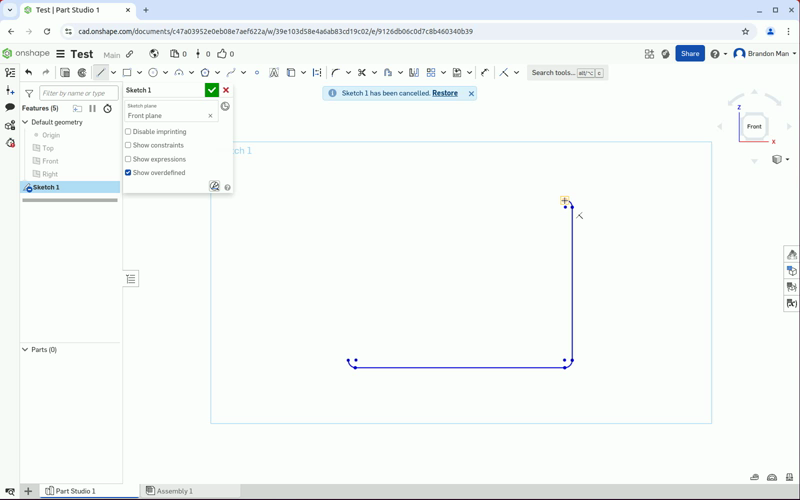
key_down(shift)
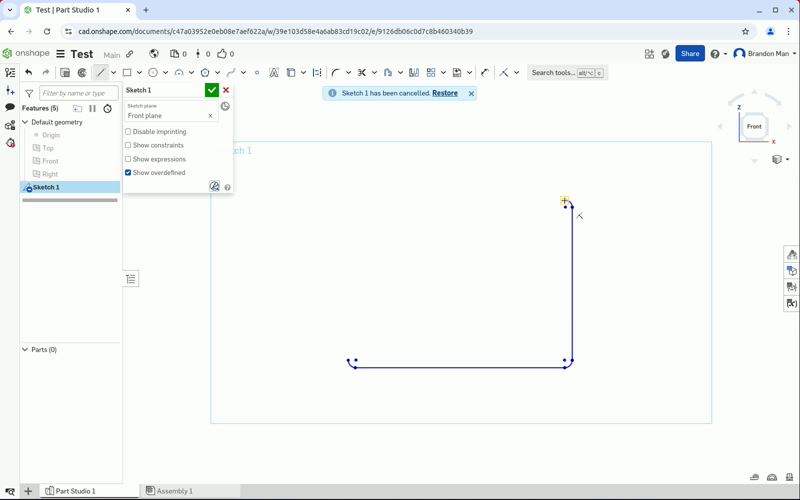
mouse_move(355, 200)
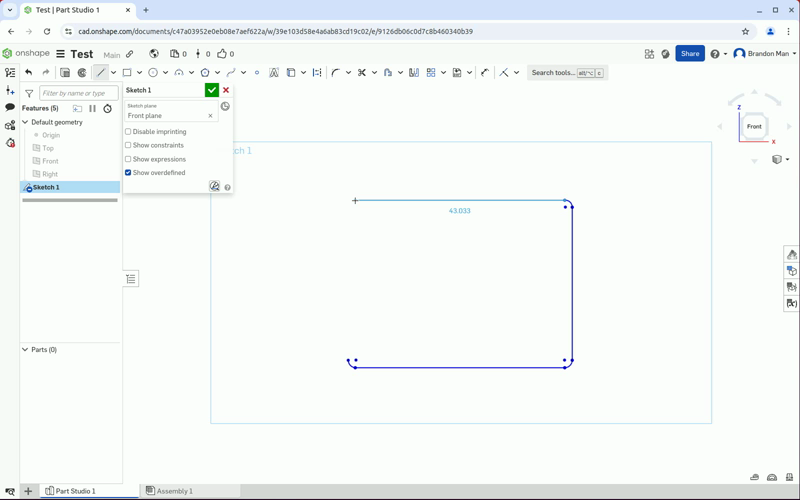
click(355, 200)
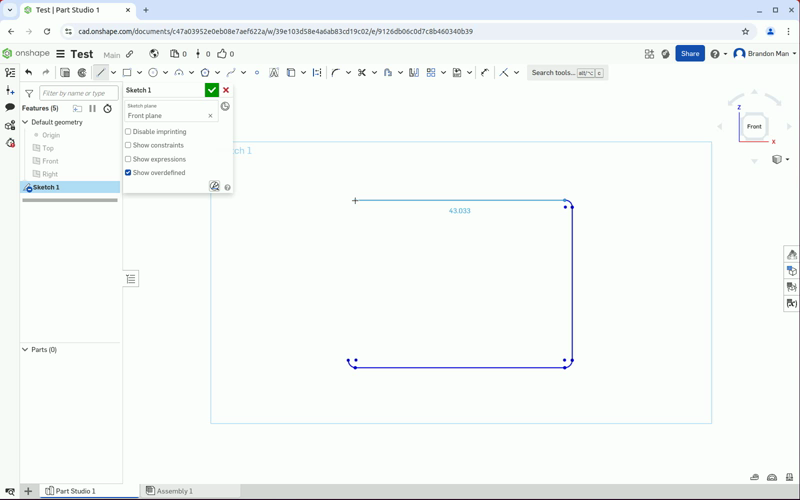
key_up(shift)
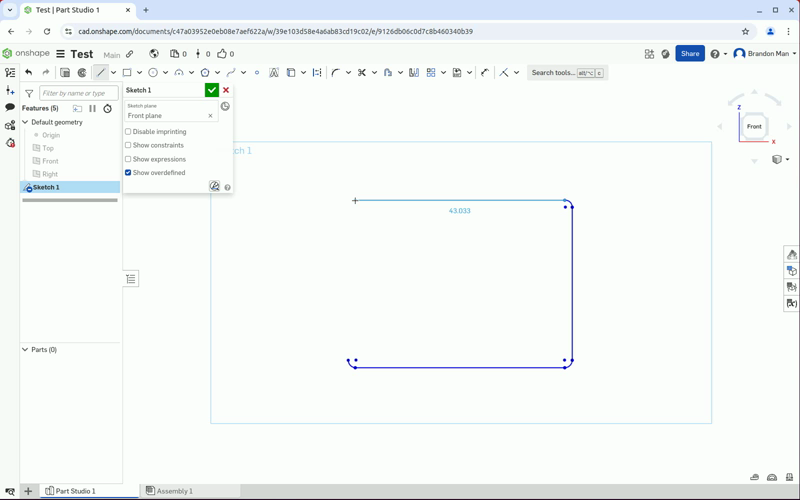
key(esc)
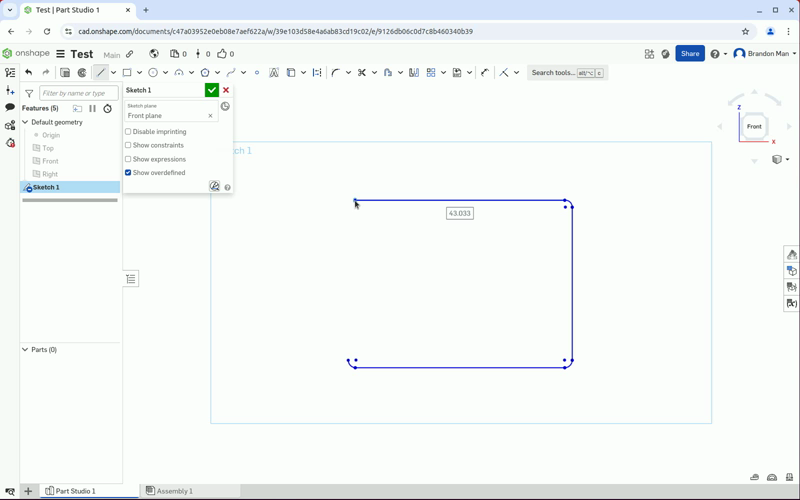
key(a)
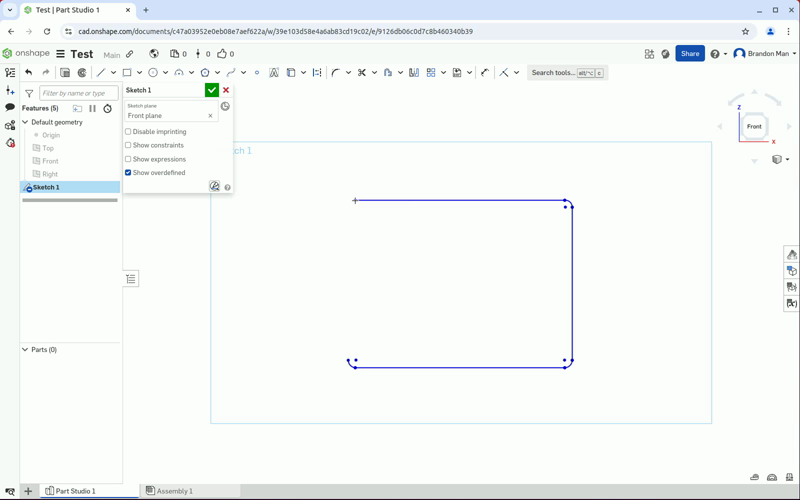
mouse_move(355, 200)
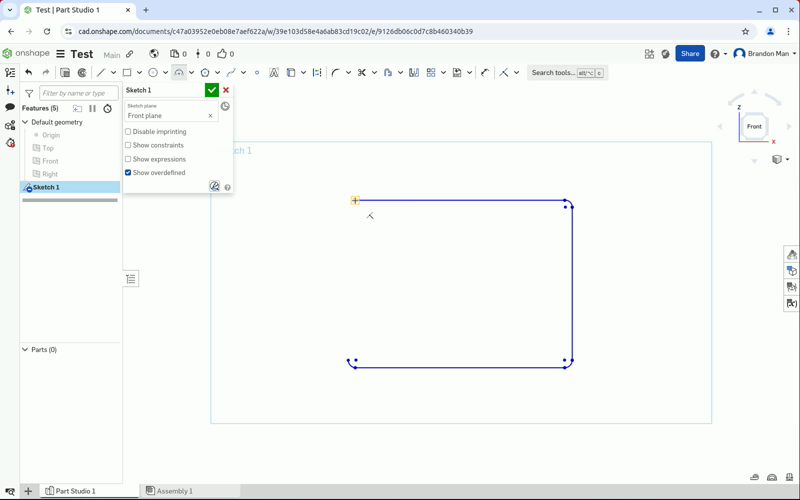
click(355, 200)
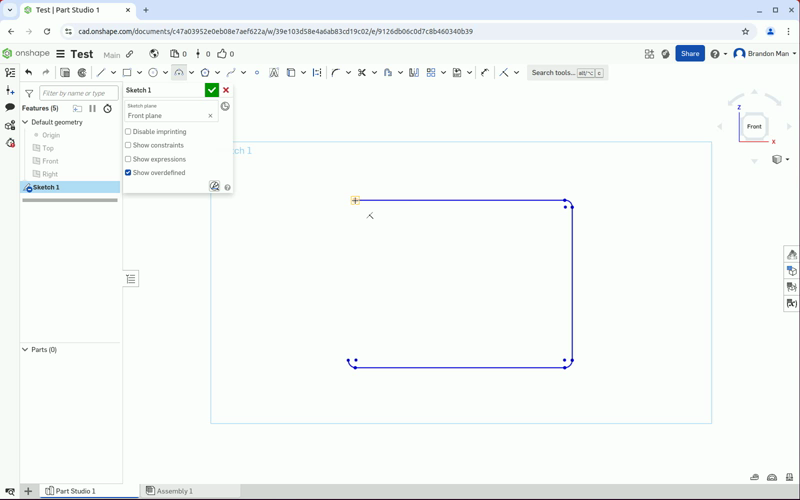
key_down(shift)
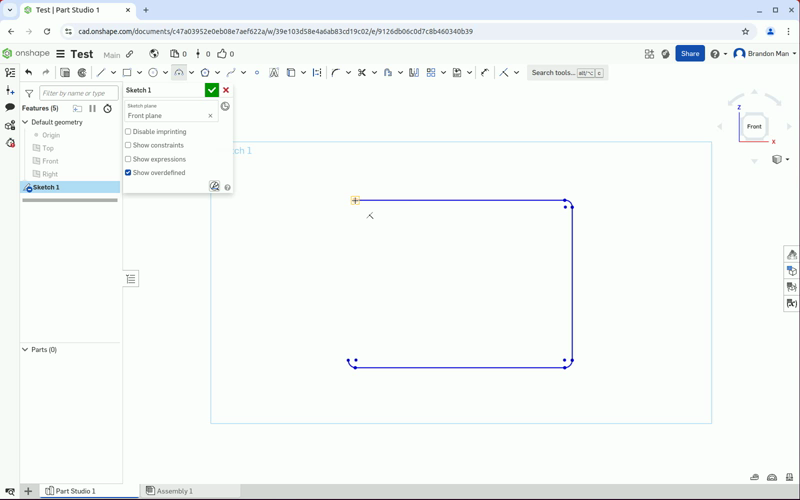
mouse_move(348, 207)
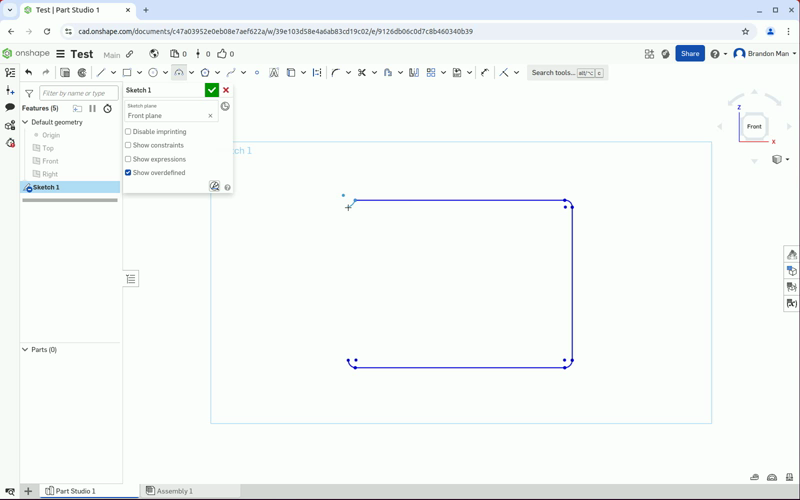
click(348, 207)
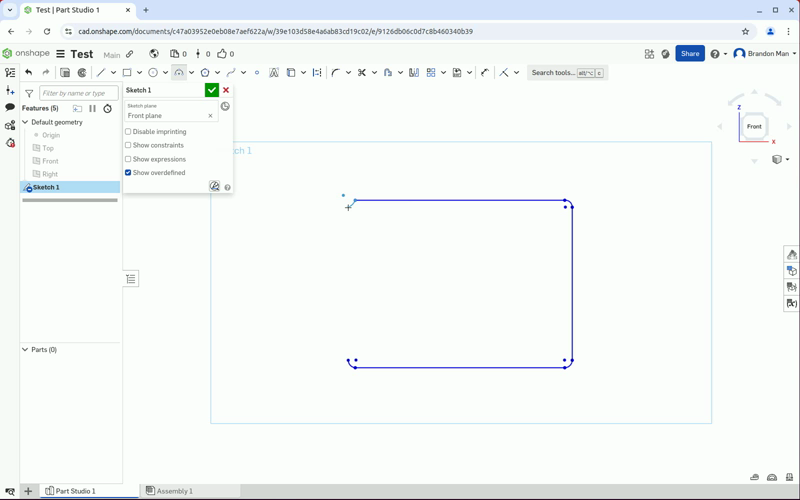
mouse_move(350, 202)
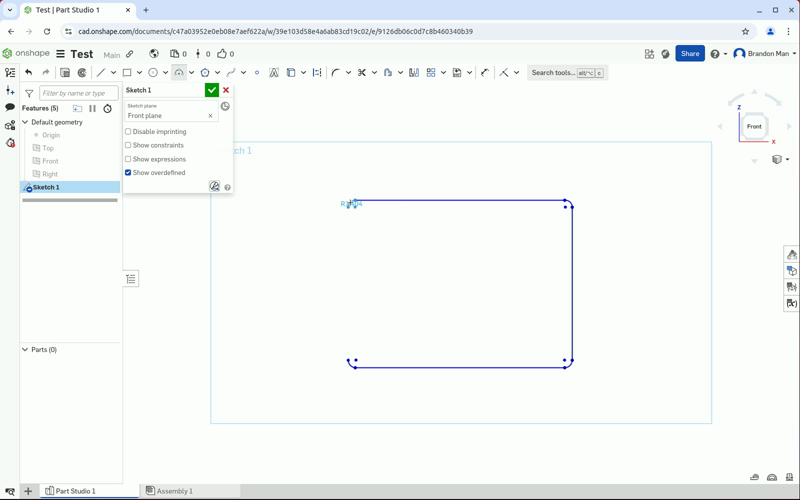
click(350, 202)
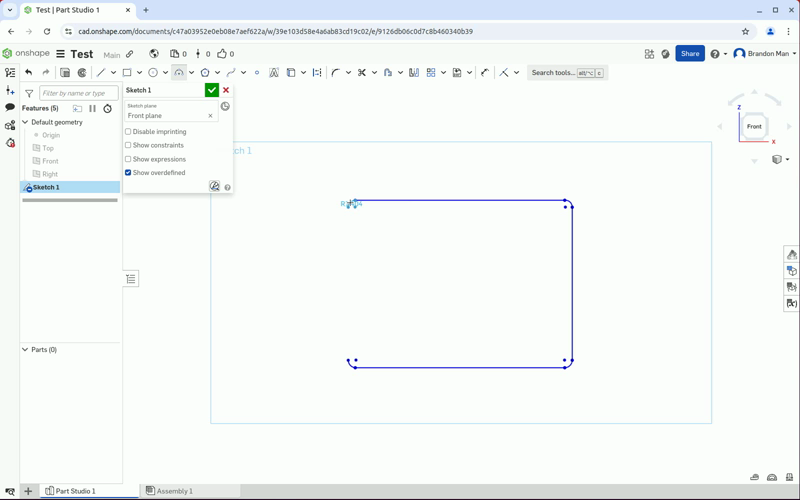
key_up(shift)
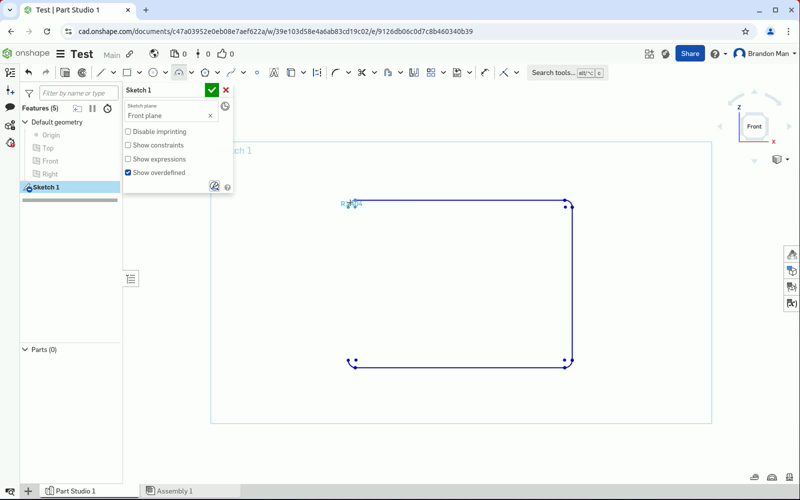
key(esc)
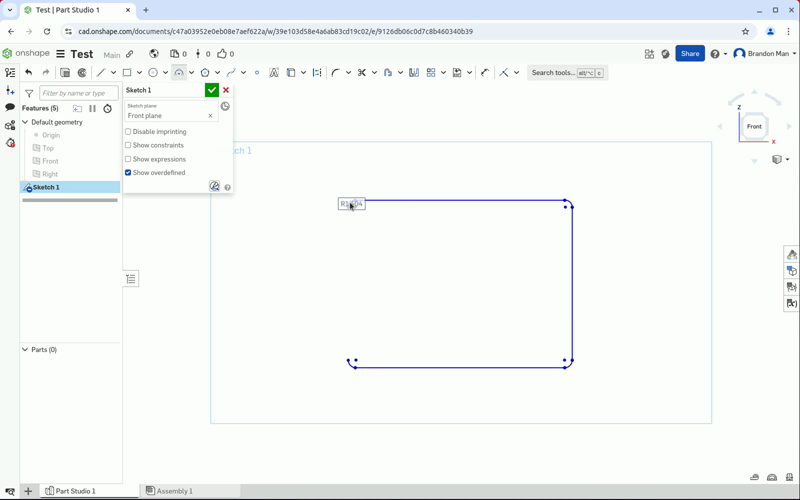
key(l)
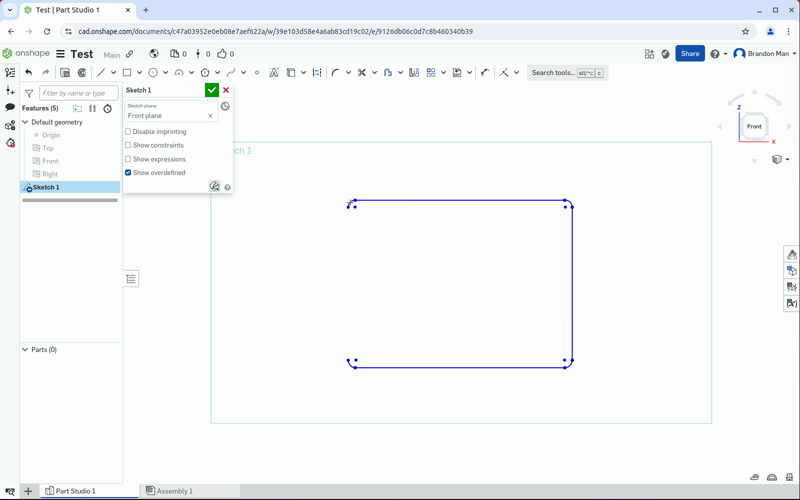
mouse_move(348, 207)
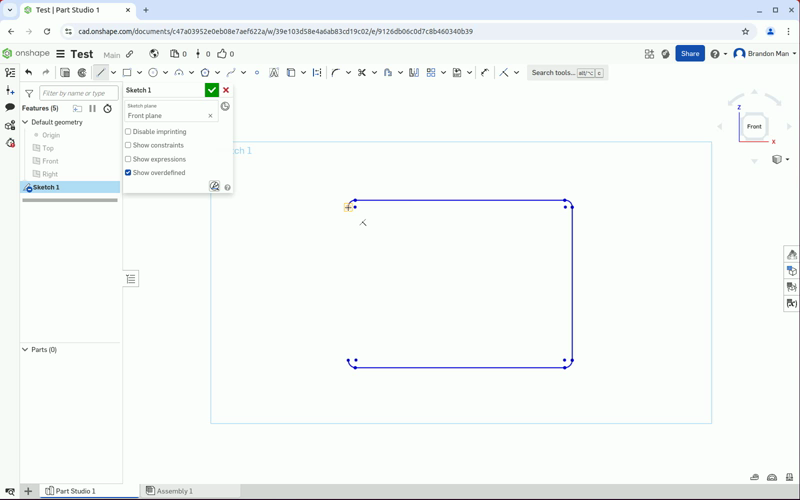
click(348, 207)
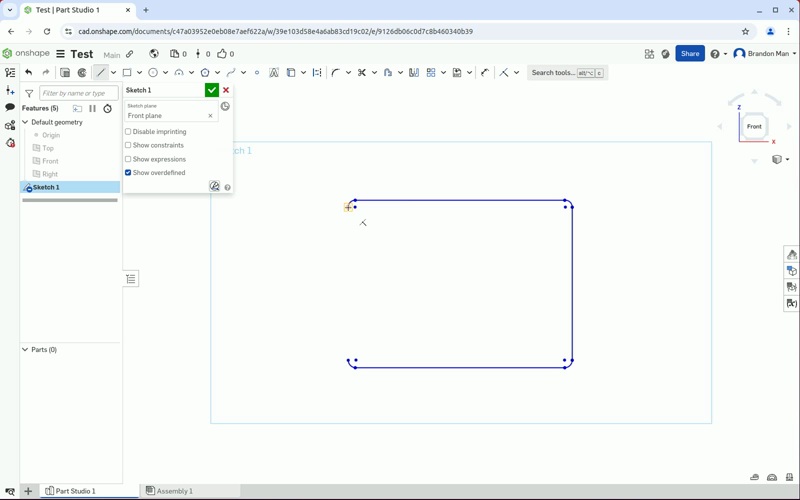
key_down(shift)
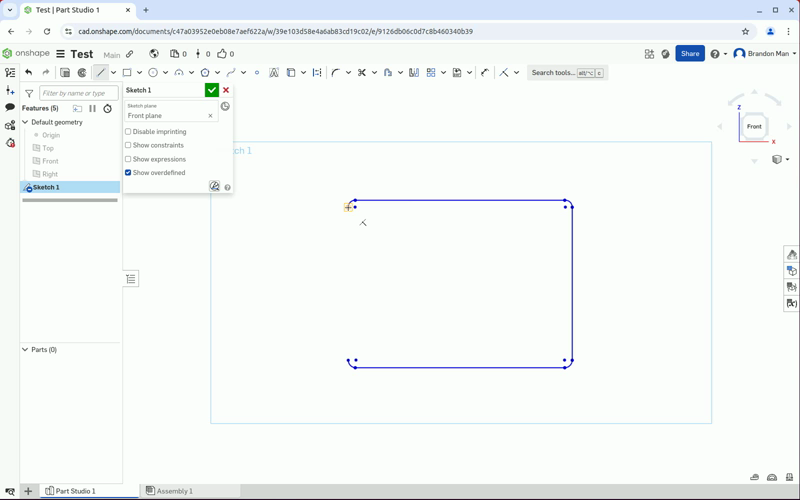
mouse_move(348, 360)
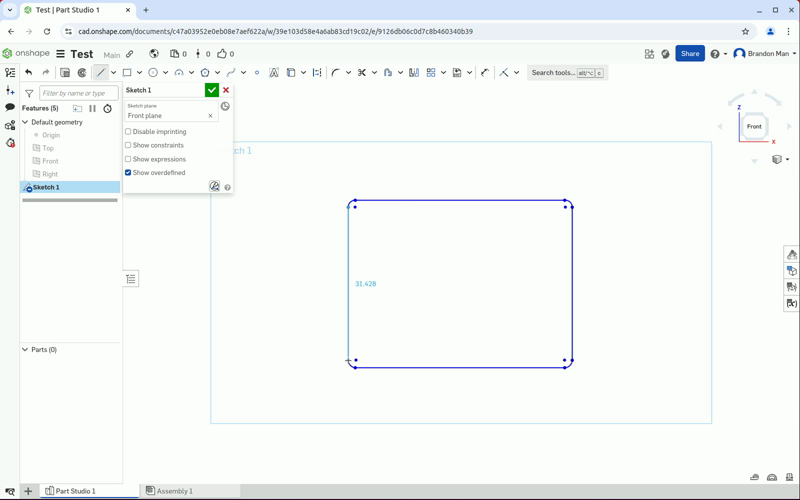
key_up(shift)
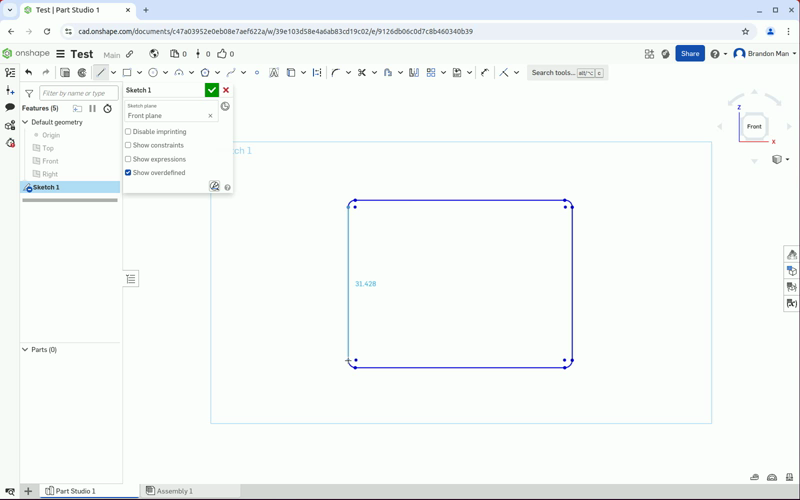
click(348, 360)
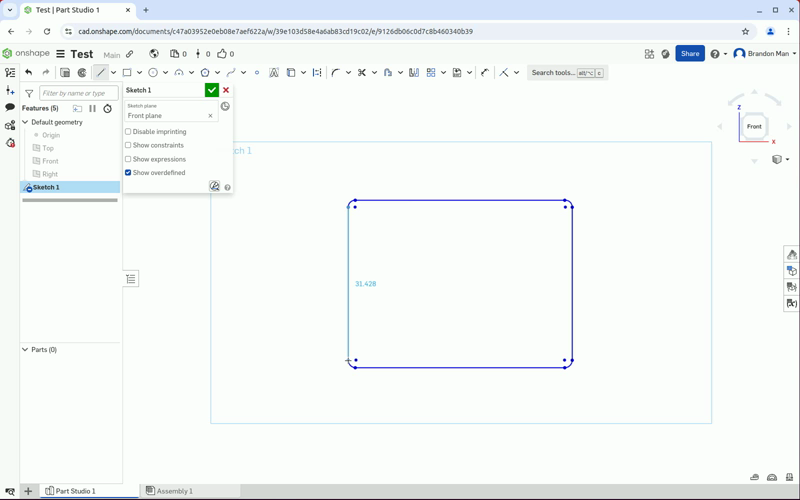
key(esc)
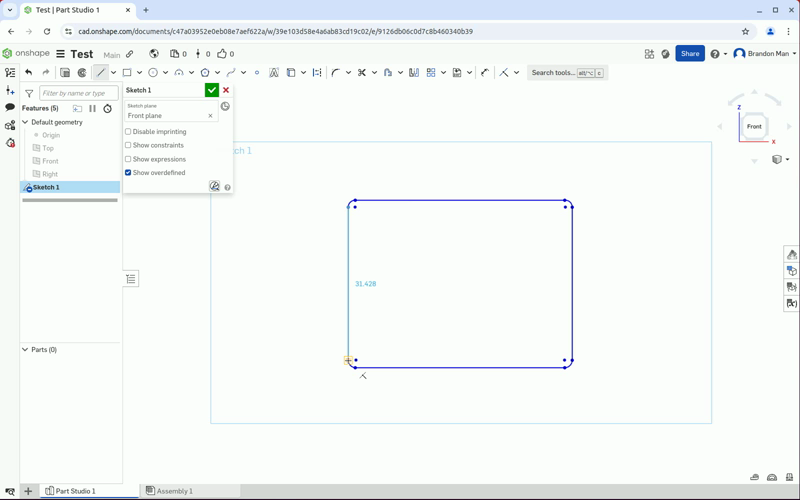
mouse_move(395, 273)
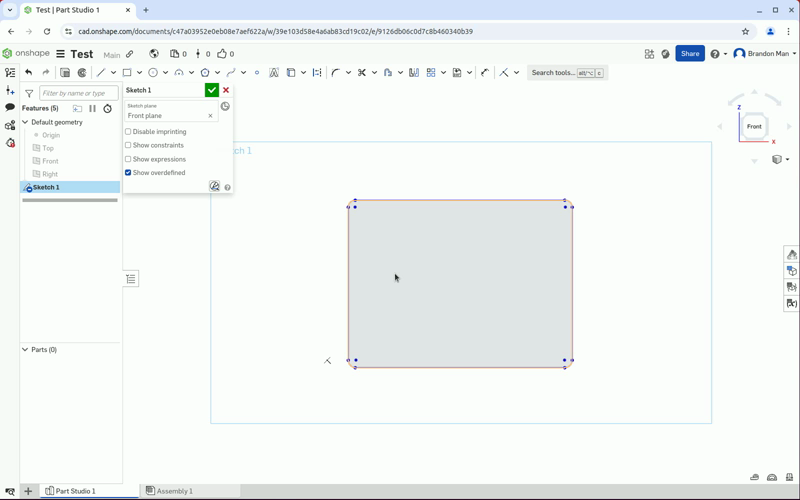
click(395, 273)
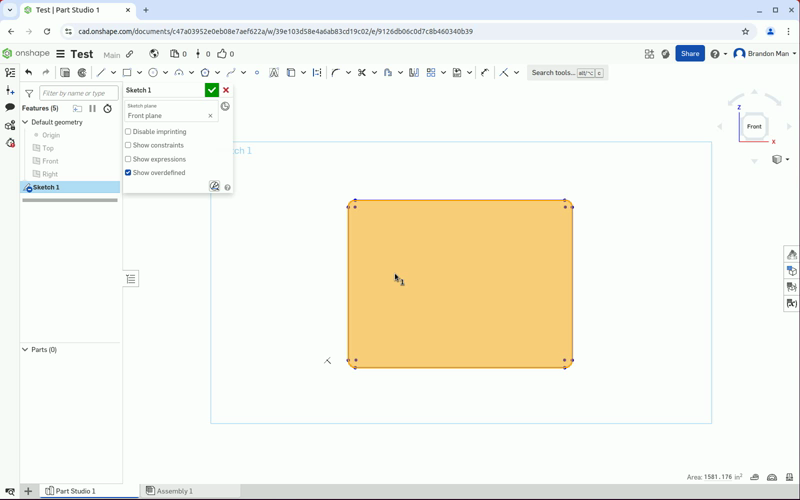
mouse_move(73, 352)
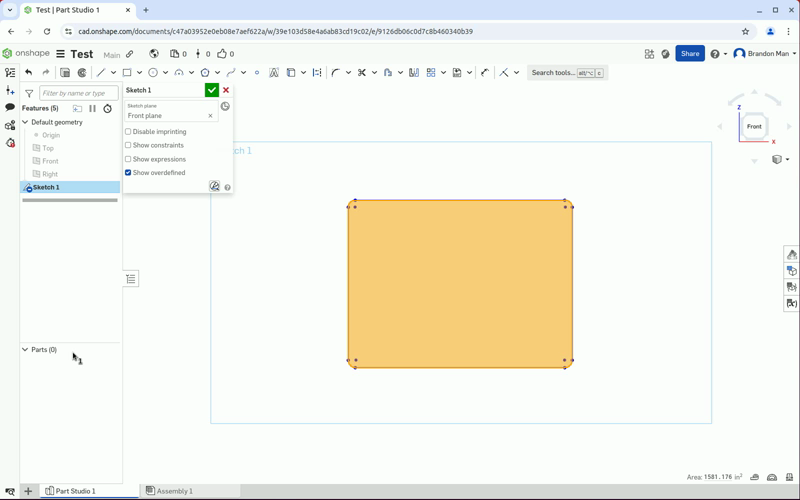
key(shift+y)
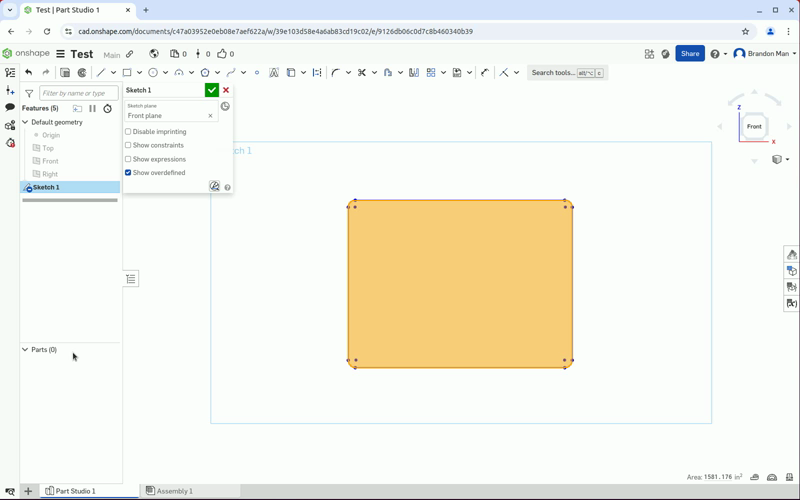
key(shift+e)
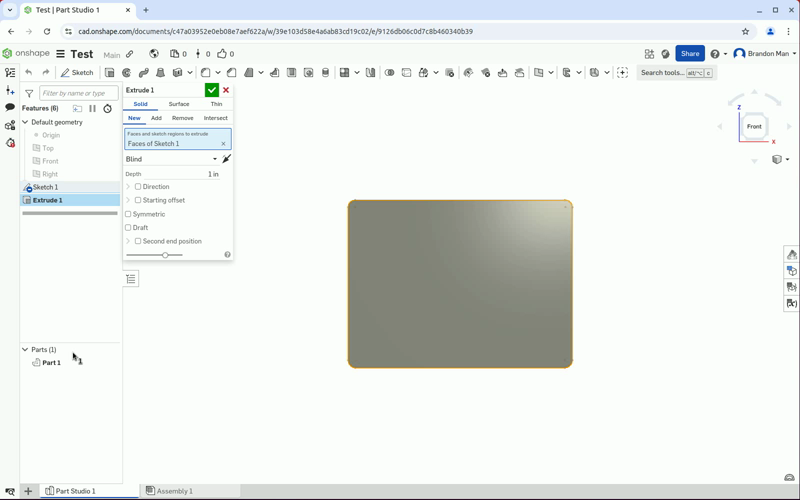
mouse_move(143, 106)
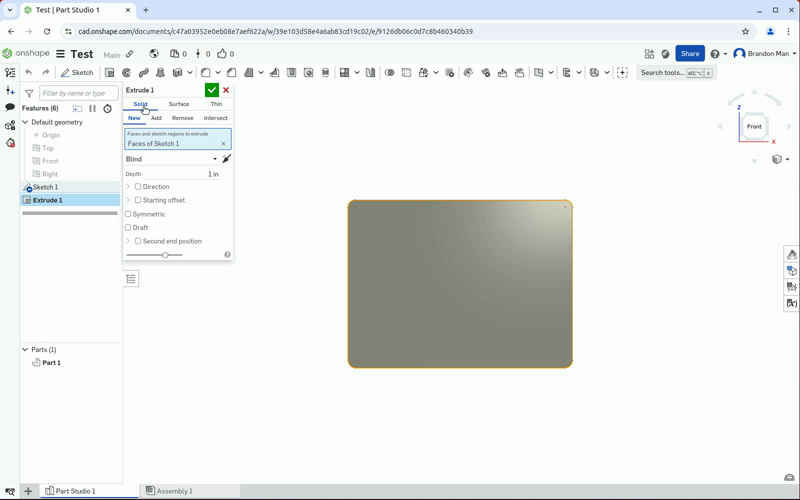
click(143, 106)
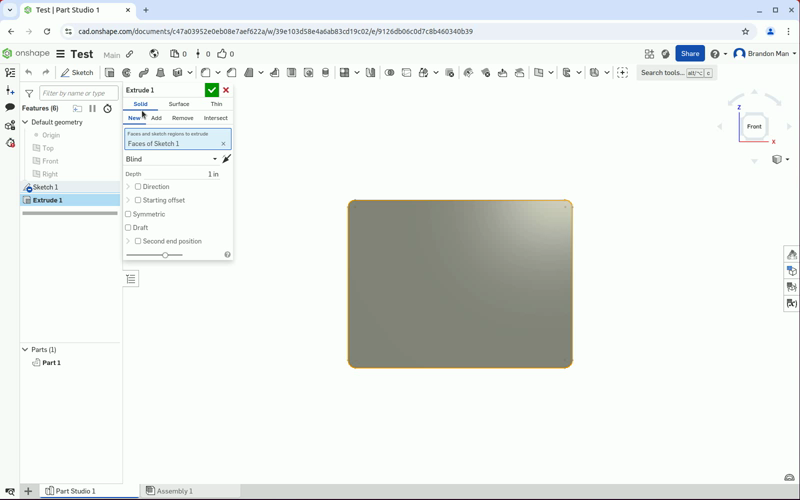
mouse_move(137, 120)
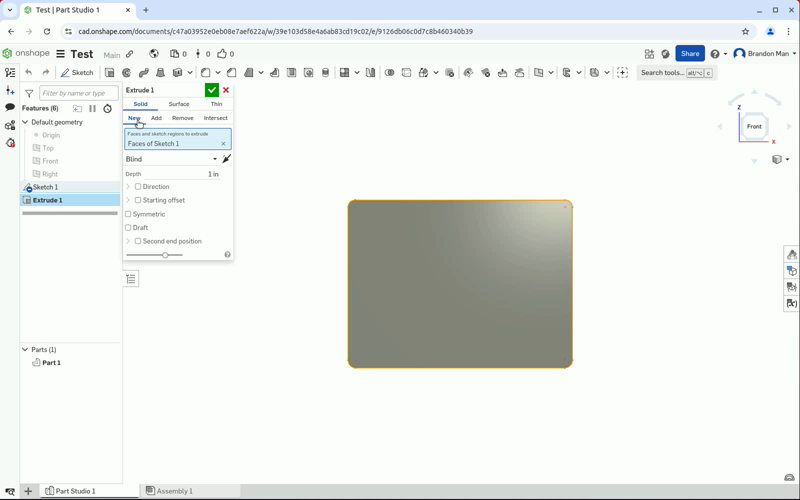
click(137, 120)
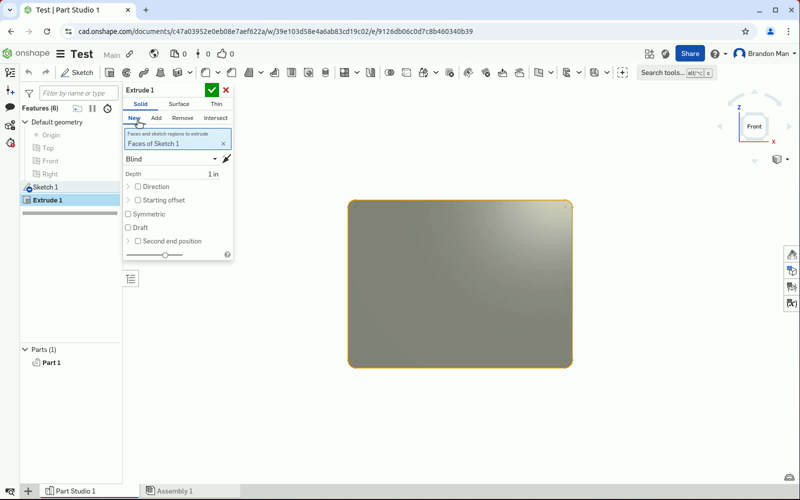
key(tab, 4)
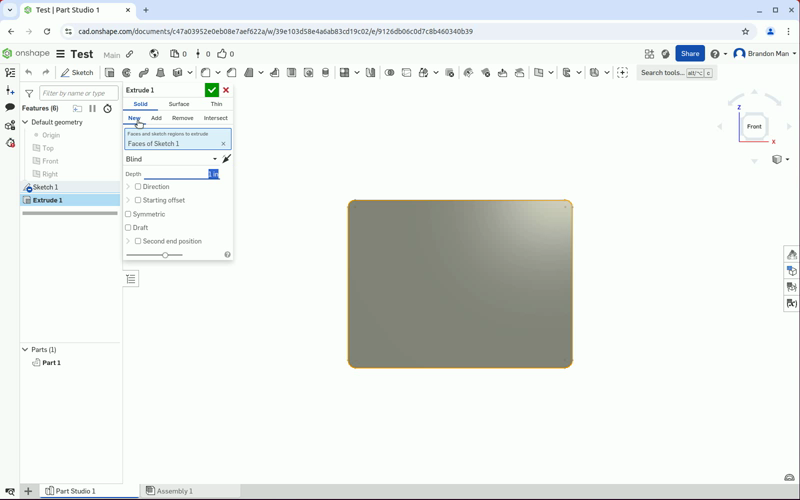
text(0.963)
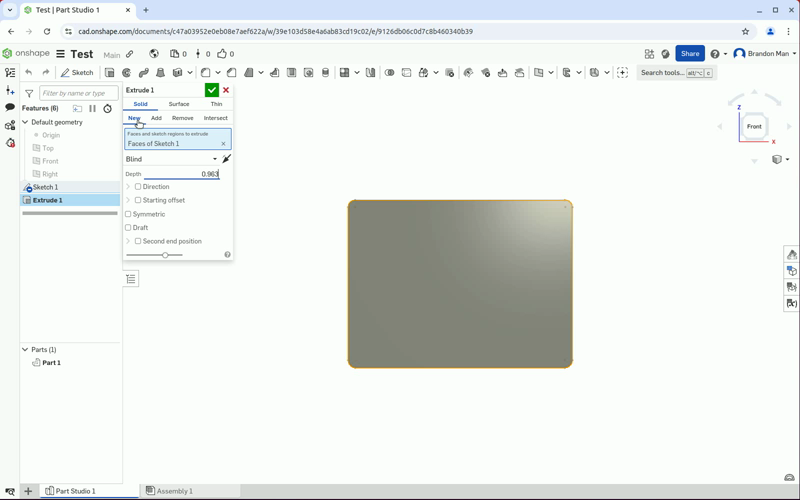
key(enter)
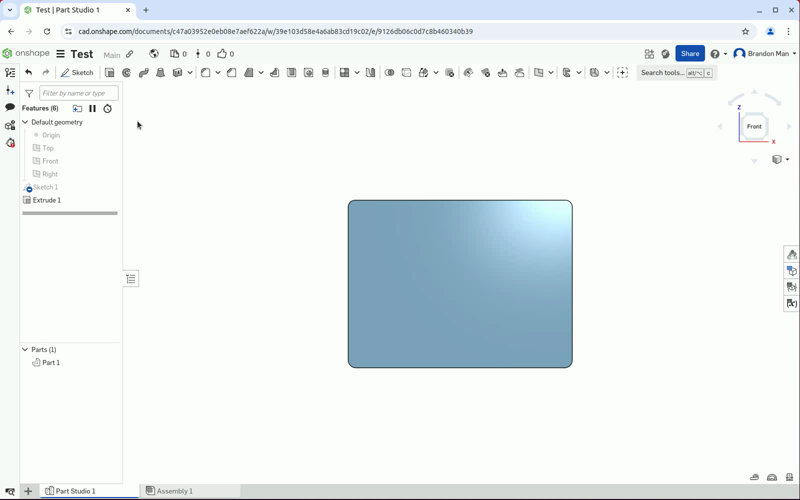
key(shift+h)
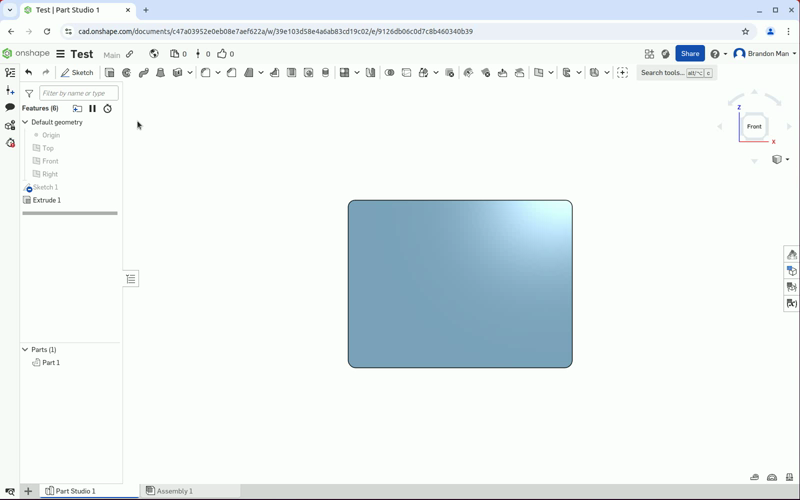
key(shift+h)
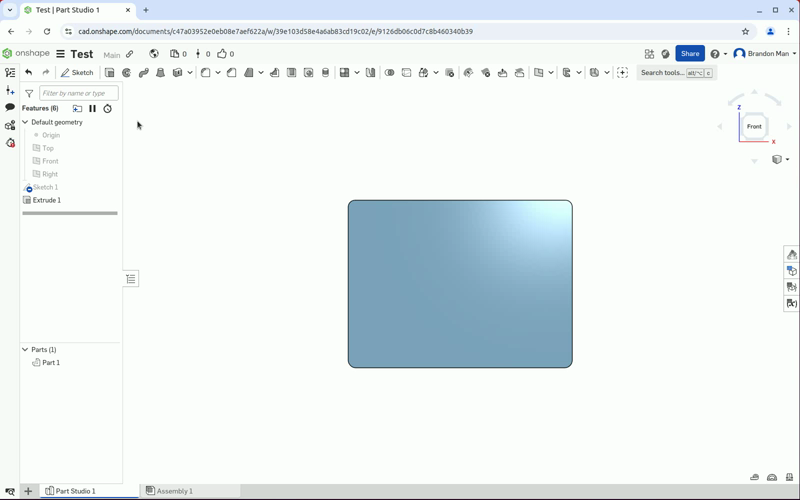
mouse_move(73, 189)
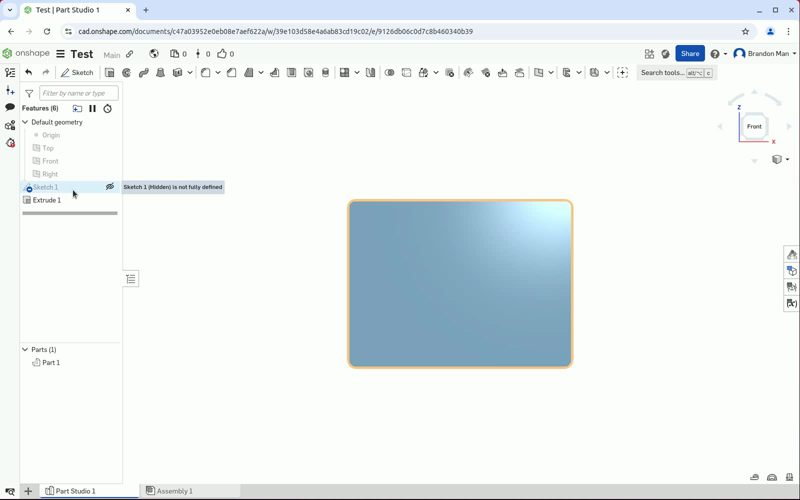
click(73, 189)
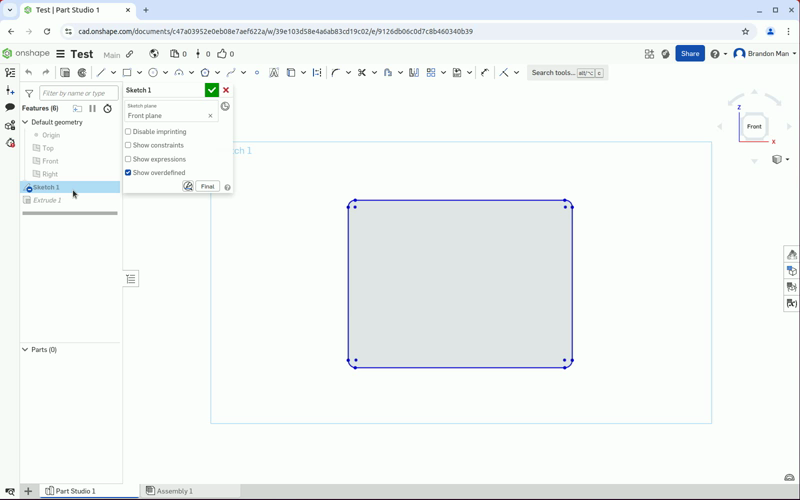
mouse_move(229, 92)
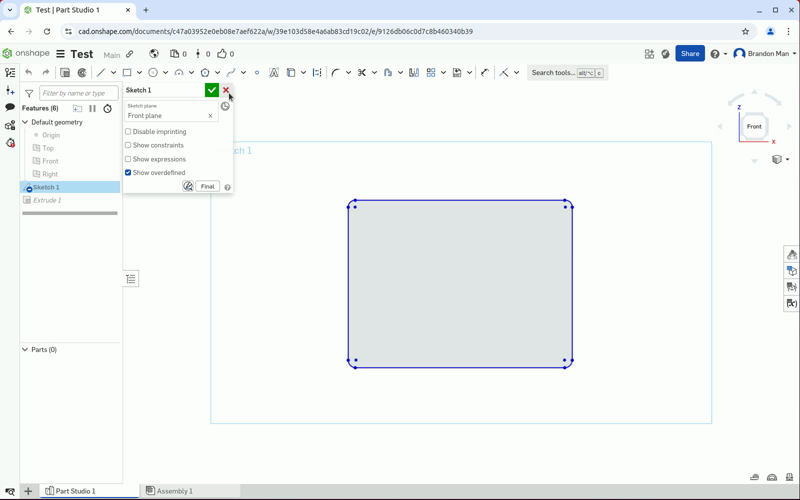
click(229, 92)
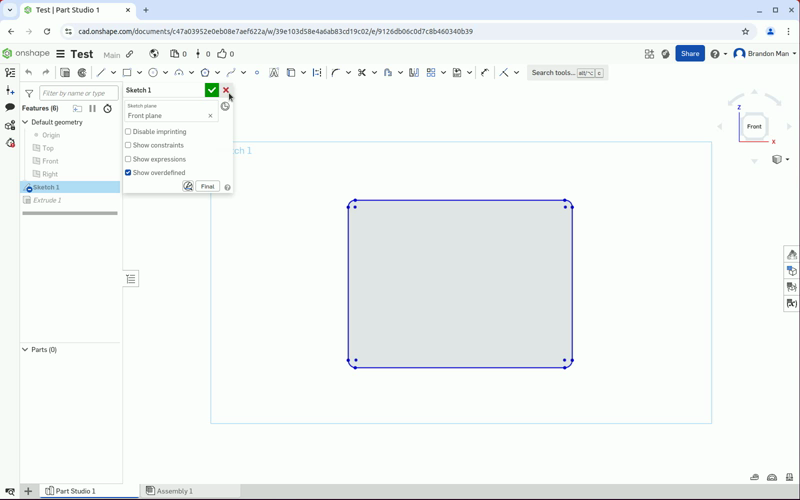
key(shift+s)
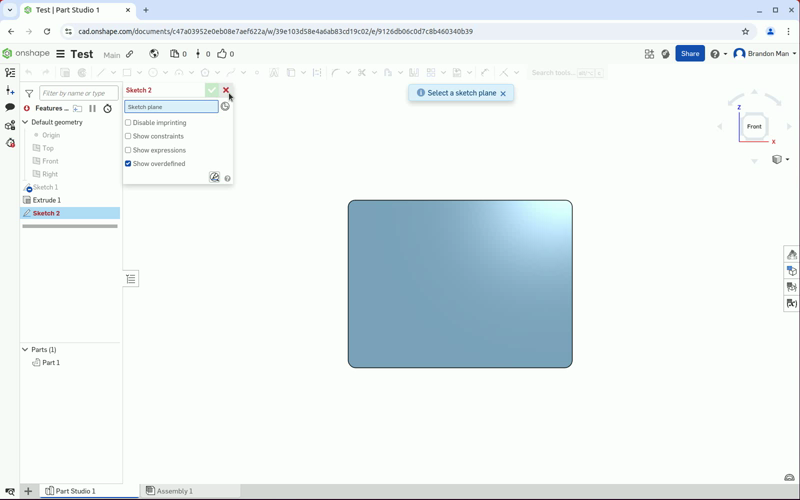
mouse_move(73, 163)
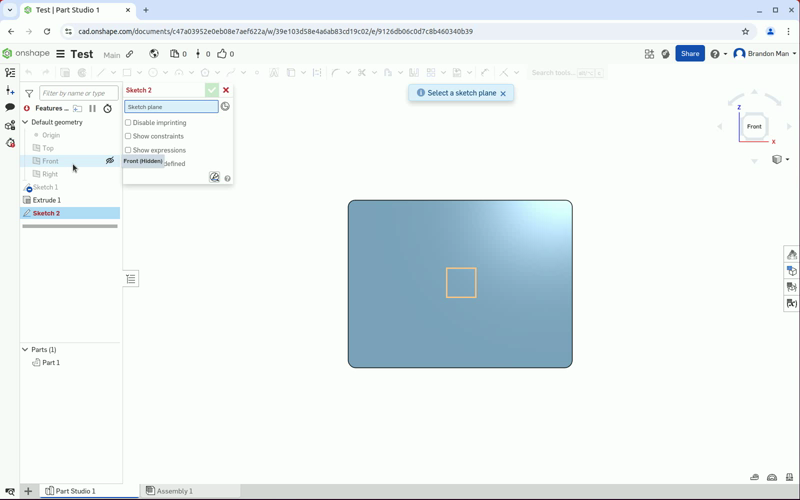
click(73, 163)
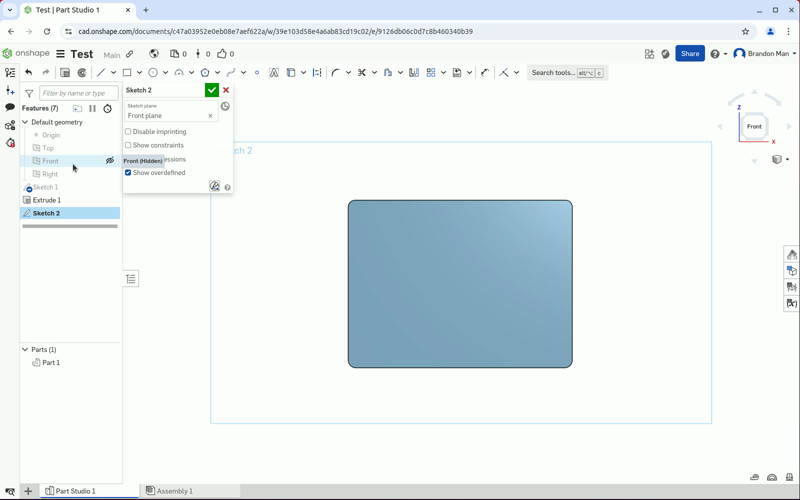
mouse_move(73, 352)
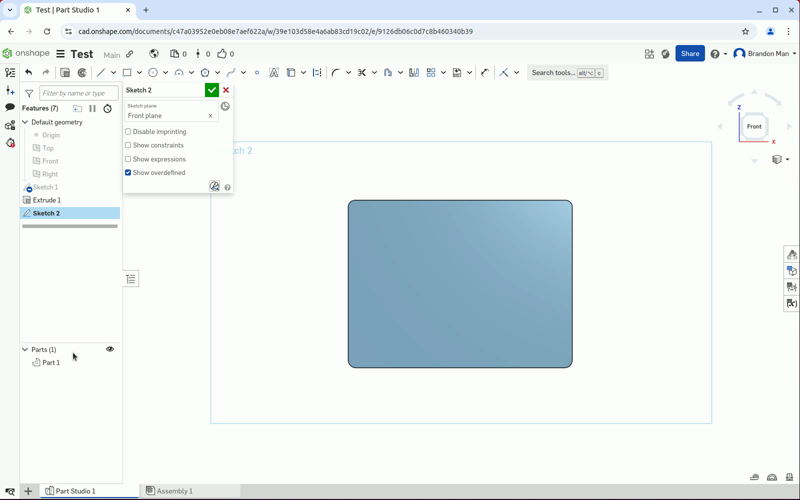
key(y)
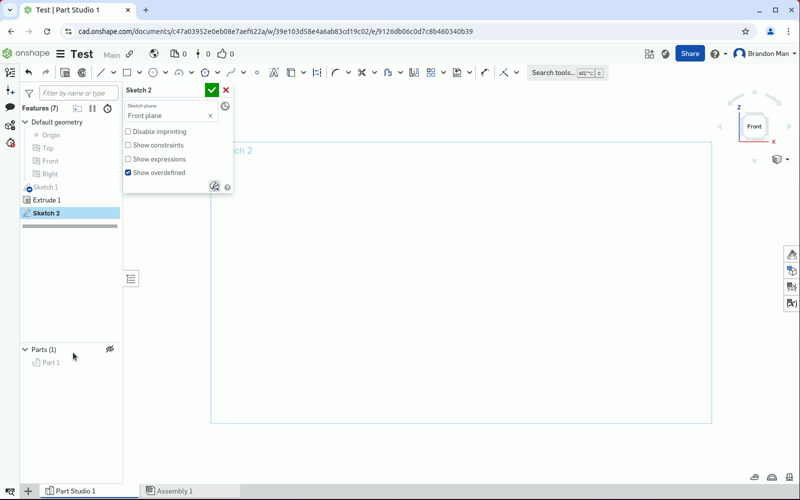
key(c)
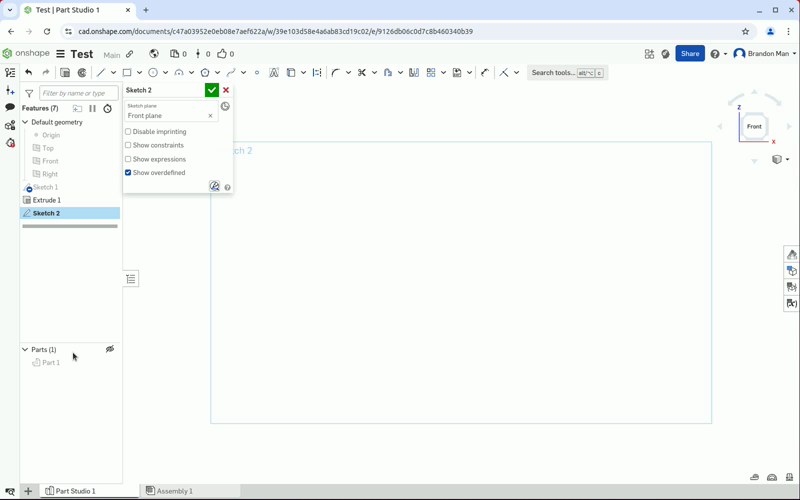
key_down(shift)
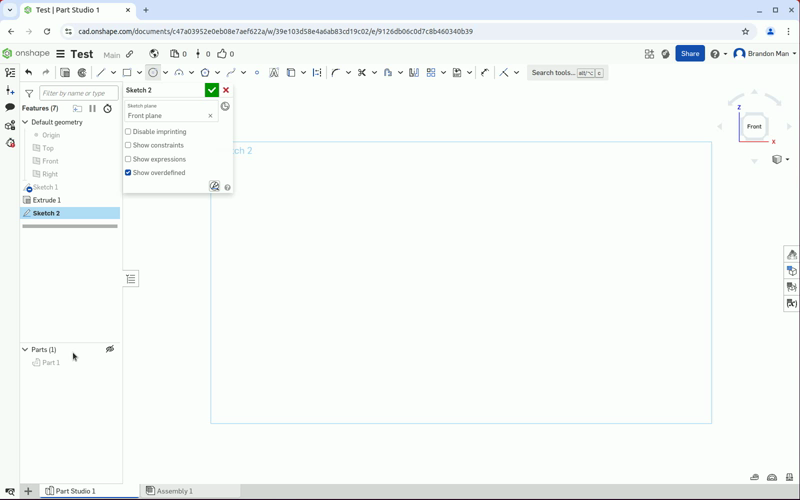
mouse_move(355, 205)
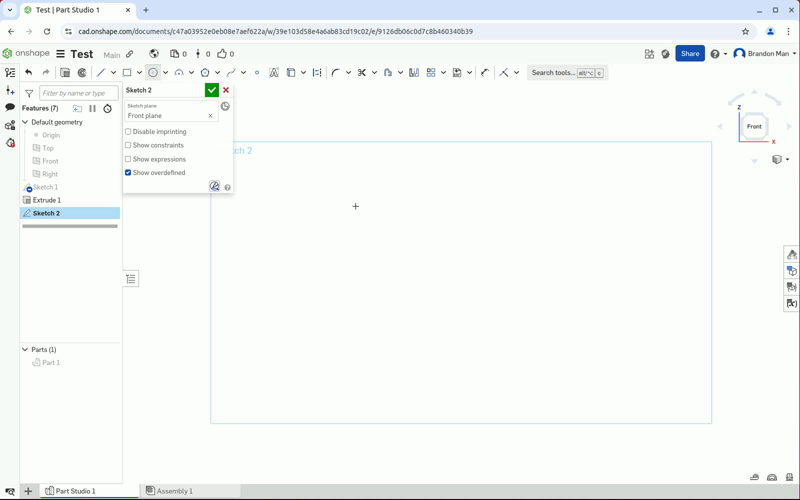
click(355, 205)
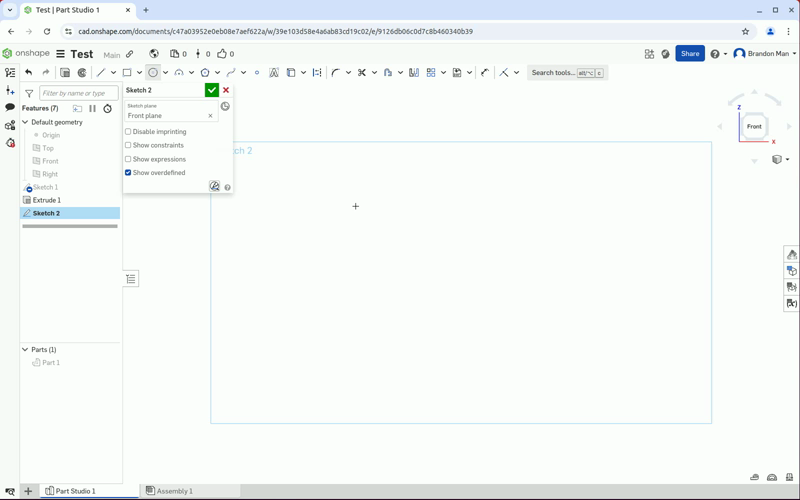
key_up(shift)
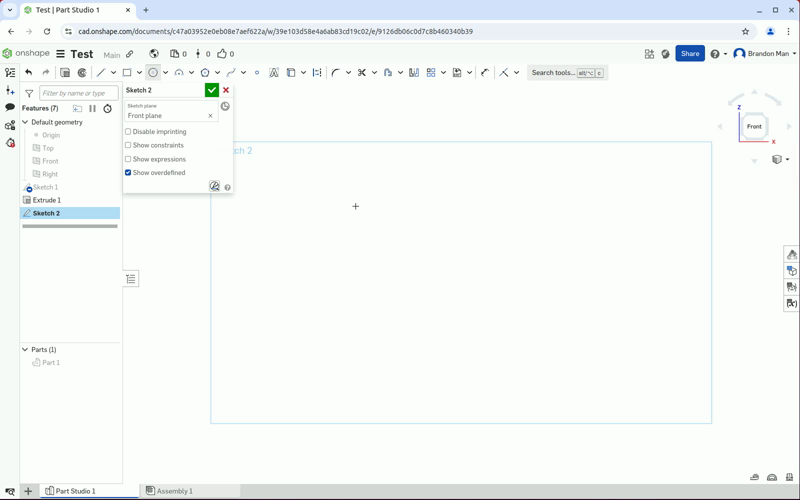
mouse_move(358, 205)
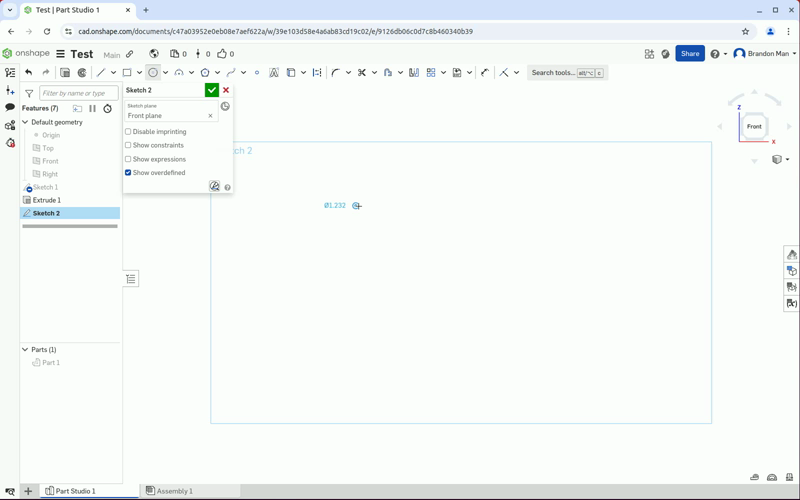
click(358, 205)
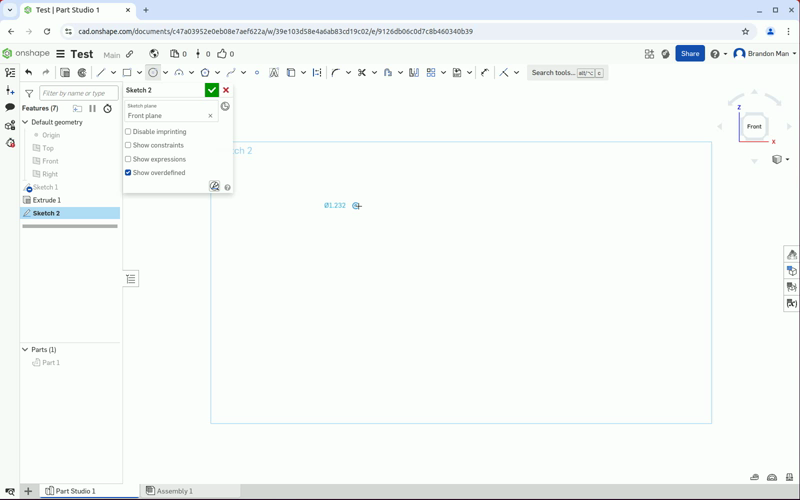
key(esc)
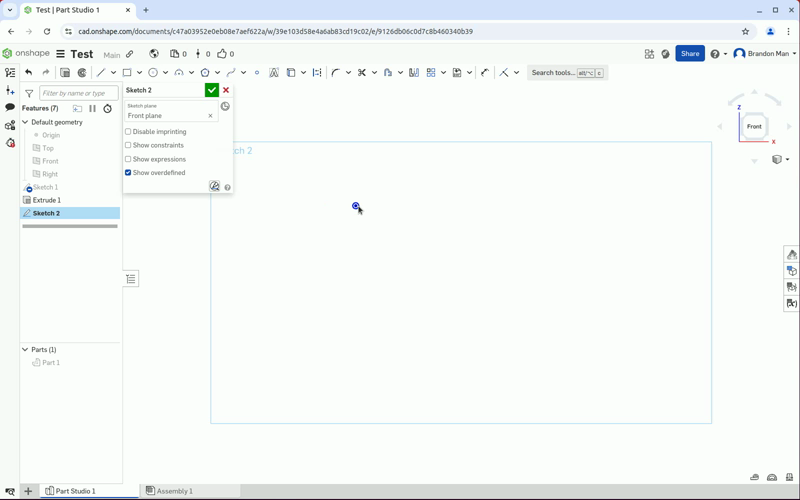
mouse_move(355, 203)
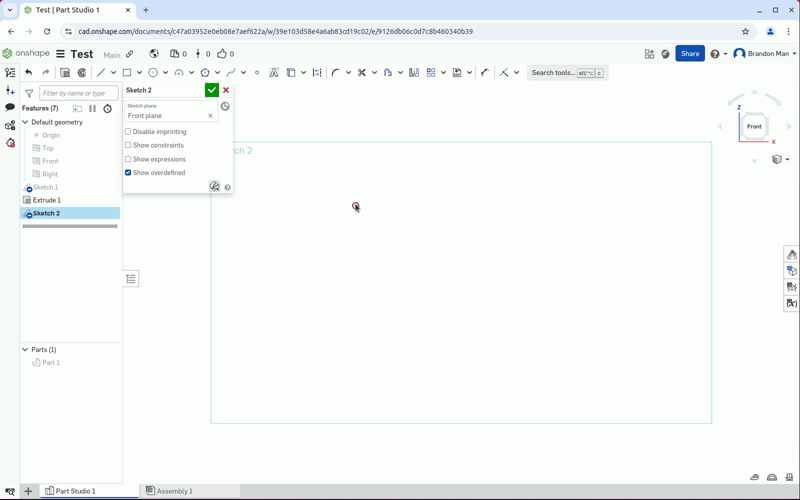
scroll(6)
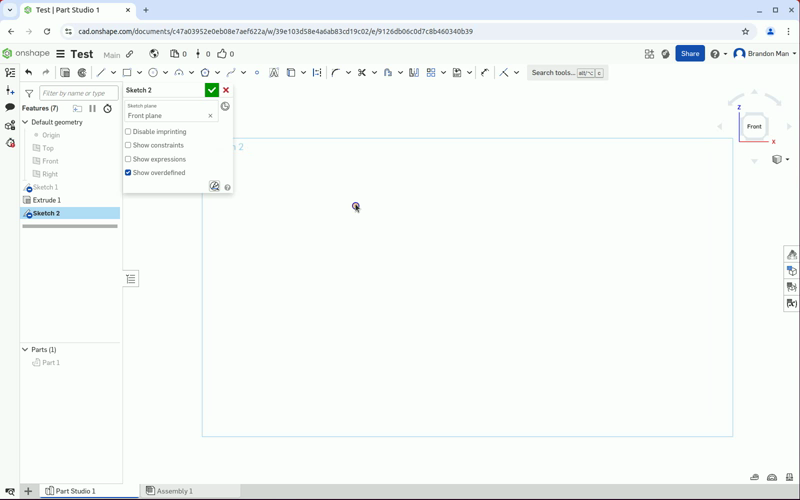
scroll(6)
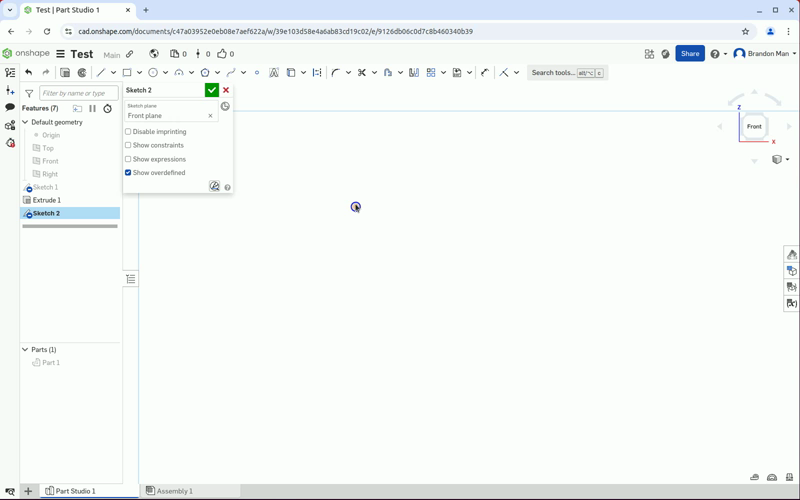
scroll(6)
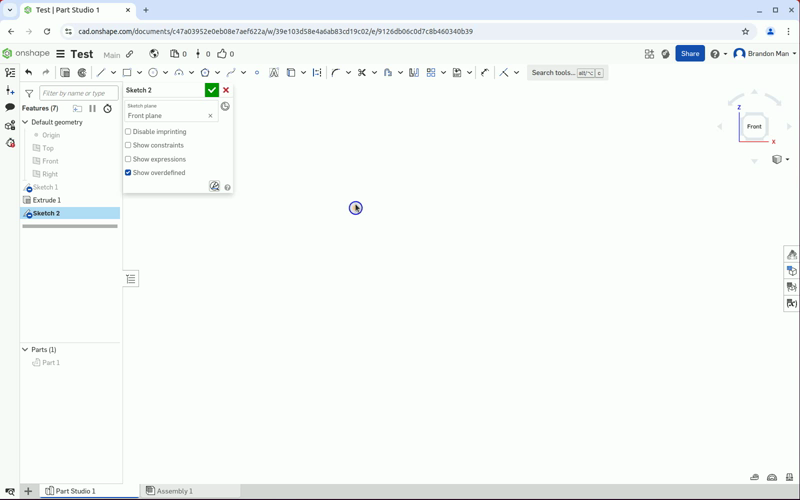
scroll(6)
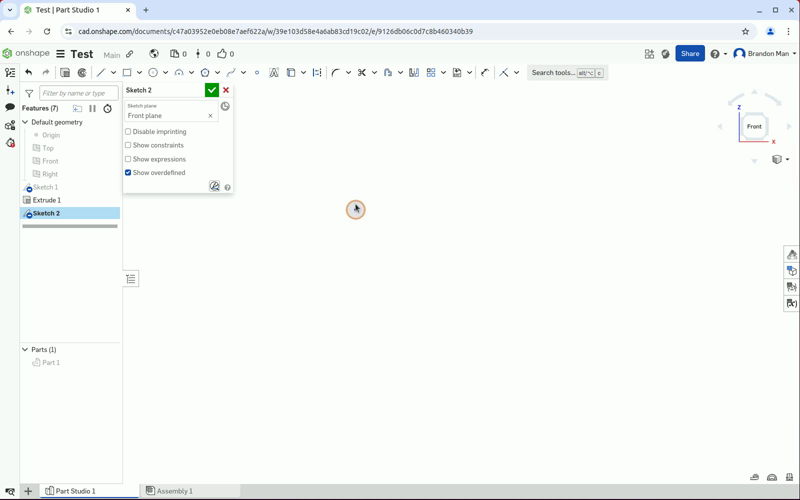
scroll(6)
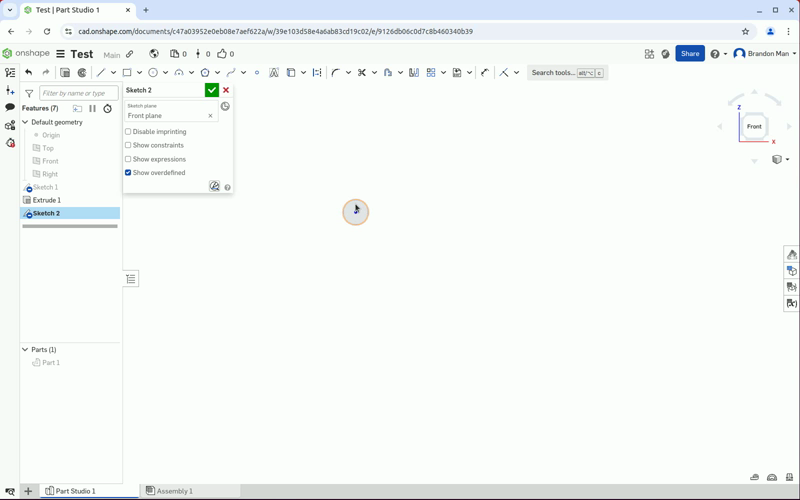
scroll(6)
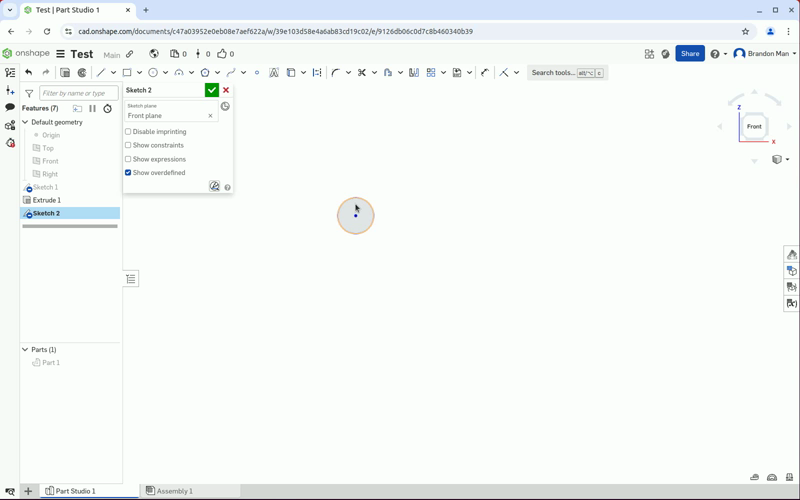
scroll(6)
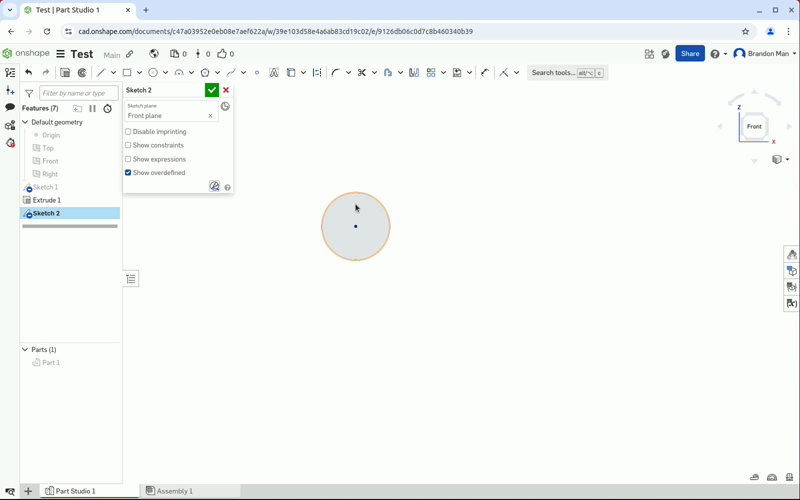
click(355, 203)
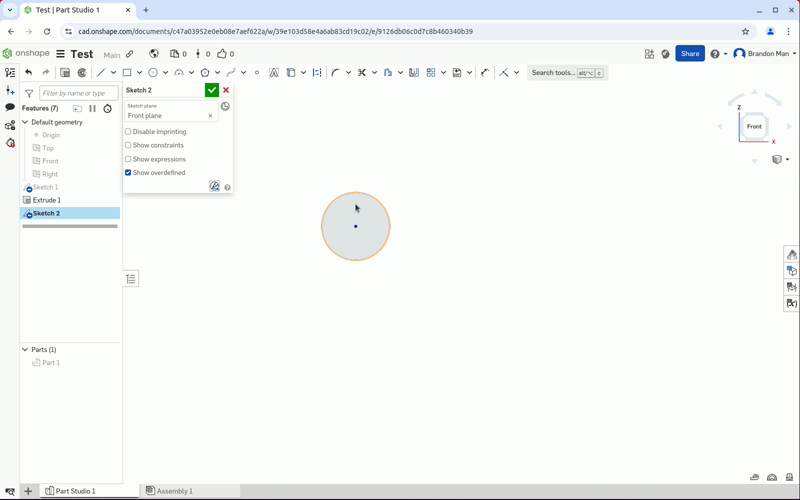
scroll(-6)
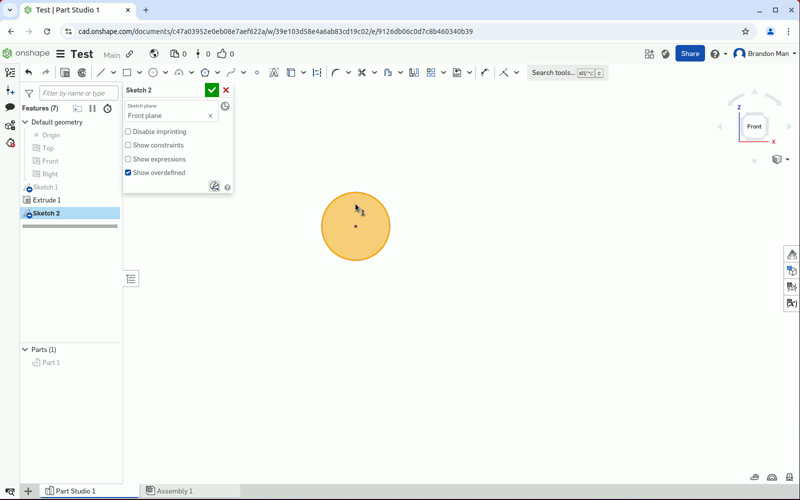
scroll(-6)
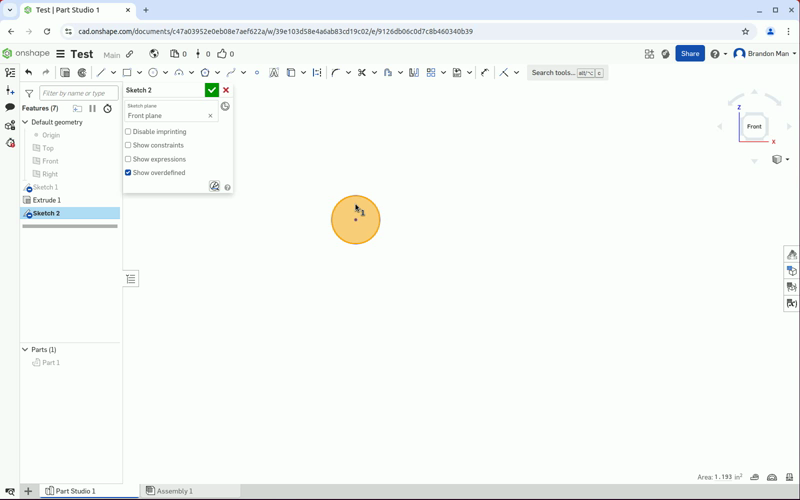
scroll(-6)
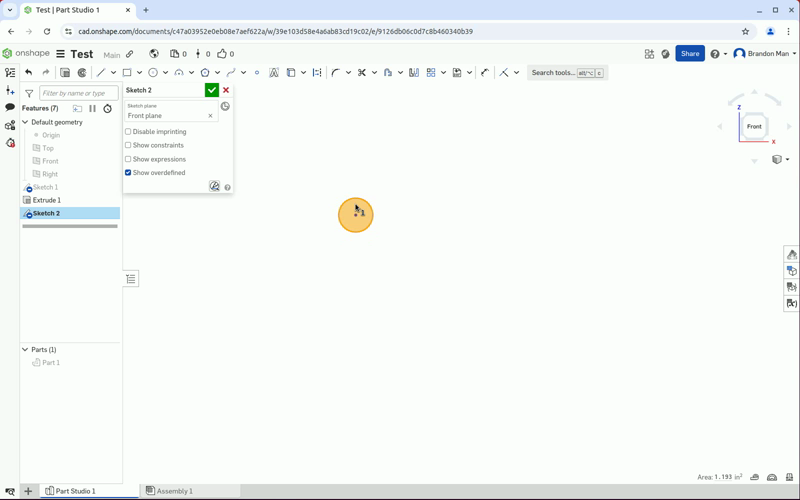
scroll(-6)
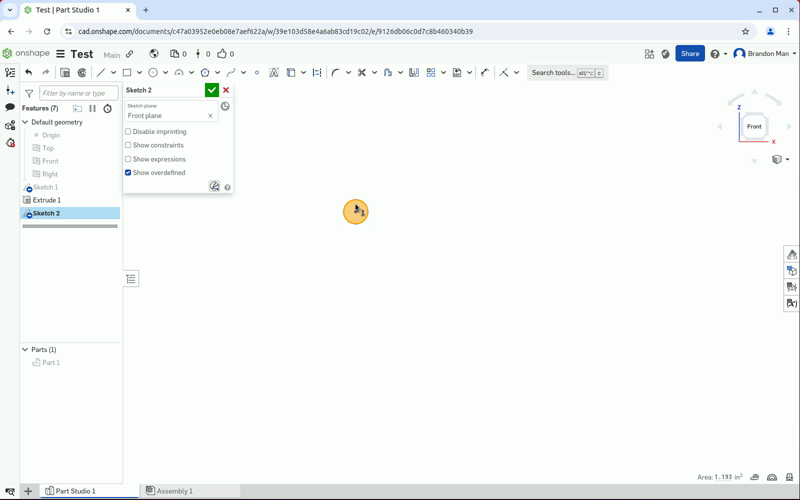
scroll(-6)
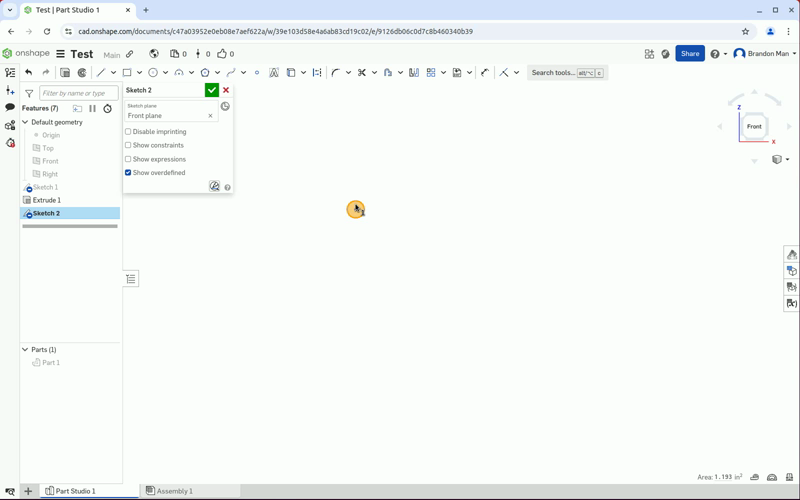
scroll(-6)
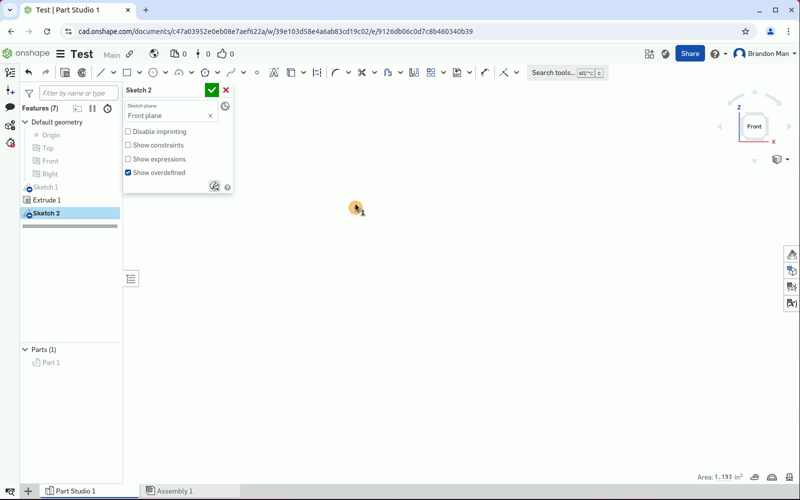
scroll(-6)
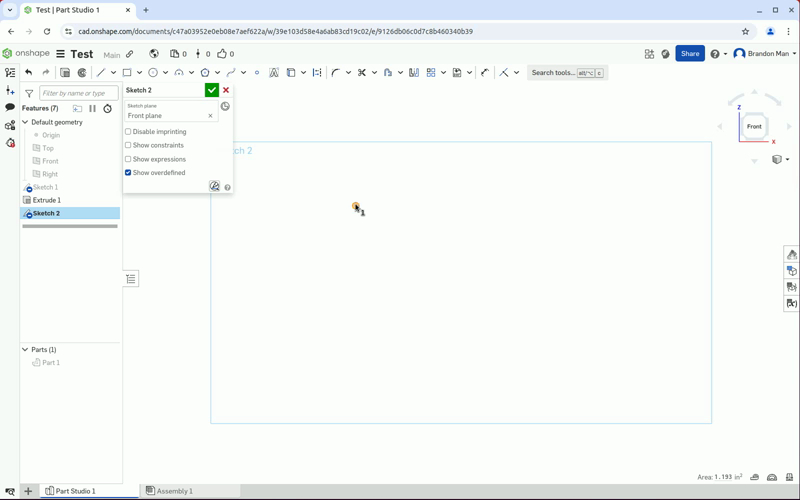
mouse_move(73, 352)
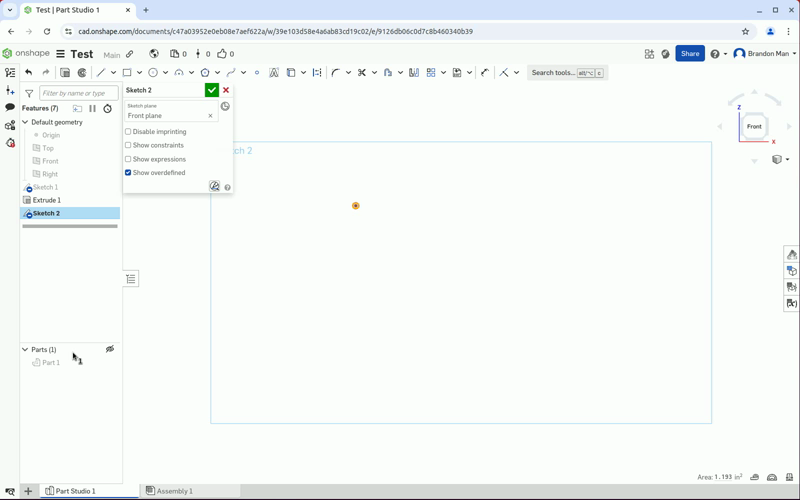
key(shift+y)
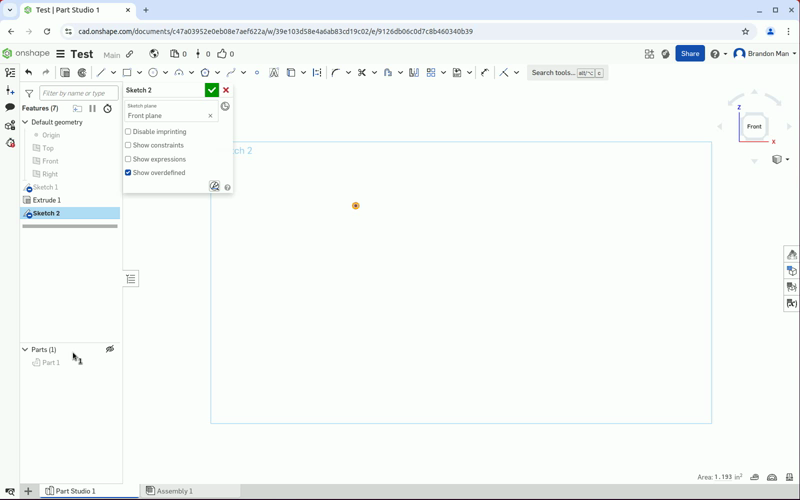
key(shift+e)
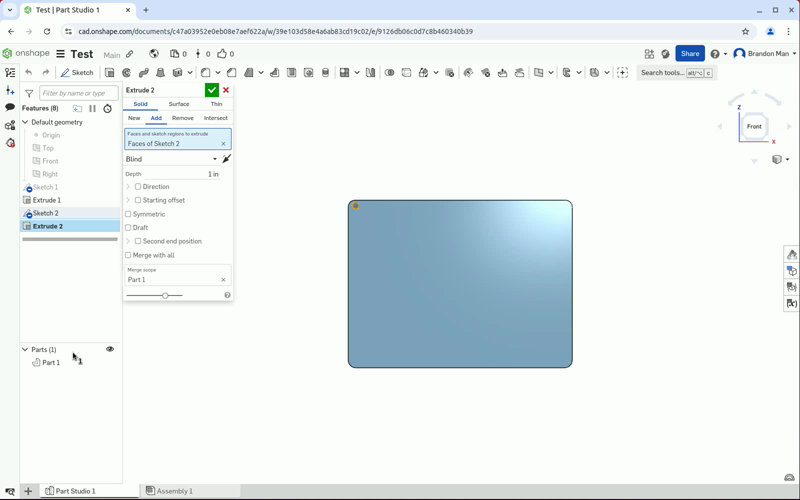
mouse_move(143, 106)
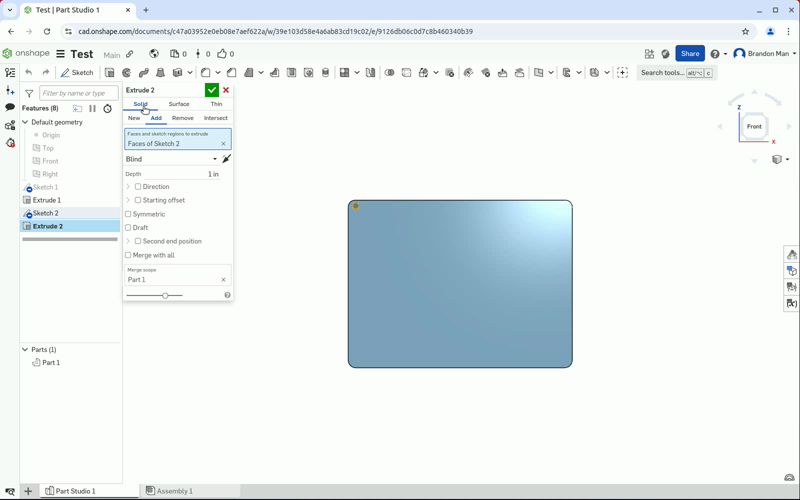
click(143, 106)
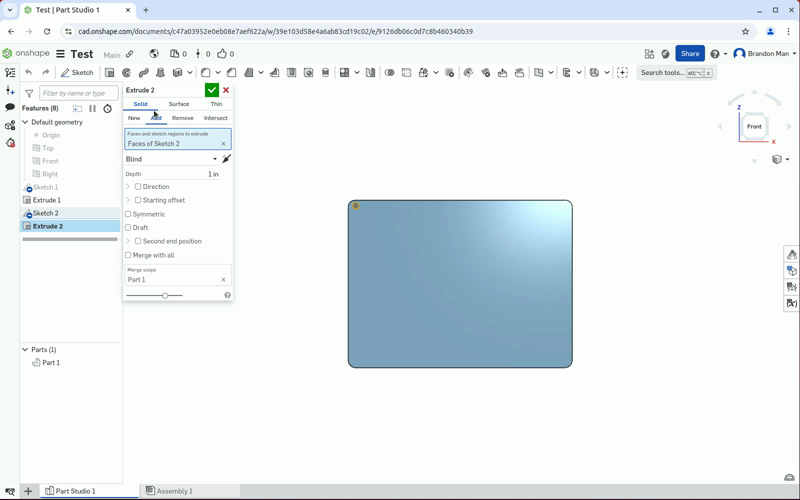
mouse_move(186, 120)
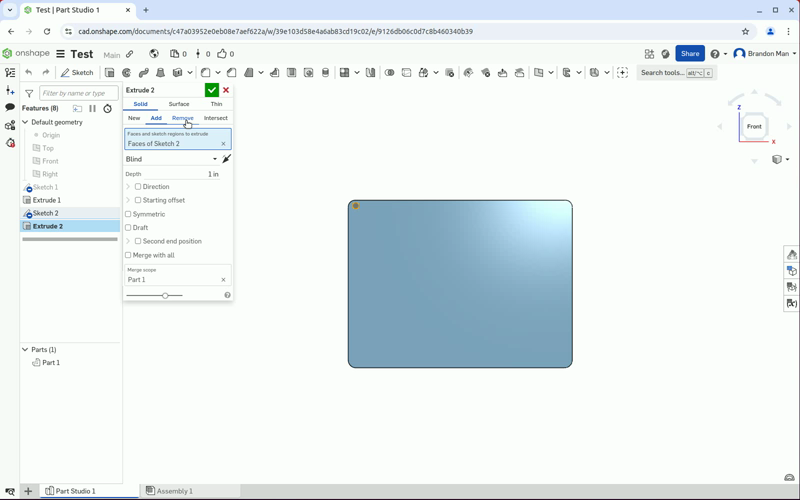
click(186, 120)
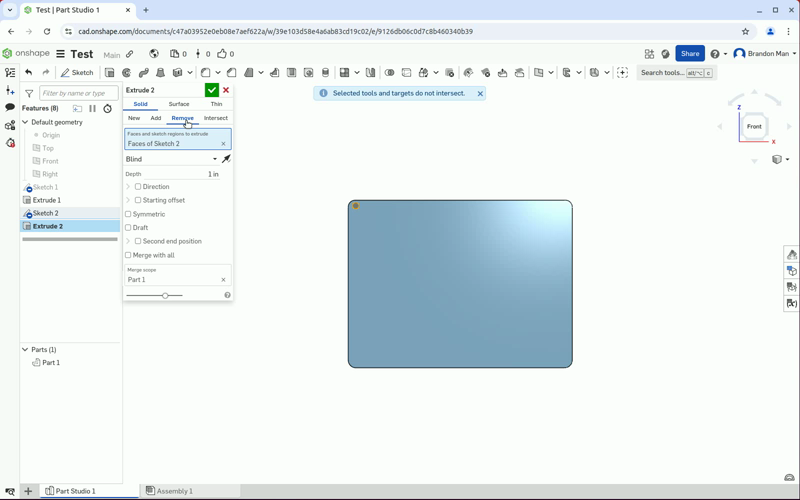
key(tab, 4)
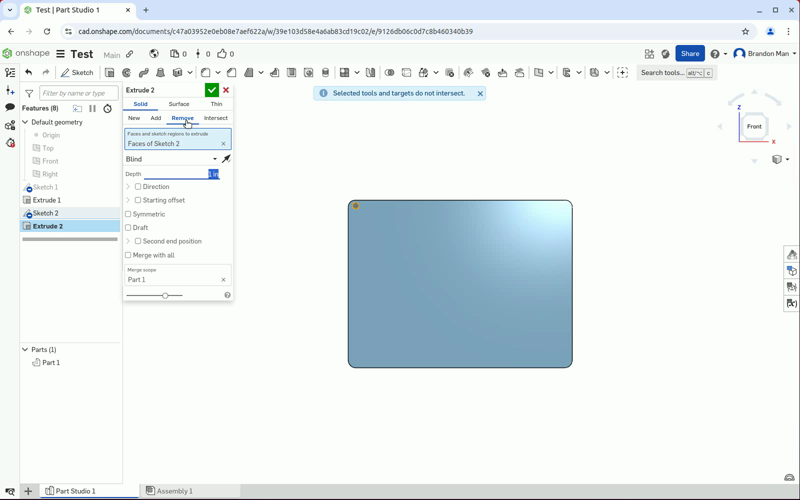
text(-7.221)
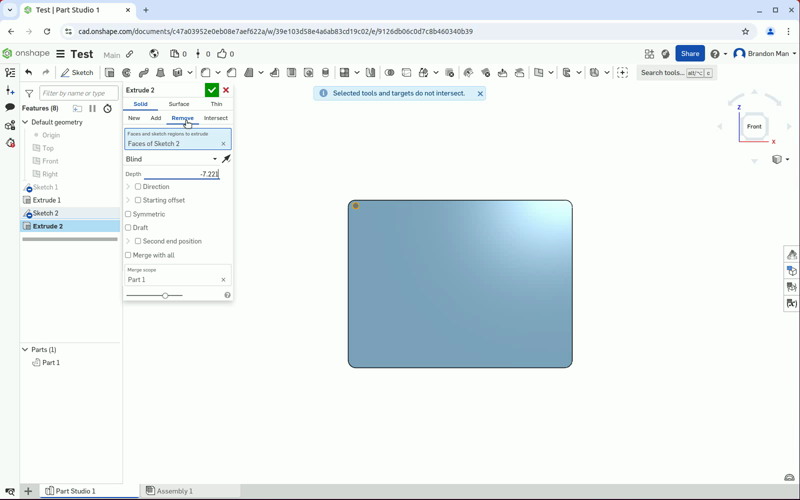
key(tab, 6)
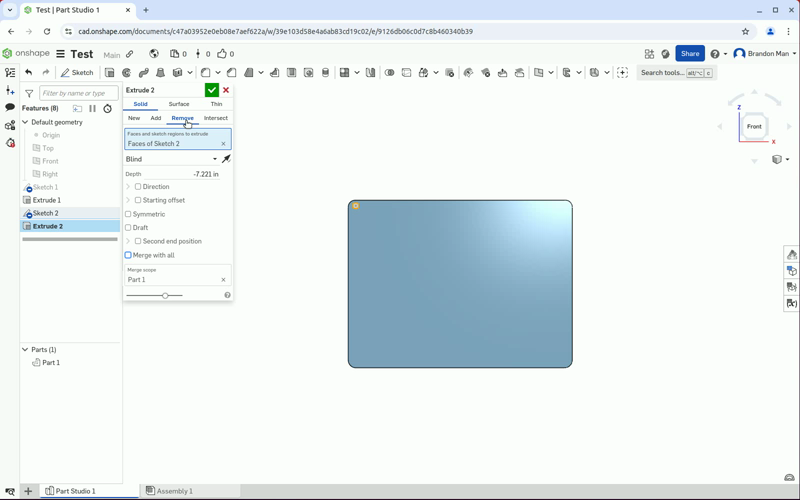
key(space)
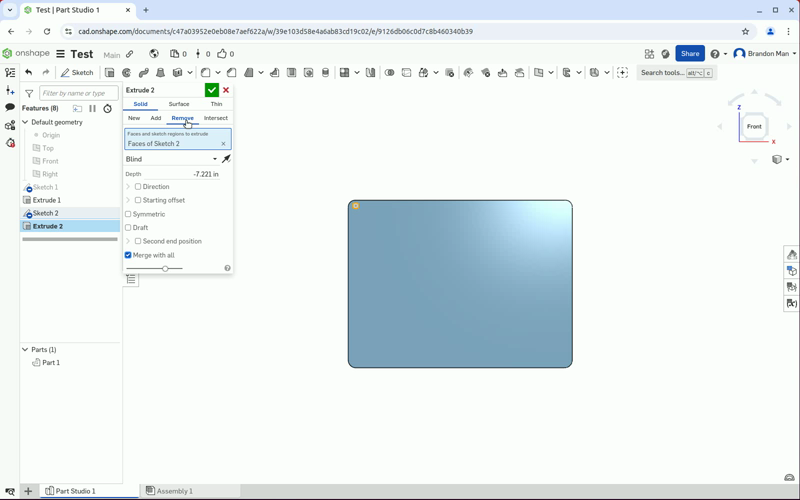
key(enter)
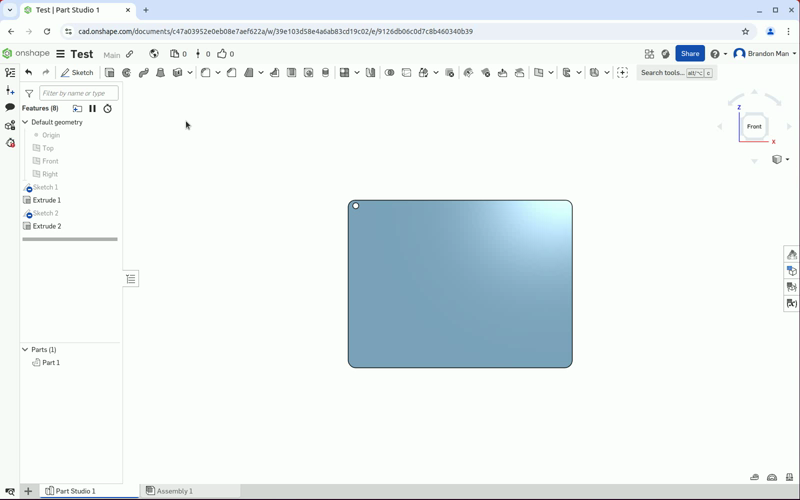
key(shift+h)
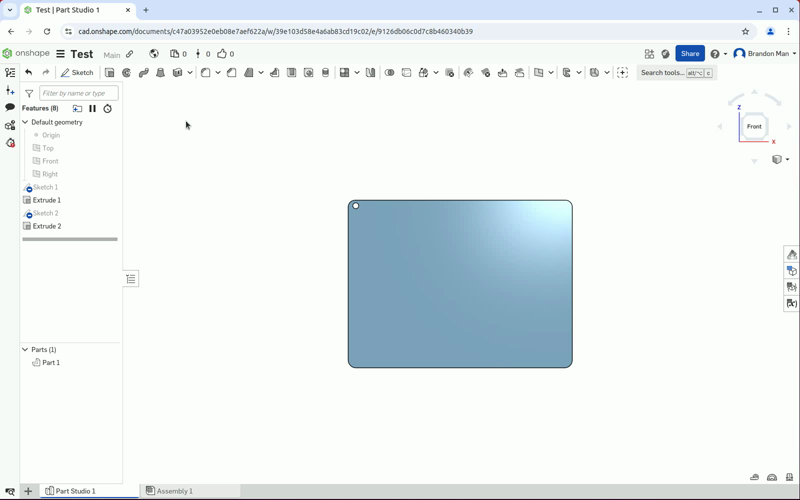
key(shift+h)
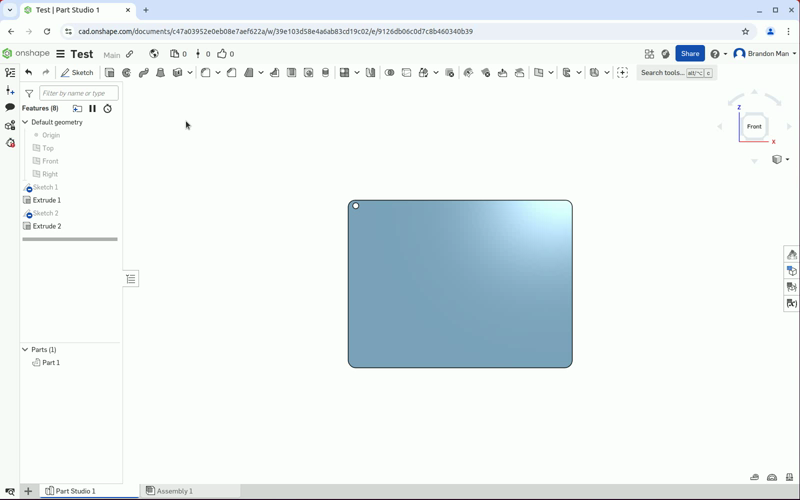
mouse_move(73, 189)
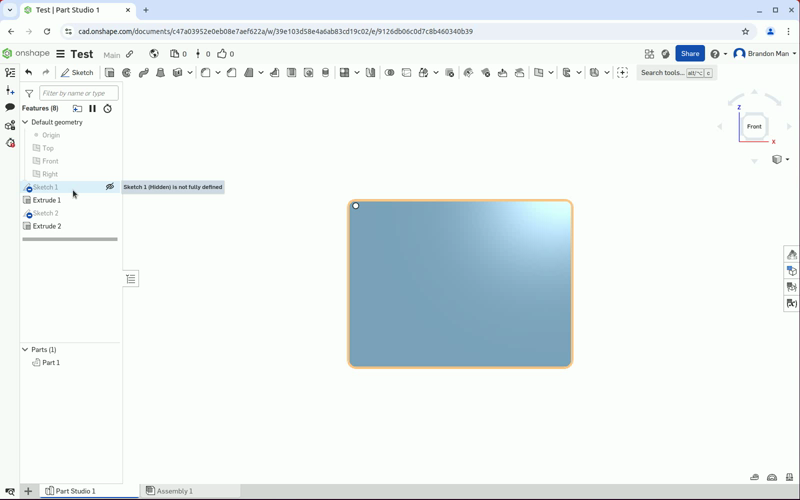
click(73, 189)
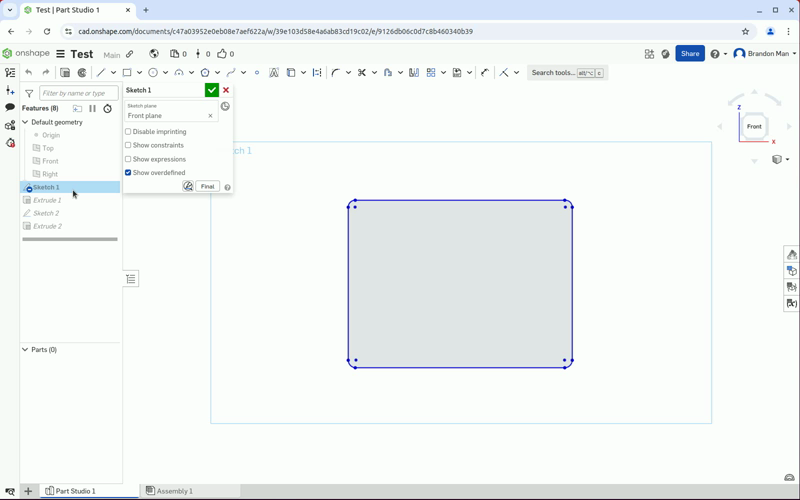
mouse_move(229, 92)
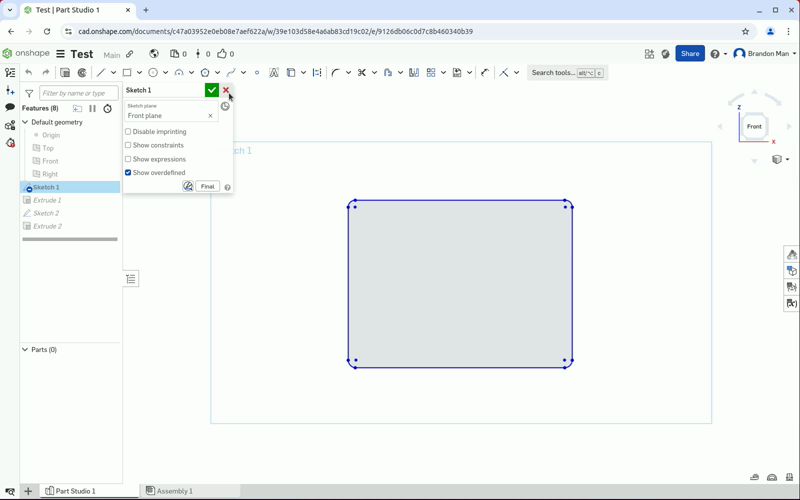
click(229, 92)
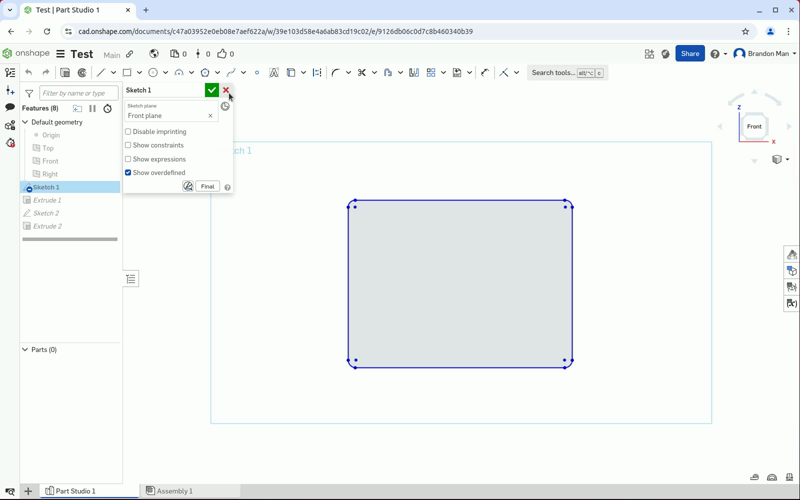
key(shift+s)
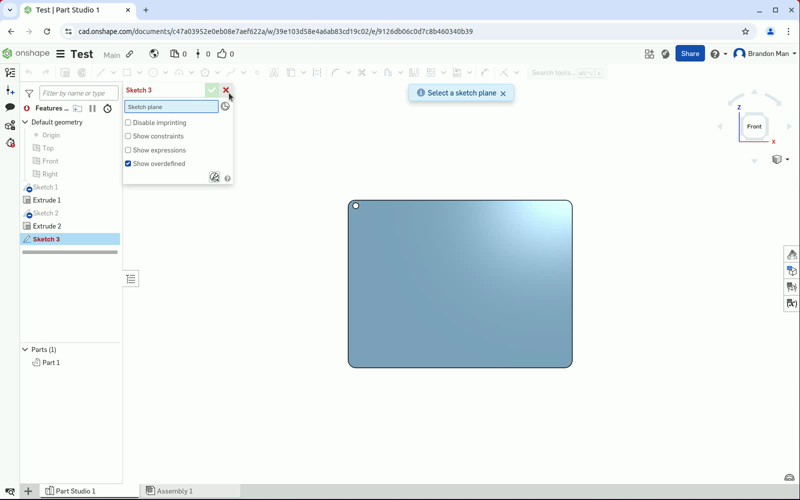
mouse_move(73, 163)
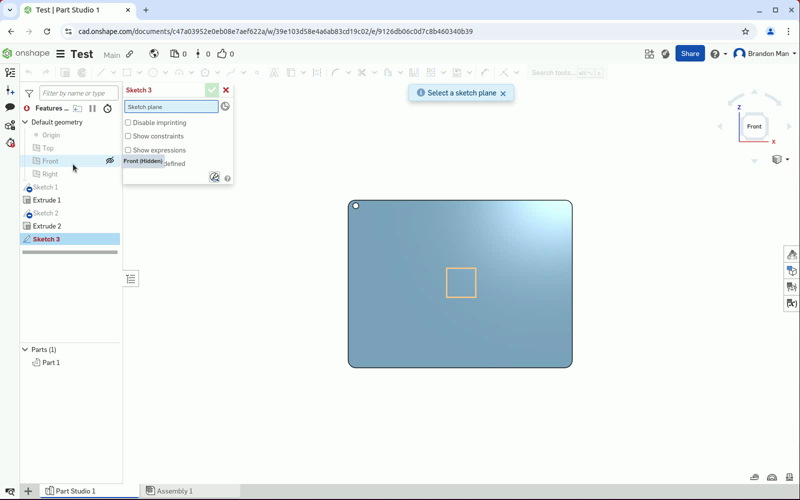
click(73, 163)
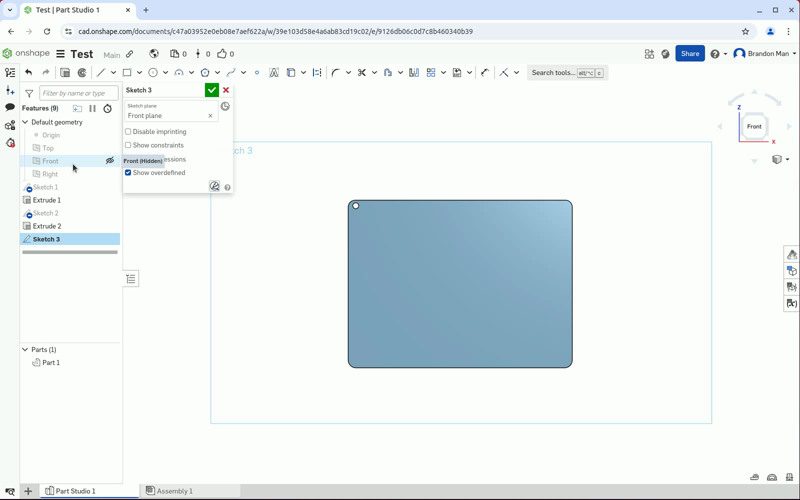
mouse_move(73, 352)
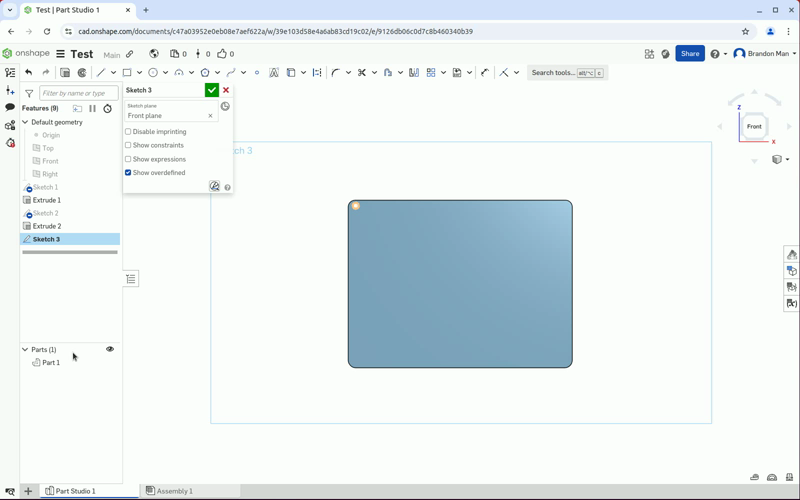
key(y)
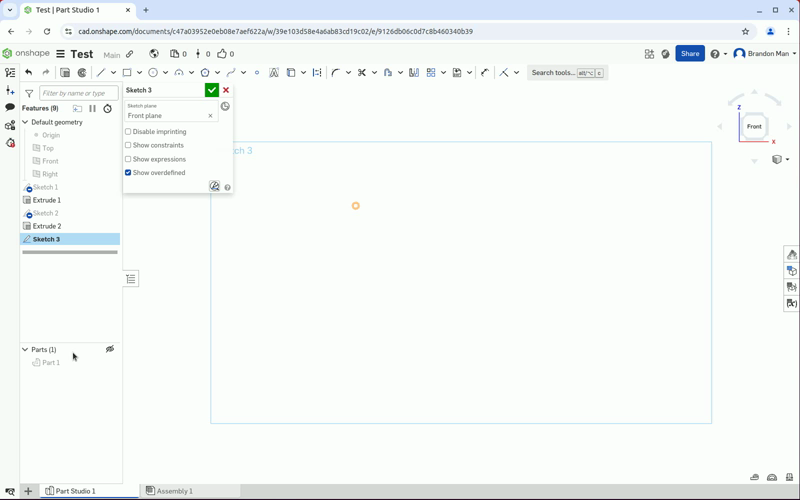
key(c)
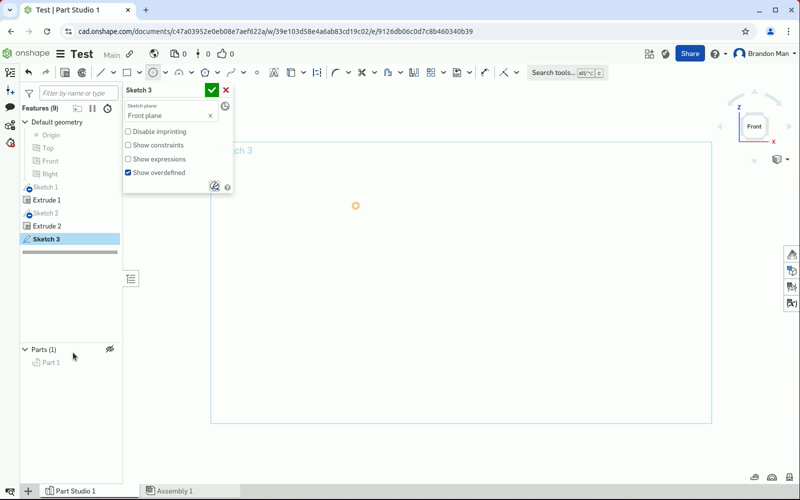
key_down(shift)
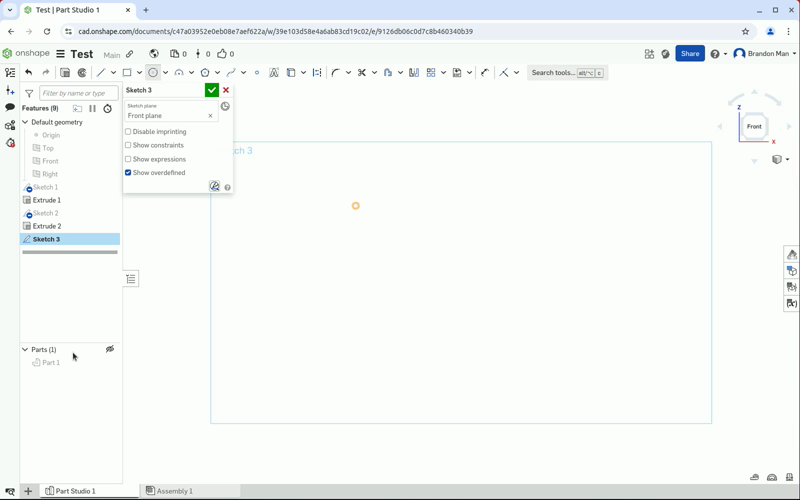
mouse_move(567, 205)
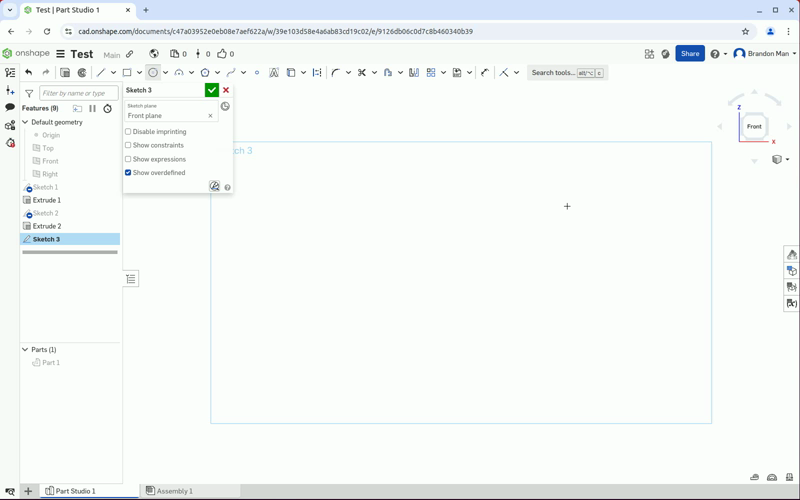
click(567, 205)
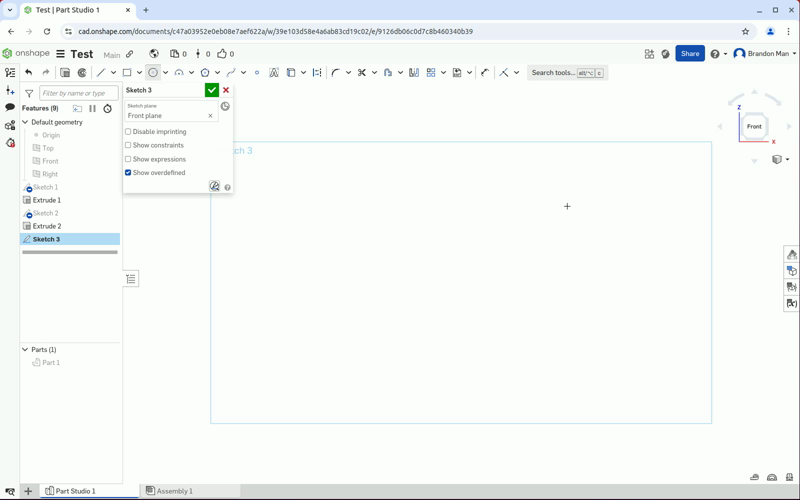
key_up(shift)
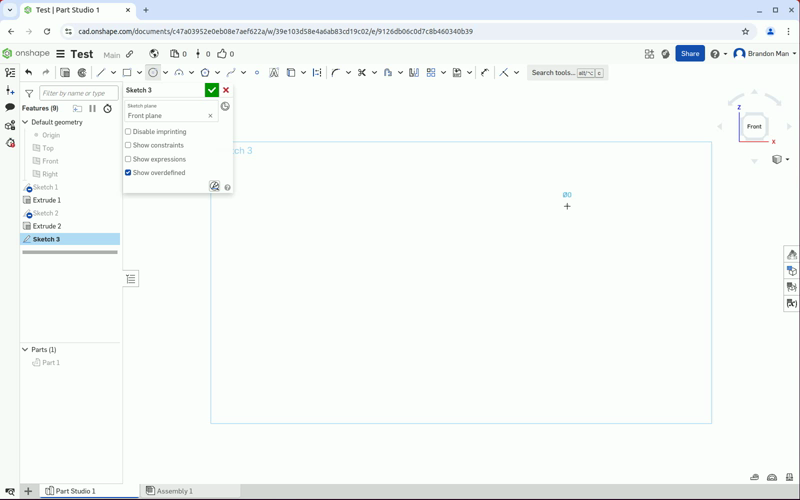
mouse_move(570, 205)
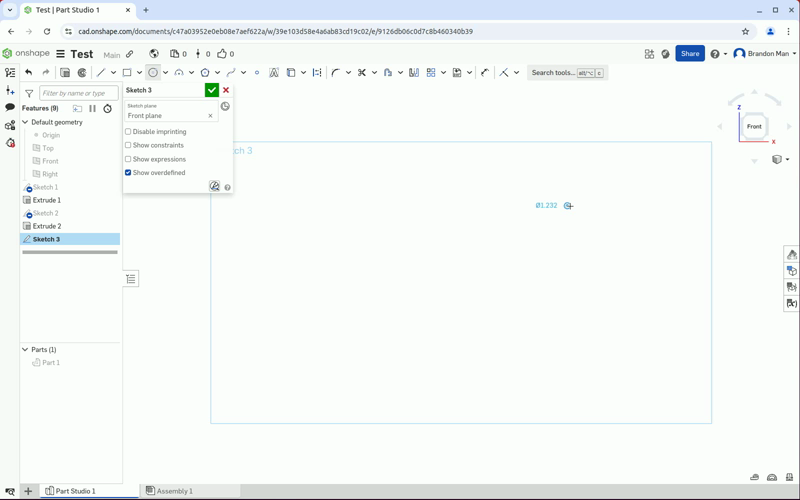
click(570, 205)
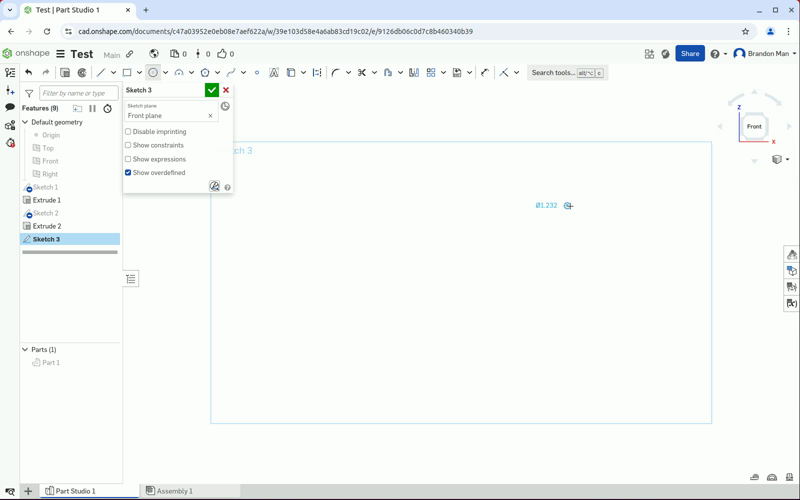
key(esc)
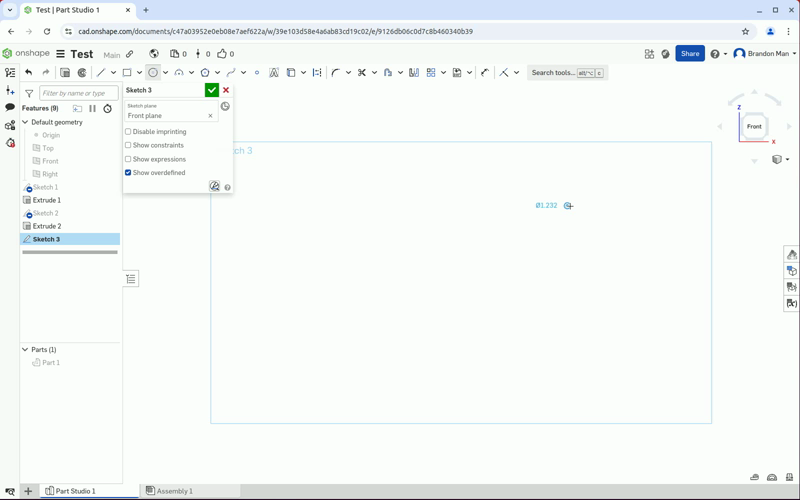
mouse_move(569, 204)
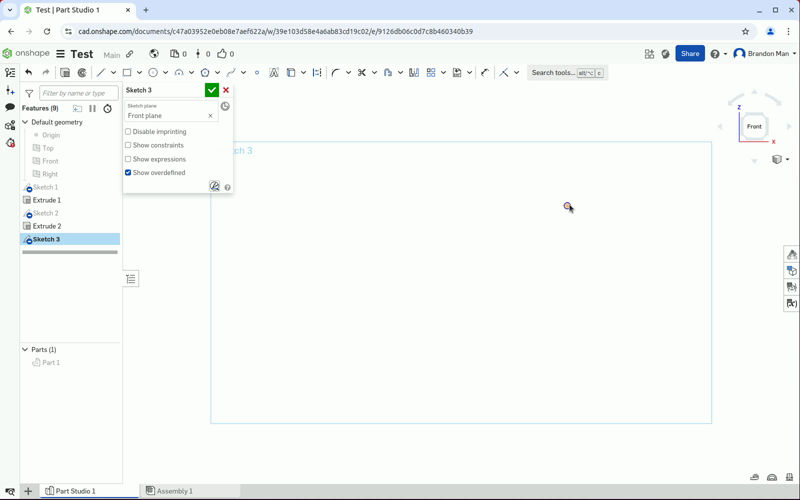
scroll(6)
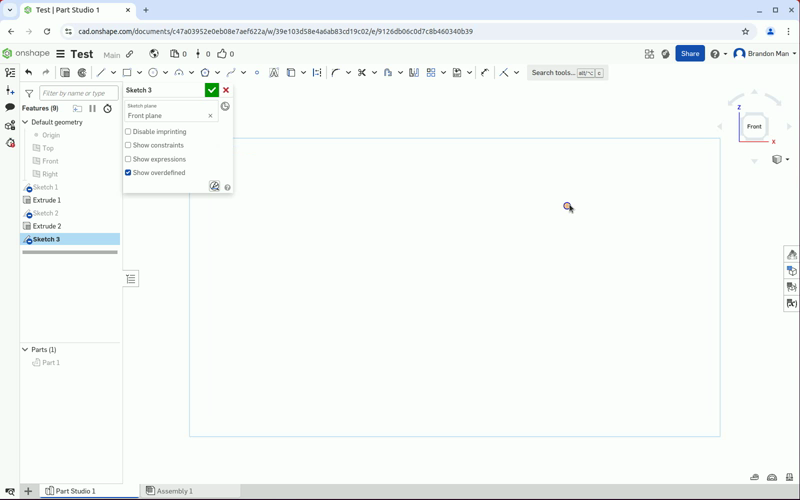
scroll(6)
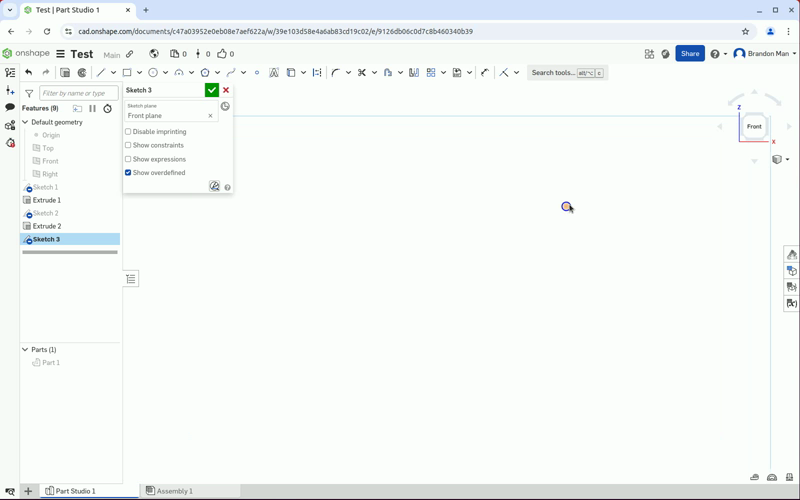
scroll(6)
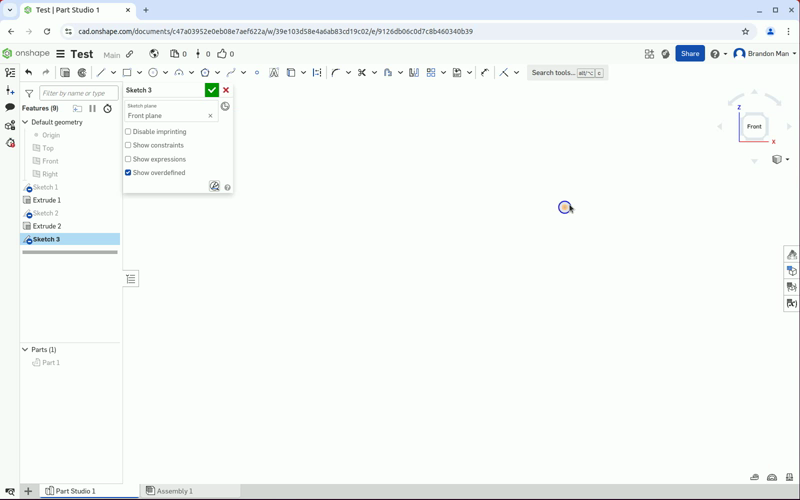
scroll(6)
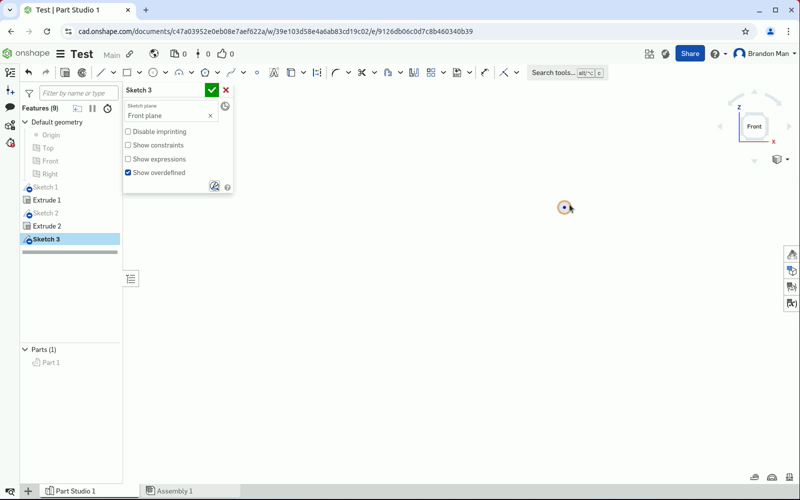
scroll(6)
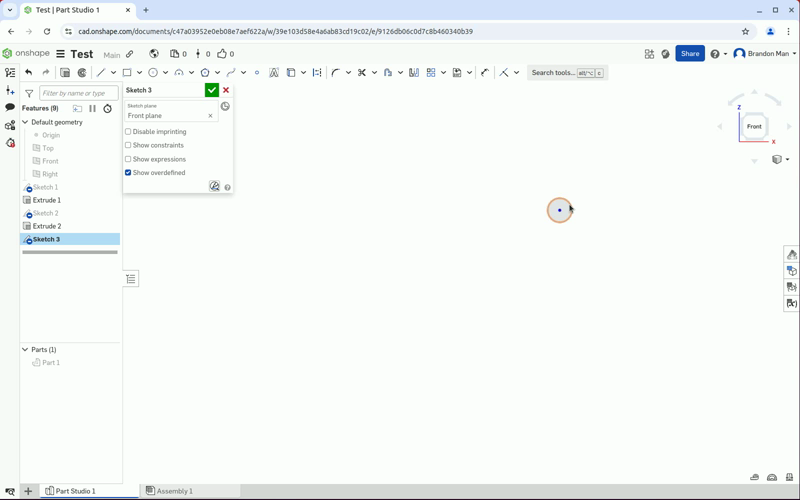
scroll(6)
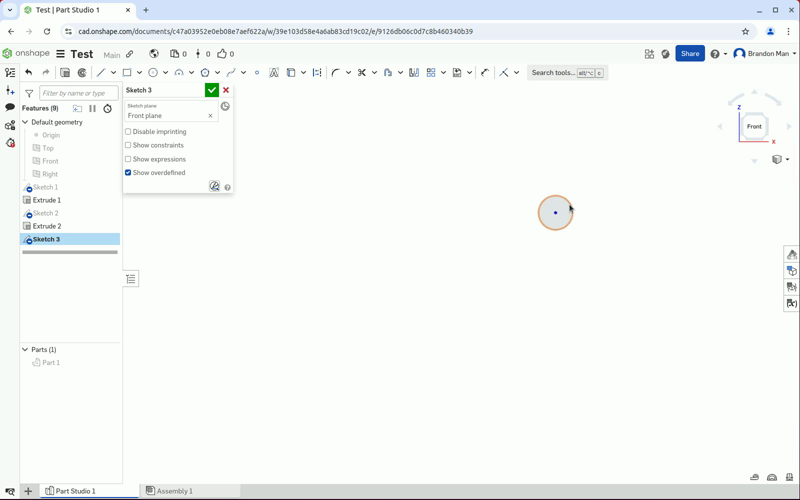
scroll(6)
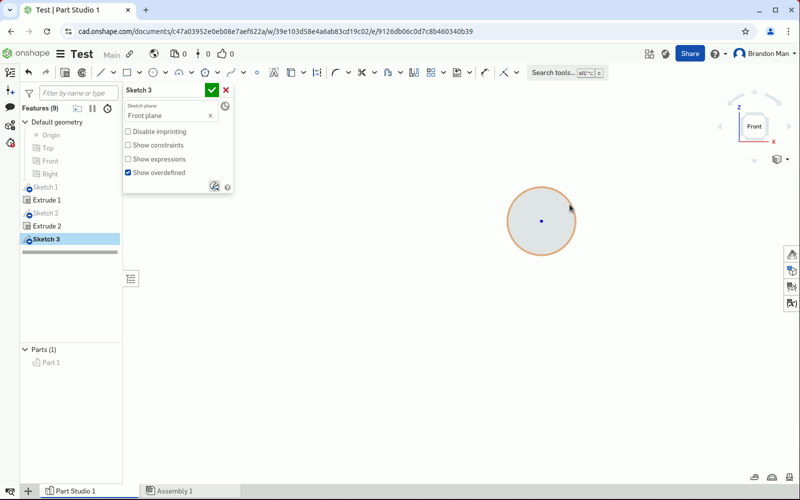
click(569, 204)
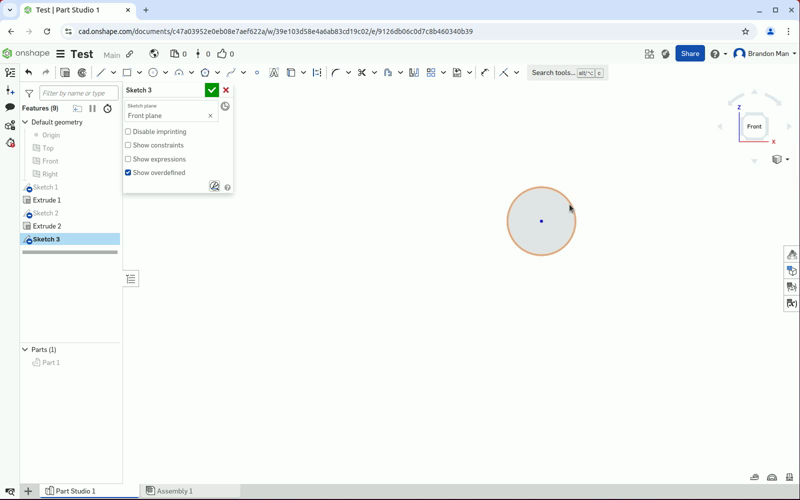
scroll(-6)
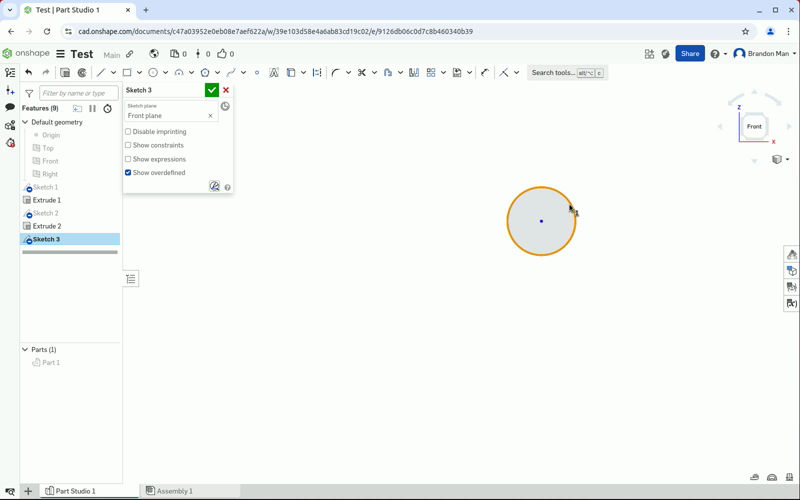
scroll(-6)
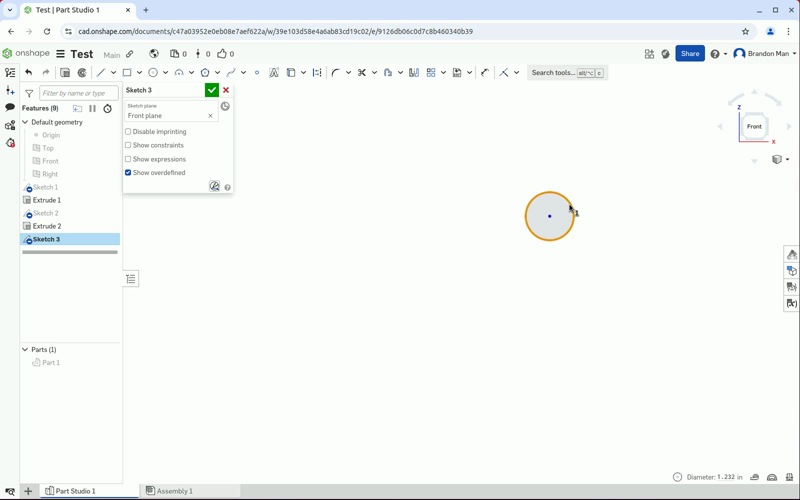
scroll(-6)
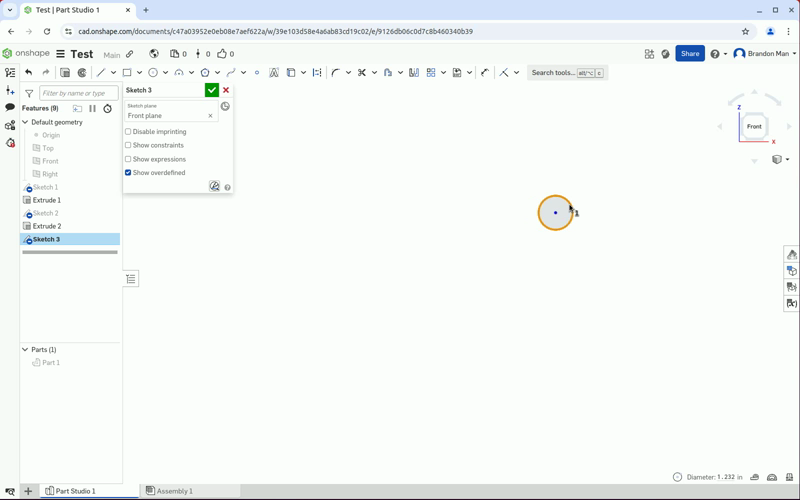
scroll(-6)
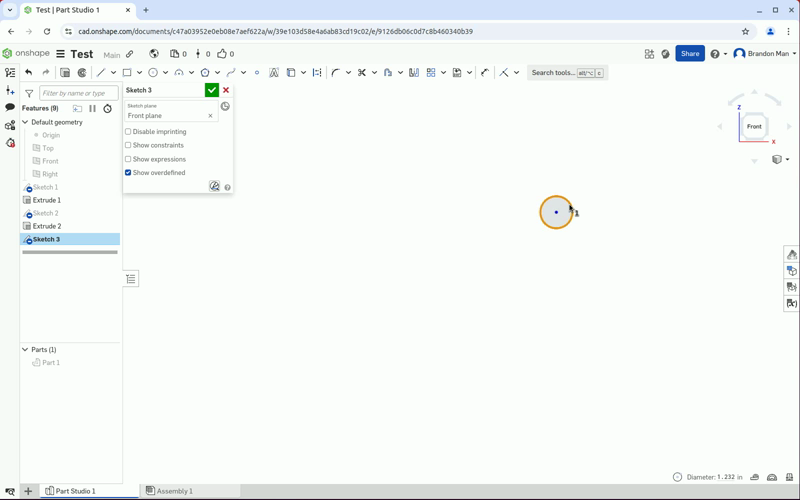
scroll(-6)
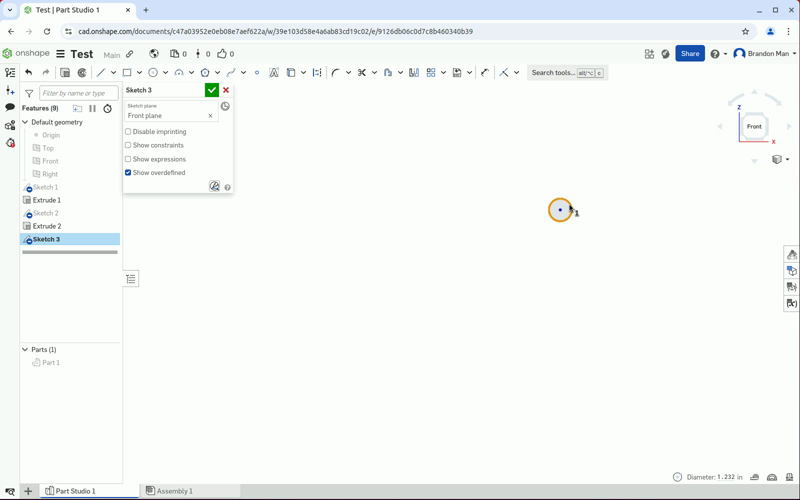
scroll(-6)
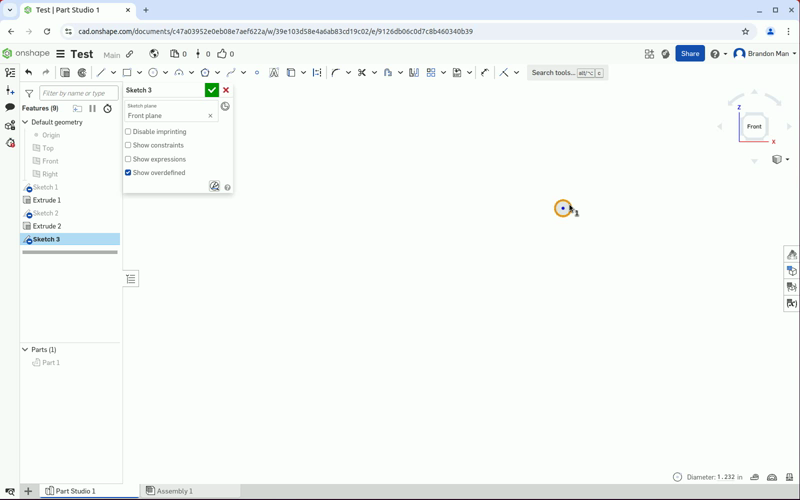
scroll(-6)
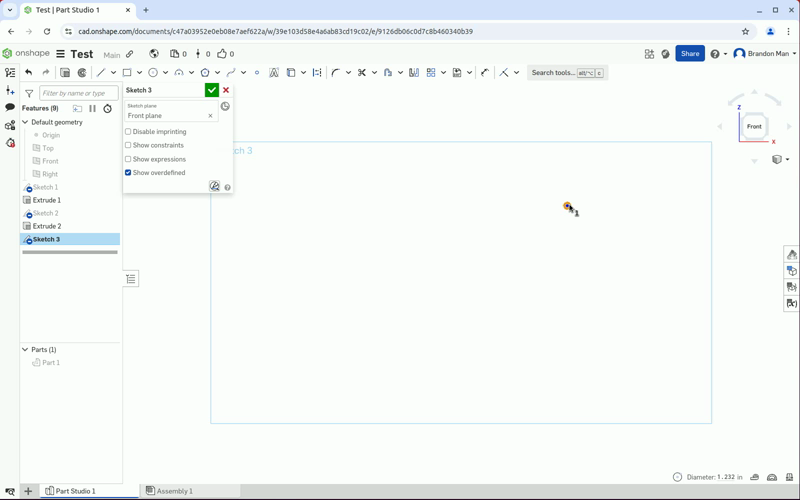
mouse_move(73, 352)
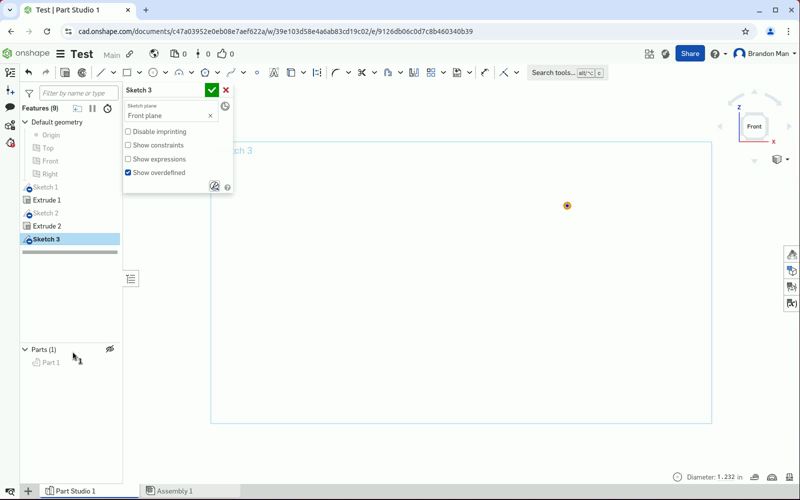
key(shift+y)
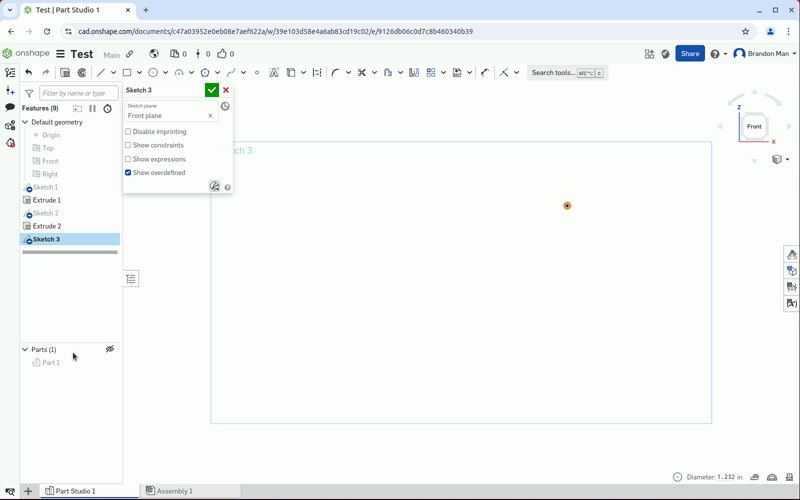
key(shift+e)
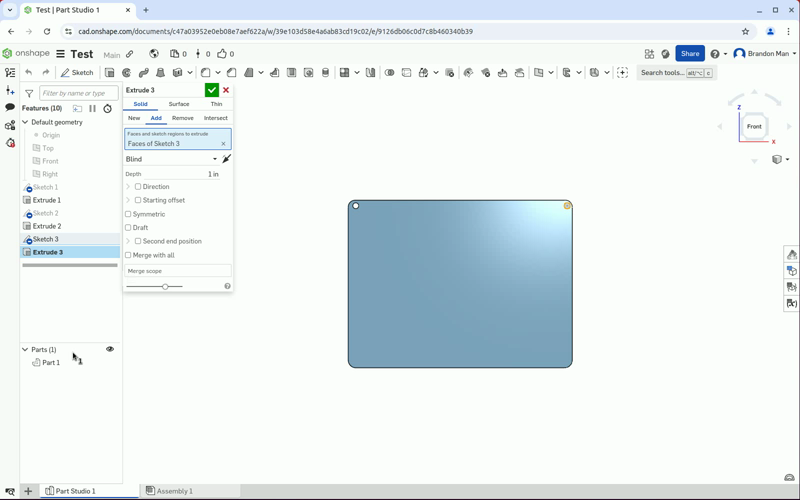
mouse_move(143, 106)
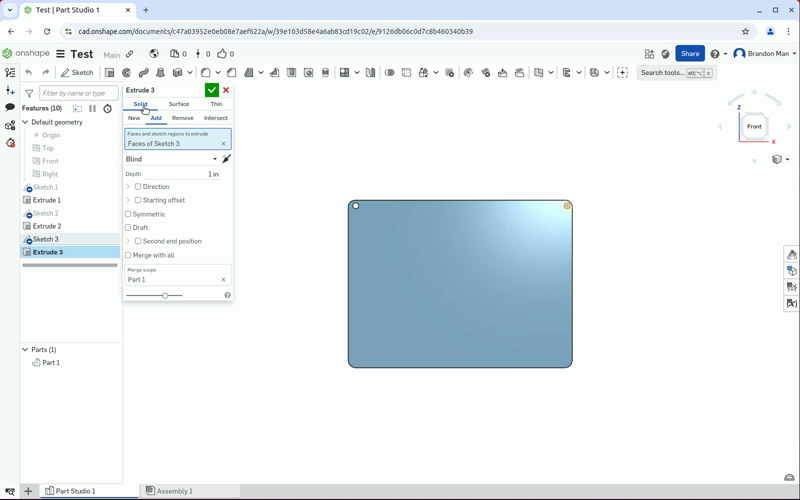
click(143, 106)
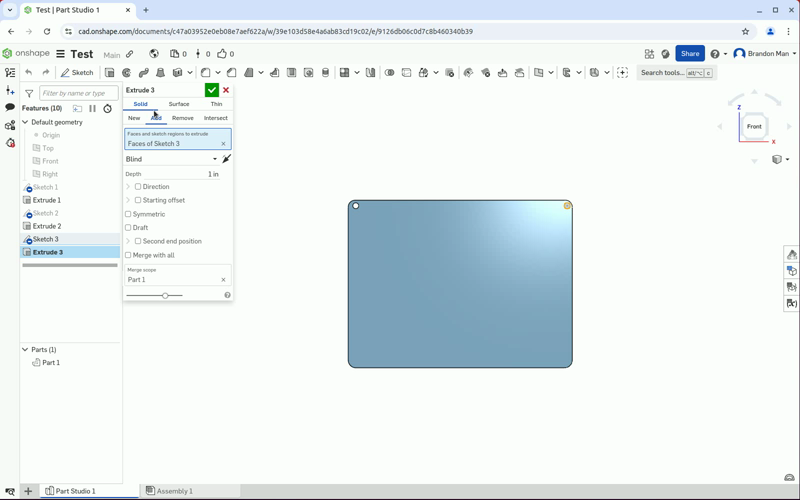
mouse_move(186, 120)
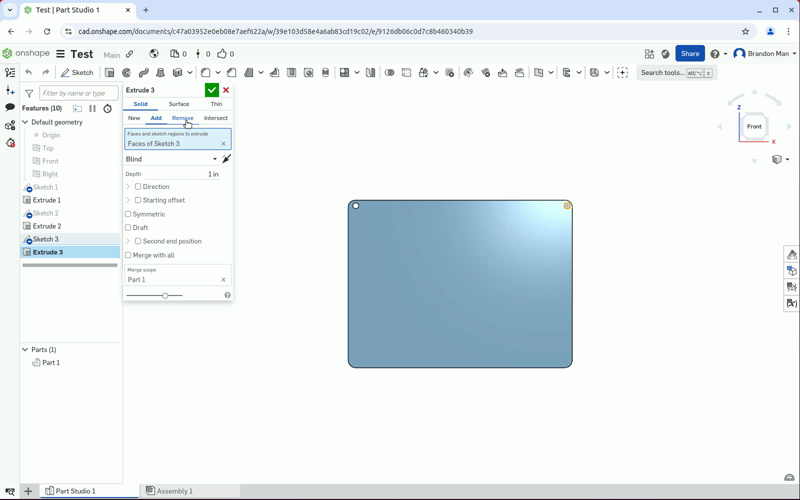
click(186, 120)
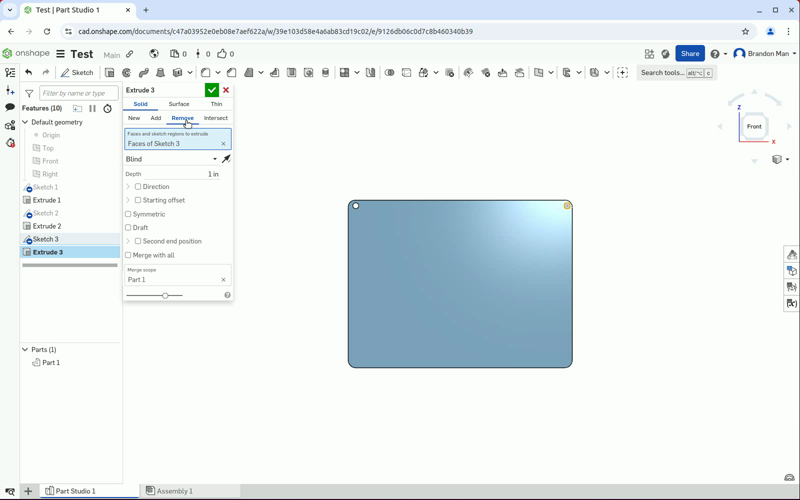
key(tab, 4)
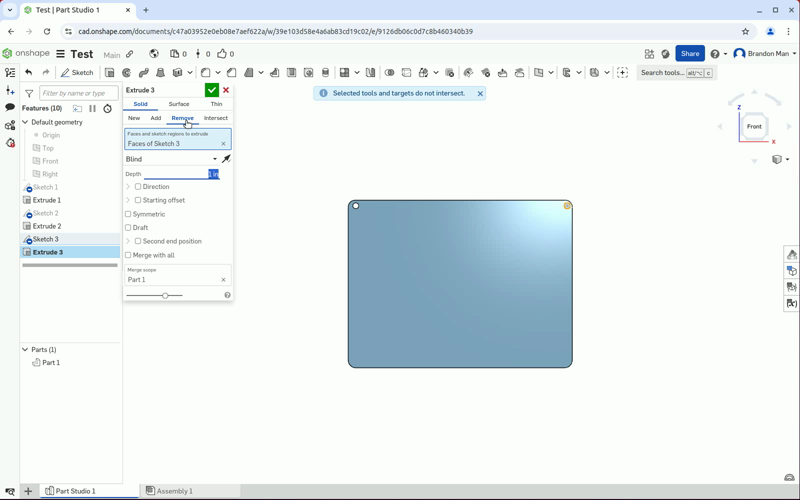
text(-7.221)
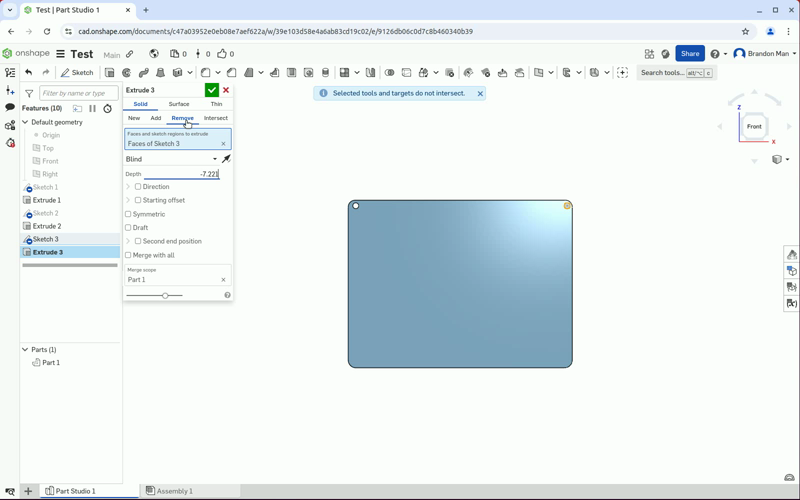
key(tab, 6)
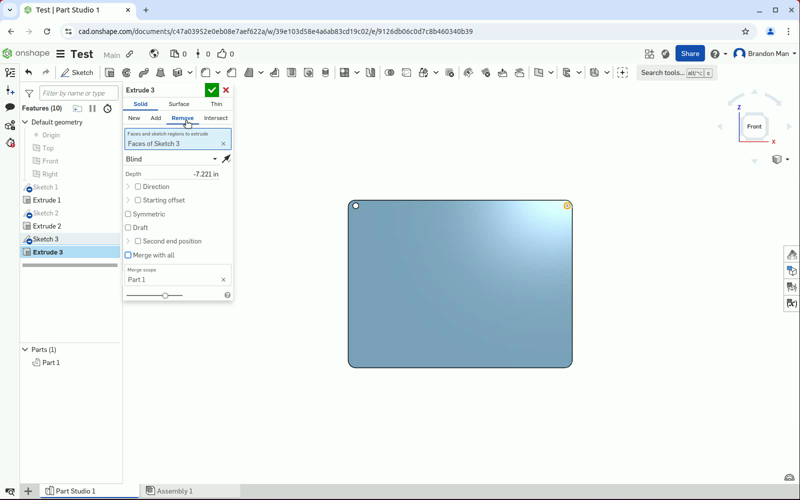
key(space)
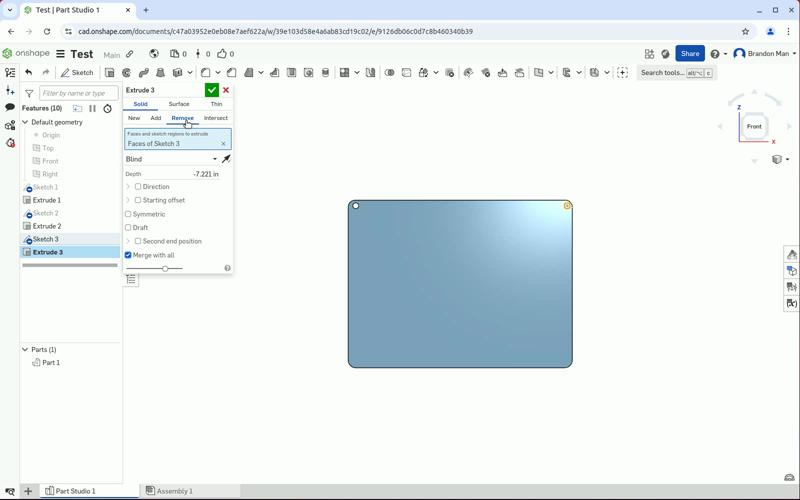
key(enter)
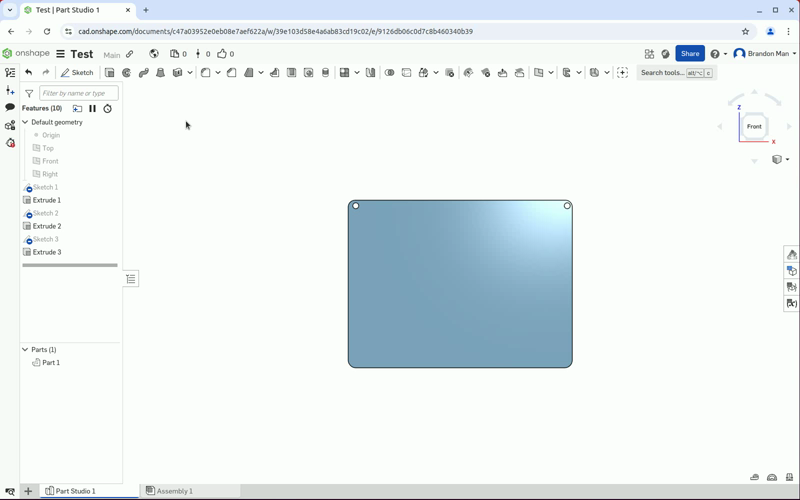
key(shift+h)
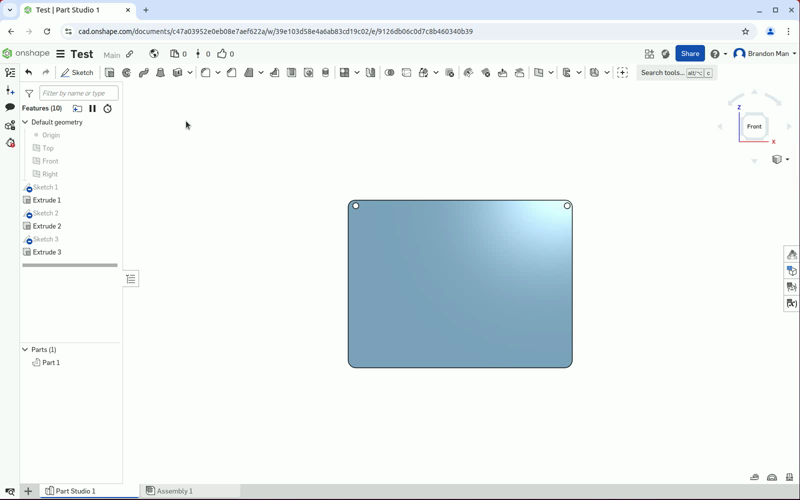
key(shift+h)
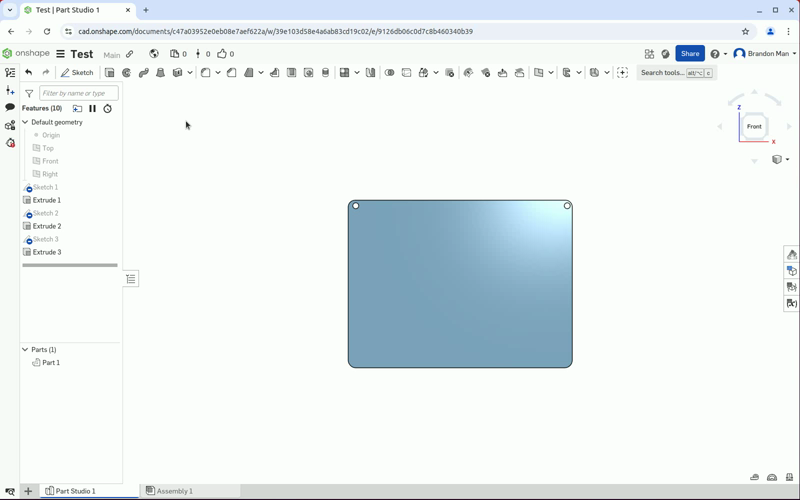
mouse_move(73, 189)
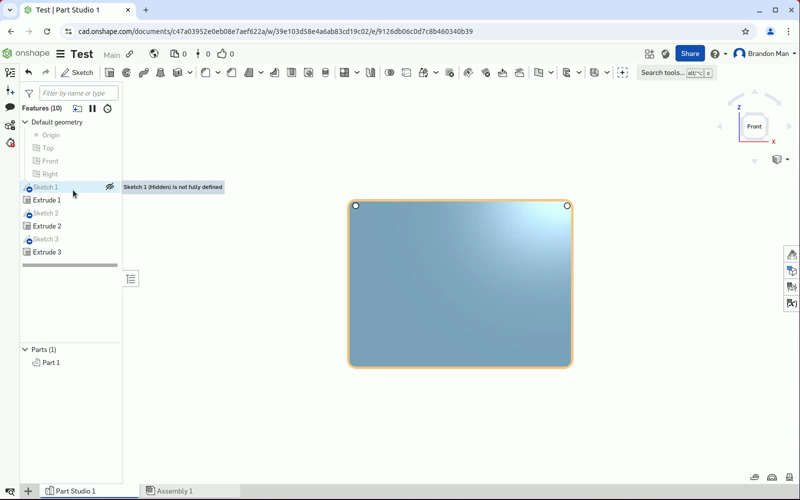
click(73, 189)
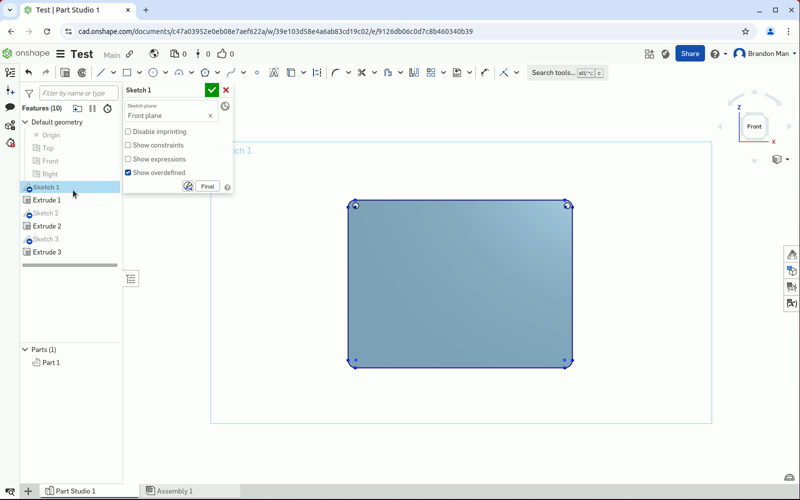
mouse_move(229, 92)
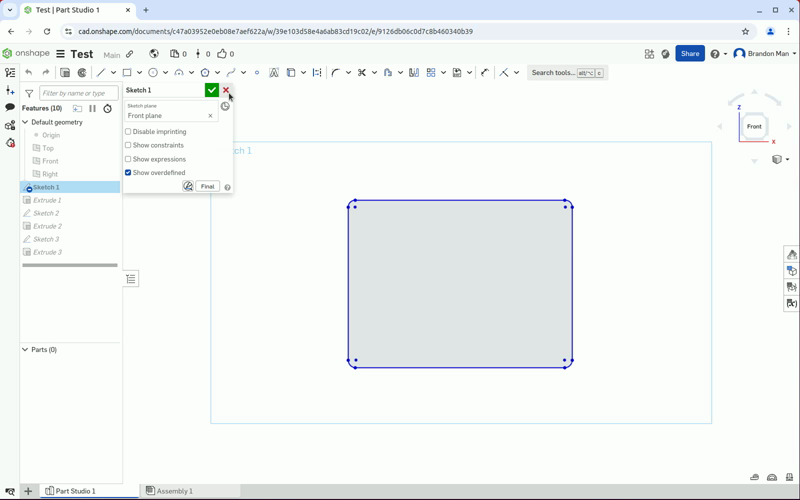
click(229, 92)
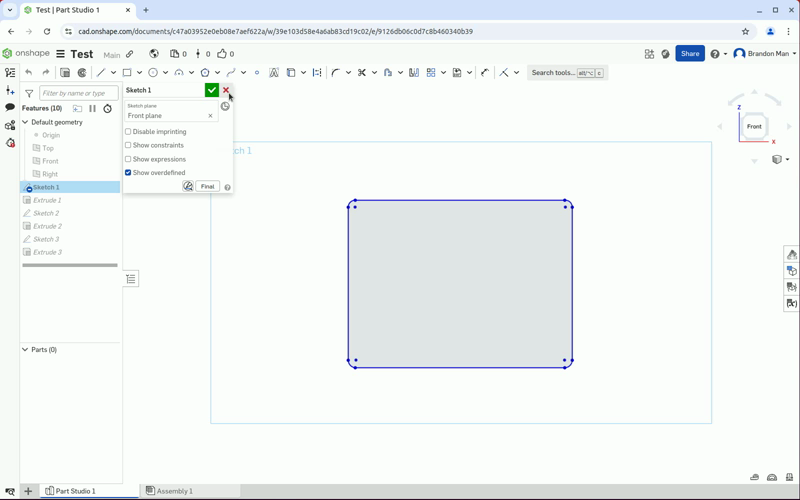
key(shift+s)
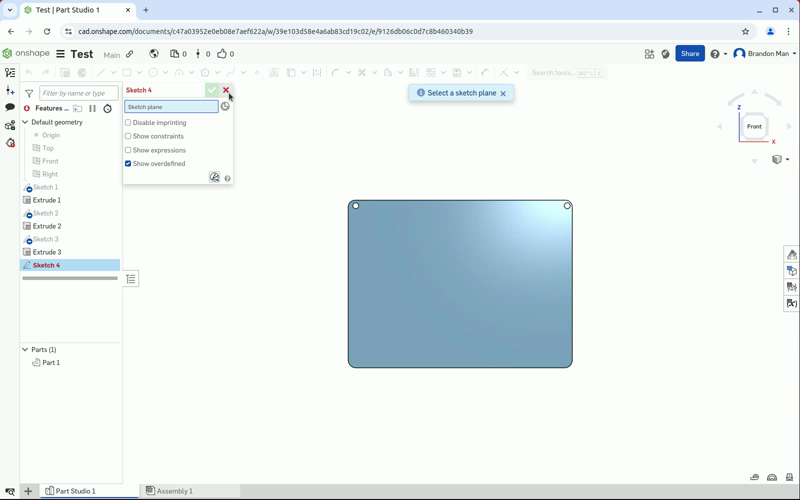
mouse_move(73, 163)
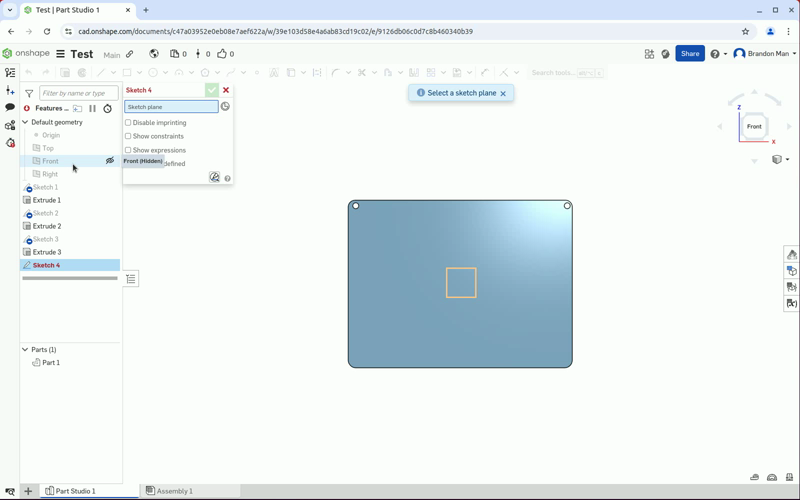
click(73, 163)
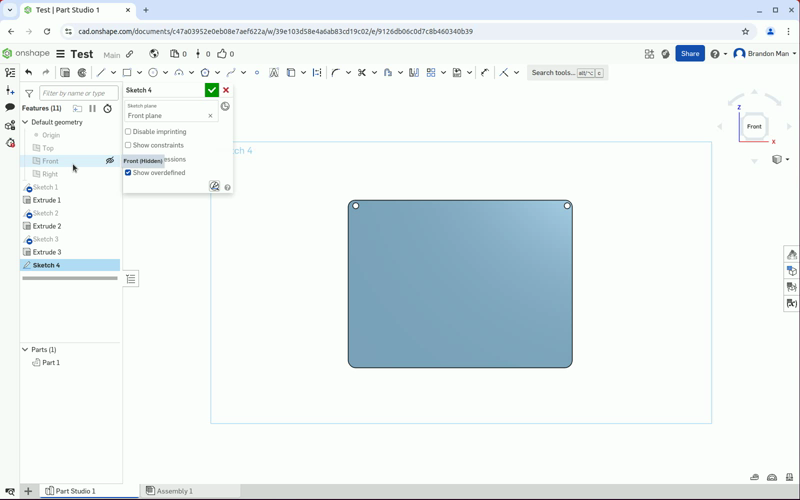
mouse_move(73, 352)
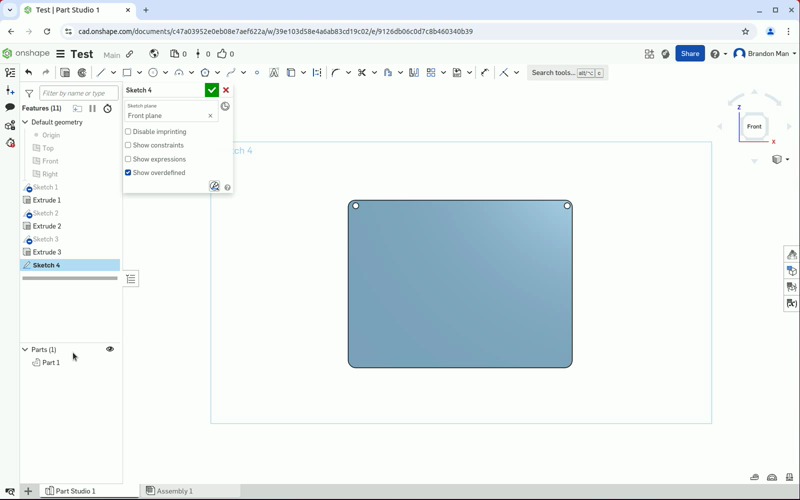
key(y)
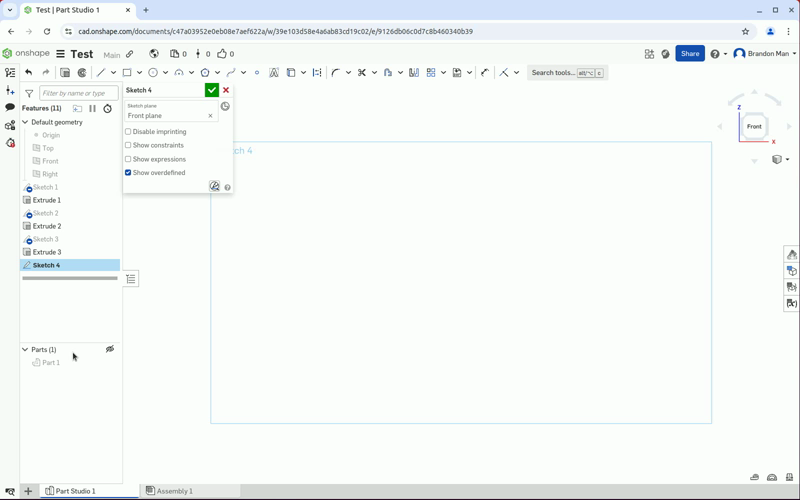
key(c)
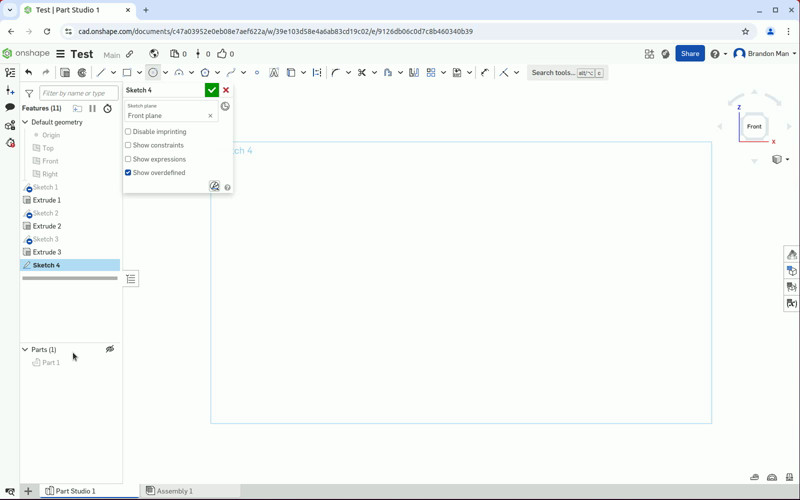
key_down(shift)
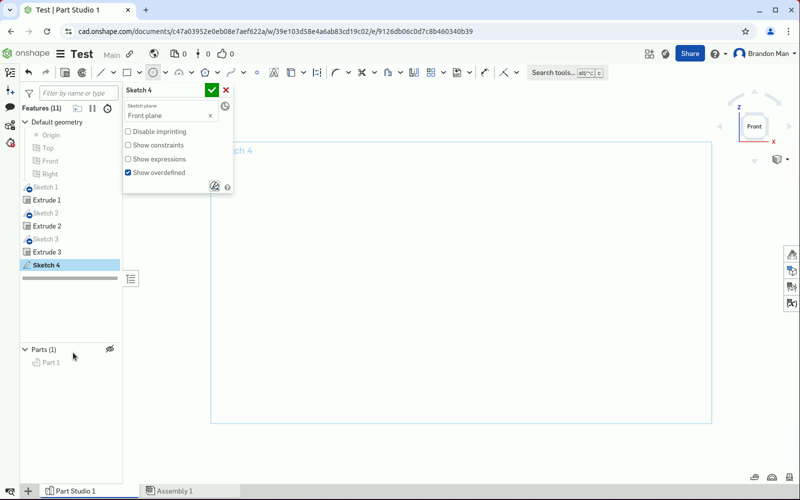
mouse_move(567, 360)
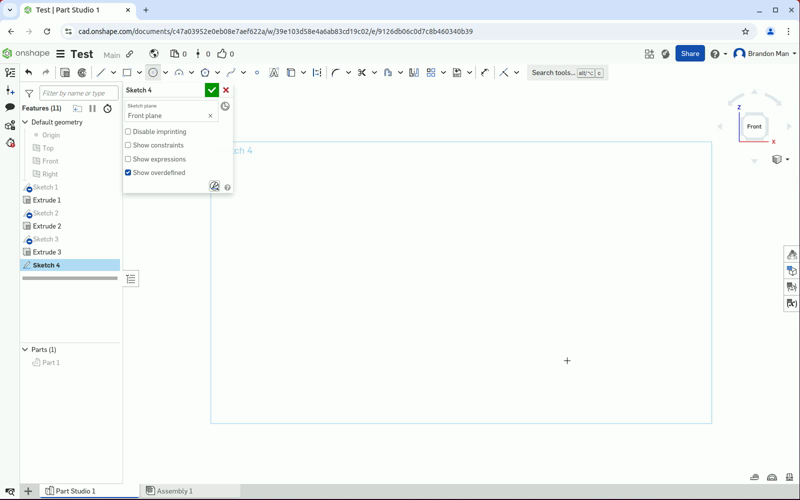
click(567, 360)
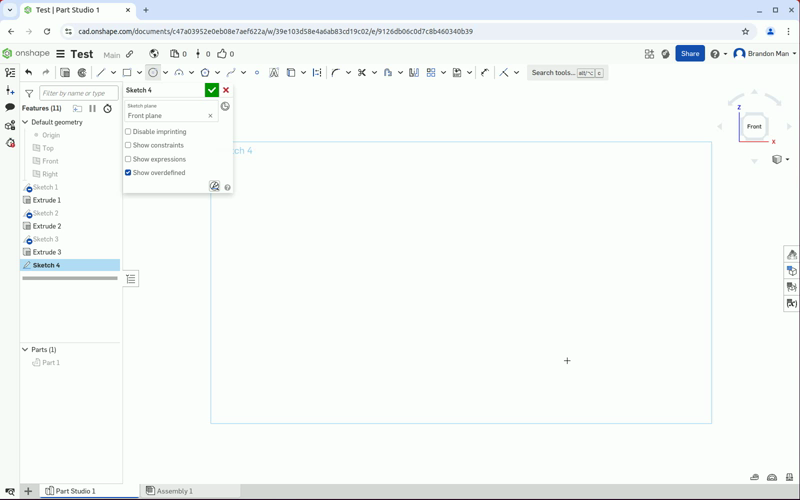
key_up(shift)
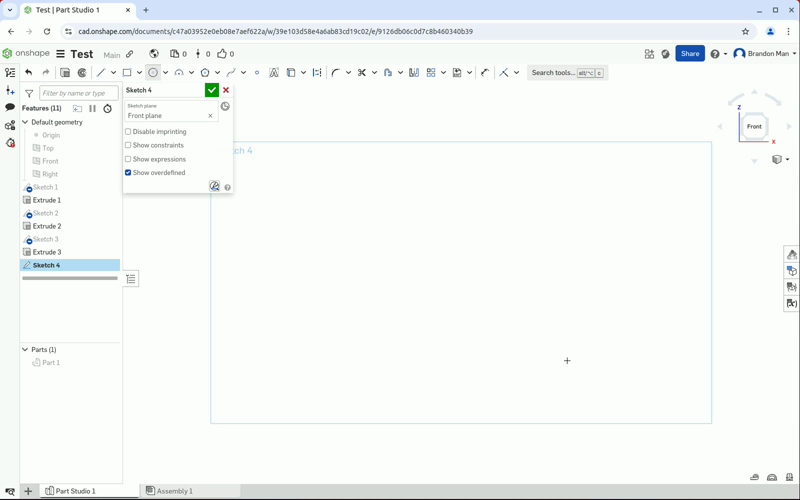
mouse_move(570, 360)
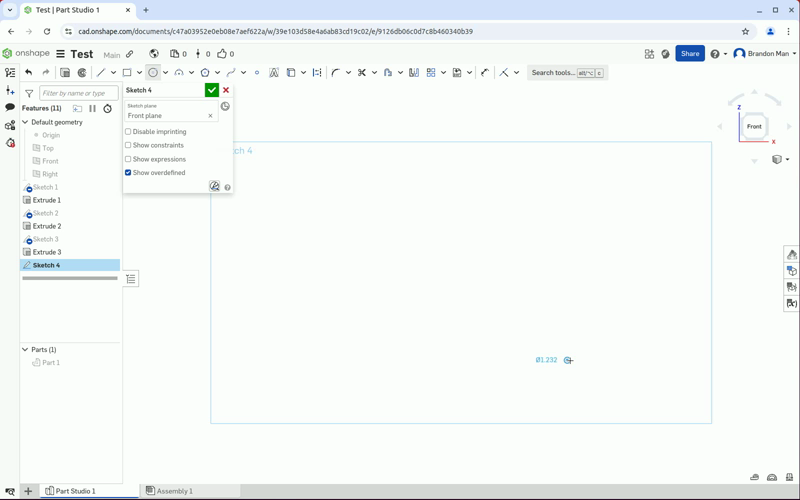
click(570, 360)
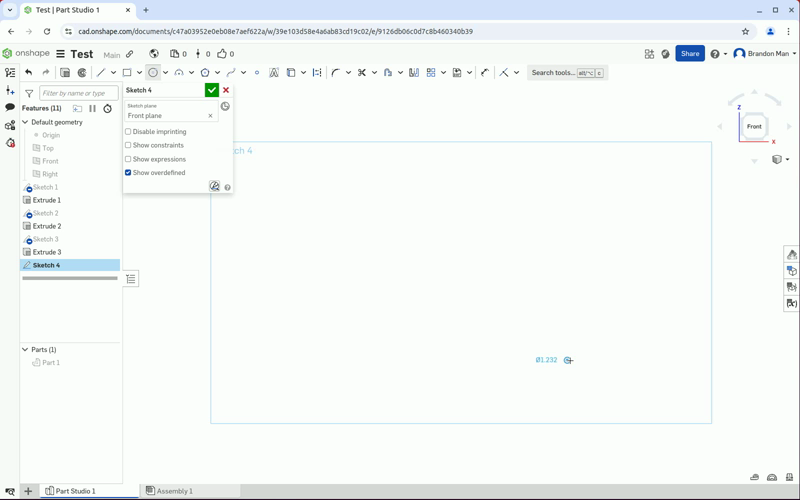
key(esc)
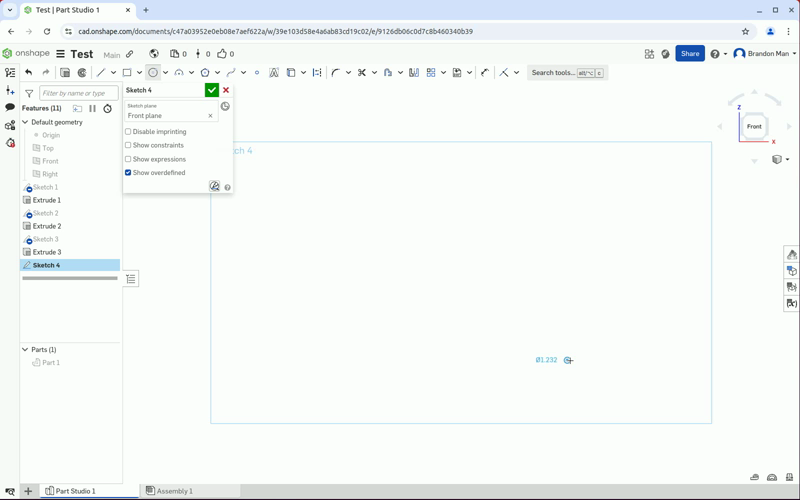
mouse_move(567, 363)
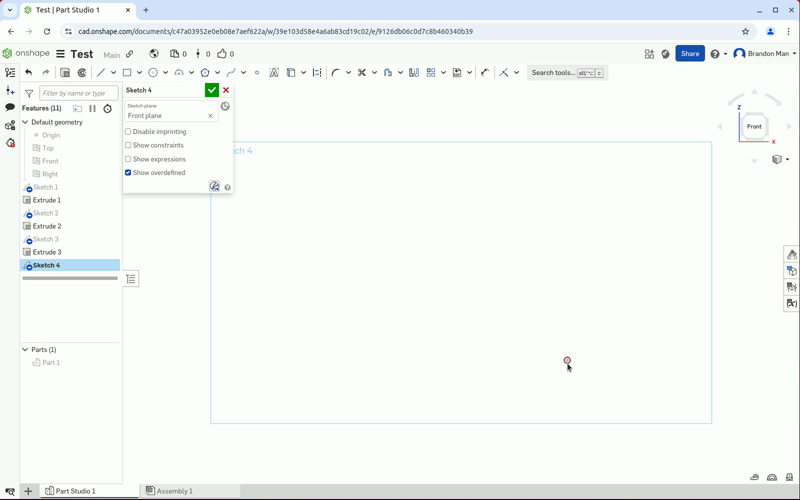
scroll(6)
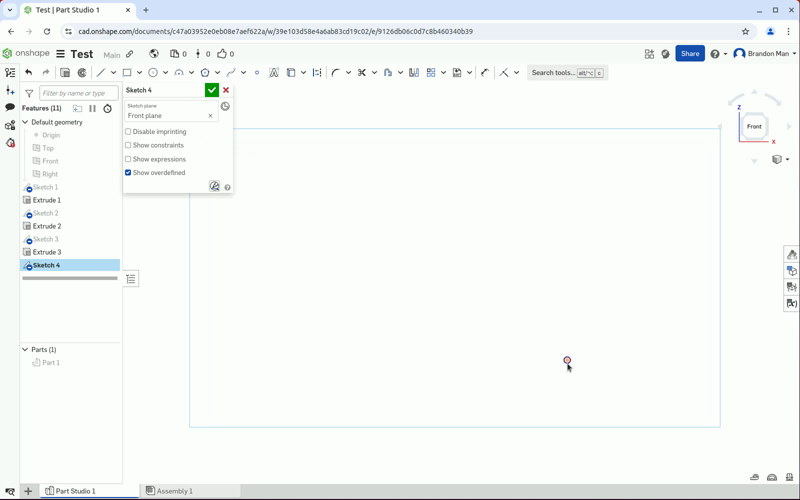
scroll(6)
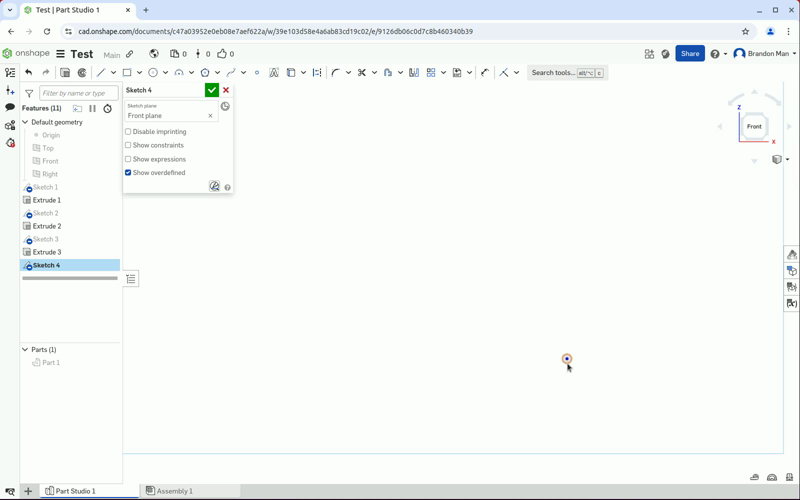
scroll(6)
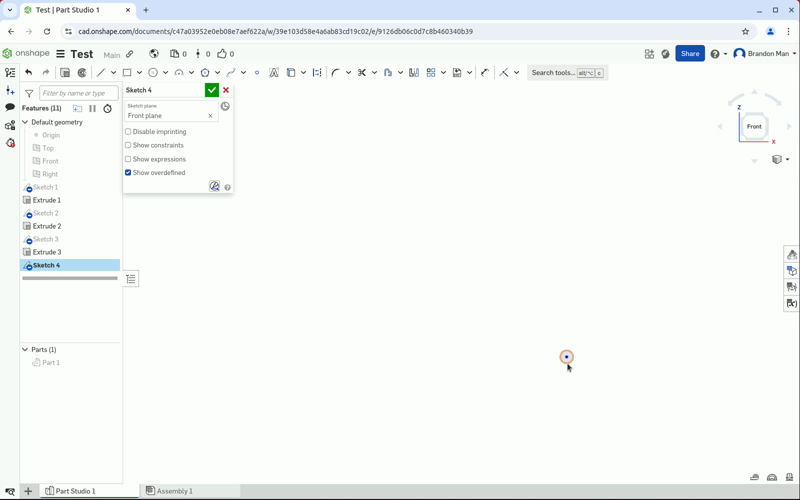
scroll(6)
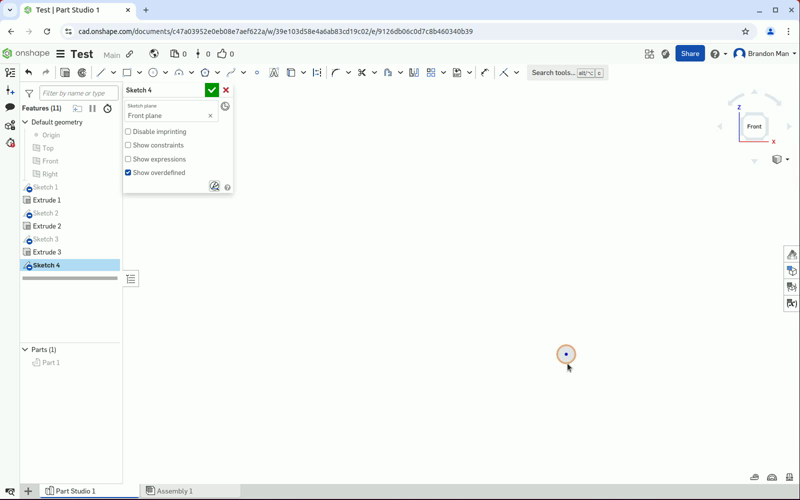
scroll(6)
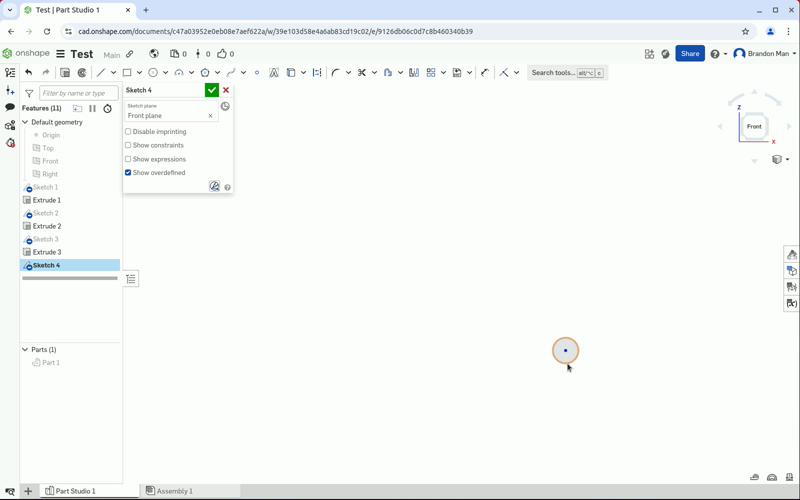
scroll(6)
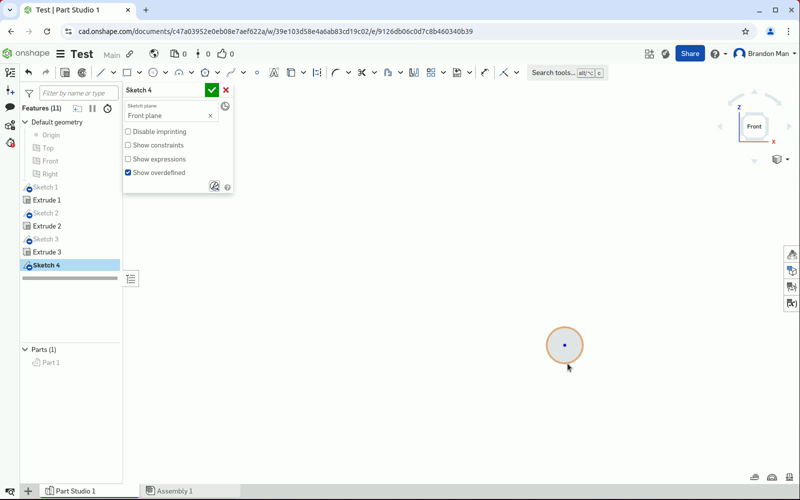
scroll(6)
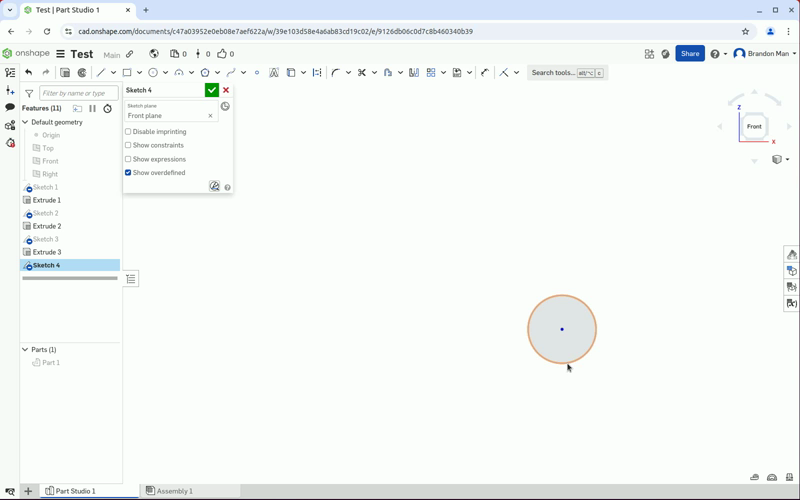
click(567, 363)
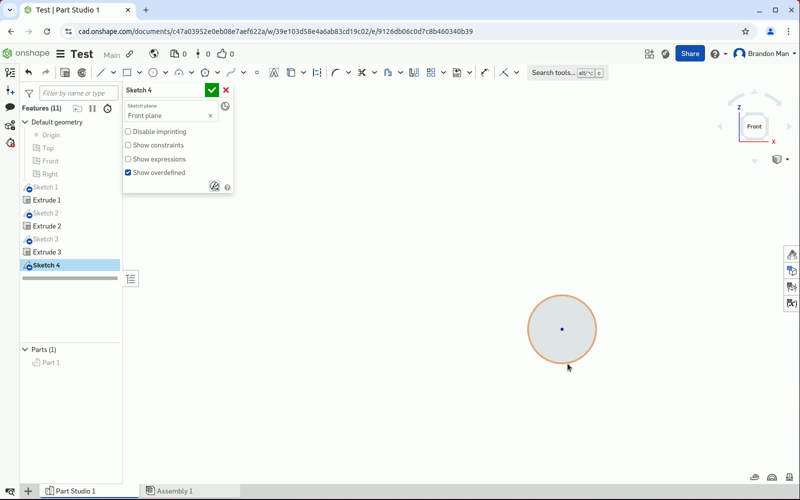
scroll(-6)
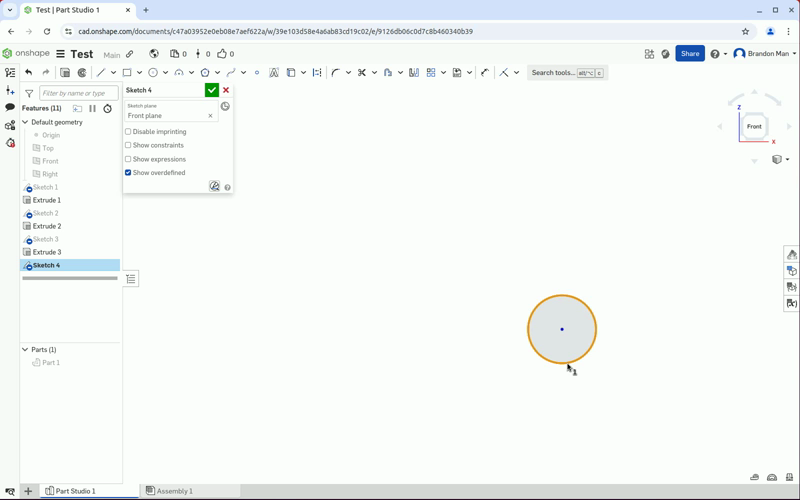
scroll(-6)
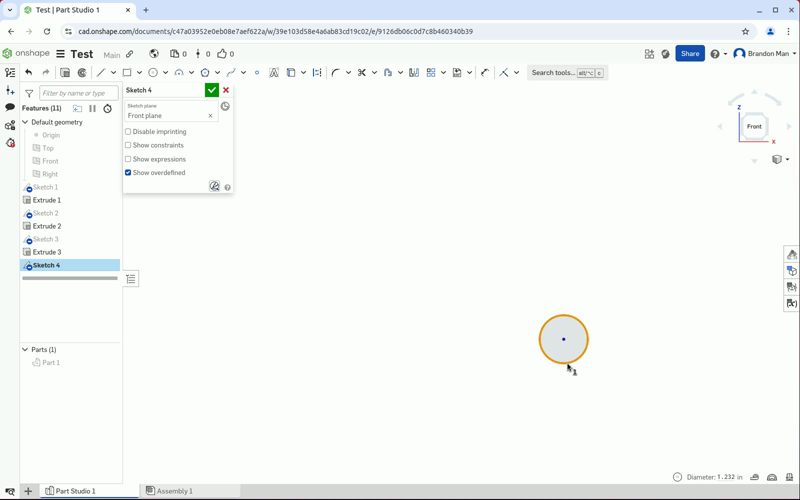
scroll(-6)
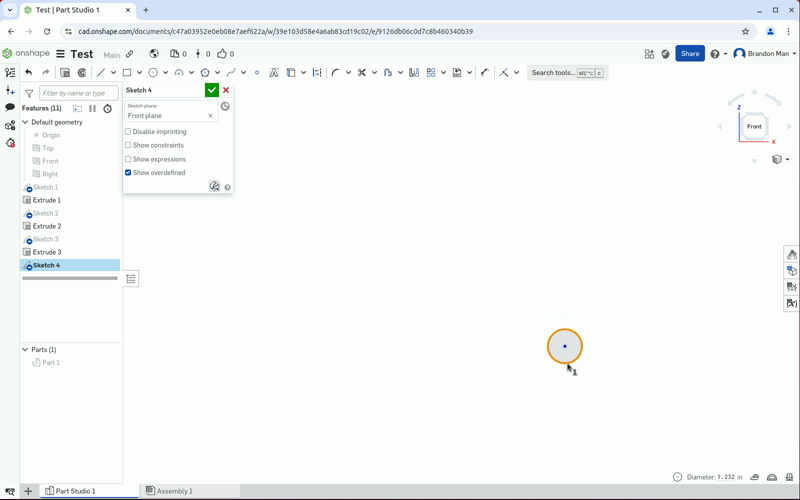
scroll(-6)
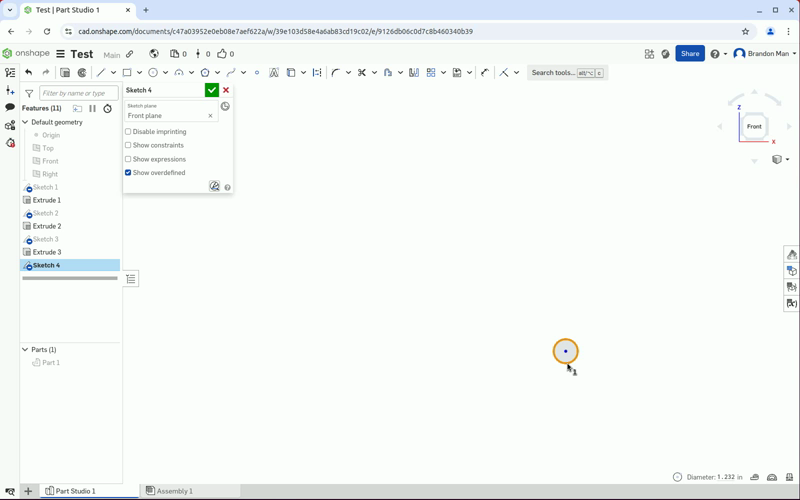
scroll(-6)
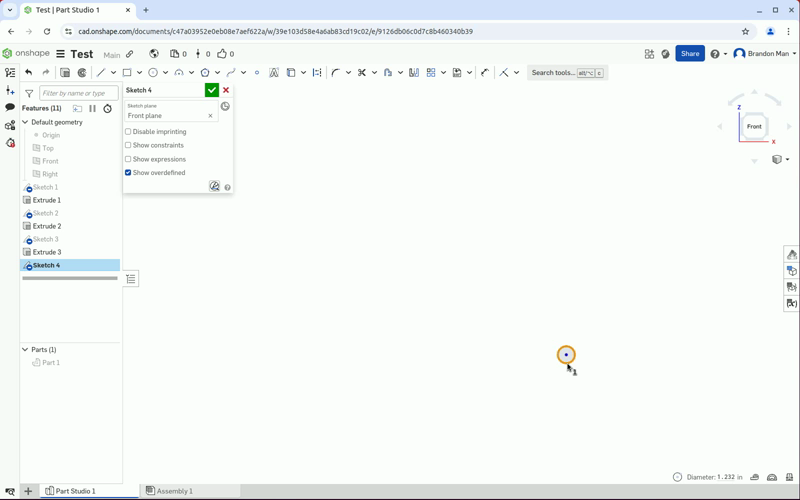
scroll(-6)
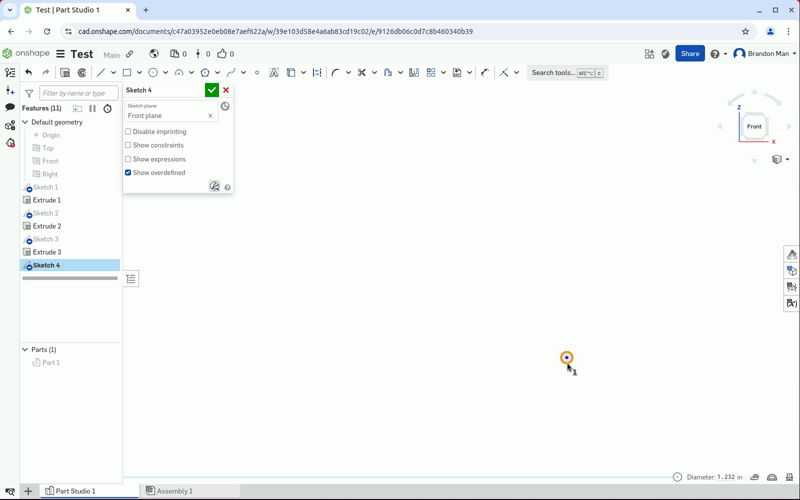
scroll(-6)
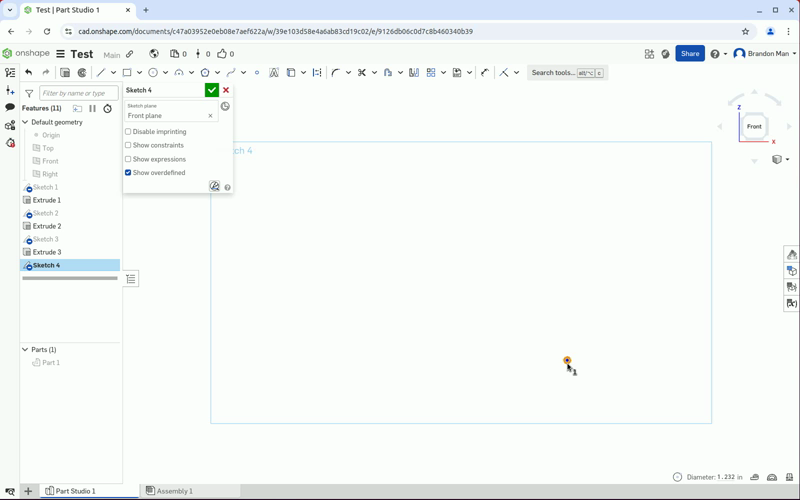
mouse_move(73, 352)
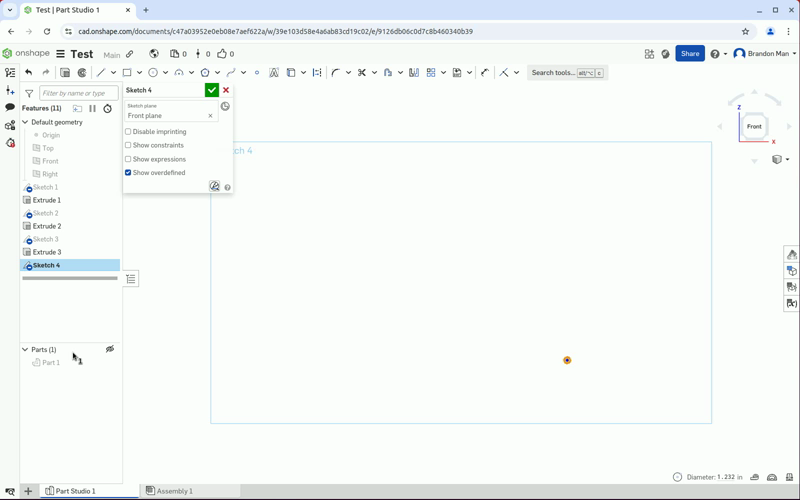
key(shift+y)
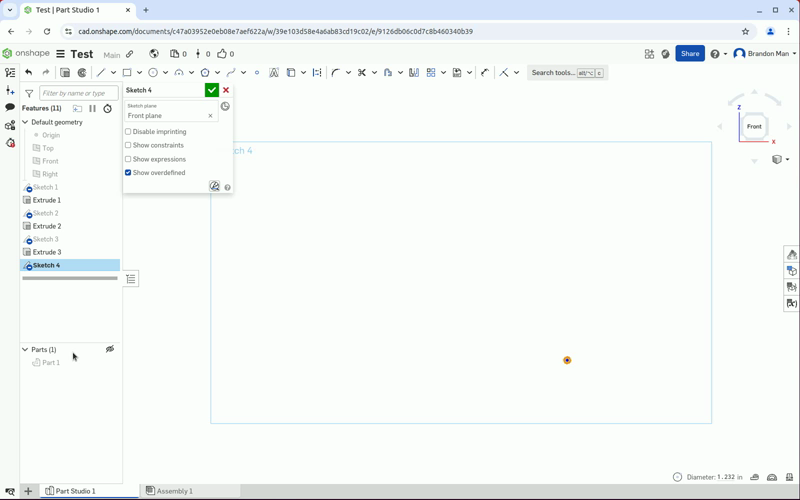
key(shift+e)
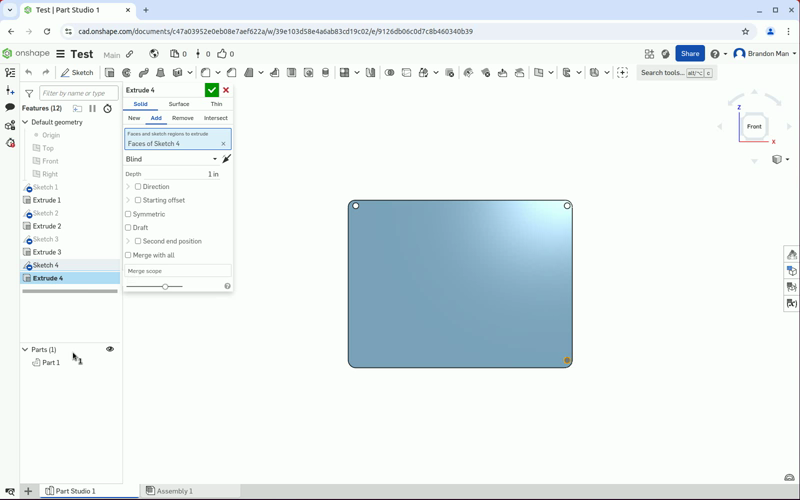
mouse_move(143, 106)
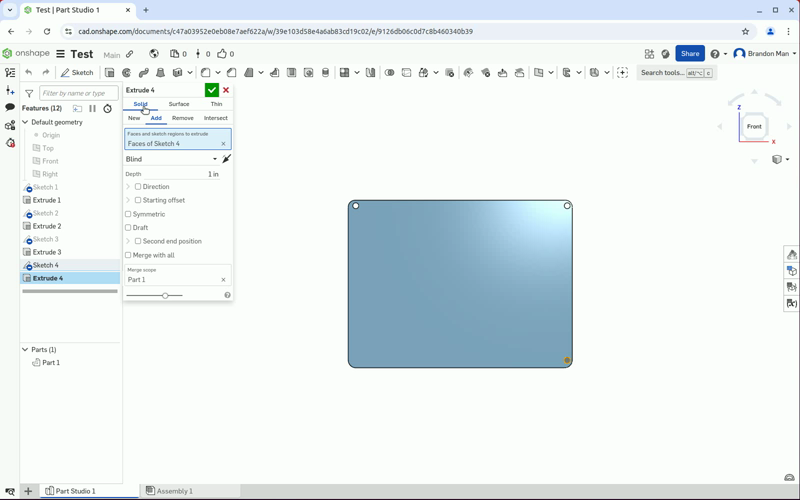
click(143, 106)
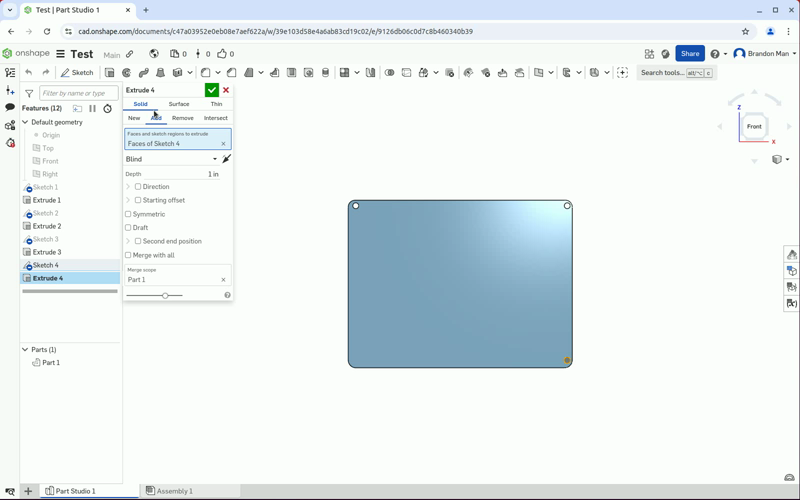
mouse_move(186, 120)
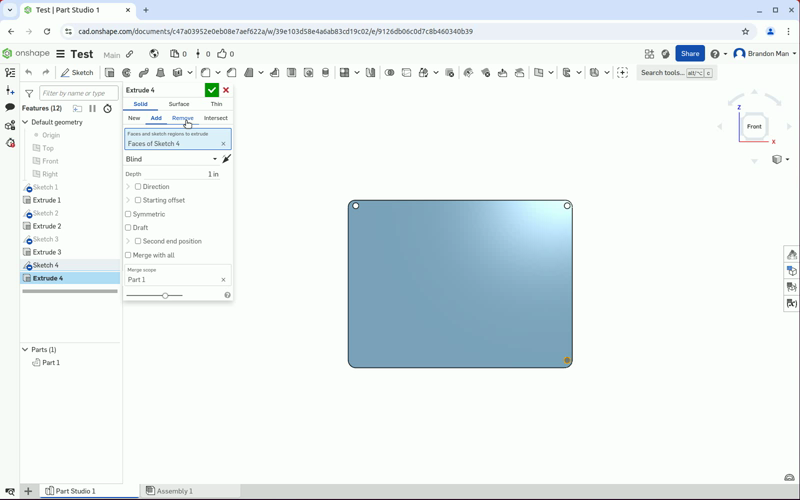
click(186, 120)
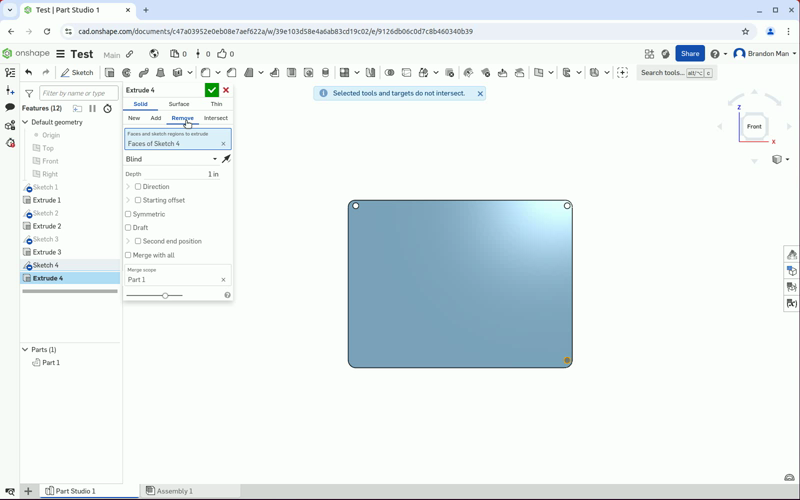
key(tab, 4)
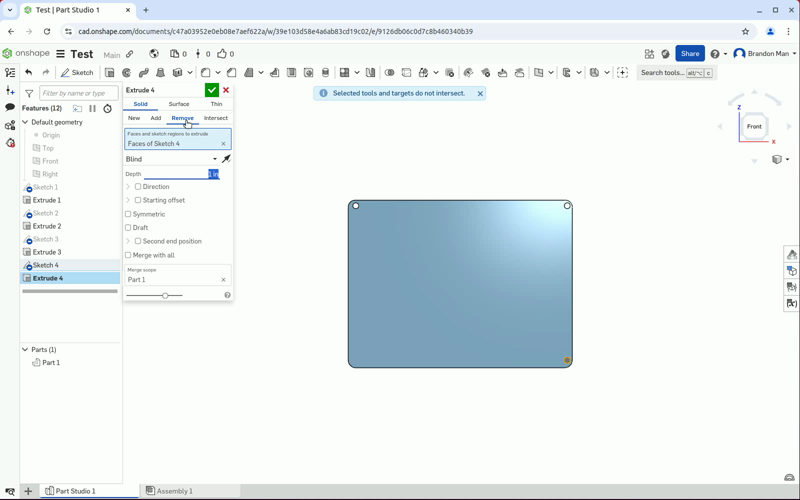
text(-7.221)
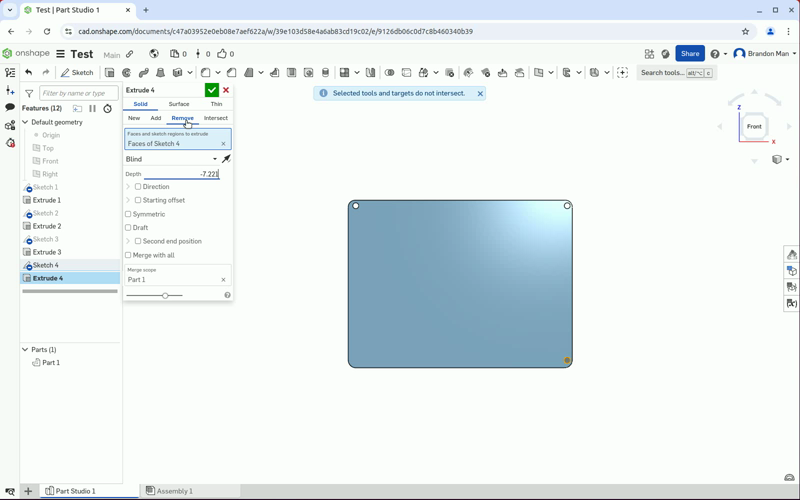
key(tab, 6)
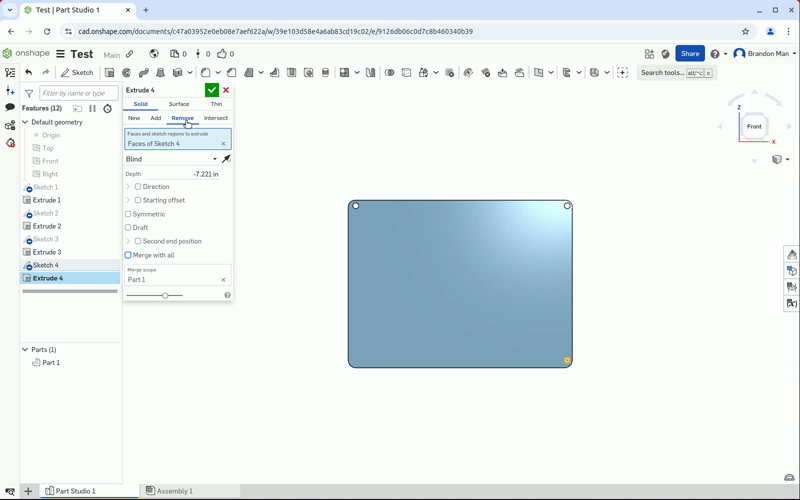
key(space)
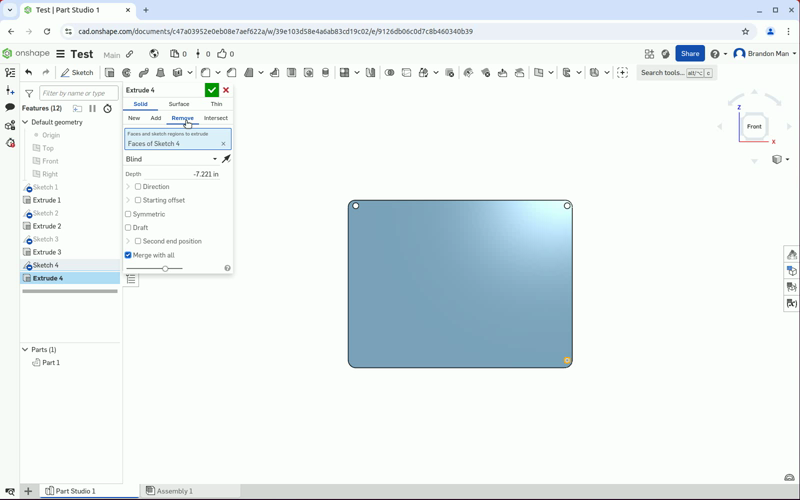
key(enter)
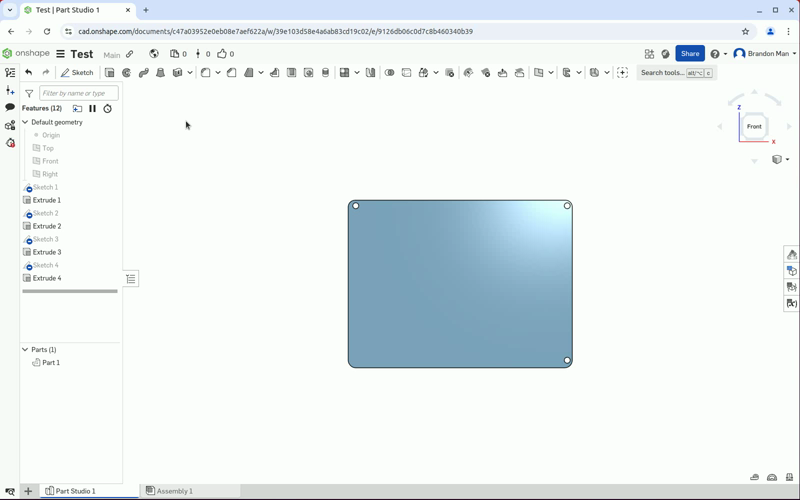
key(shift+h)
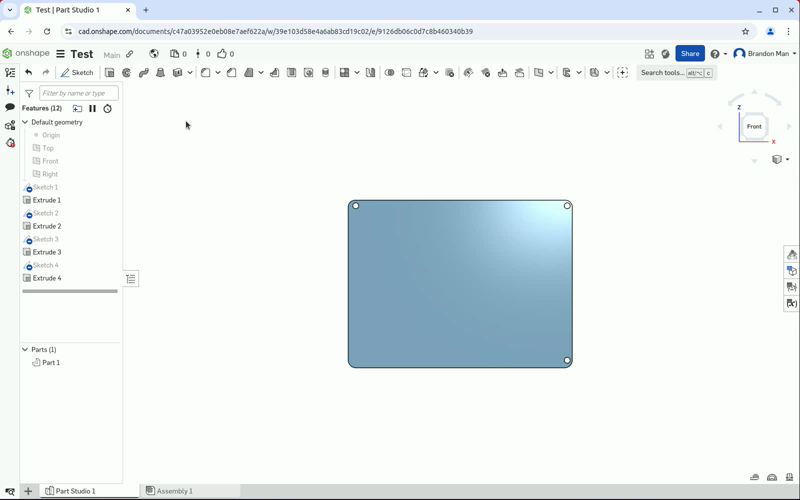
key(shift+h)
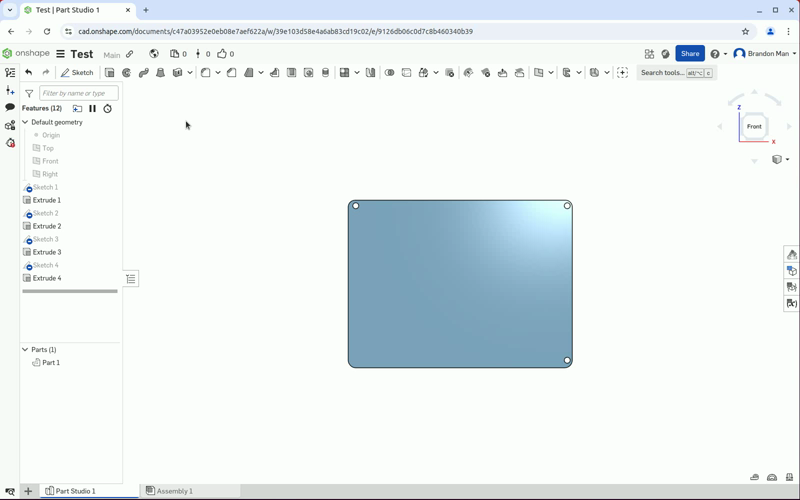
mouse_move(73, 189)
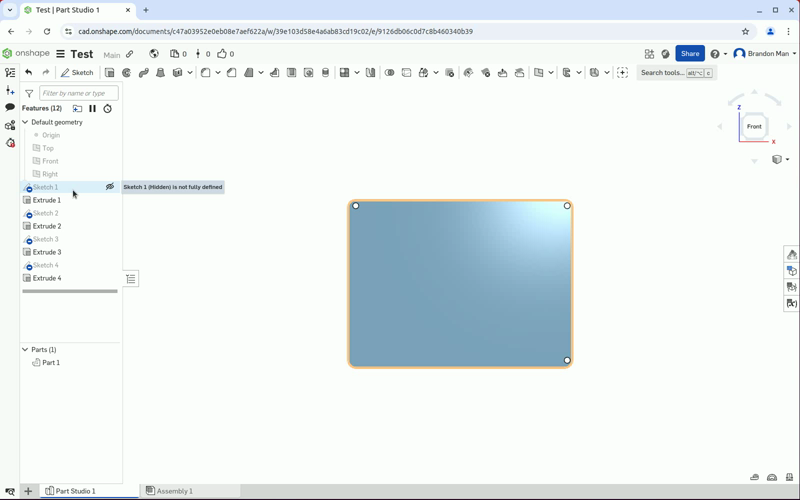
click(73, 189)
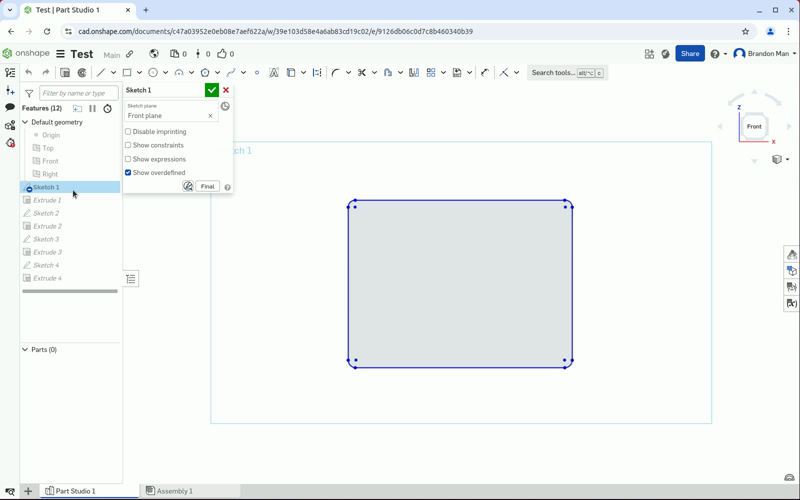
mouse_move(229, 92)
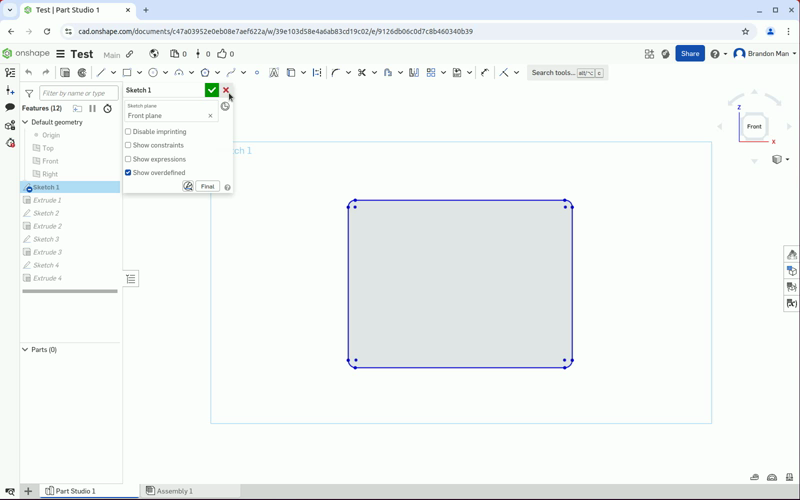
click(229, 92)
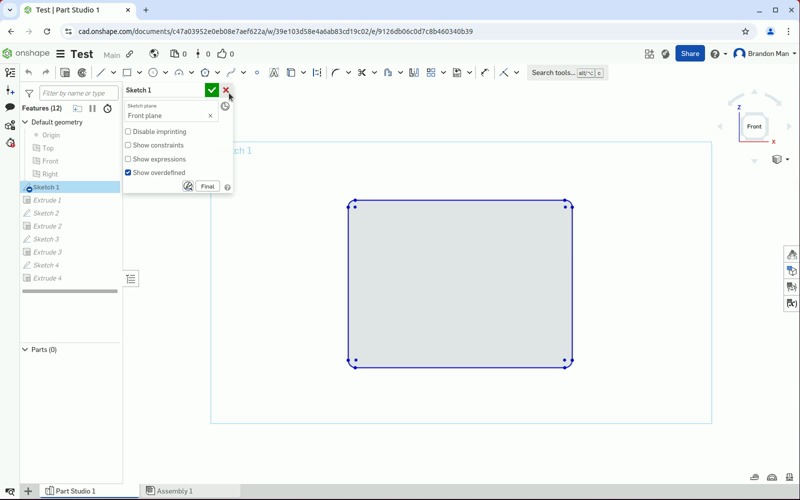
key(shift+s)
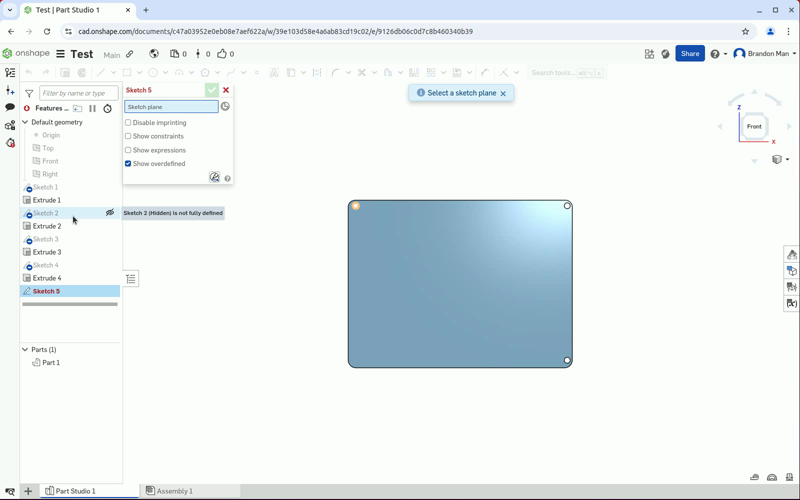
scroll(3)
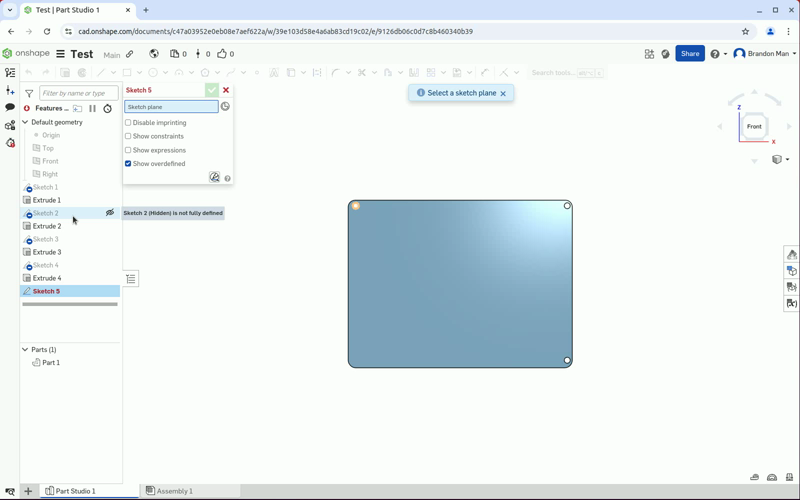
mouse_move(73, 163)
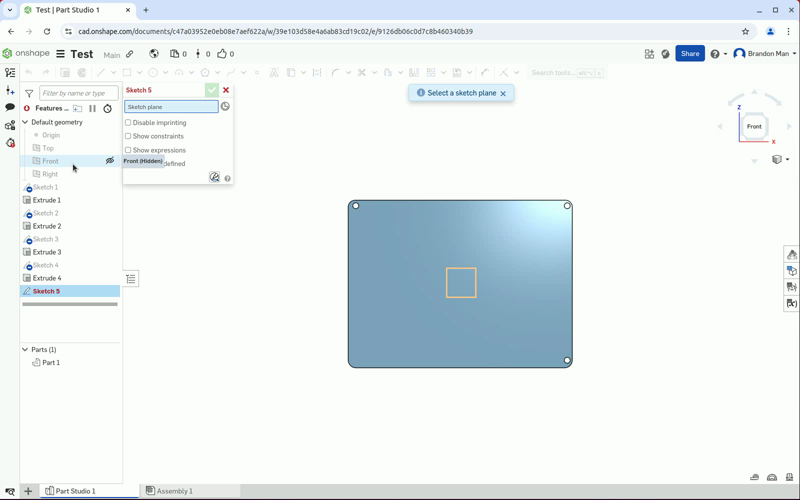
click(73, 163)
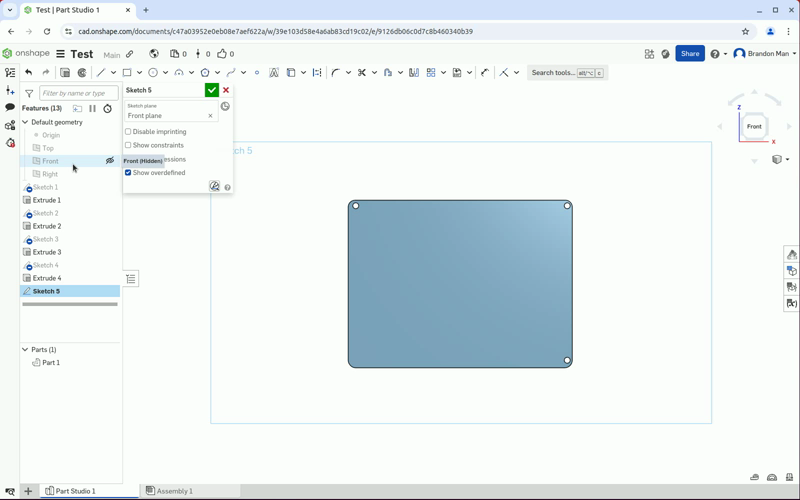
mouse_move(73, 352)
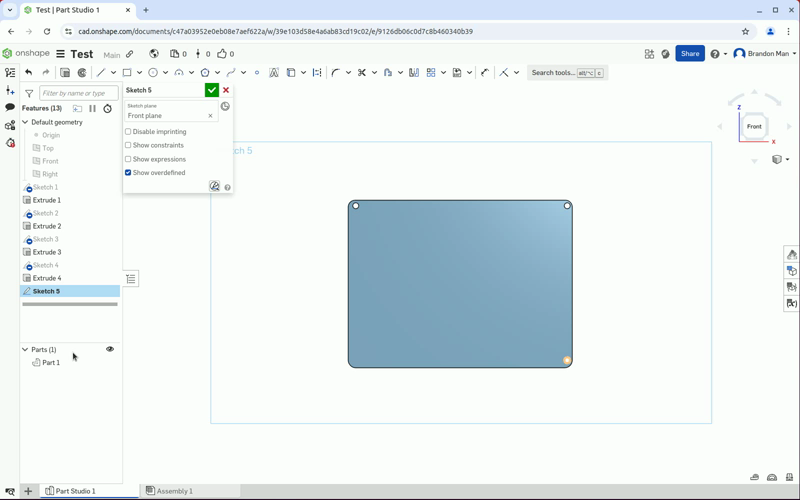
key(y)
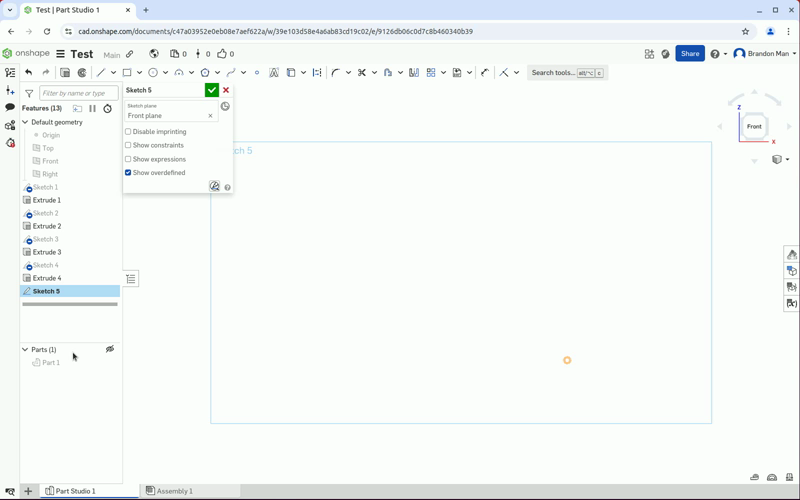
key(c)
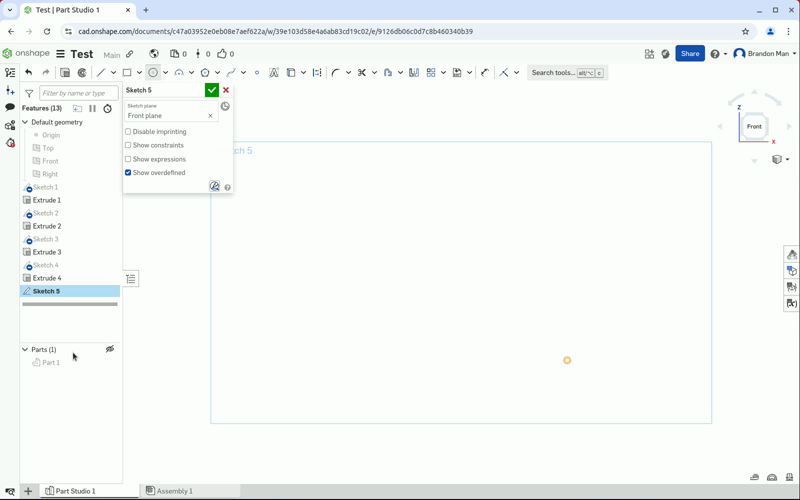
key_down(shift)
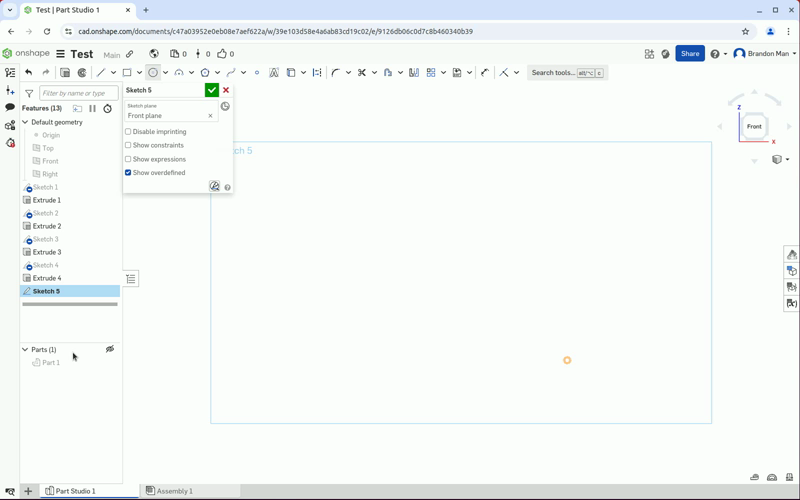
mouse_move(355, 360)
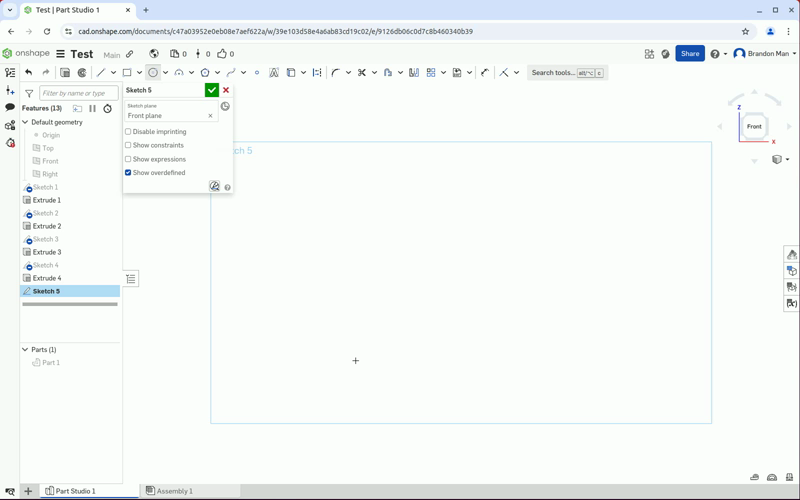
click(355, 360)
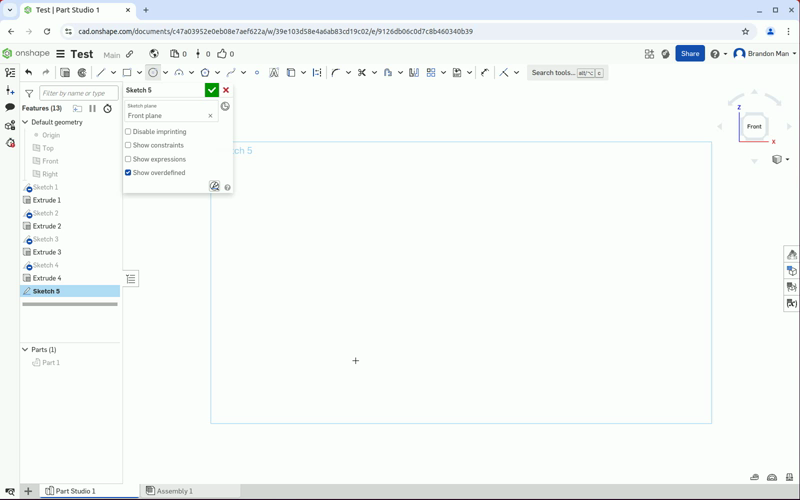
key_up(shift)
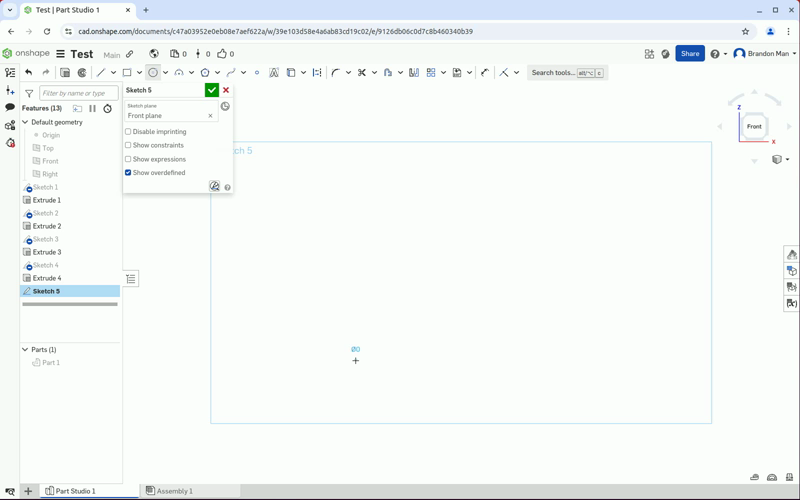
mouse_move(358, 360)
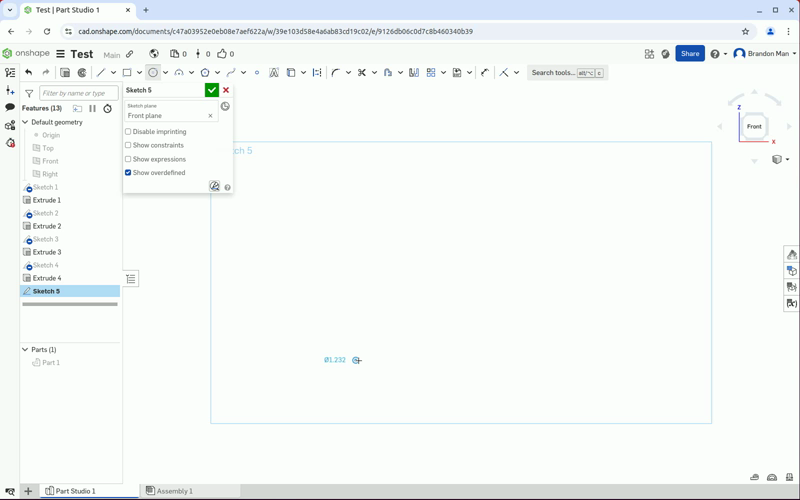
click(358, 360)
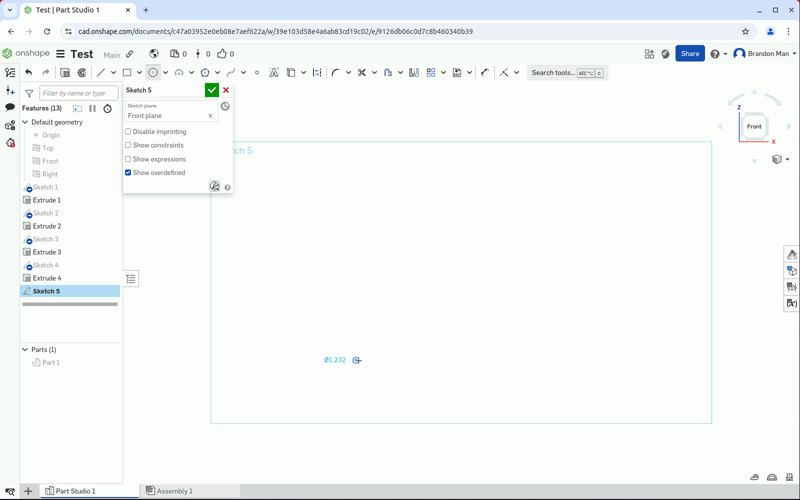
key(esc)
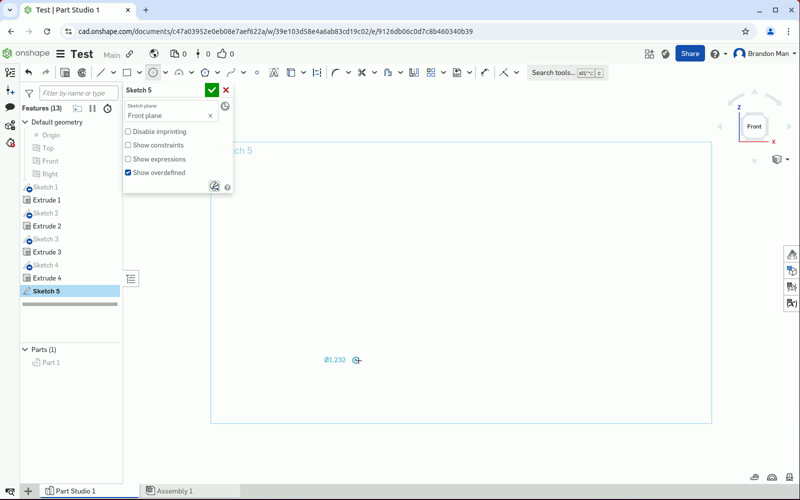
mouse_move(357, 358)
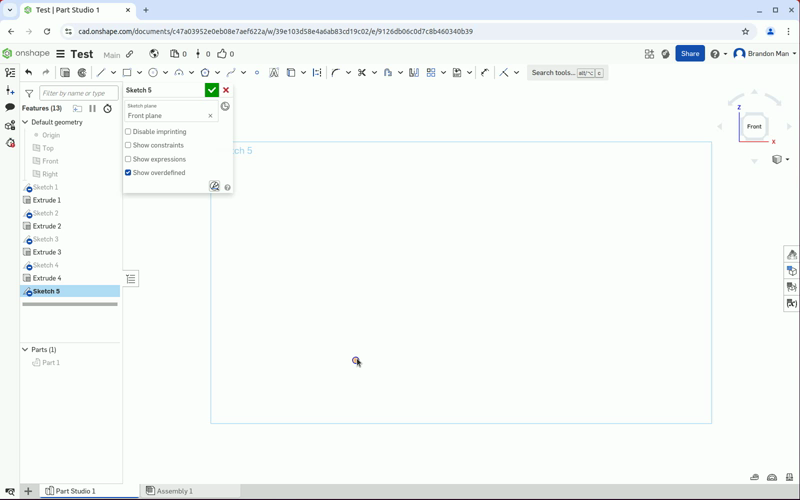
scroll(6)
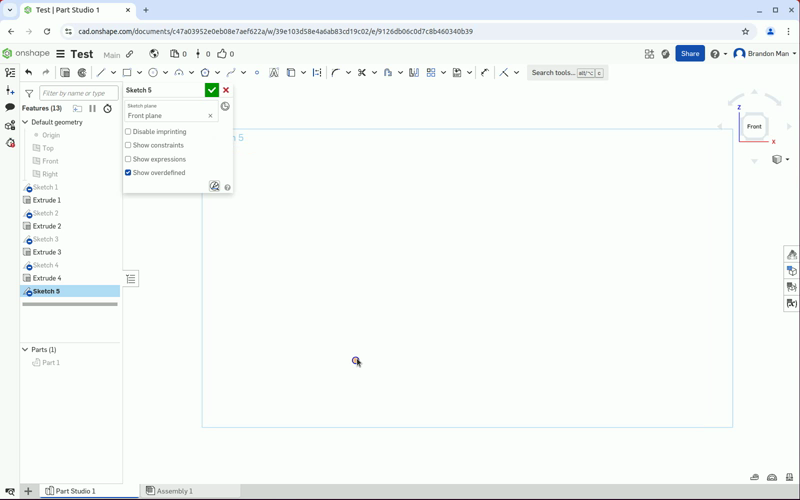
scroll(6)
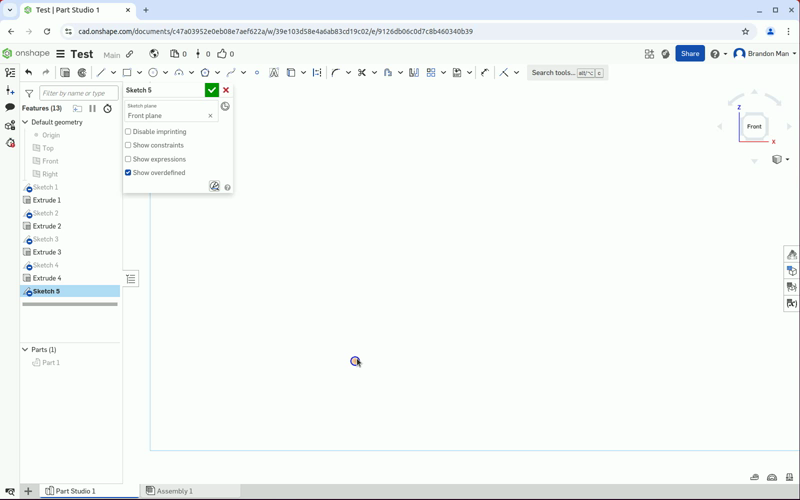
scroll(6)
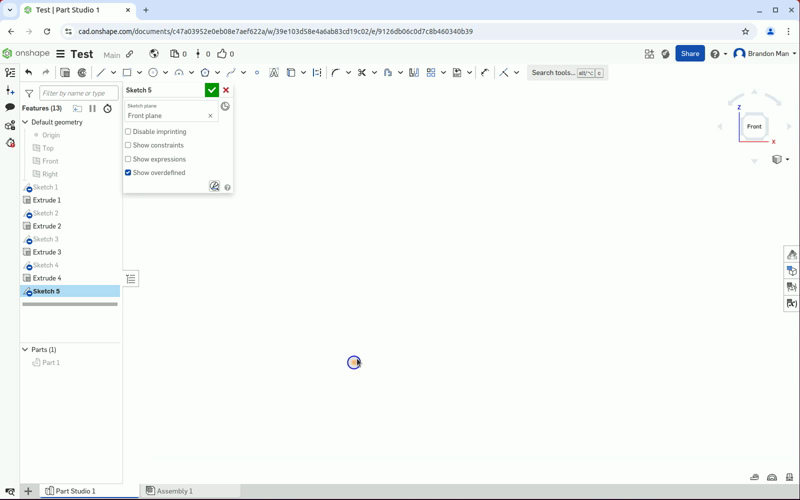
scroll(6)
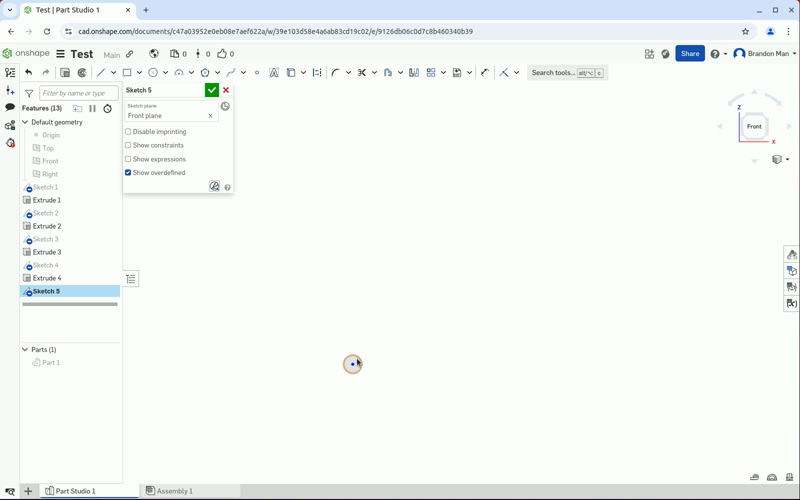
scroll(6)
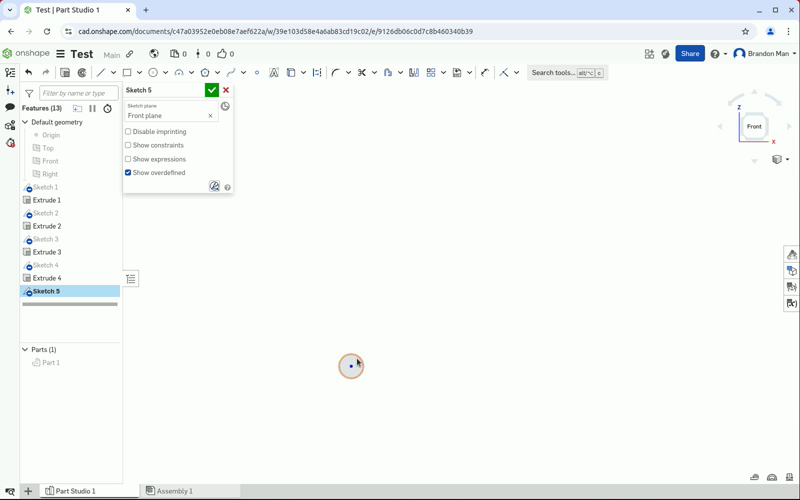
scroll(6)
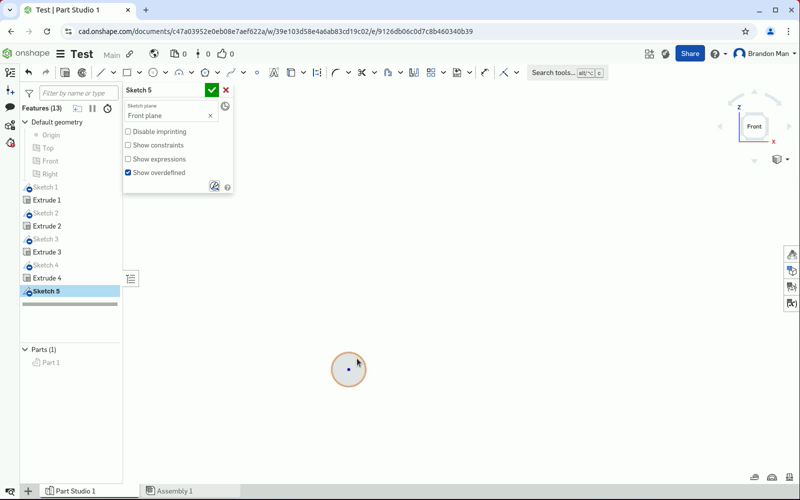
scroll(6)
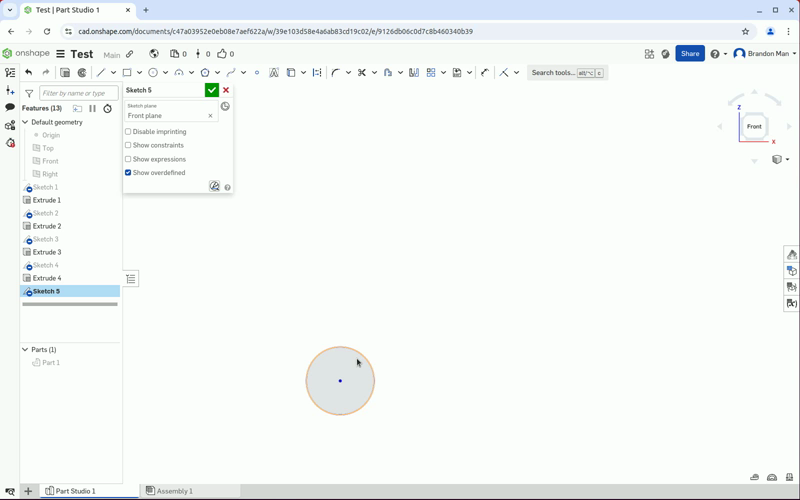
click(357, 358)
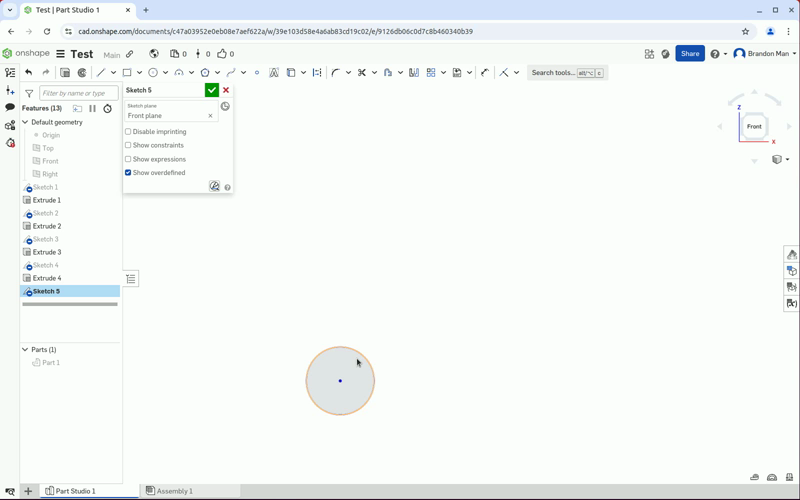
scroll(-6)
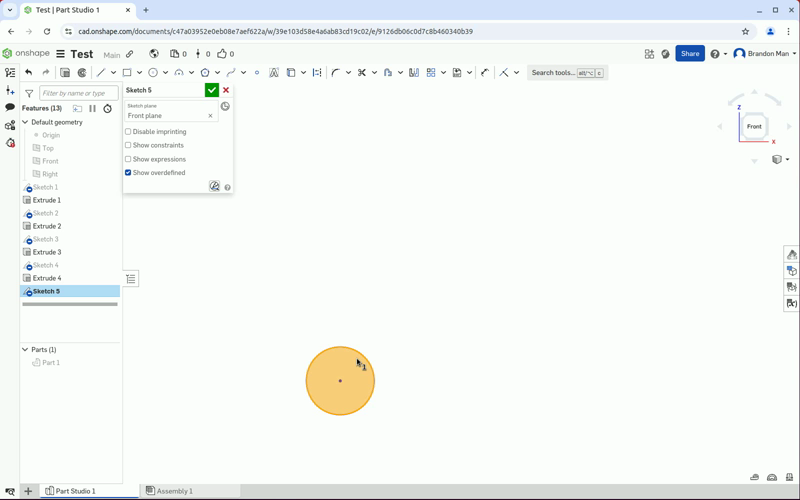
scroll(-6)
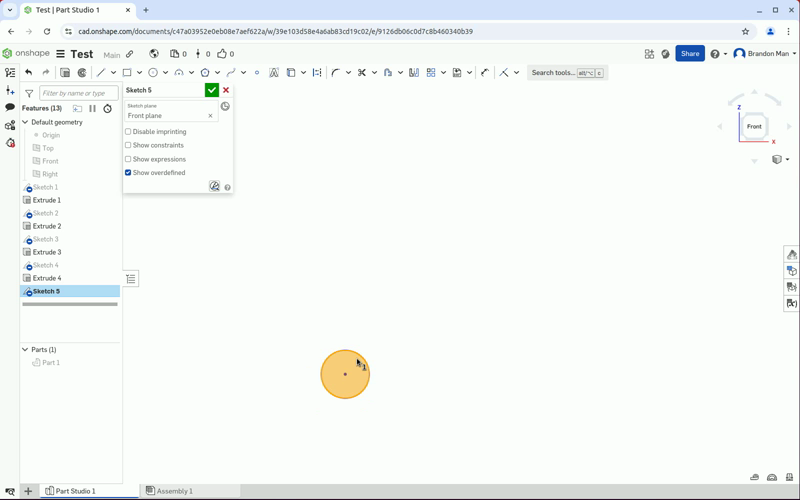
scroll(-6)
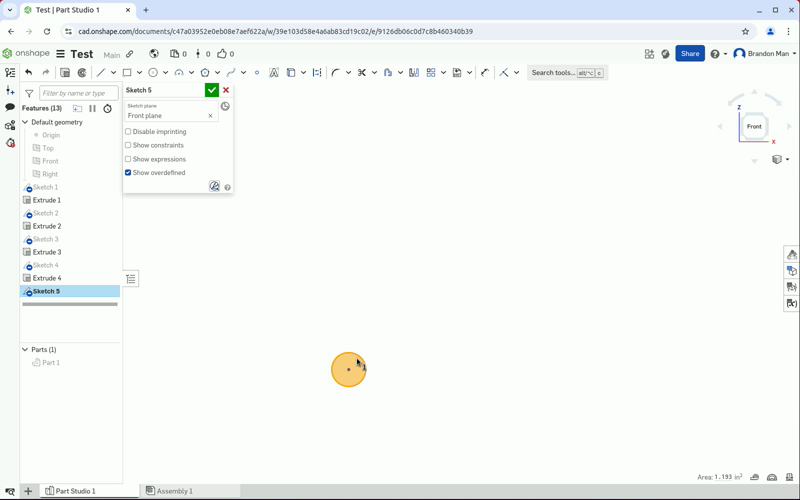
scroll(-6)
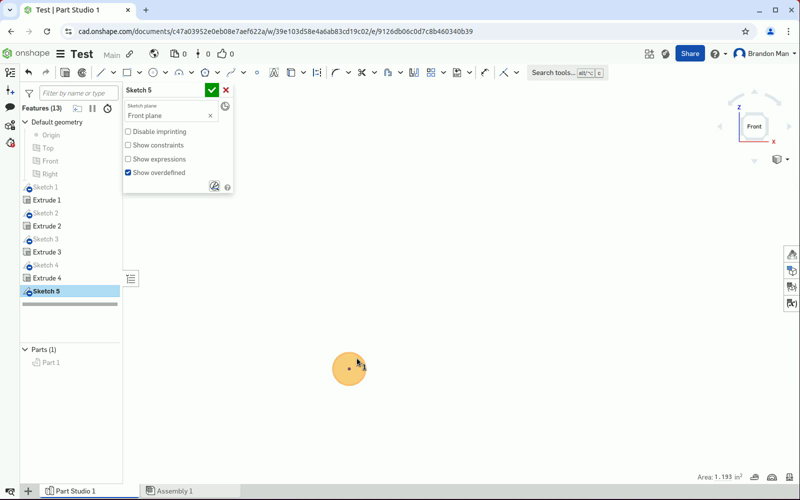
scroll(-6)
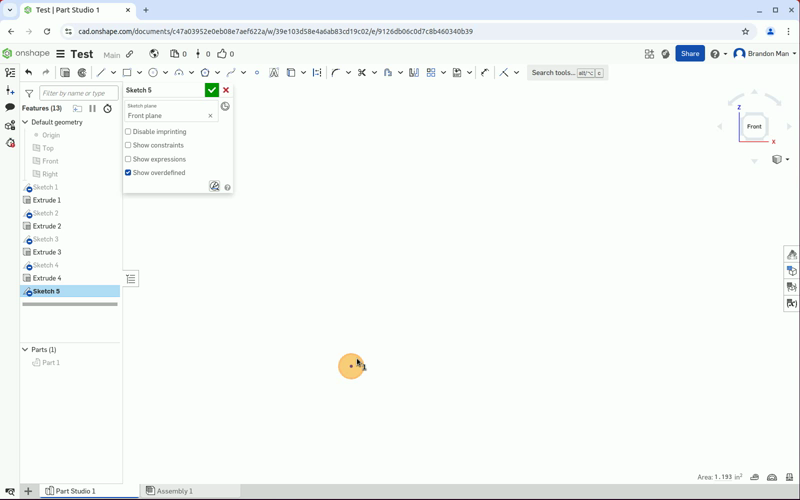
scroll(-6)
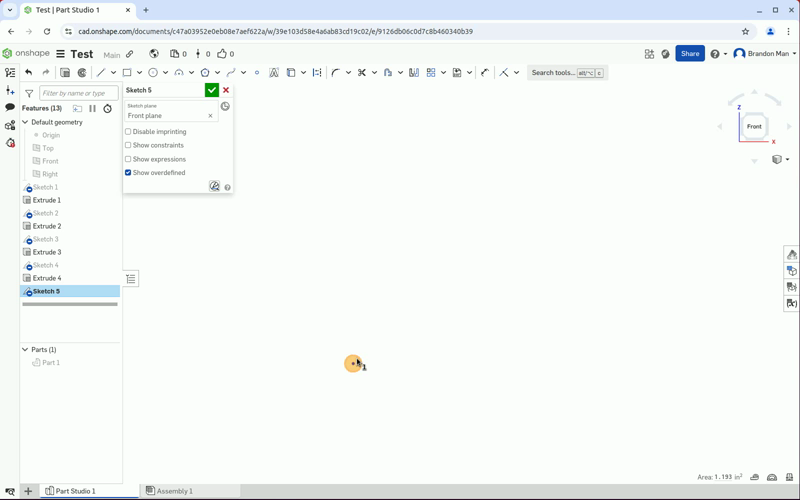
scroll(-6)
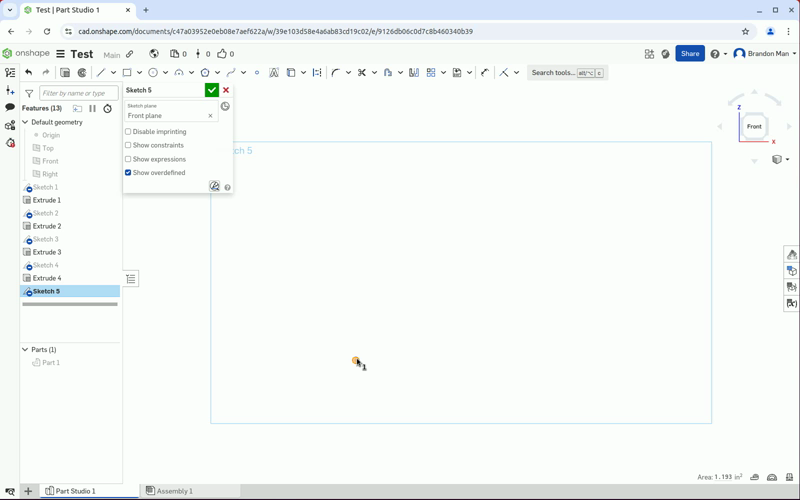
mouse_move(73, 352)
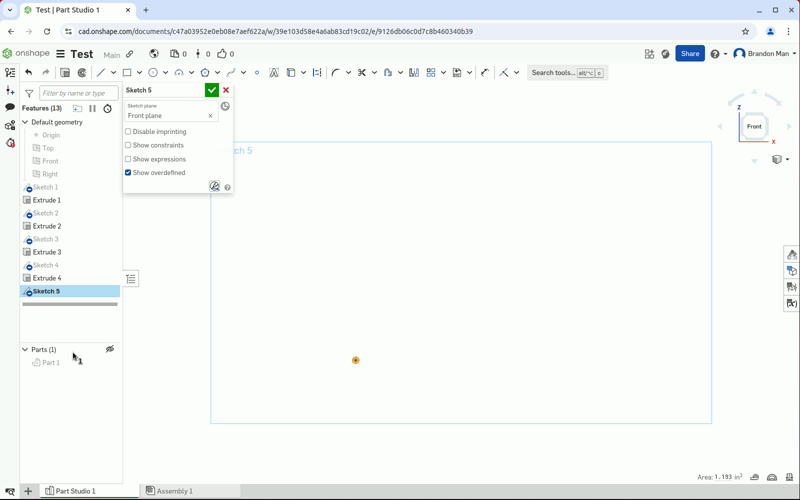
key(shift+y)
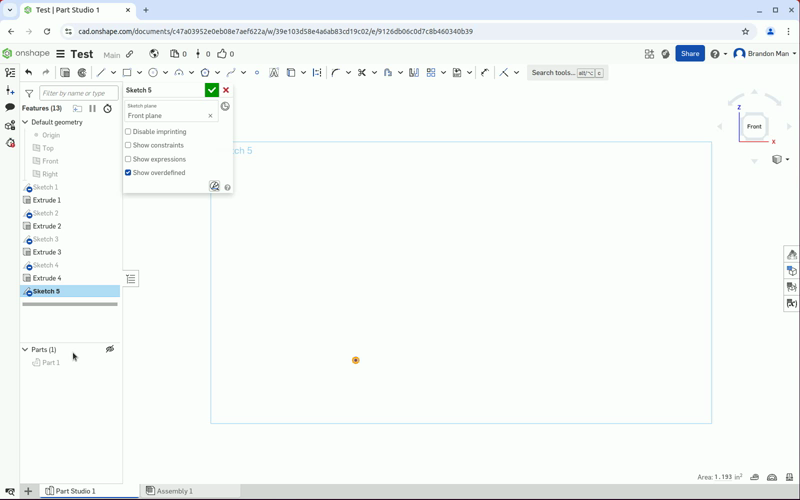
key(shift+e)
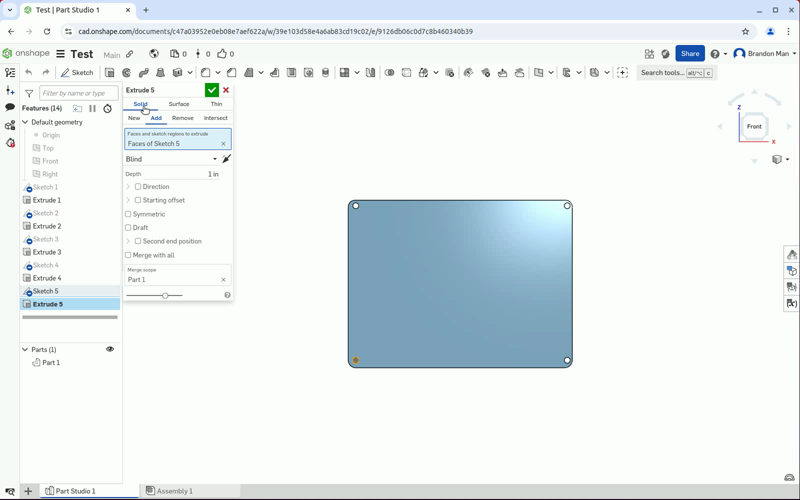
mouse_move(143, 106)
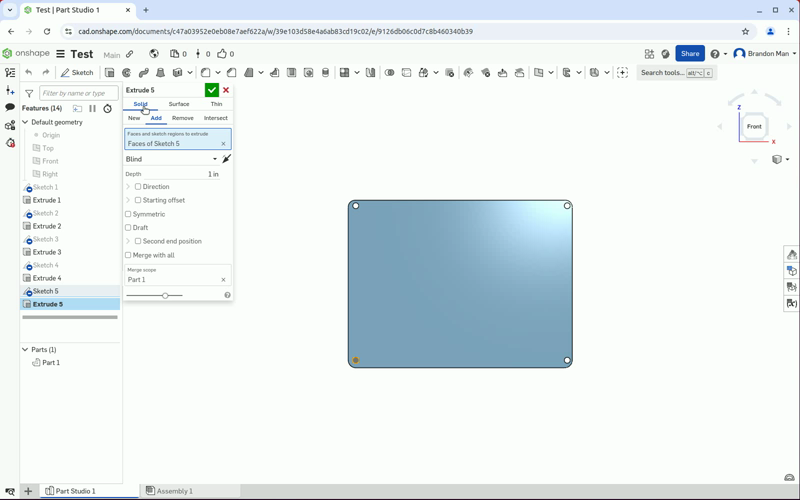
click(143, 106)
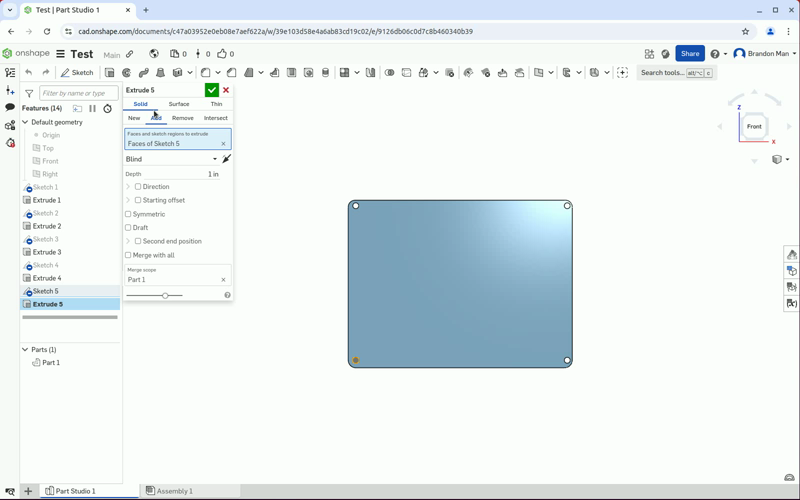
mouse_move(186, 120)
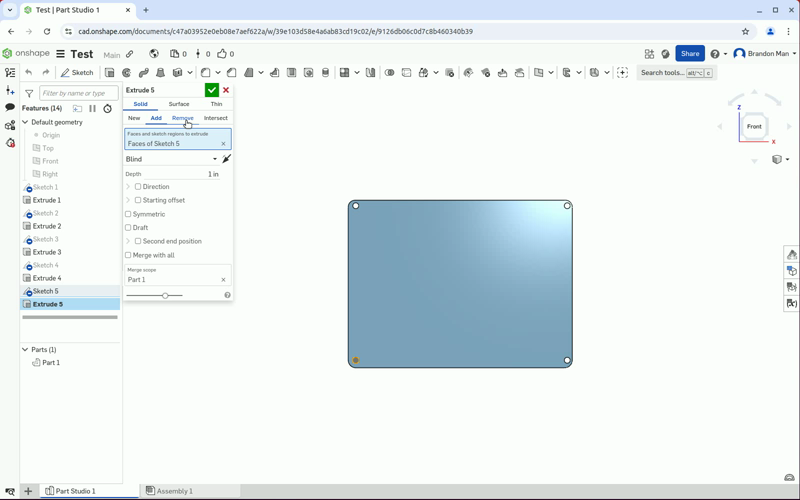
click(186, 120)
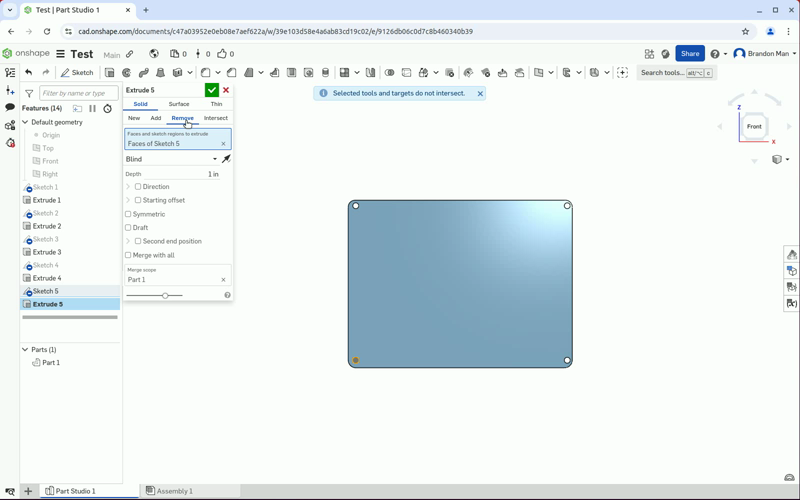
key(tab, 4)
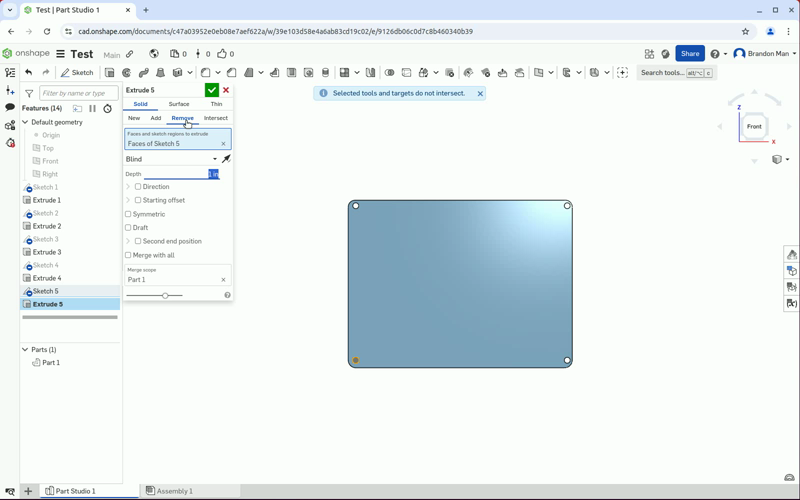
text(-7.221)
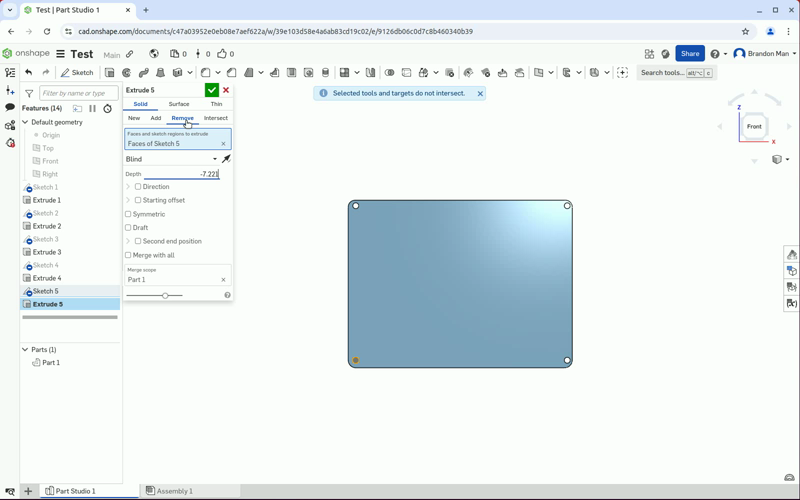
key(tab, 6)
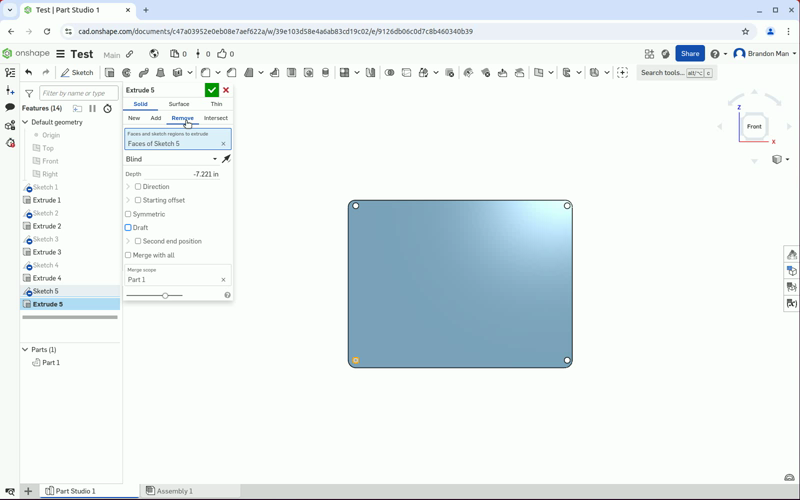
key(space)
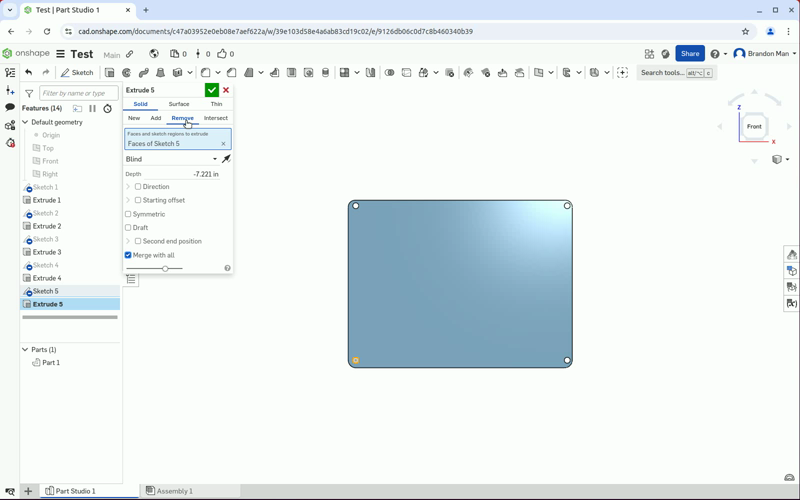
key(enter)
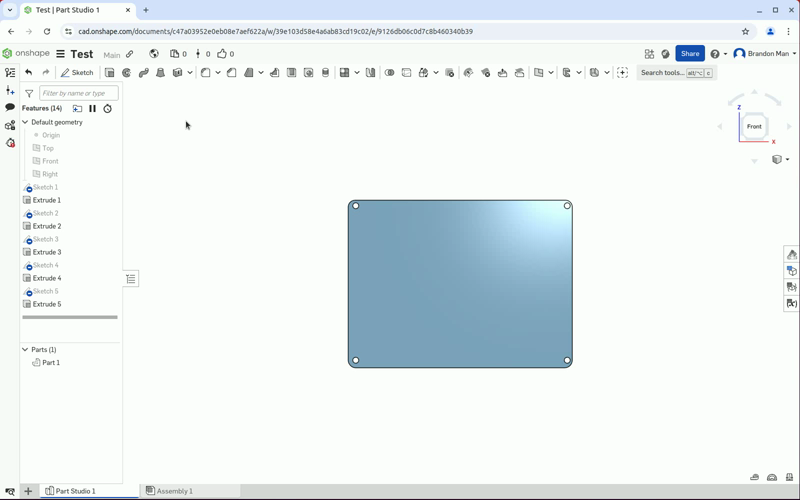
key(shift+h)
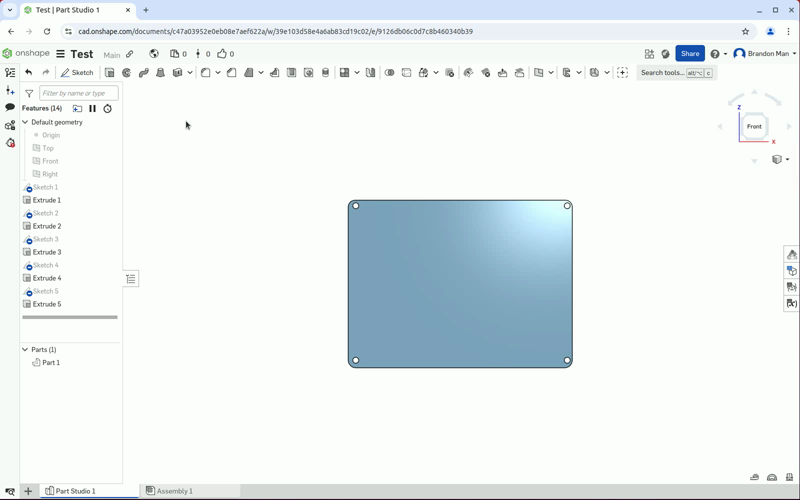
key(shift+h)
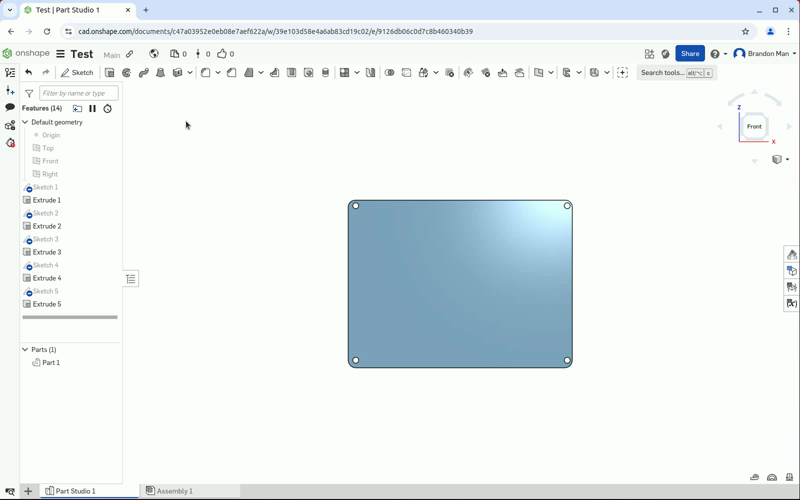
mouse_move(73, 189)
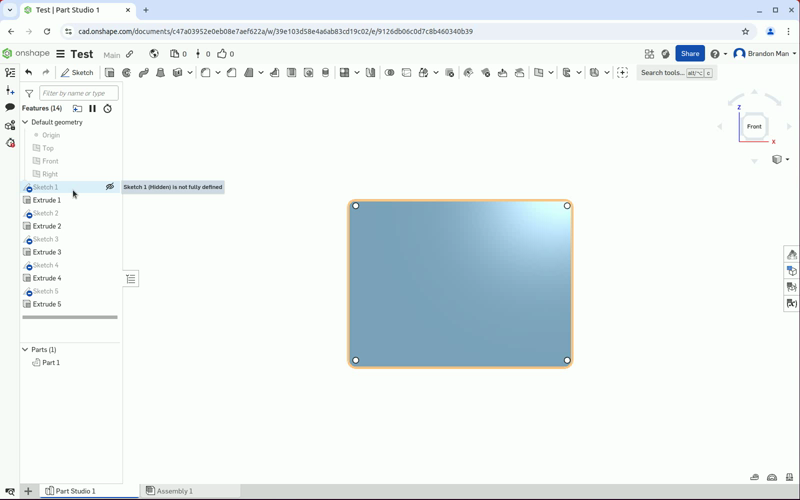
click(73, 189)
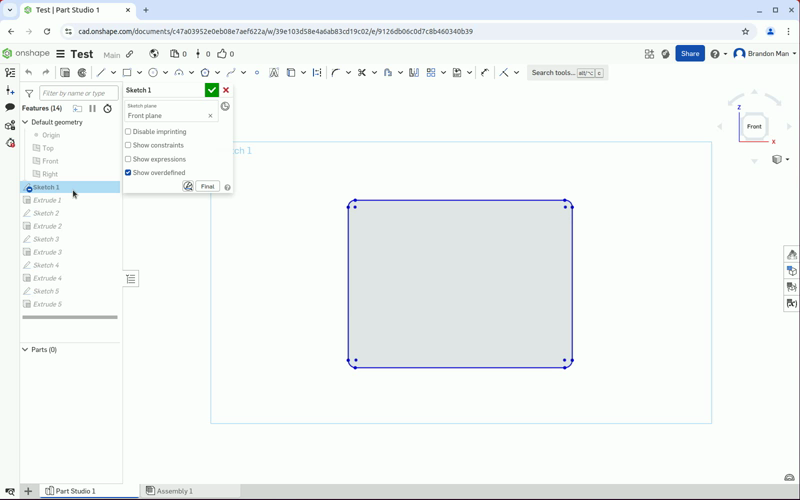
mouse_move(229, 92)
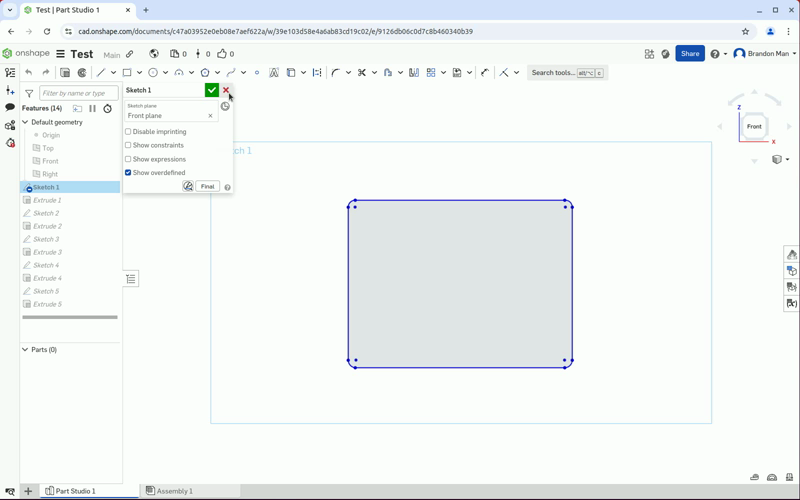
click(229, 92)
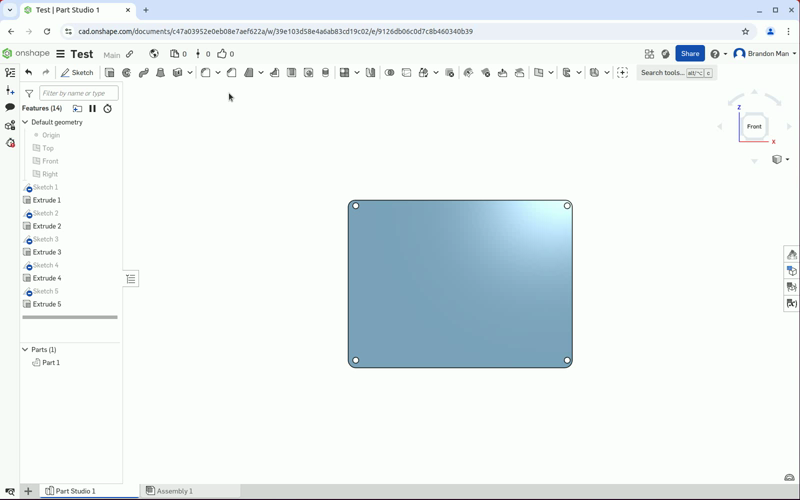
mouse_move(541, 75)
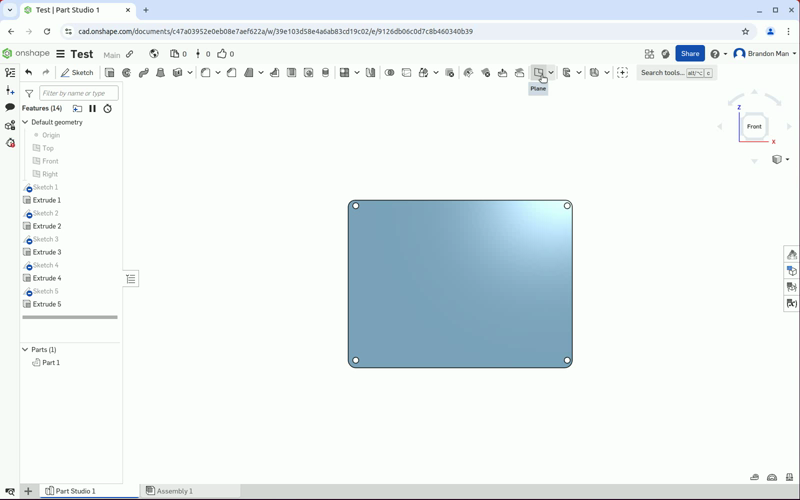
click(541, 75)
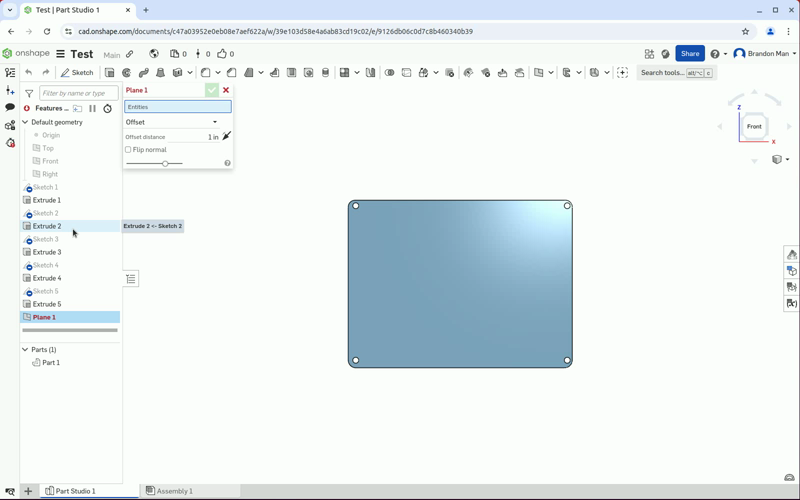
scroll(3)
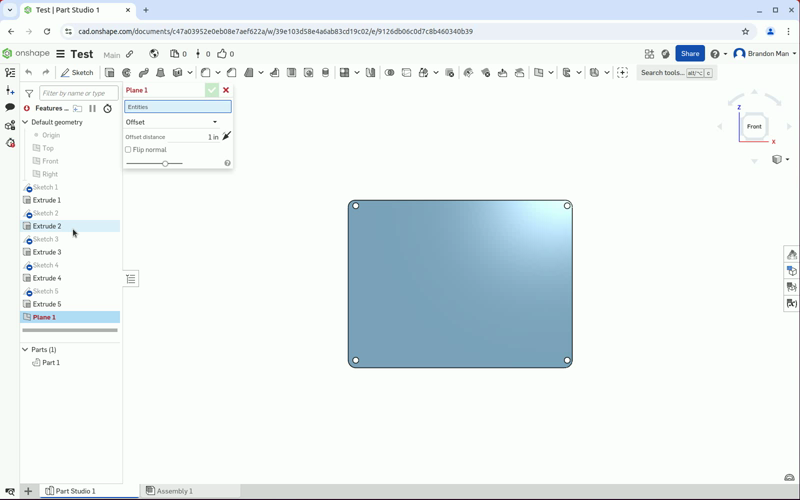
mouse_move(73, 163)
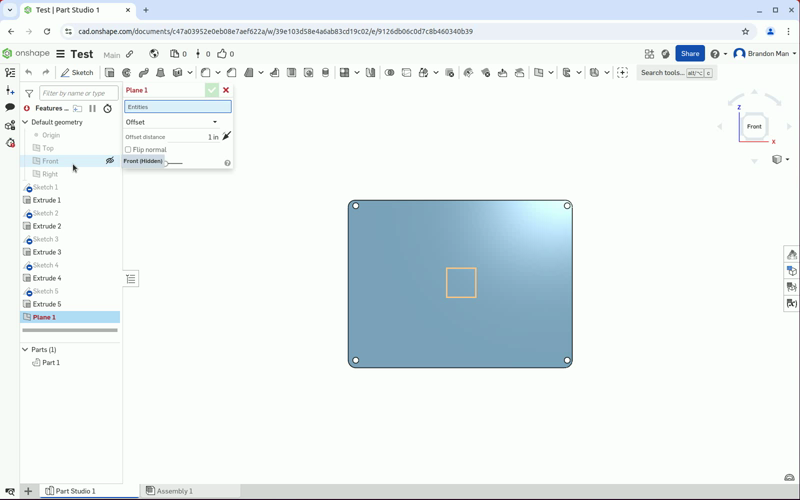
click(73, 163)
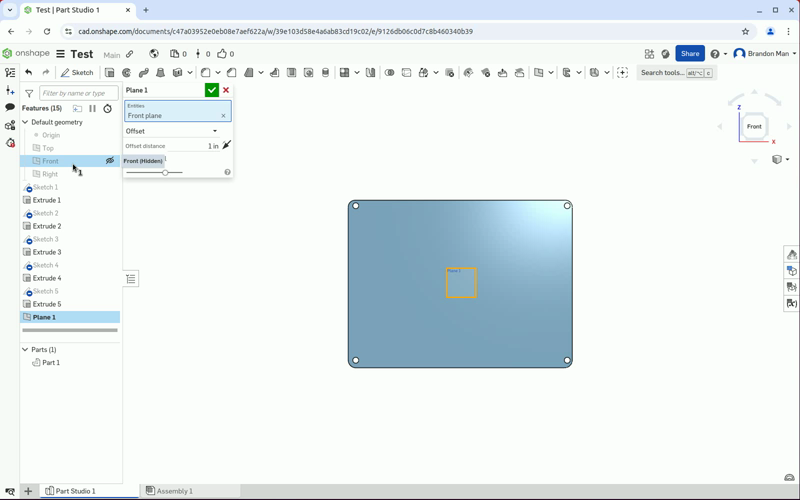
key(tab, 2)
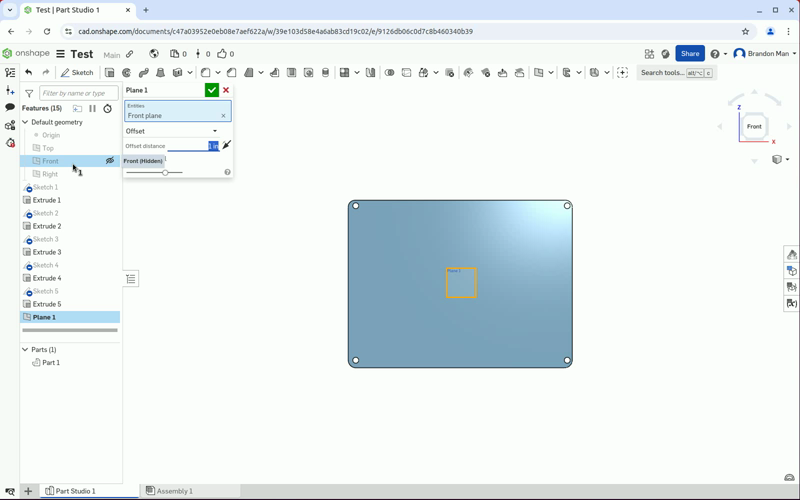
text(0.955)
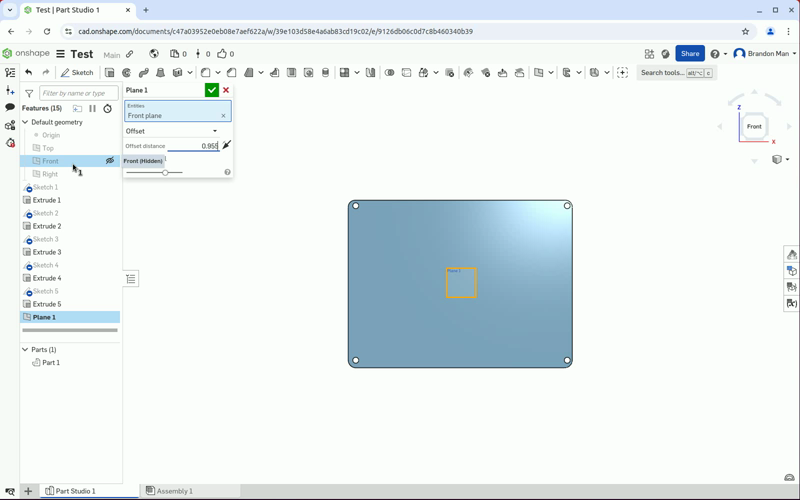
key(enter, 2)
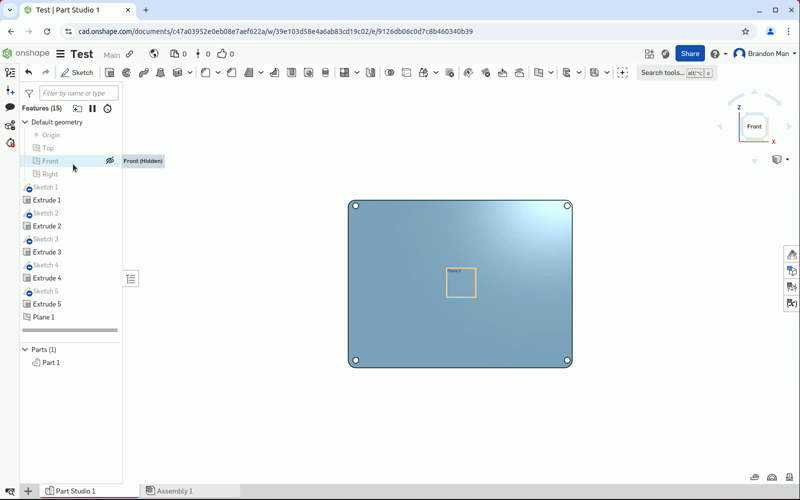
key(shift+s)
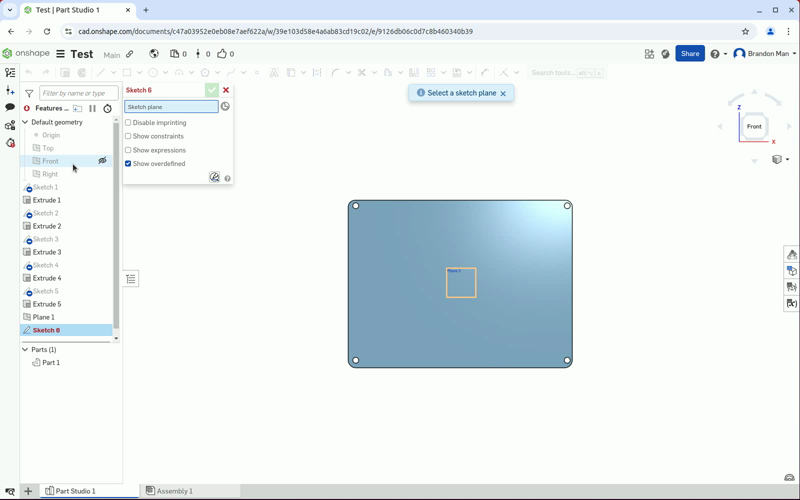
mouse_move(69, 319)
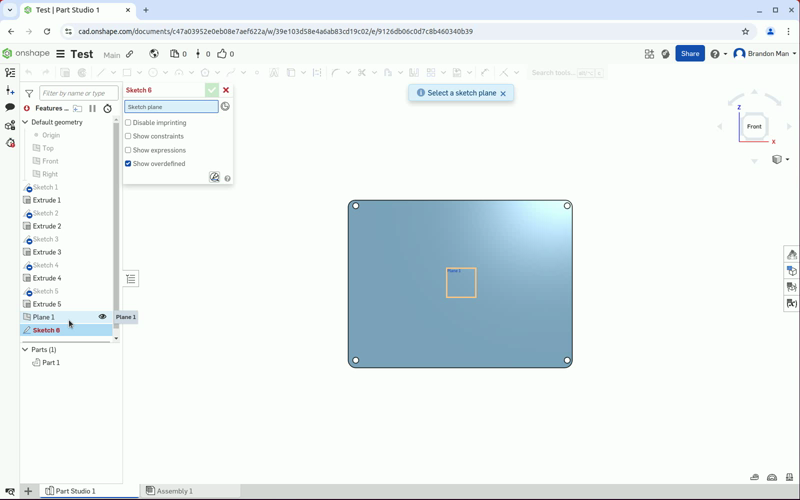
click(69, 319)
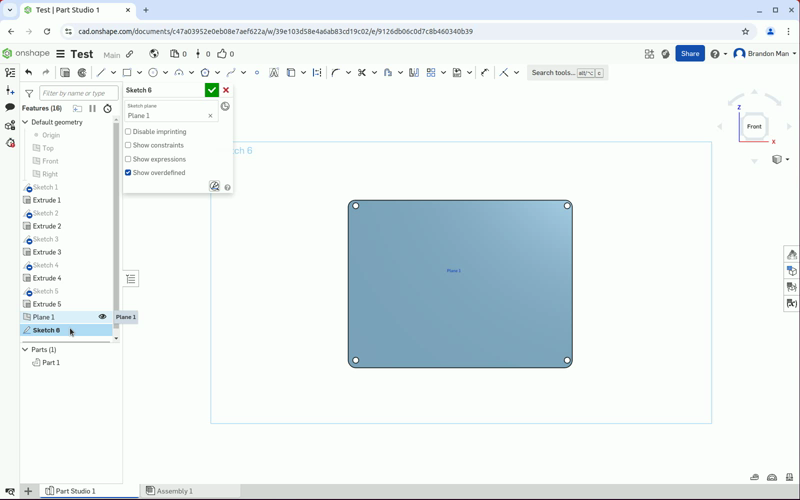
mouse_move(73, 352)
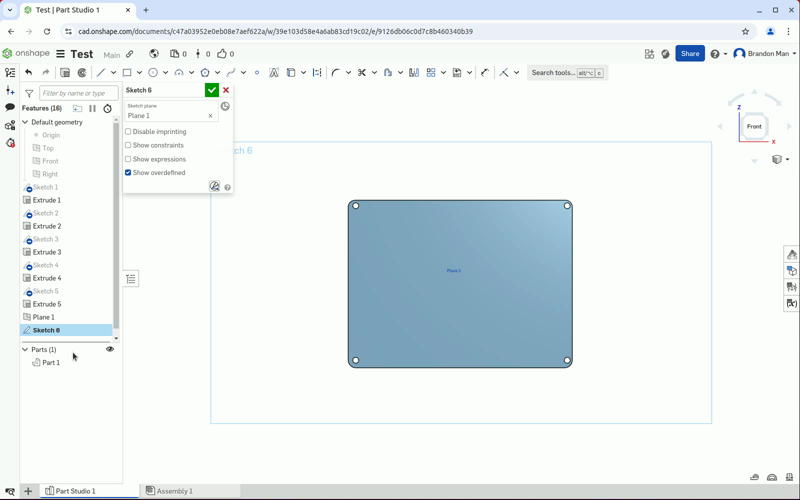
key(y)
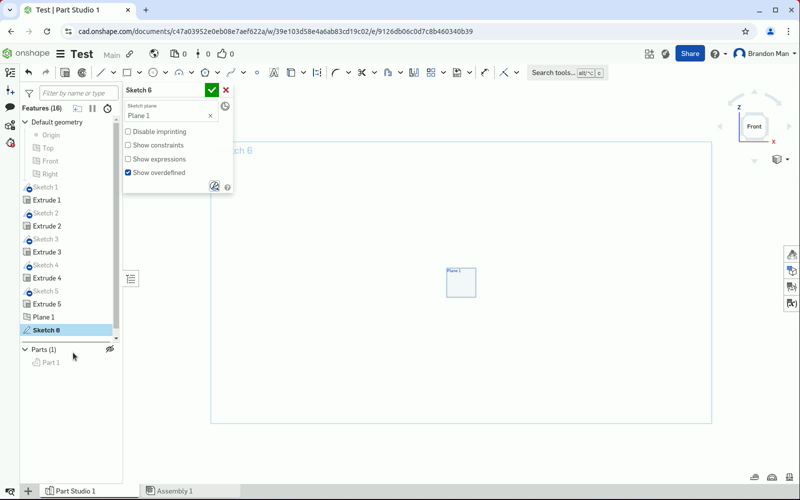
key(a)
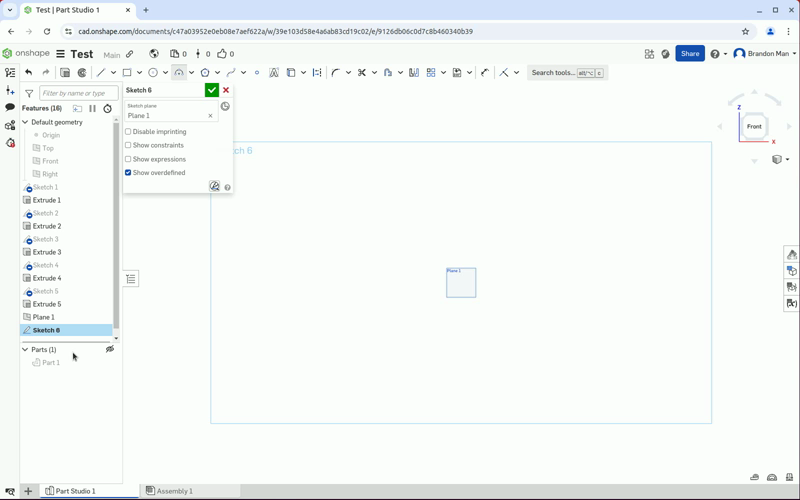
key_down(shift)
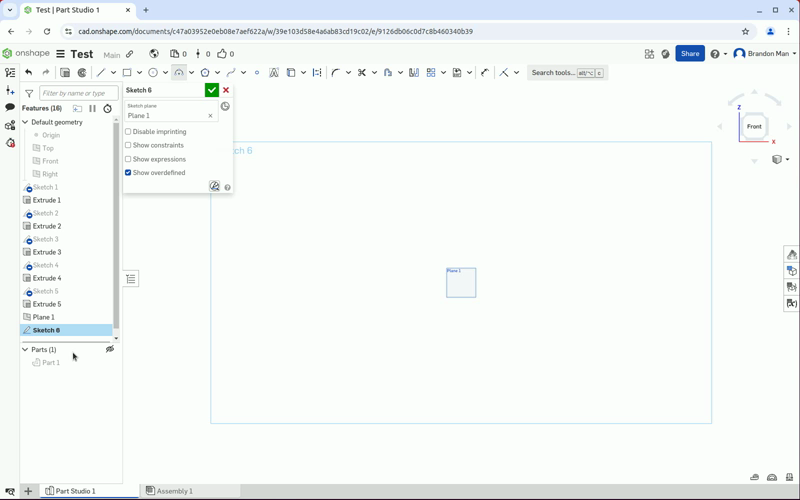
mouse_move(358, 351)
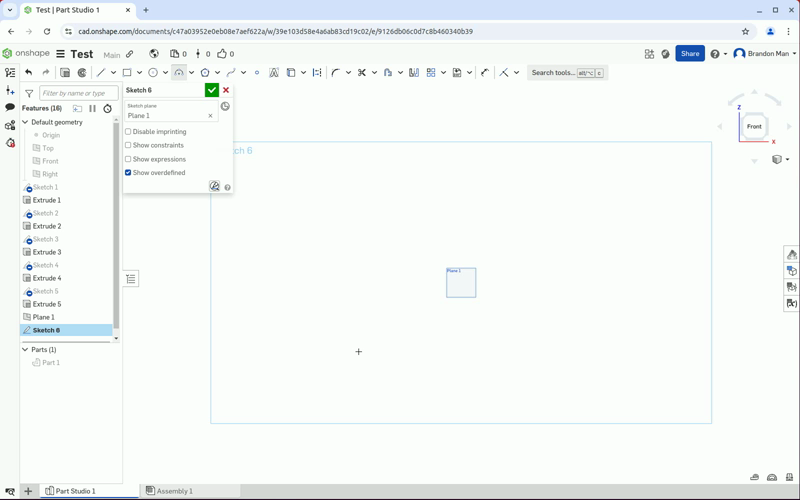
click(358, 351)
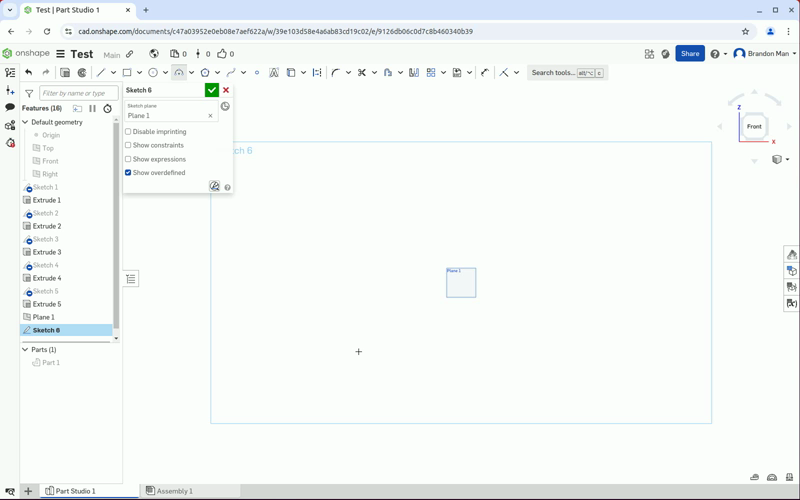
key_up(shift)
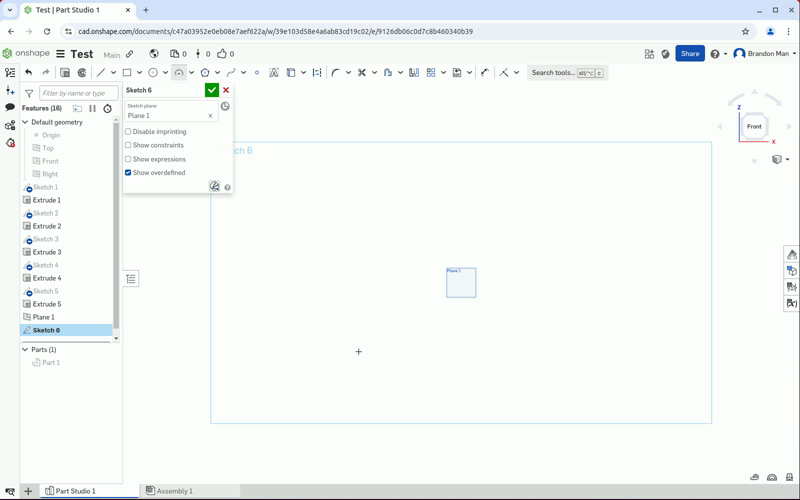
key_down(shift)
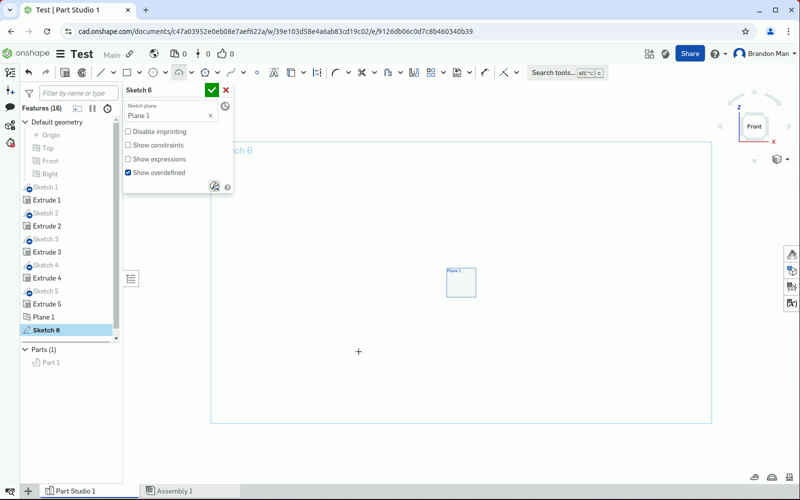
mouse_move(365, 357)
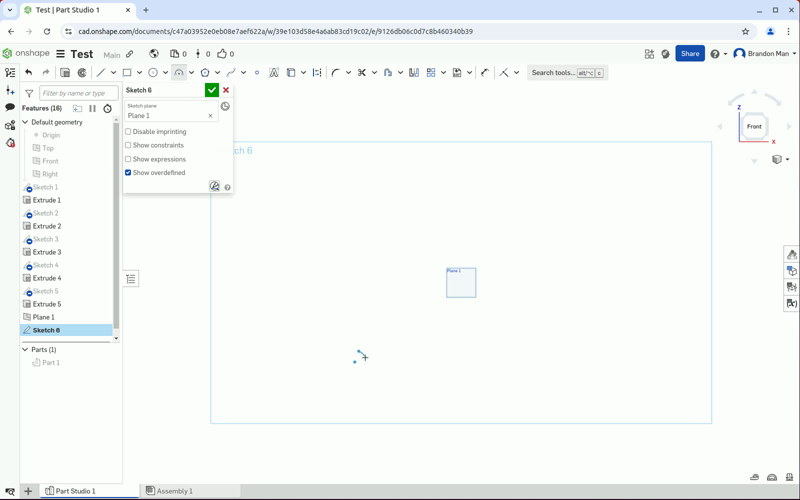
click(365, 357)
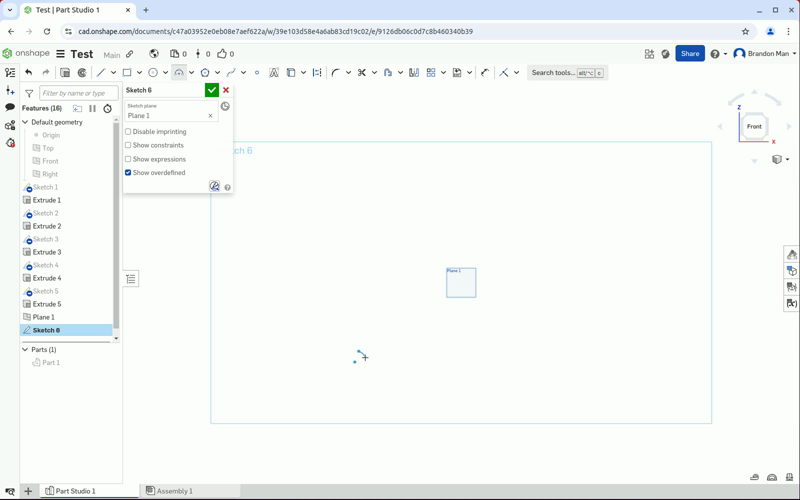
mouse_move(360, 355)
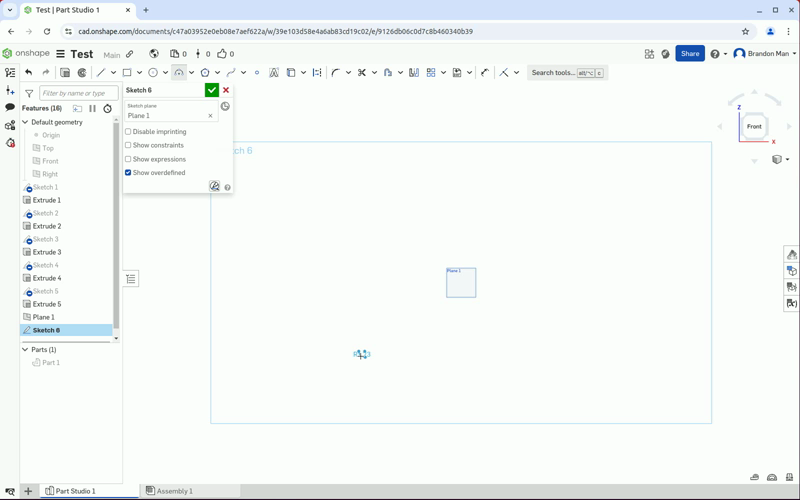
click(360, 355)
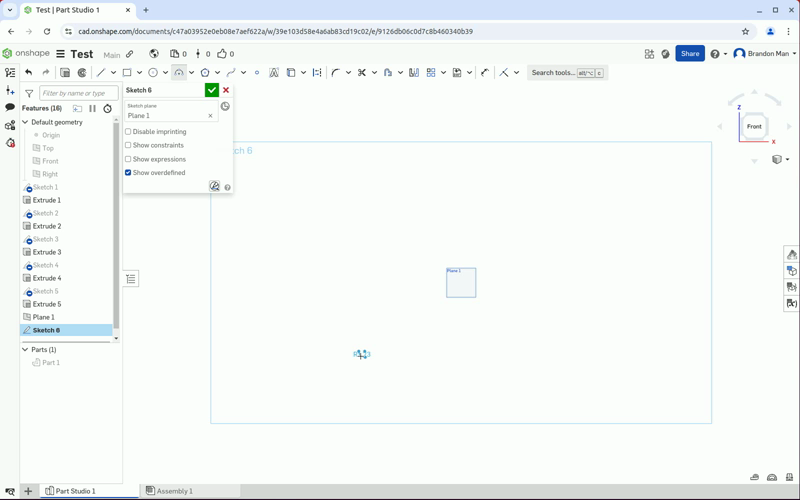
key_up(shift)
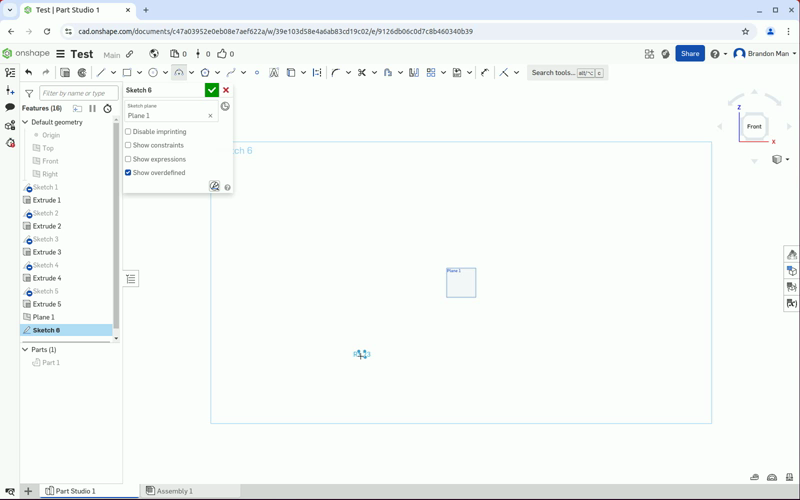
key(esc)
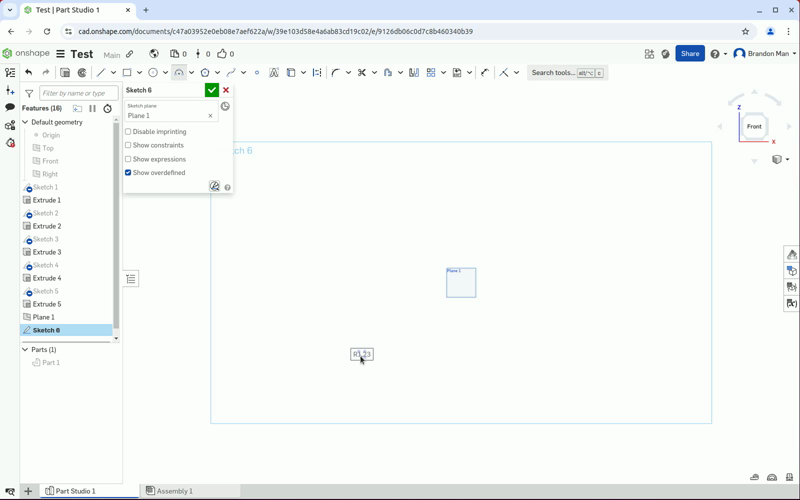
key(l)
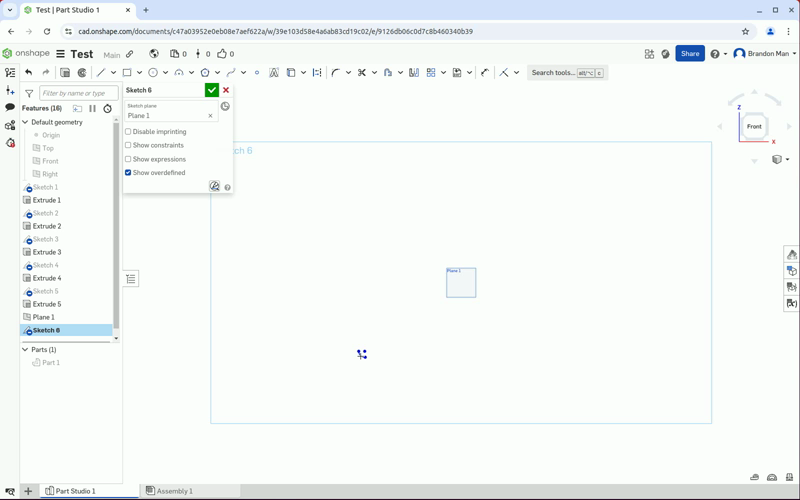
mouse_move(365, 357)
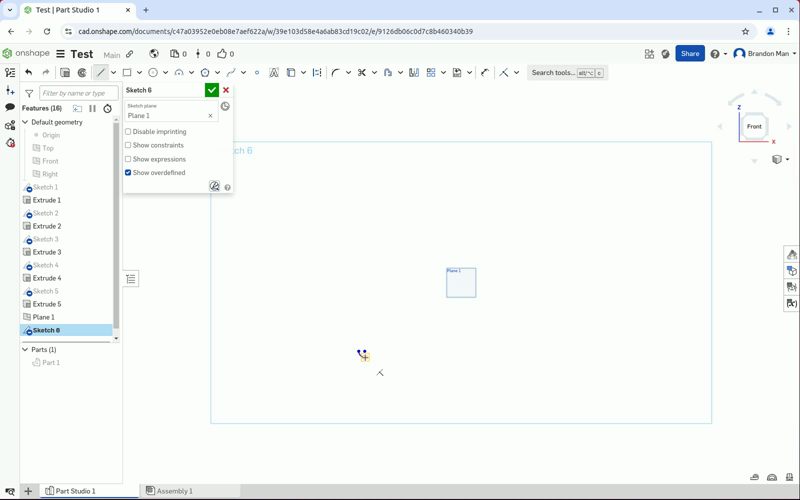
click(365, 357)
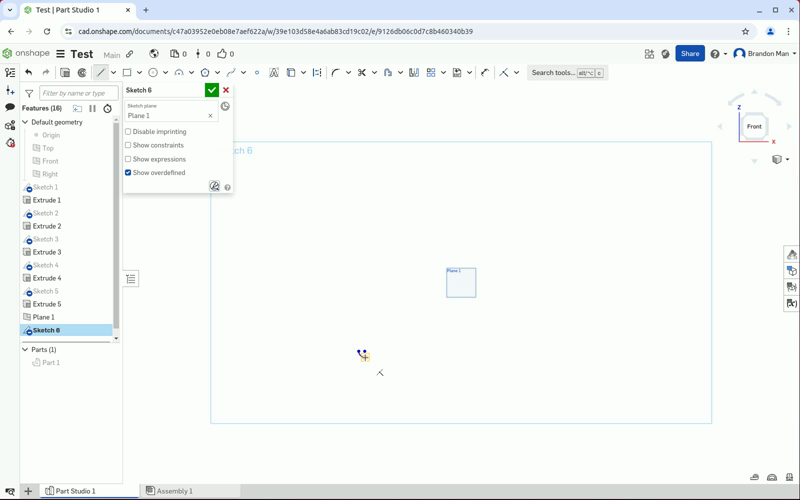
key_down(shift)
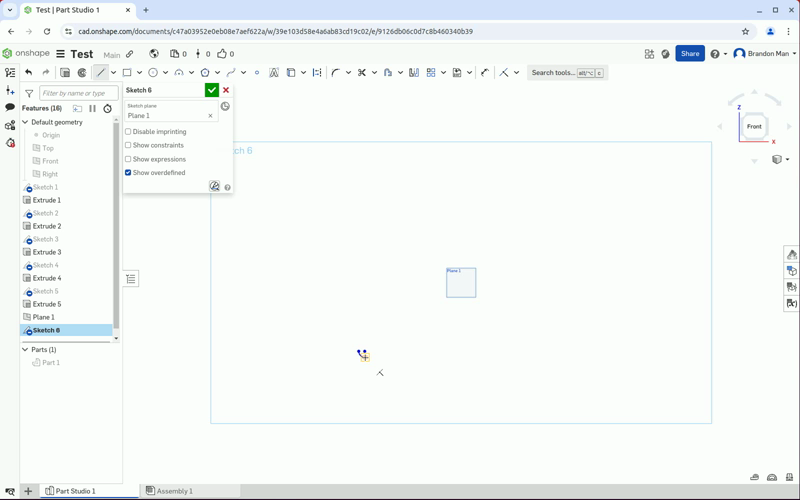
mouse_move(555, 357)
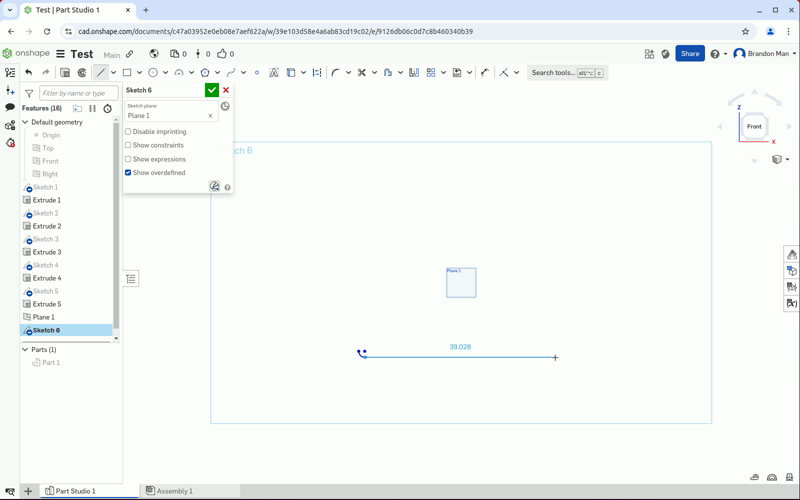
click(555, 357)
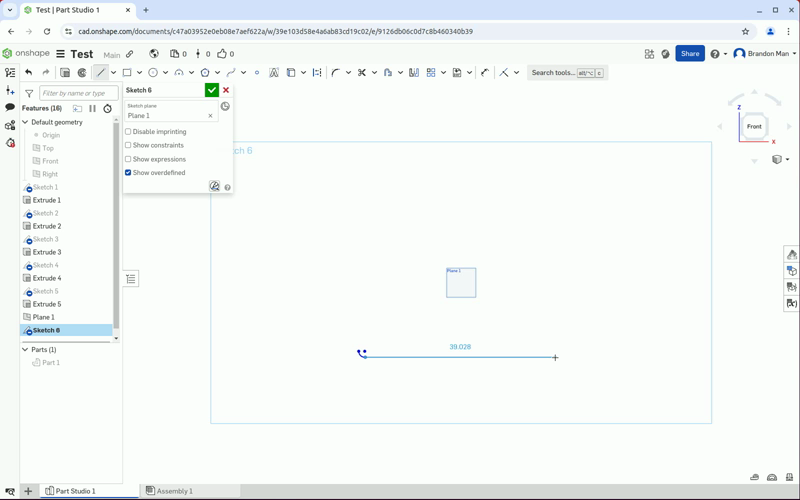
key_up(shift)
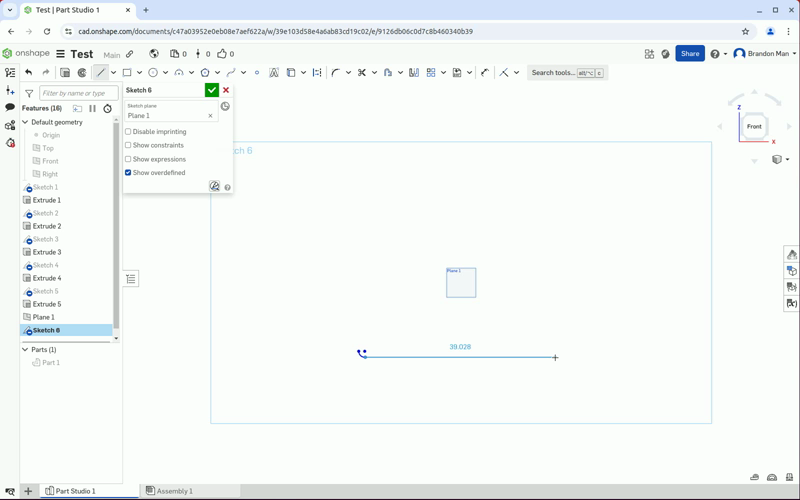
key(esc)
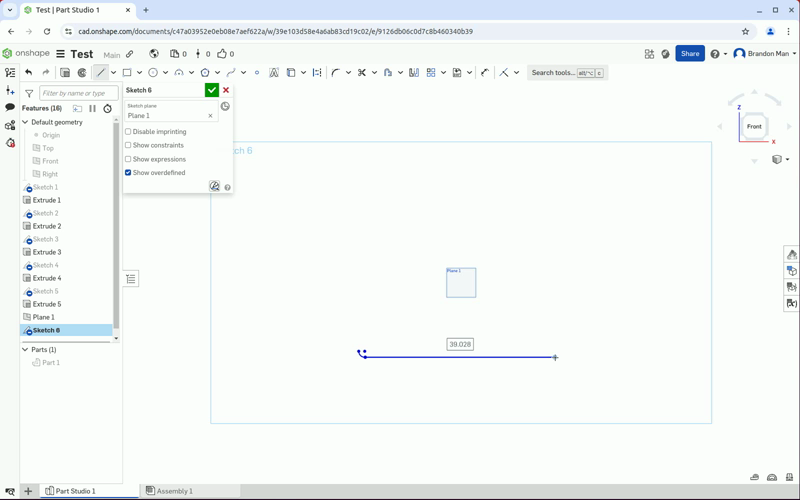
key(a)
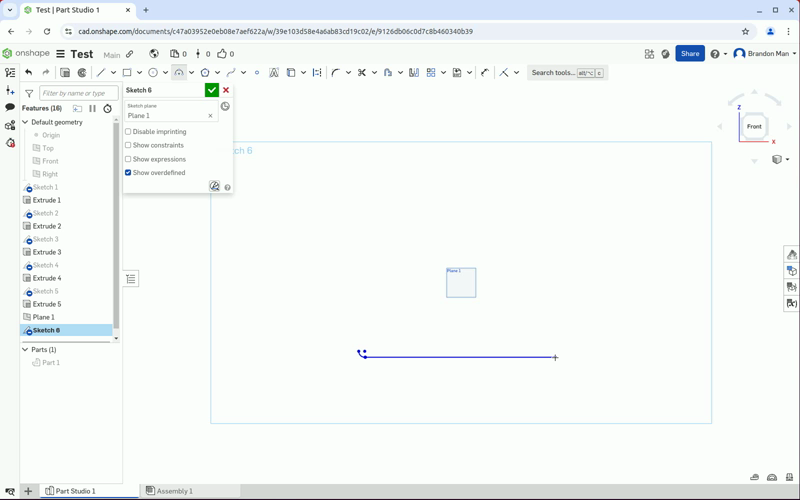
mouse_move(555, 357)
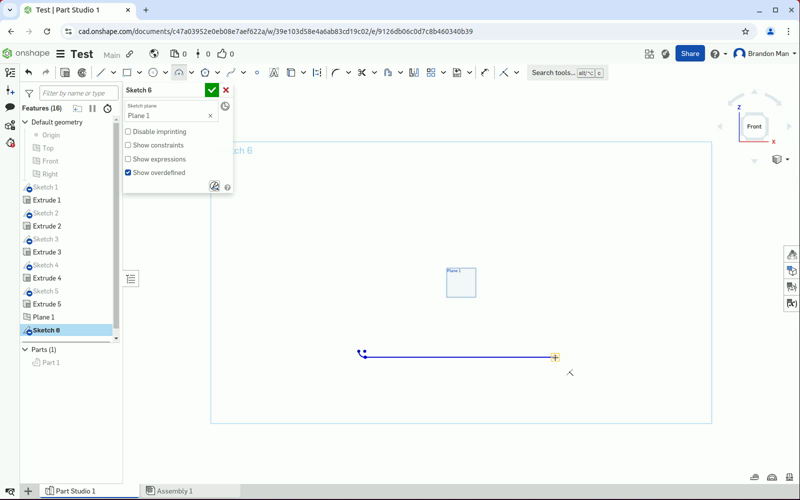
click(555, 357)
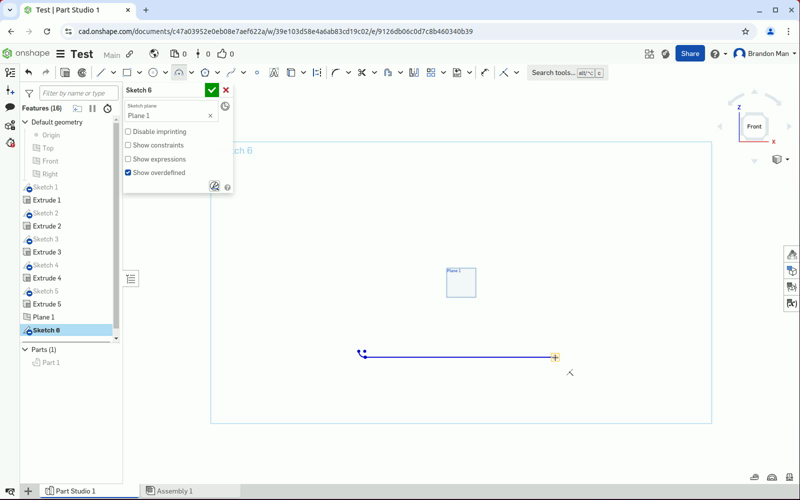
key_down(shift)
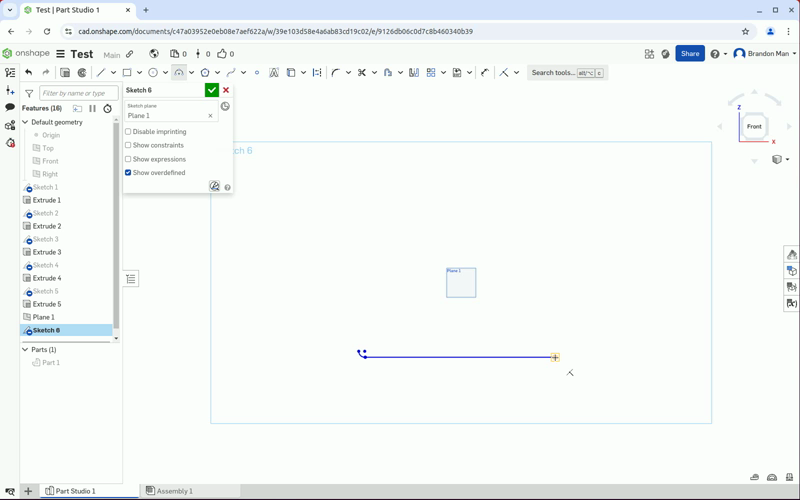
mouse_move(561, 351)
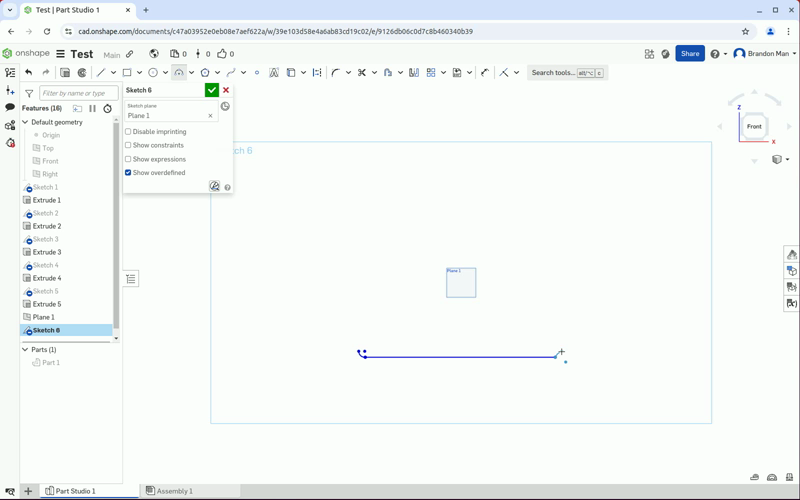
click(561, 351)
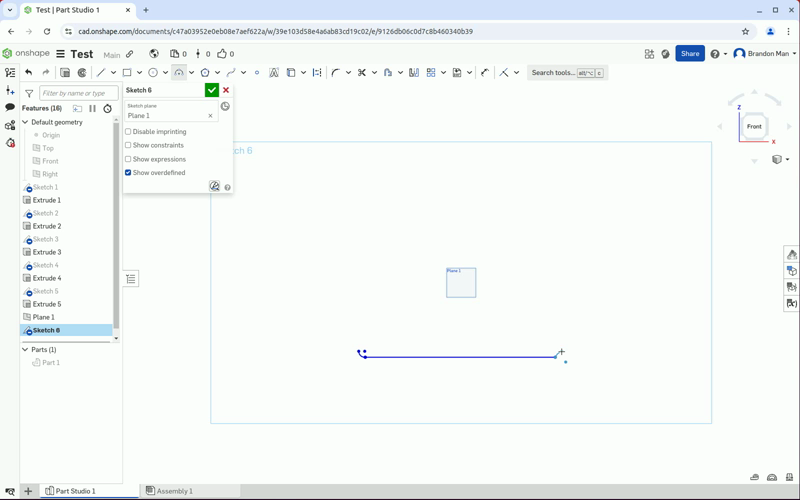
mouse_move(559, 355)
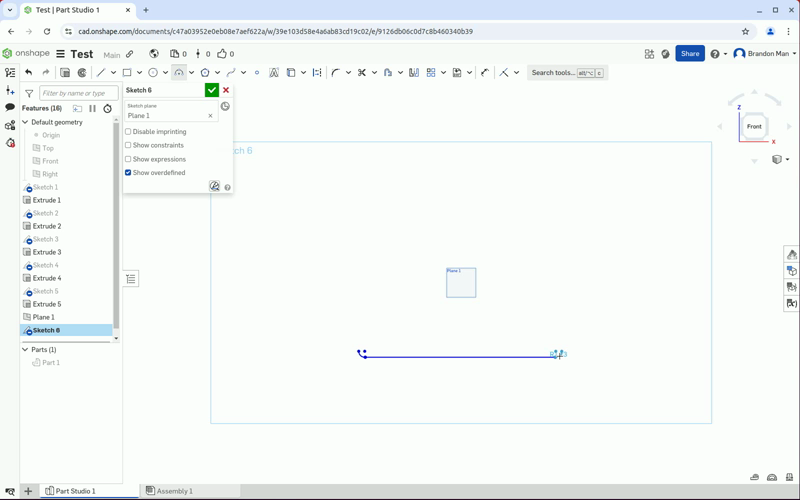
click(559, 355)
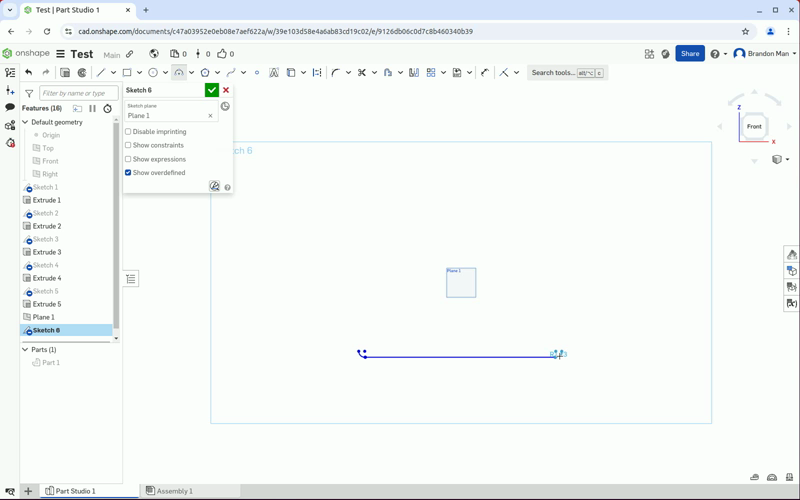
key_up(shift)
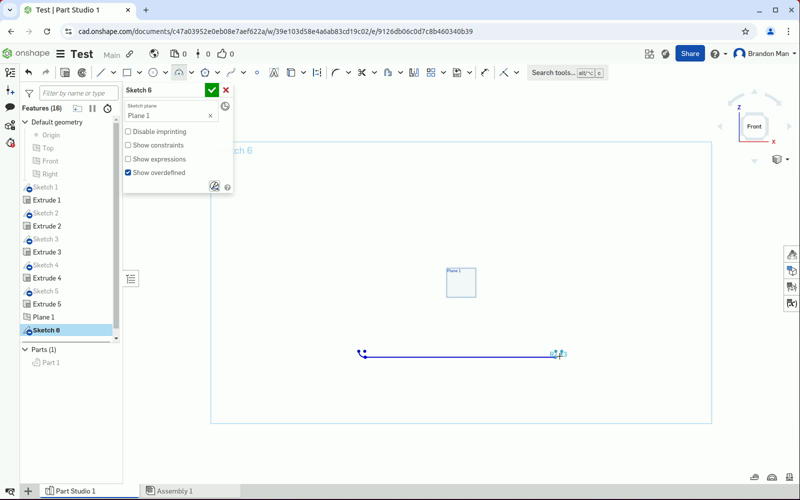
key(esc)
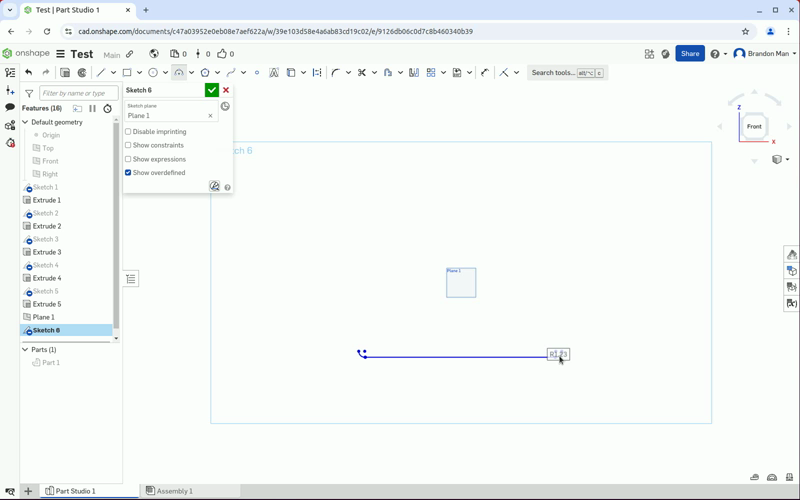
key(l)
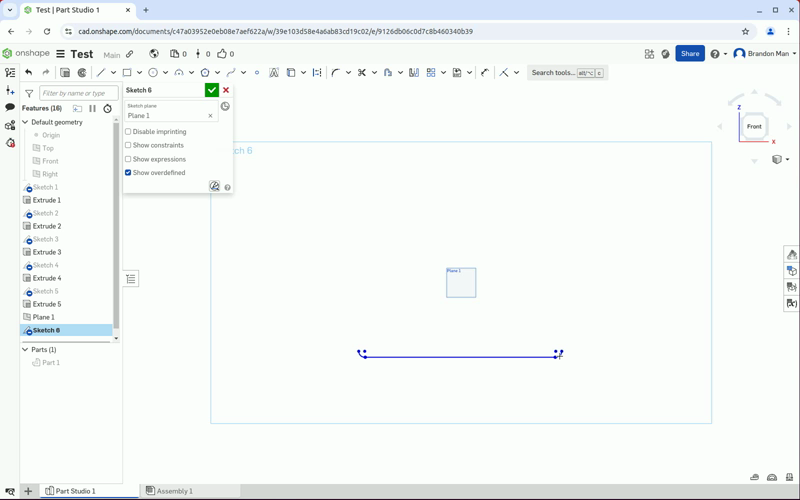
mouse_move(561, 351)
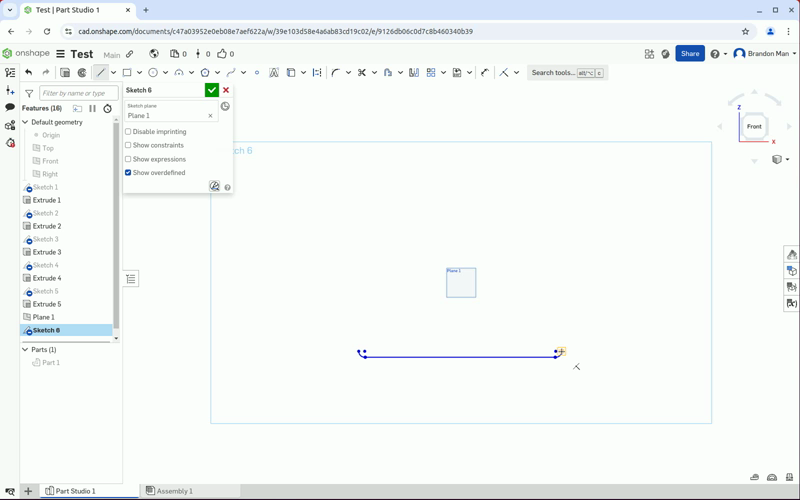
click(561, 351)
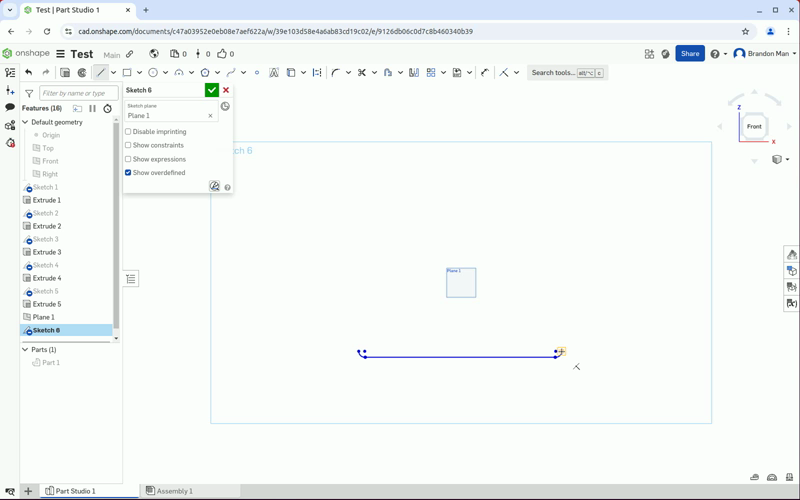
key_down(shift)
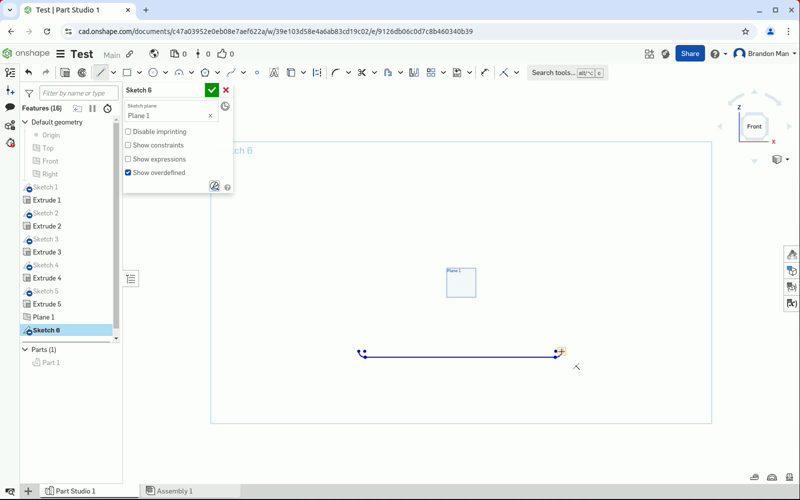
mouse_move(561, 216)
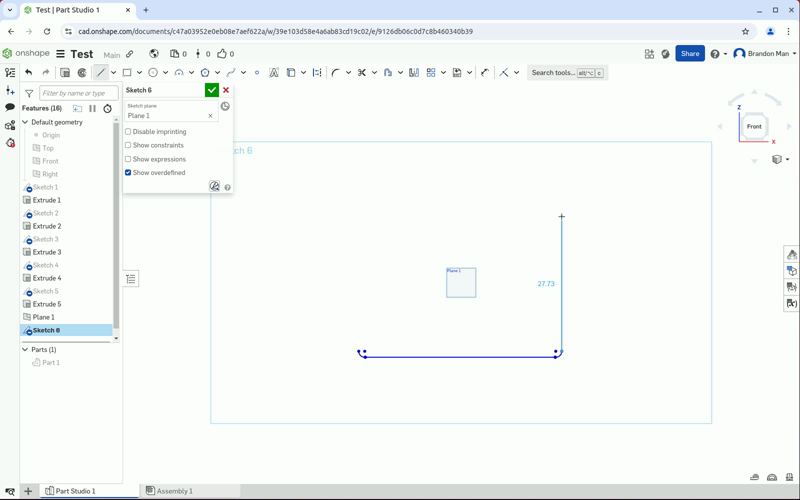
click(561, 216)
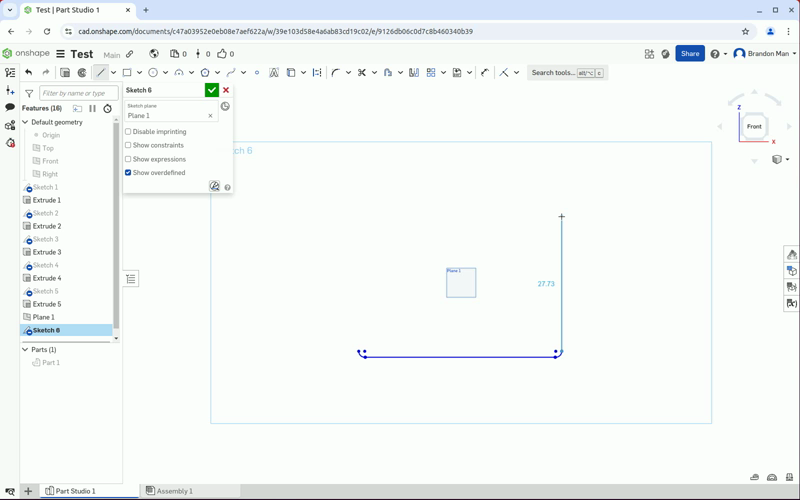
key_up(shift)
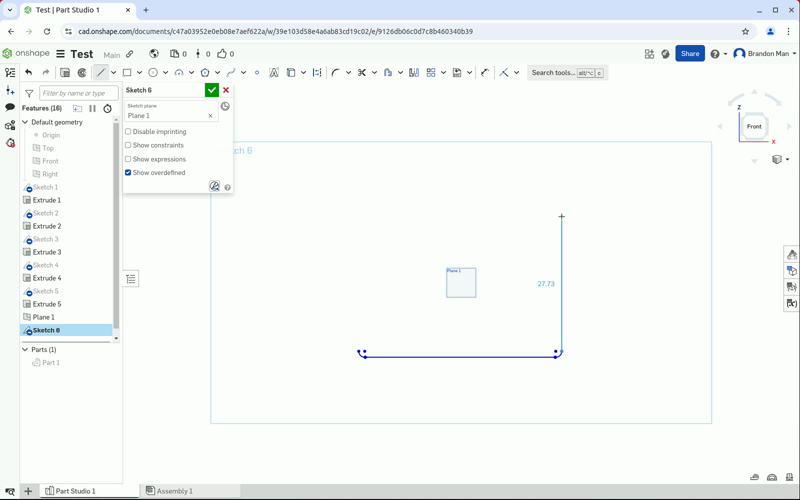
key(esc)
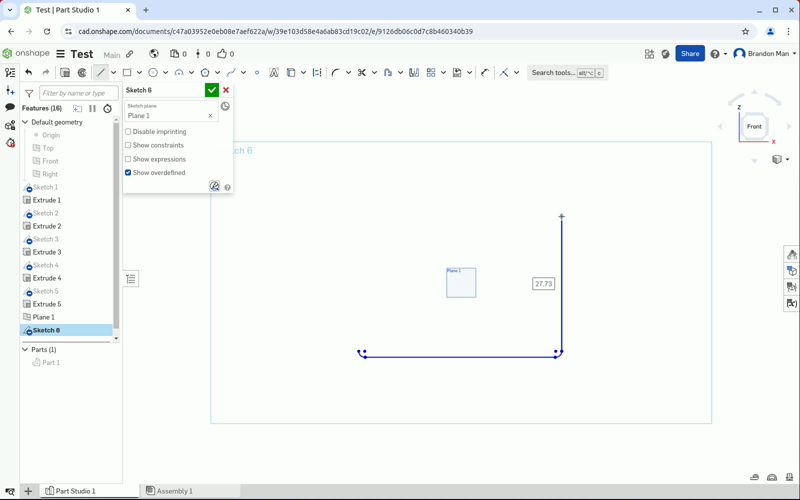
key(a)
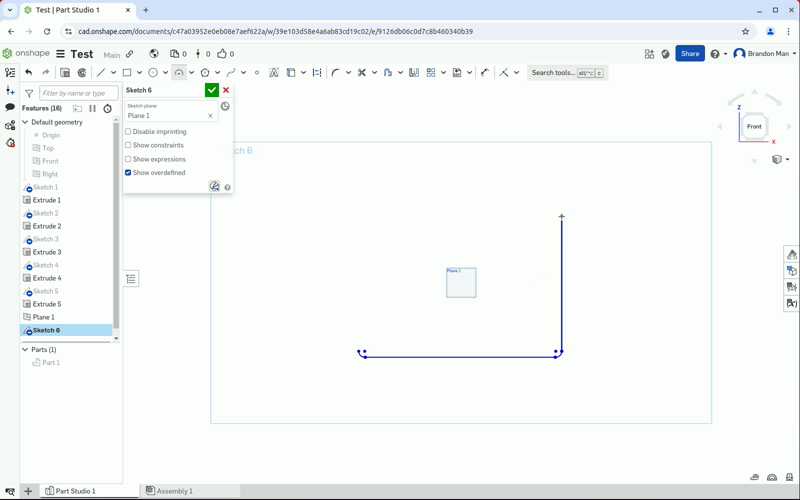
mouse_move(561, 216)
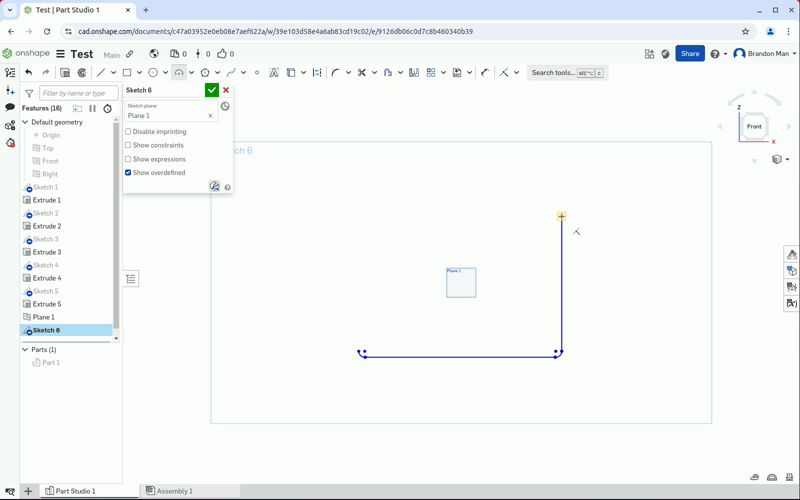
click(561, 216)
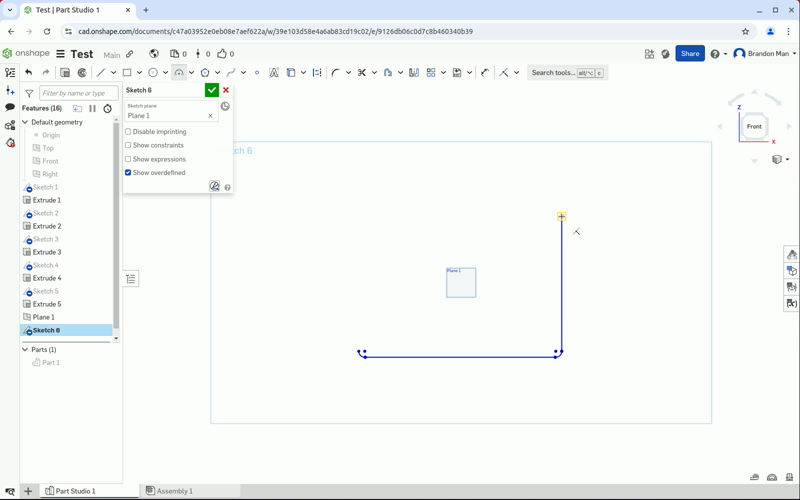
key_down(shift)
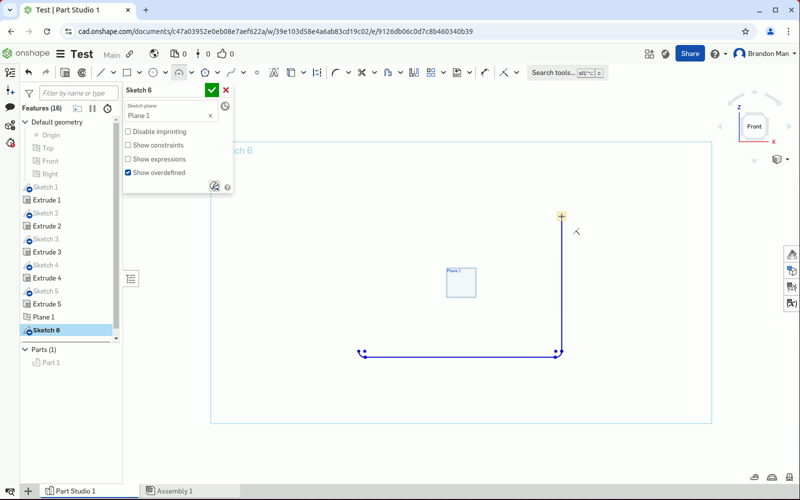
mouse_move(555, 207)
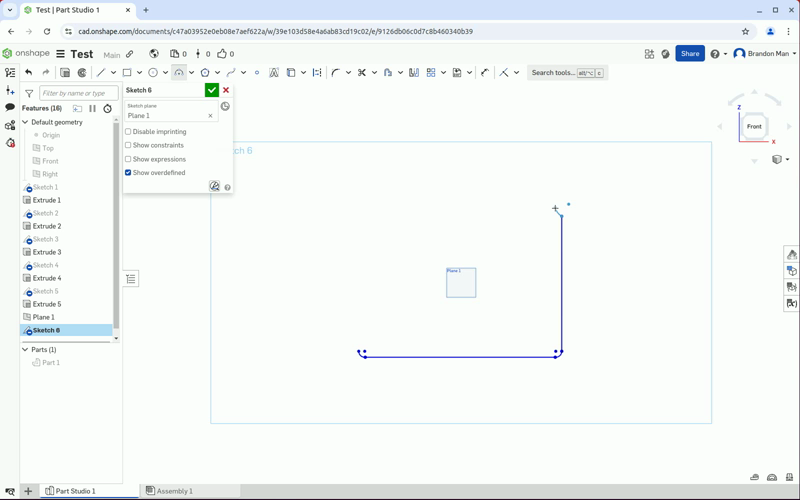
click(555, 207)
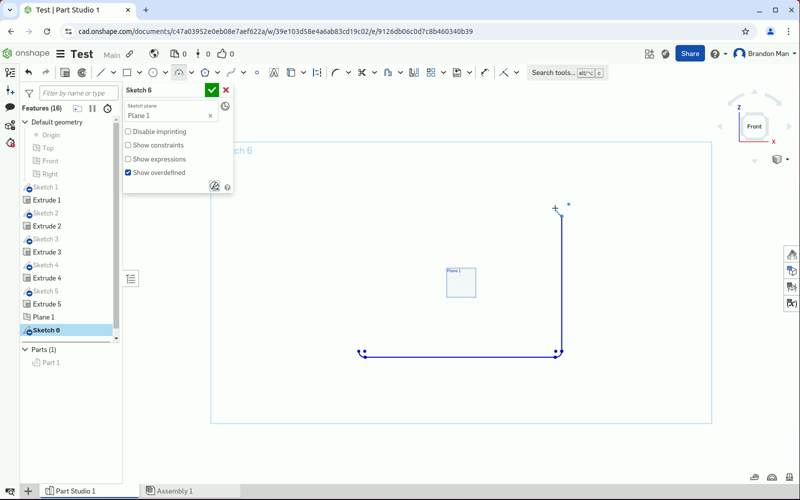
mouse_move(560, 210)
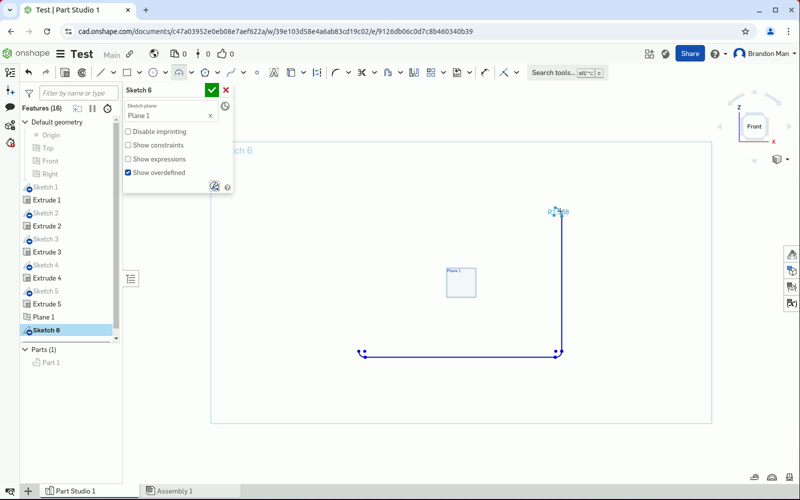
click(560, 210)
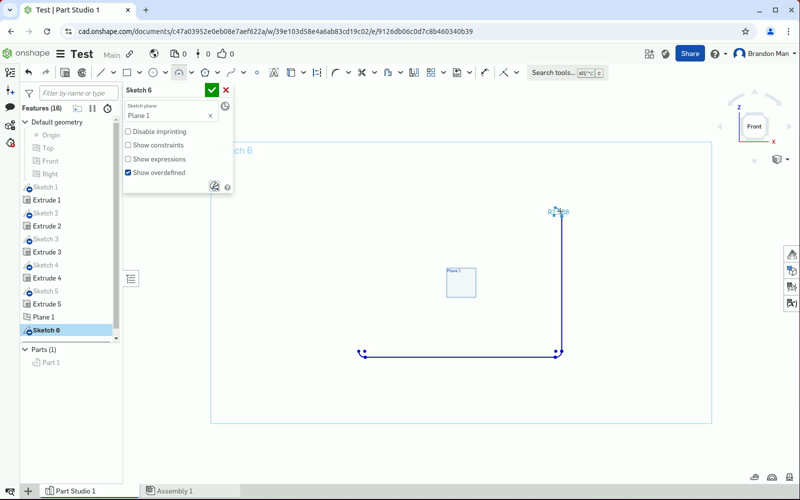
key_up(shift)
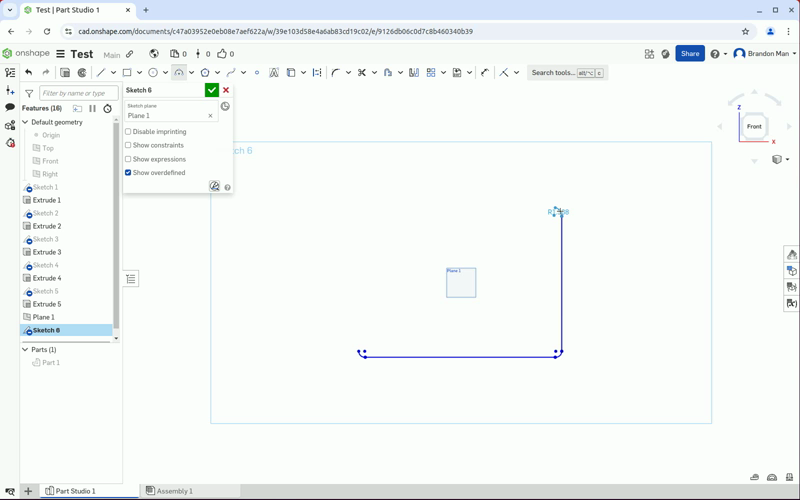
key(esc)
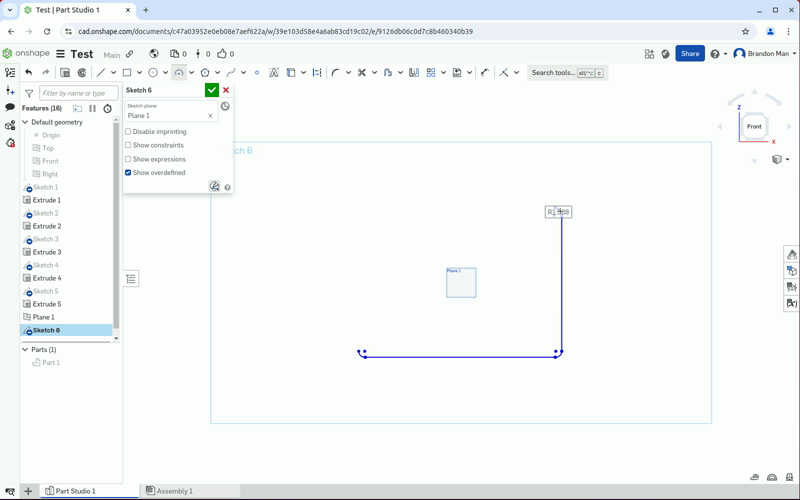
key(l)
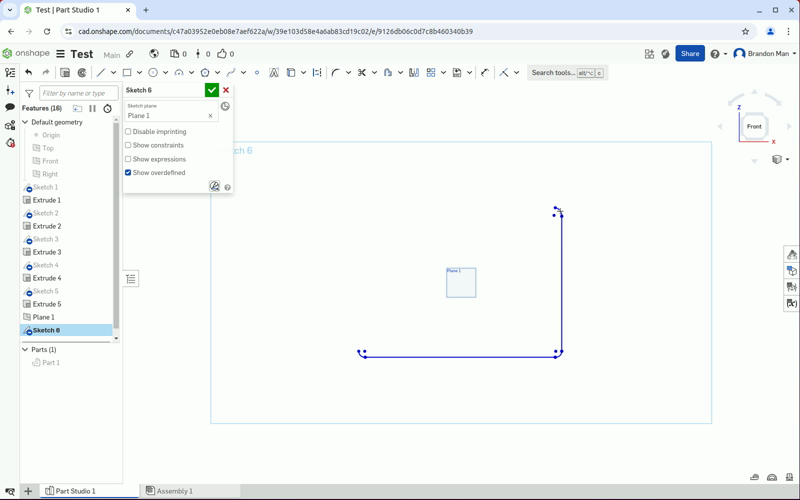
mouse_move(555, 207)
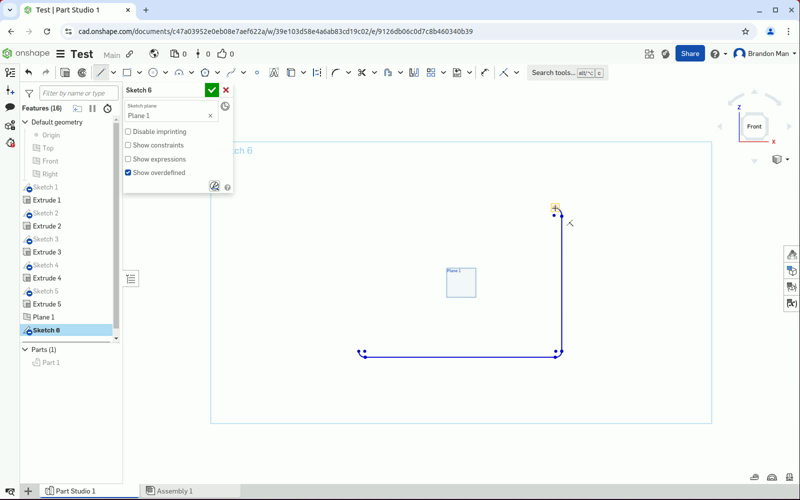
click(555, 207)
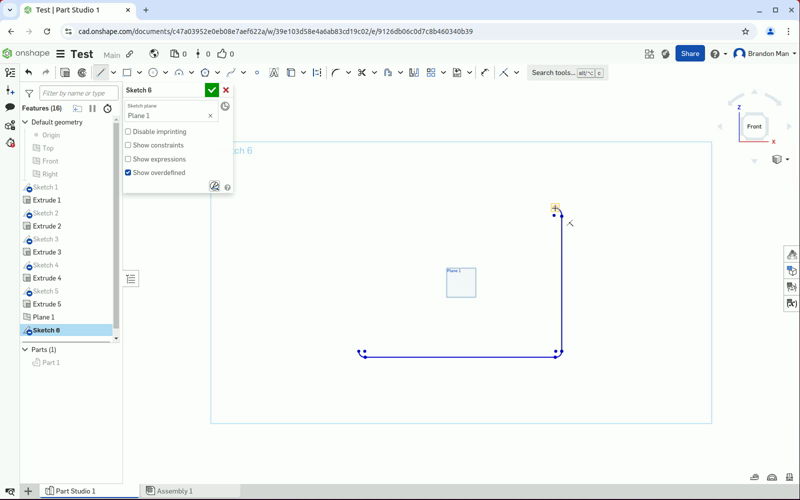
key_down(shift)
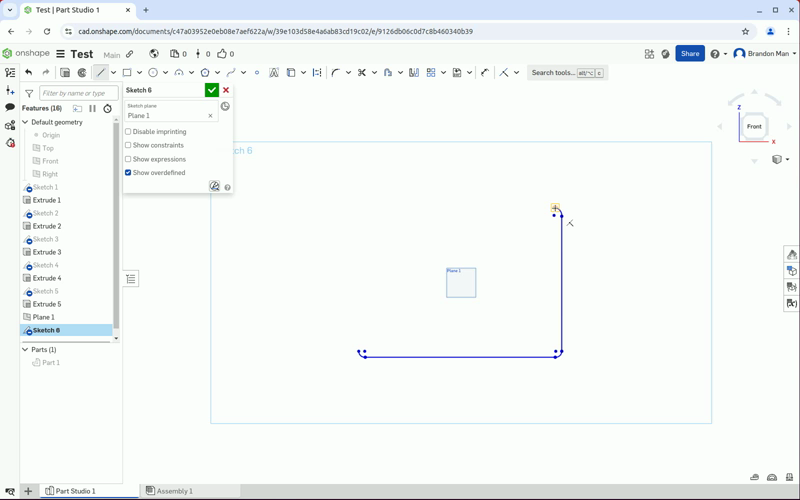
mouse_move(365, 207)
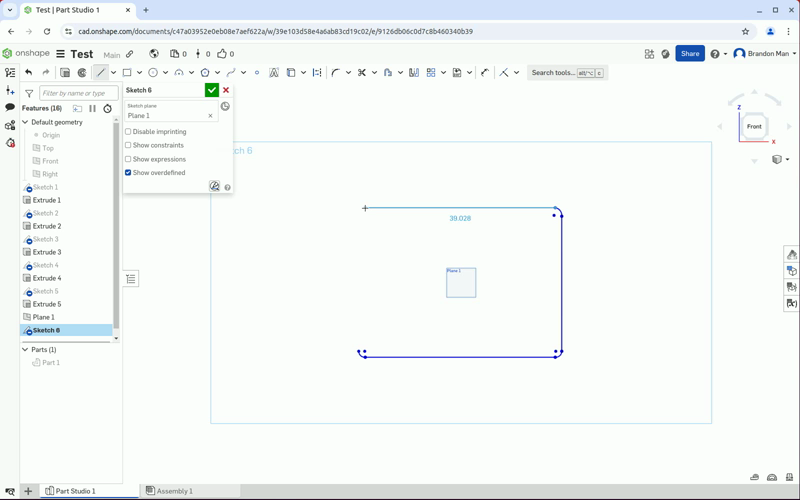
click(365, 207)
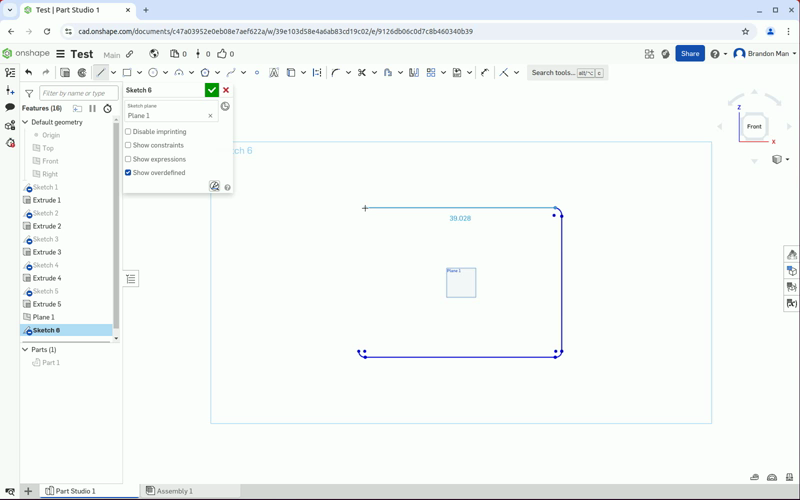
key_up(shift)
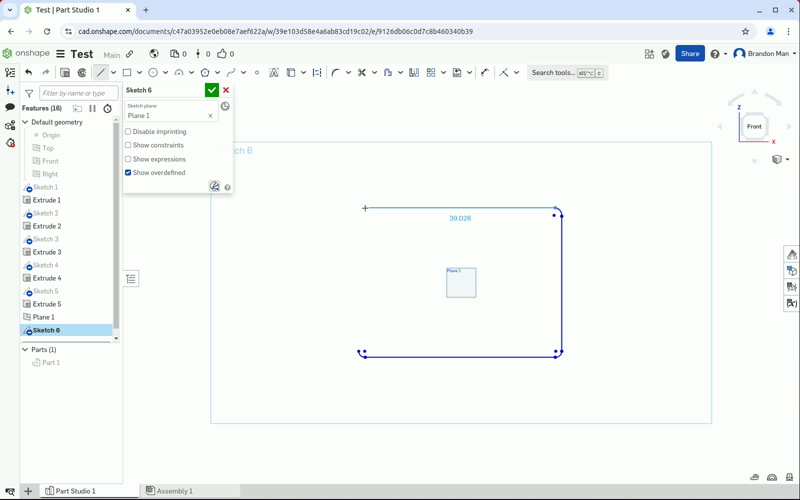
key(esc)
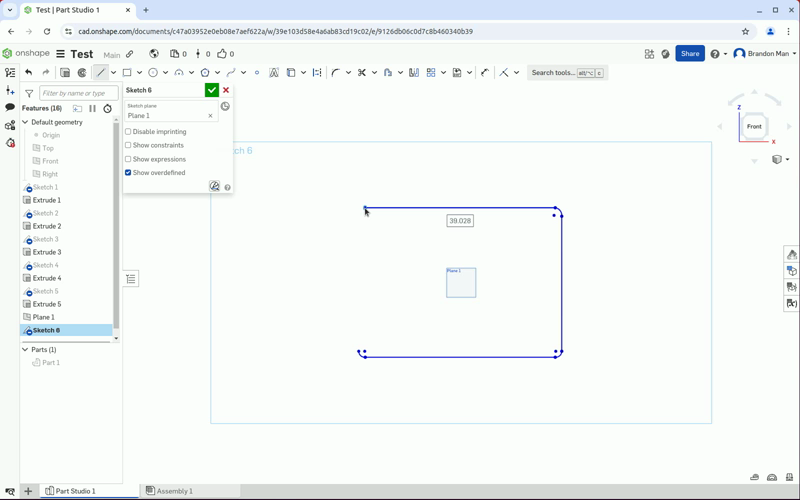
key(a)
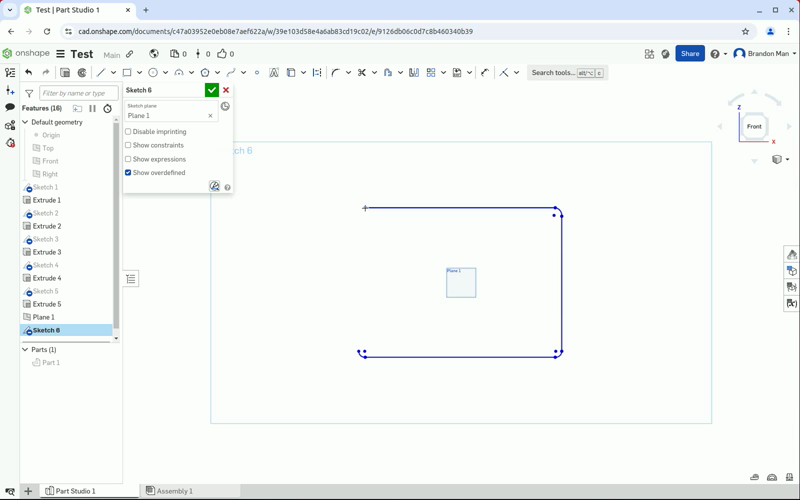
mouse_move(365, 207)
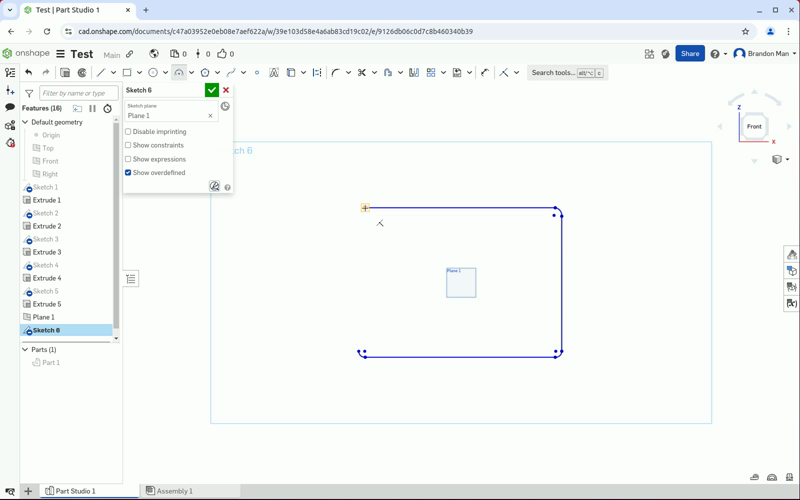
click(365, 207)
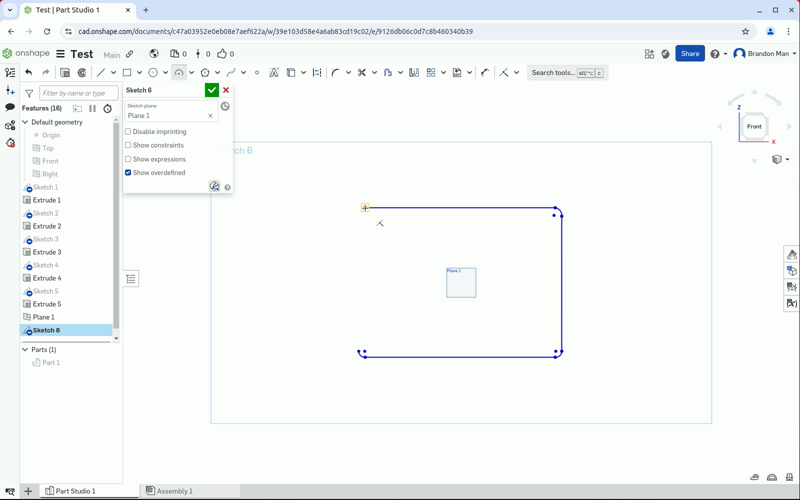
key_down(shift)
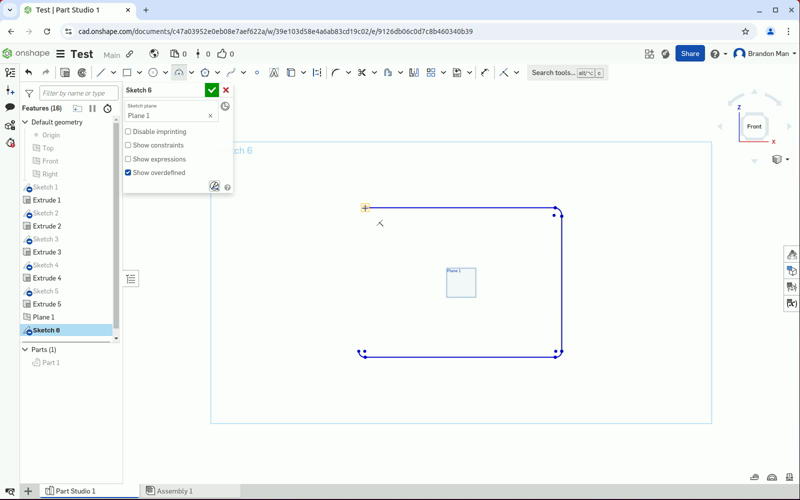
mouse_move(358, 216)
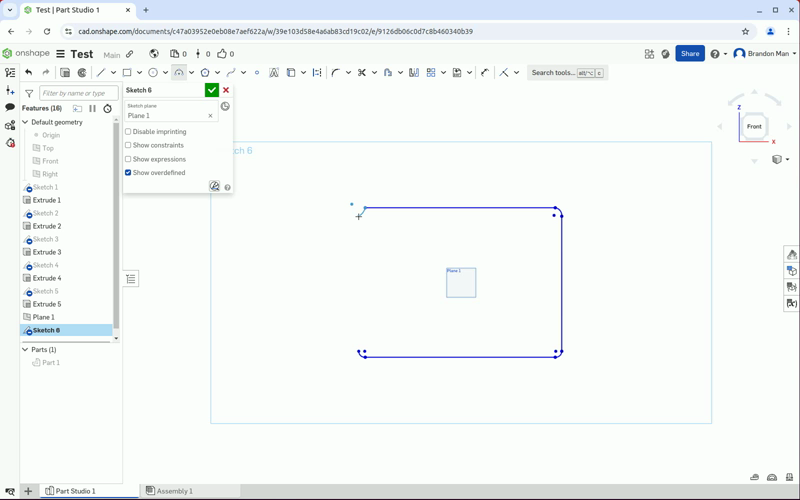
click(358, 216)
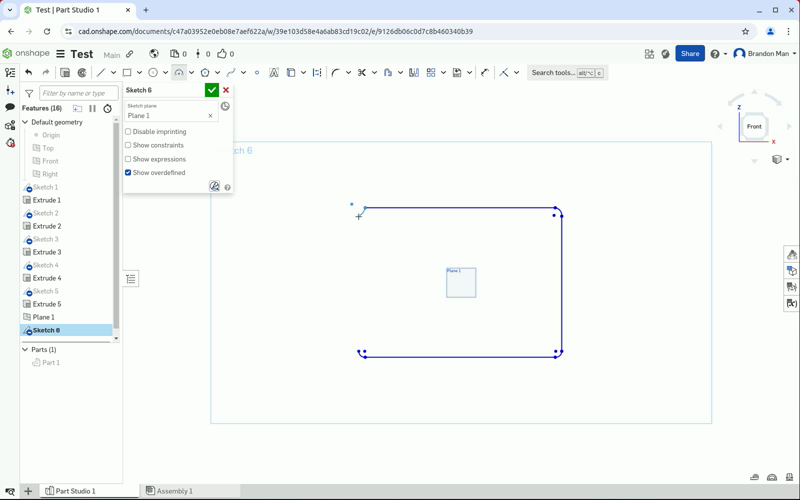
mouse_move(360, 210)
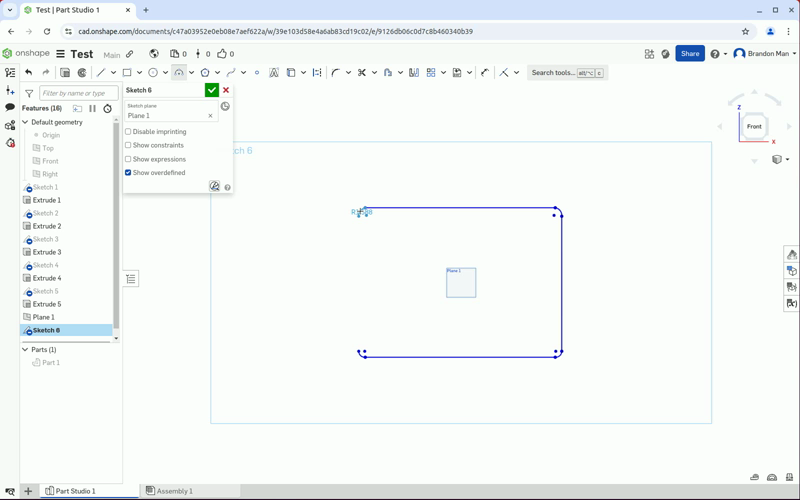
click(360, 210)
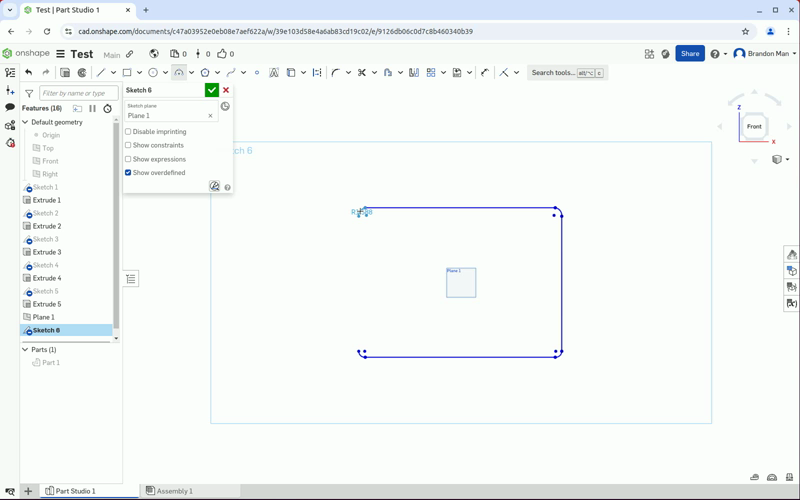
key_up(shift)
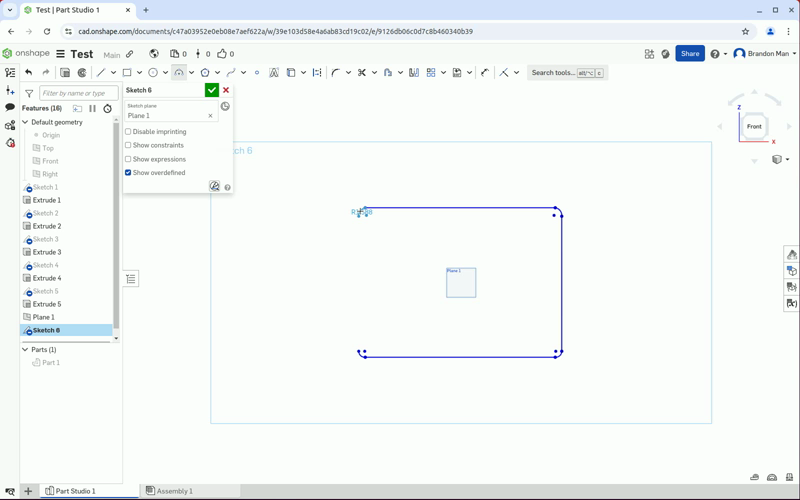
key(esc)
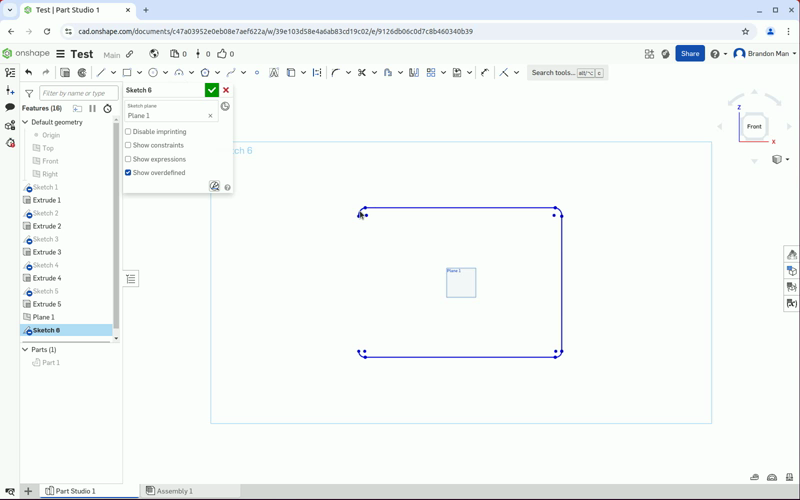
key(l)
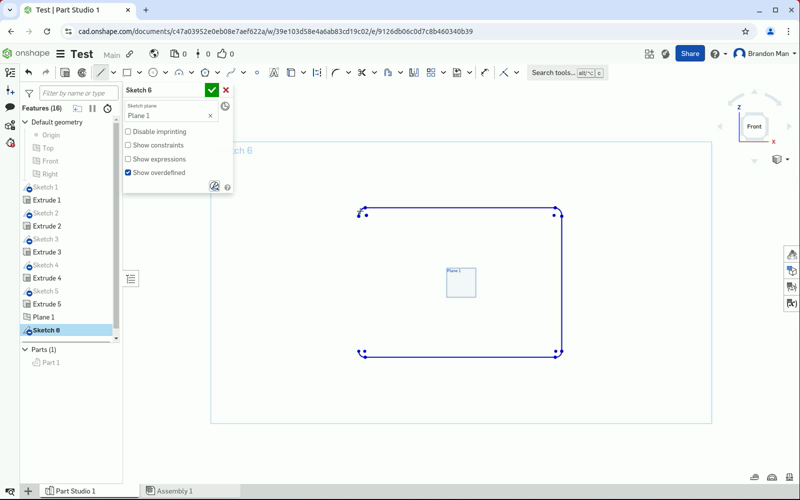
mouse_move(358, 216)
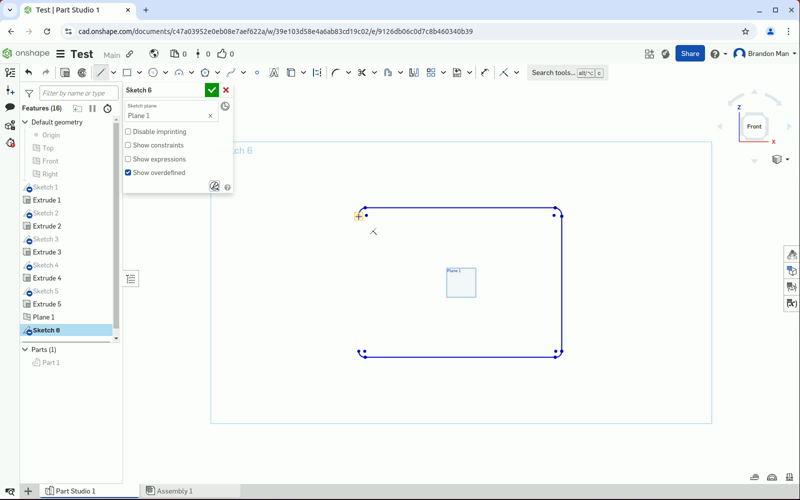
click(358, 216)
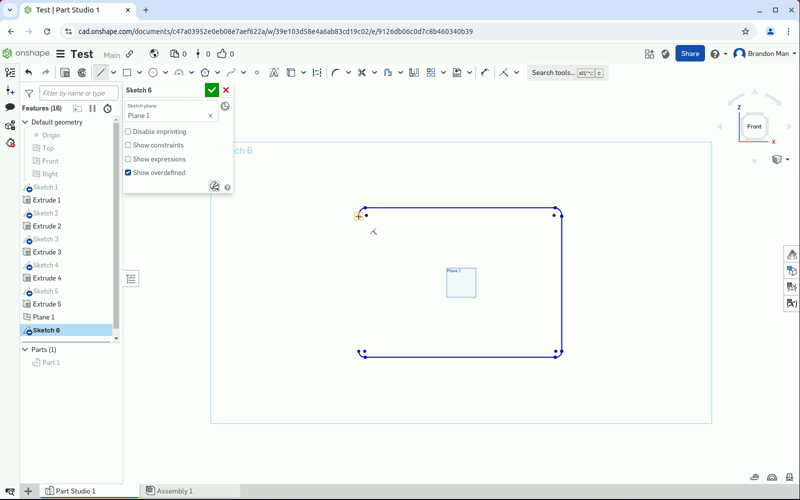
key_down(shift)
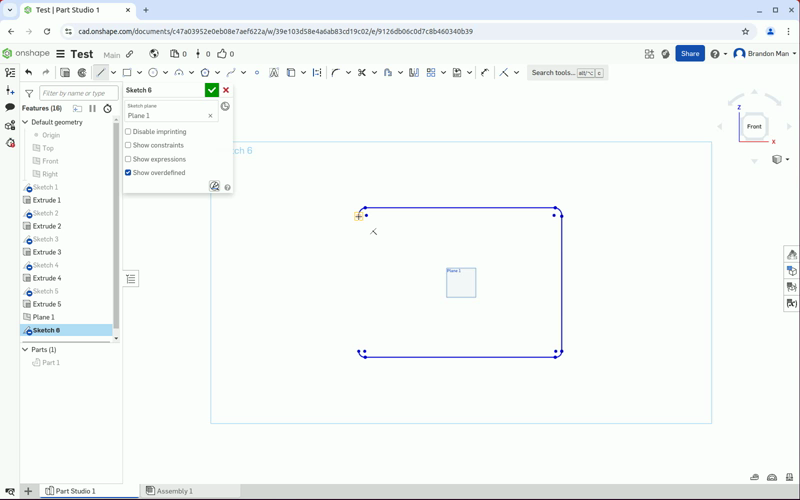
mouse_move(358, 351)
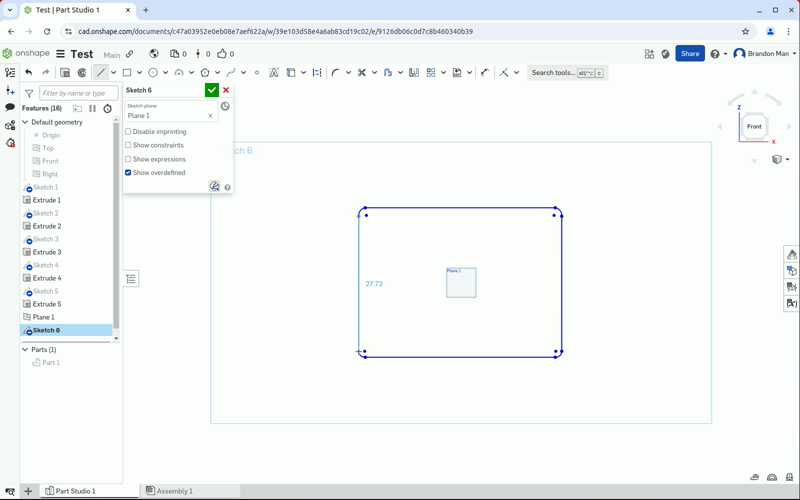
key_up(shift)
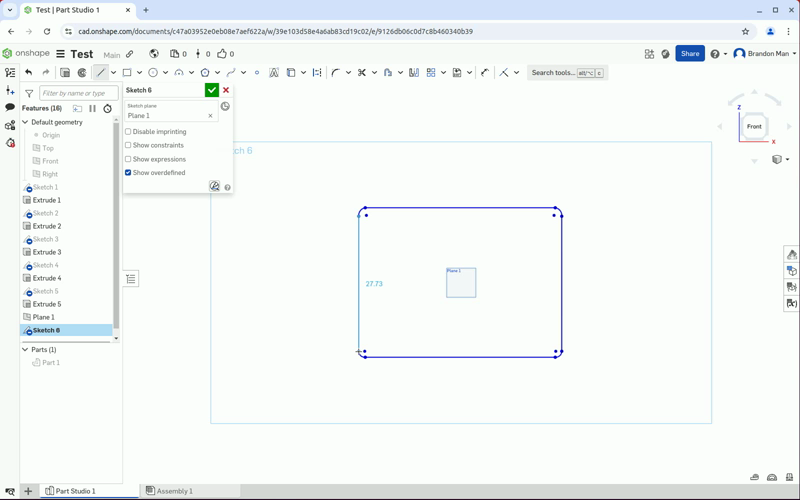
click(358, 351)
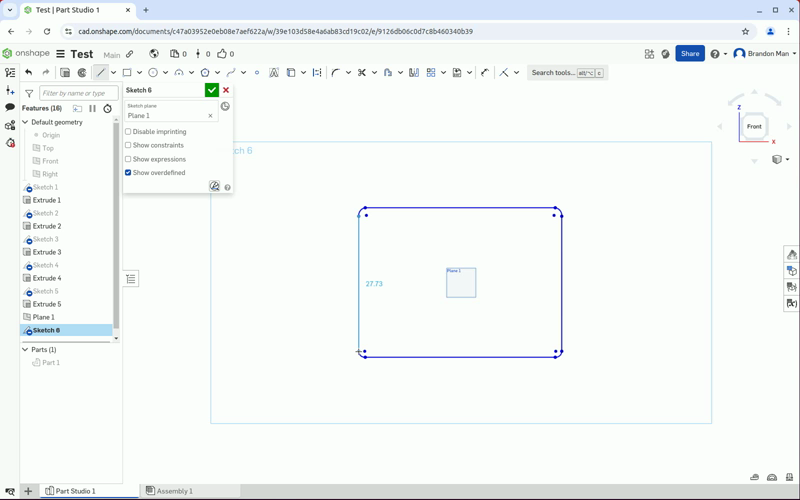
key(esc)
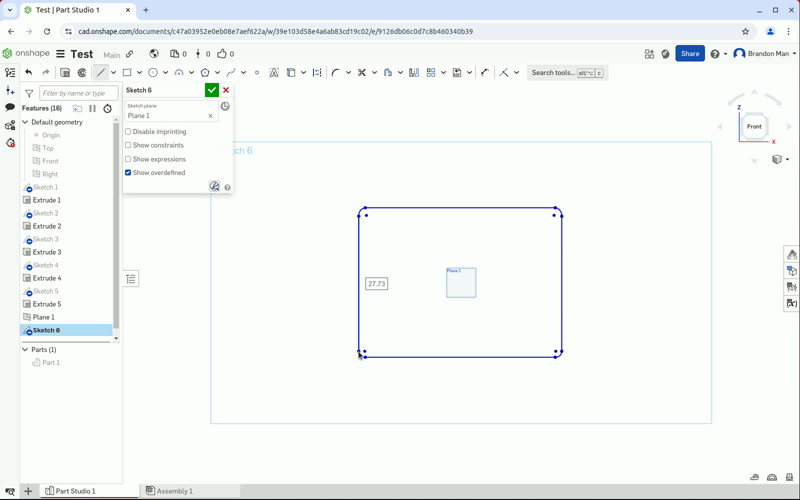
mouse_move(518, 316)
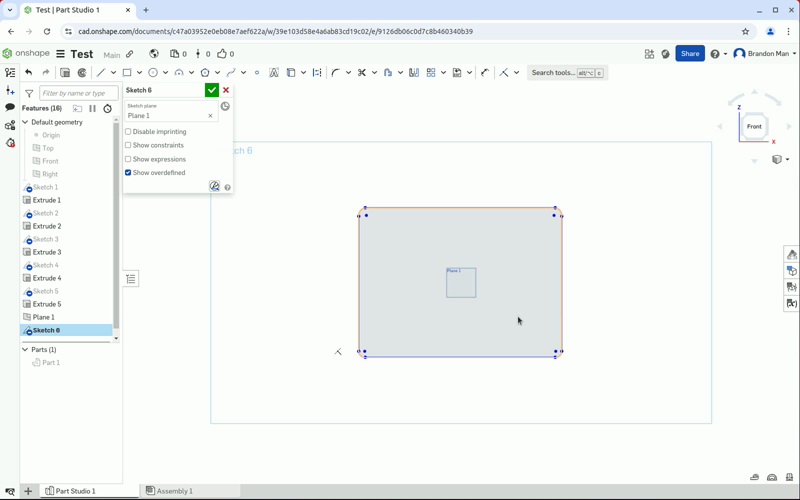
click(518, 316)
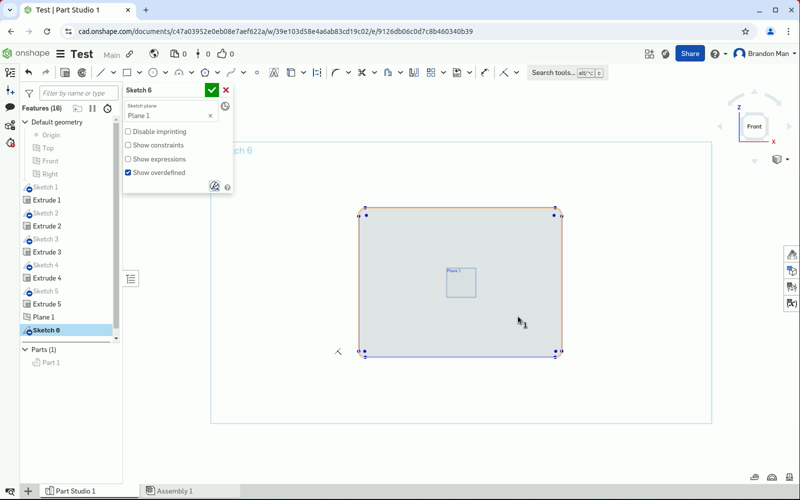
mouse_move(73, 352)
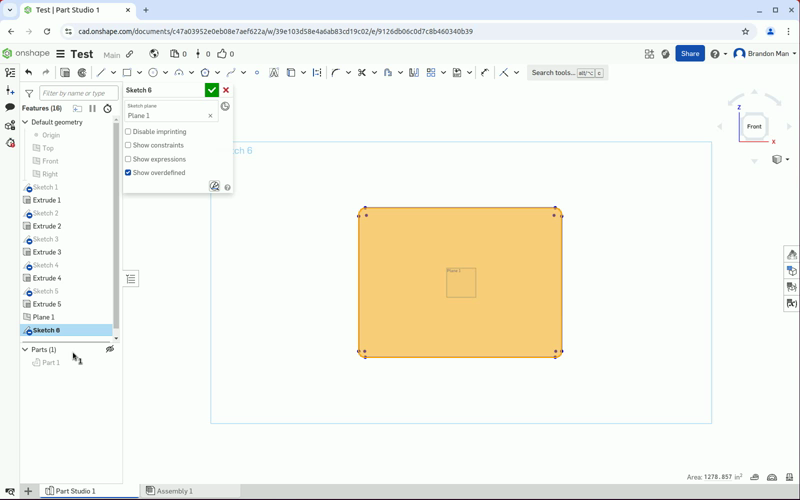
key(shift+y)
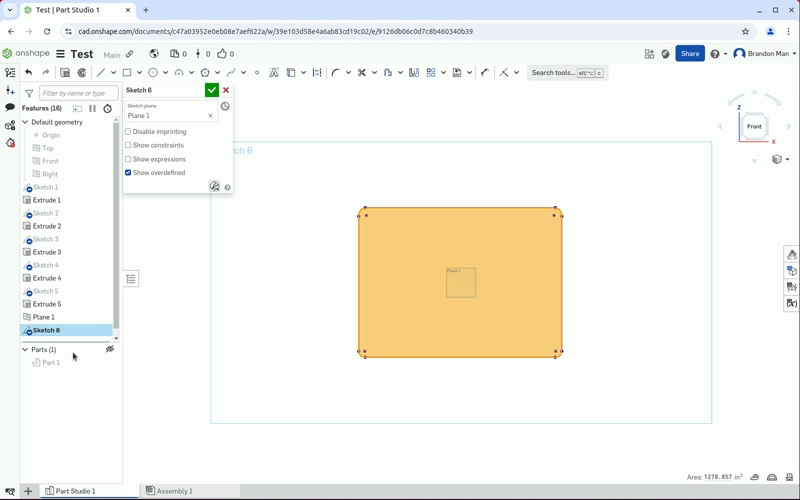
key(shift+e)
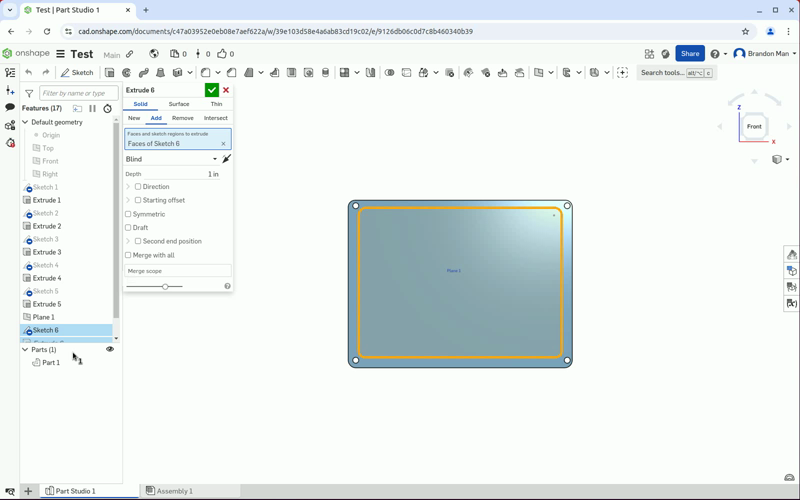
mouse_move(143, 106)
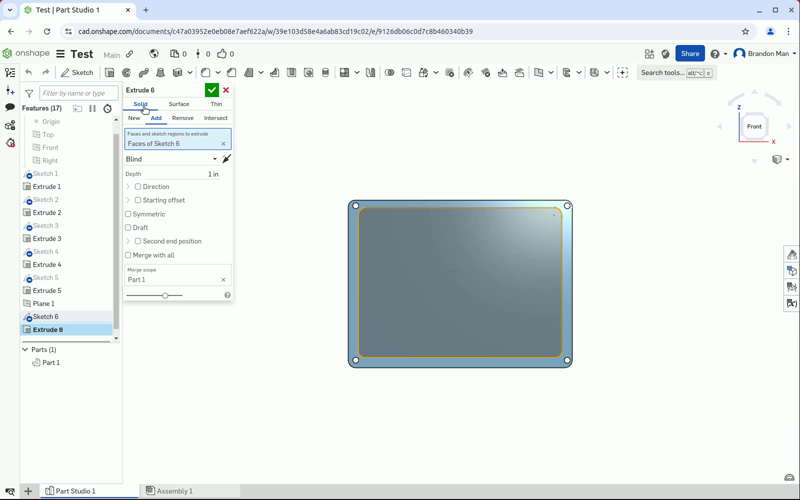
click(143, 106)
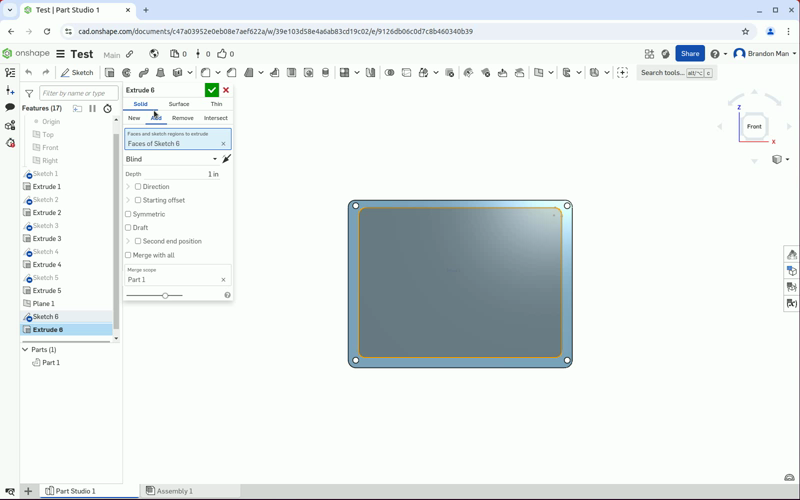
mouse_move(186, 120)
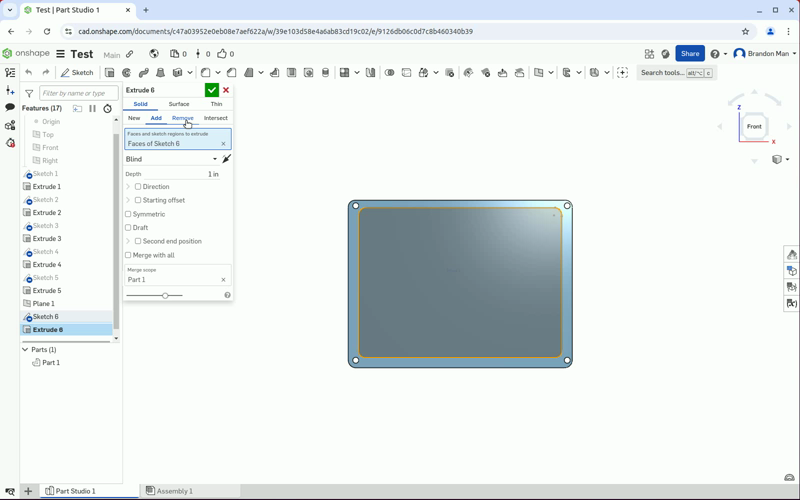
click(186, 120)
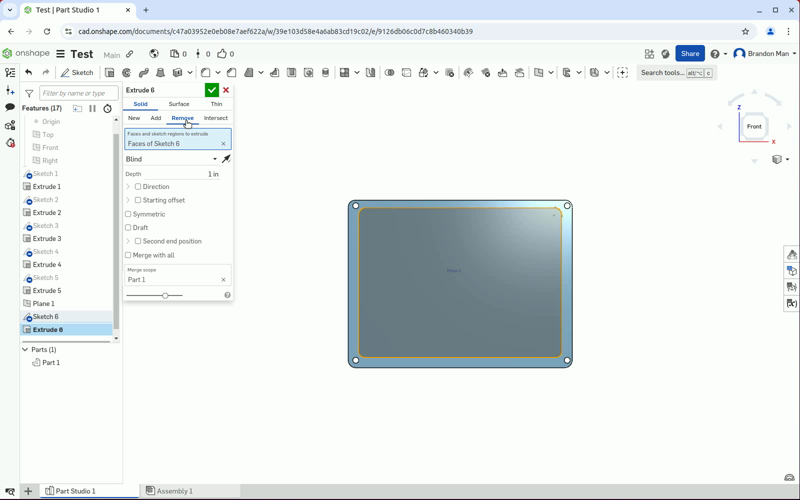
key(tab, 4)
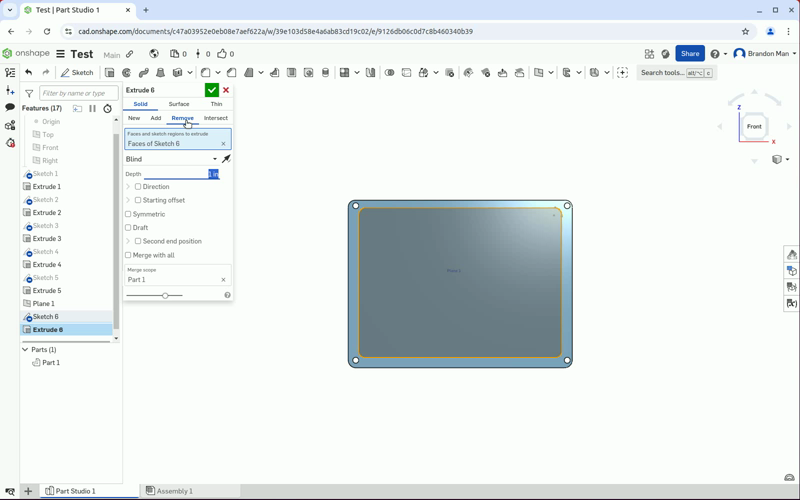
text(0.963)
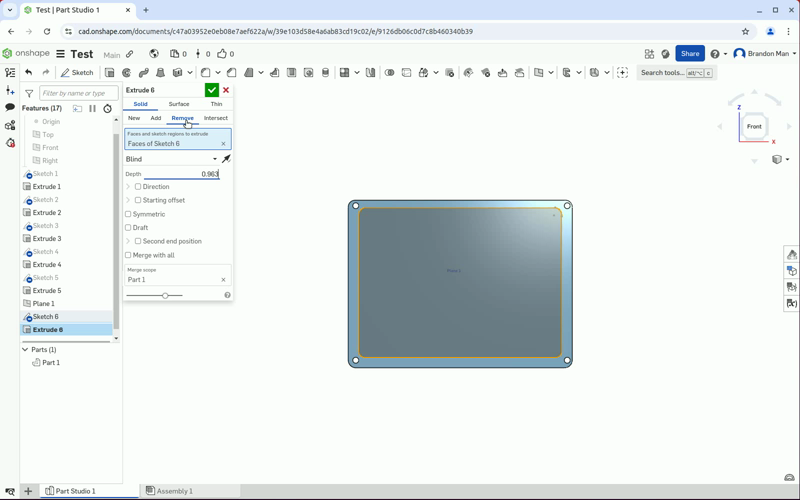
key(tab, 6)
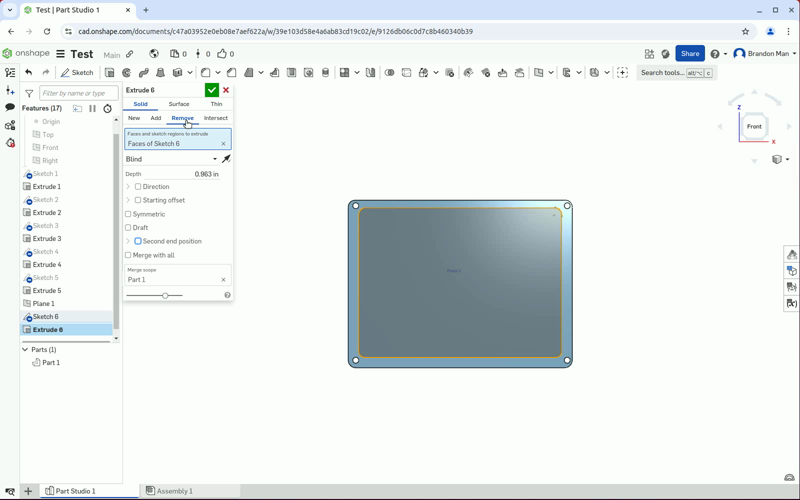
key(space)
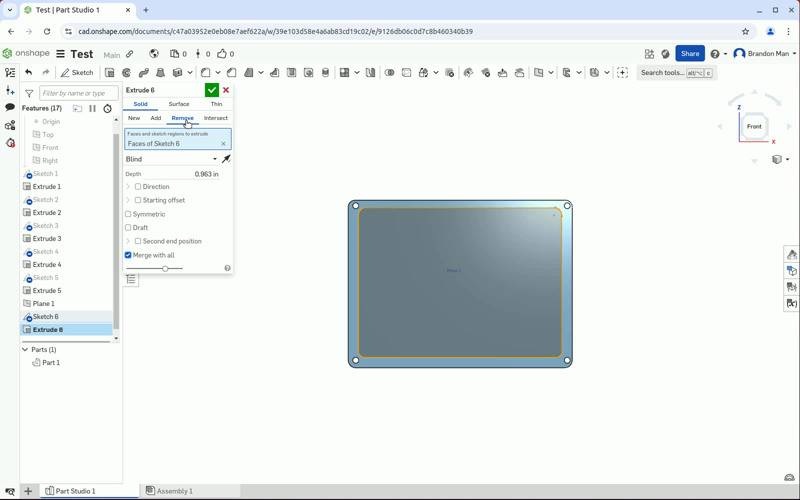
key(enter)
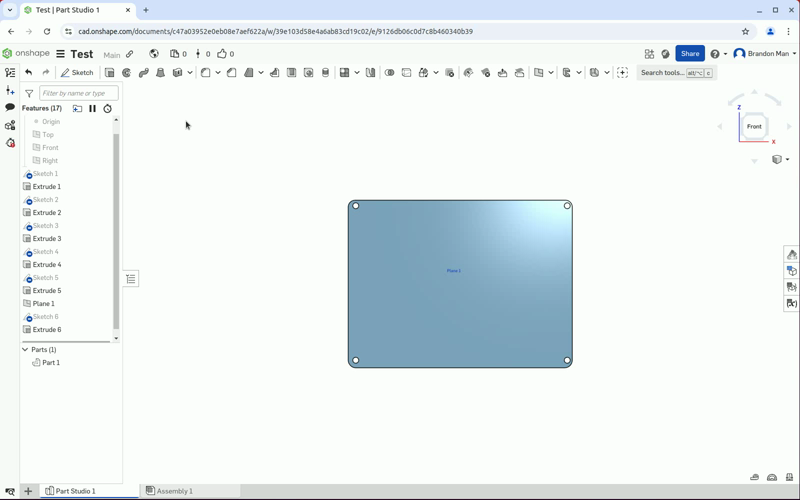
key(shift+h)
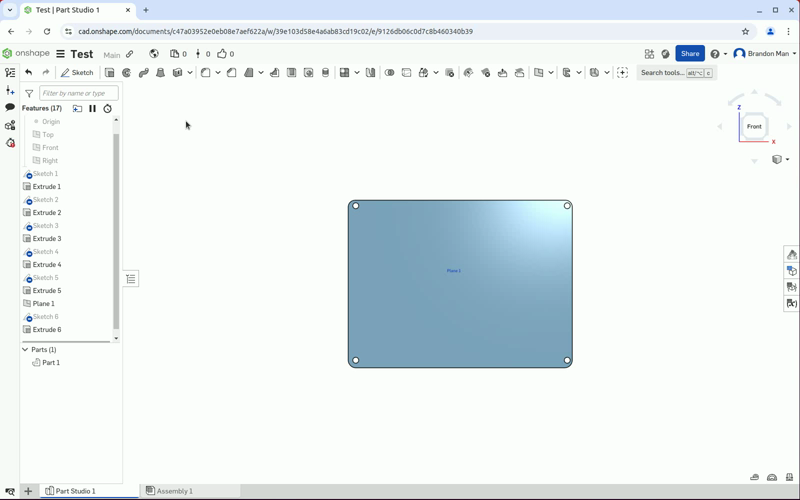
key(shift+h)
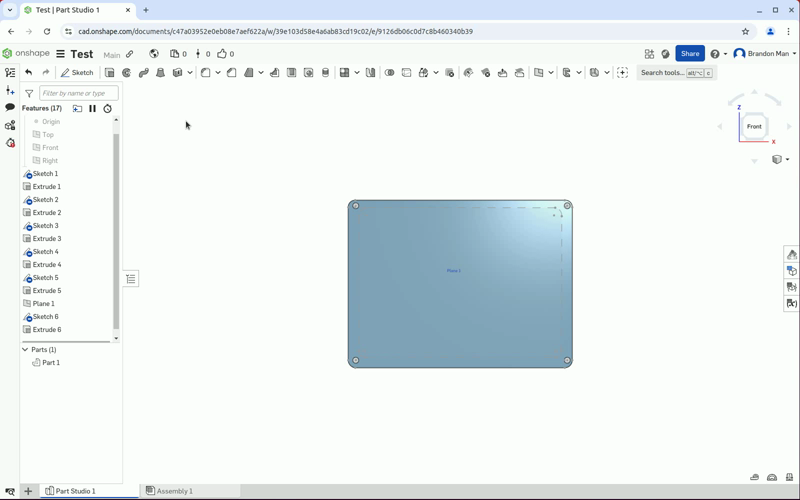
key(shift+7)
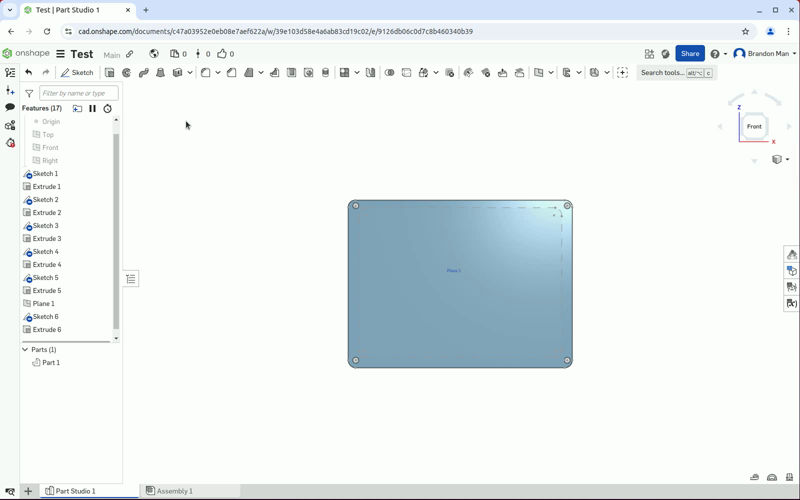
key(left, 2)
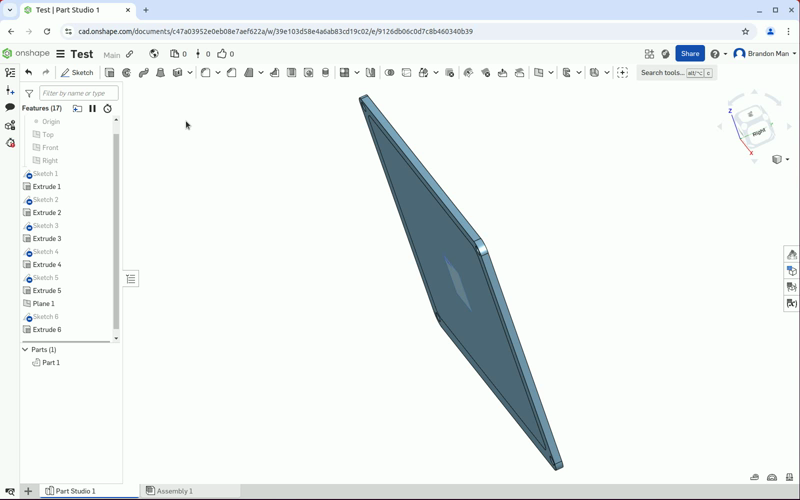
key(down, 2)
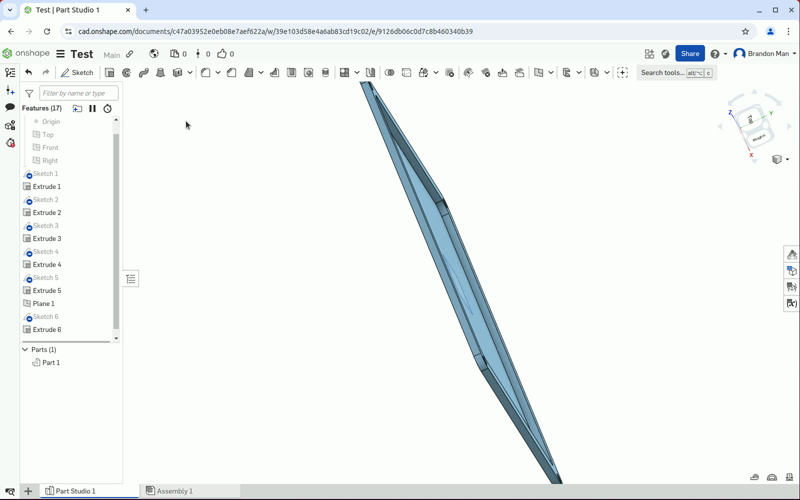
key(up, 2)
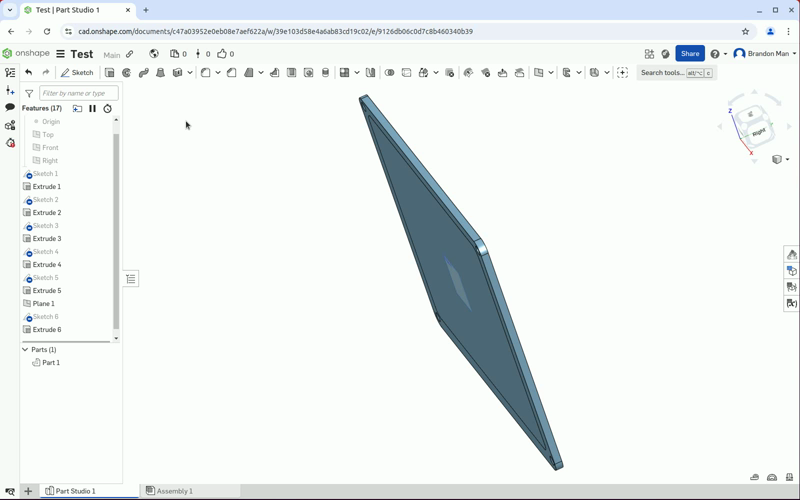
key(right, 2)
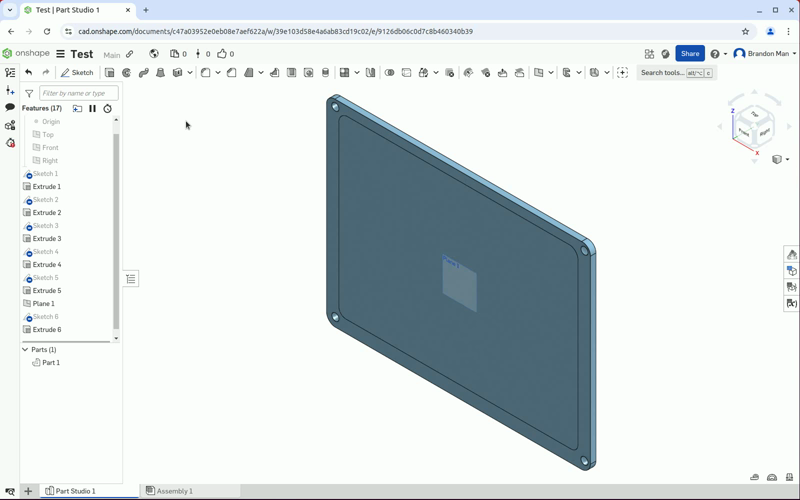
mouse_move(69, 176)
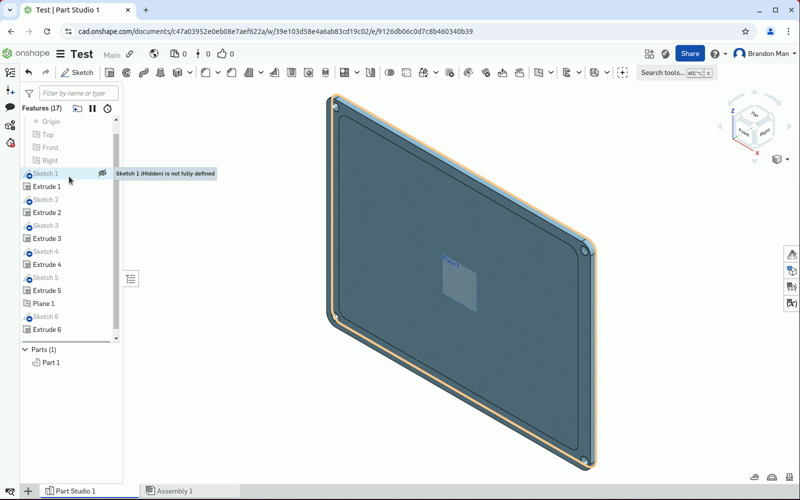
click(69, 176)